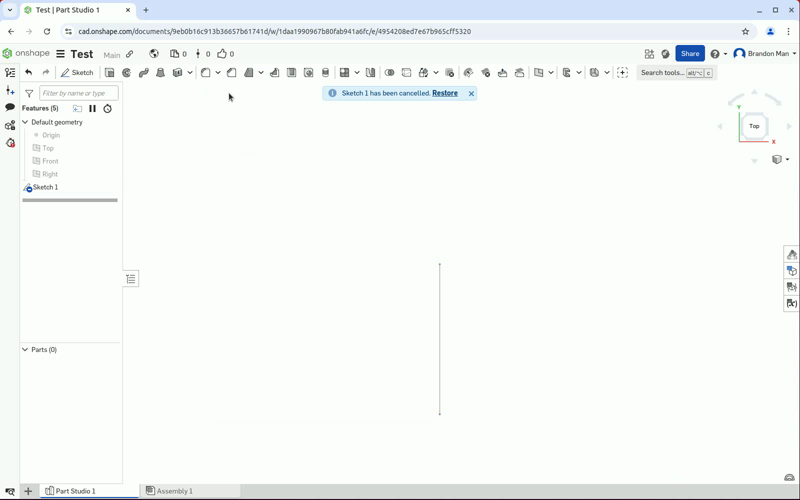
key(shift+h)
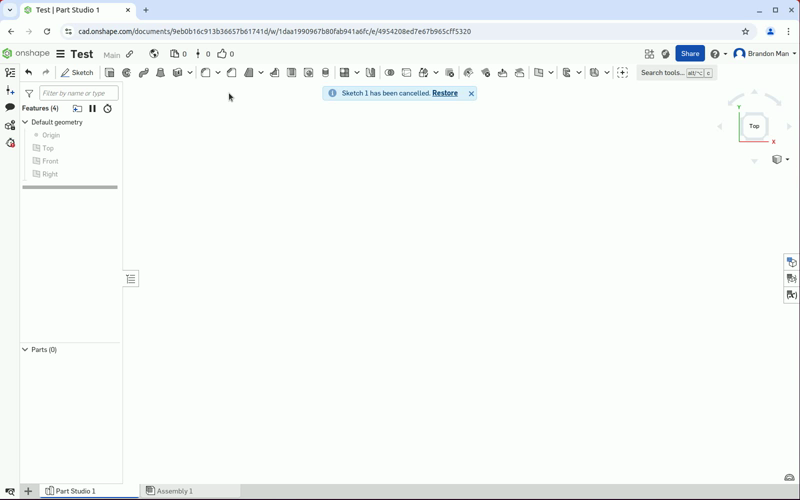
mouse_move(73, 352)
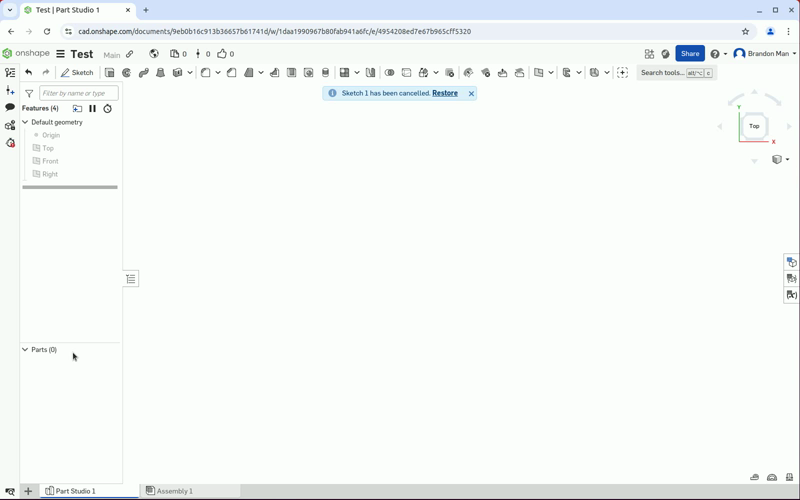
key(y)
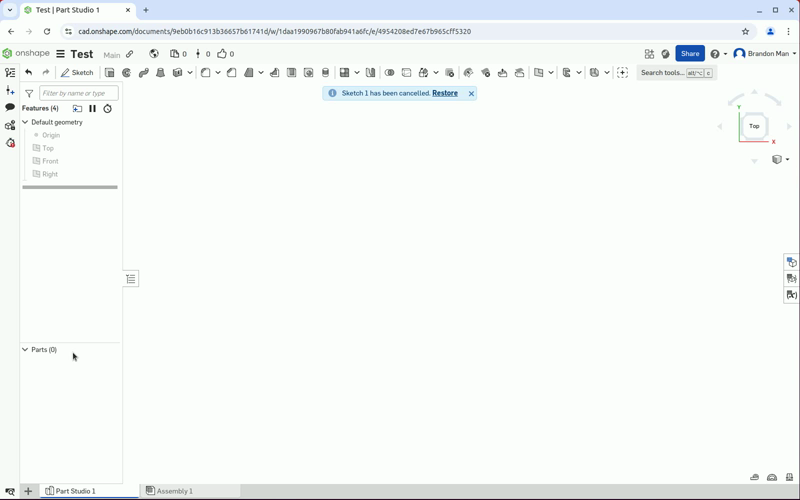
key(shift+p)
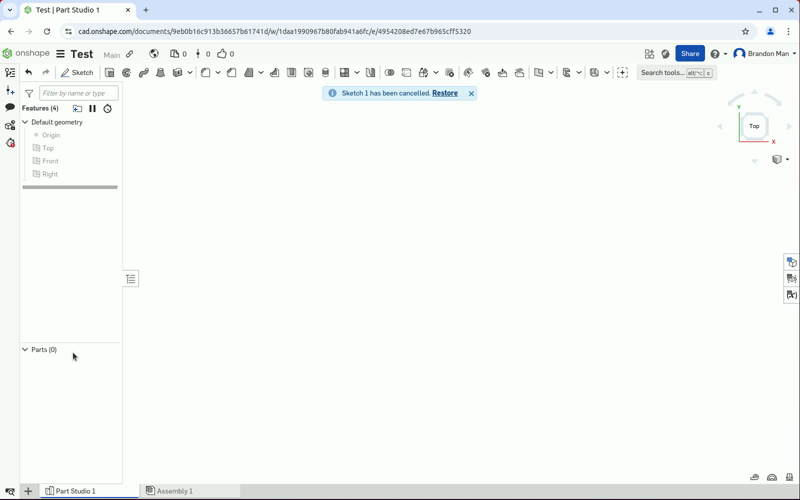
key(space)
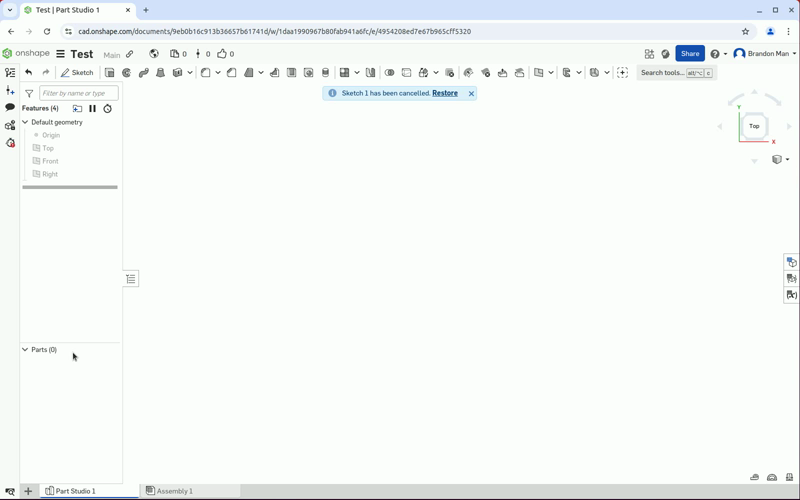
key_down(shift)
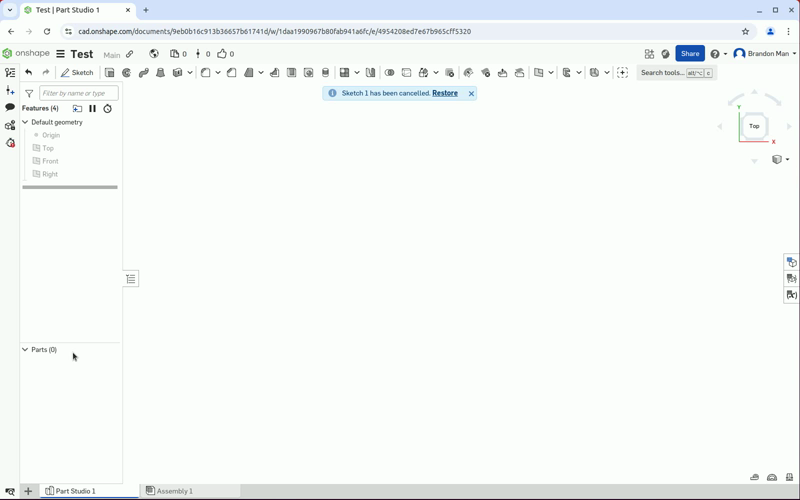
key(up)
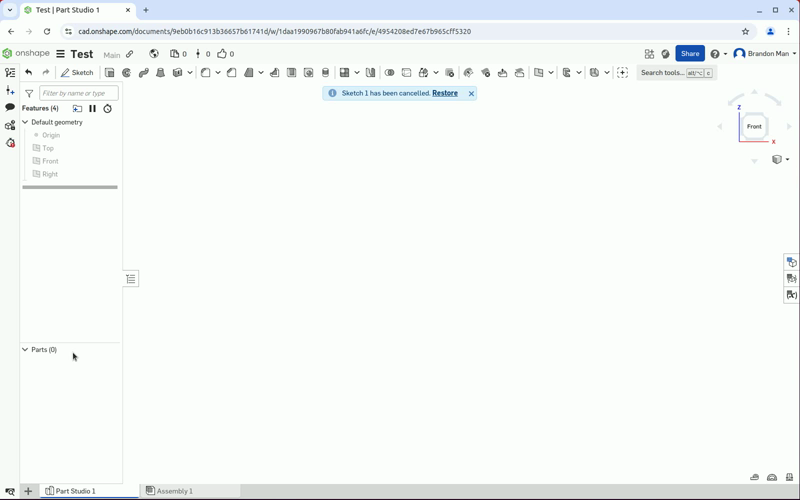
key_up(shift)
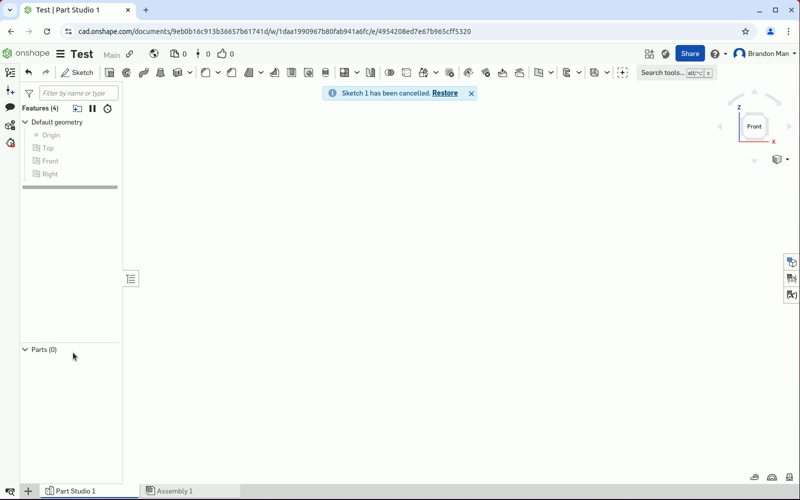
key(space)
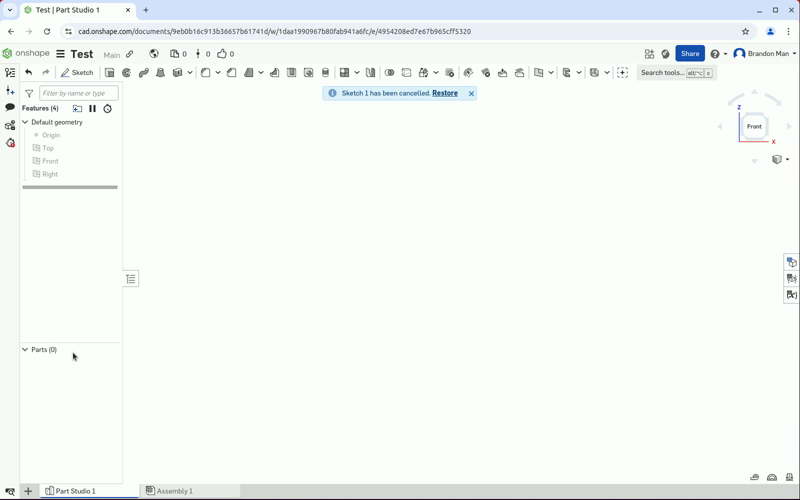
key_down(shift)
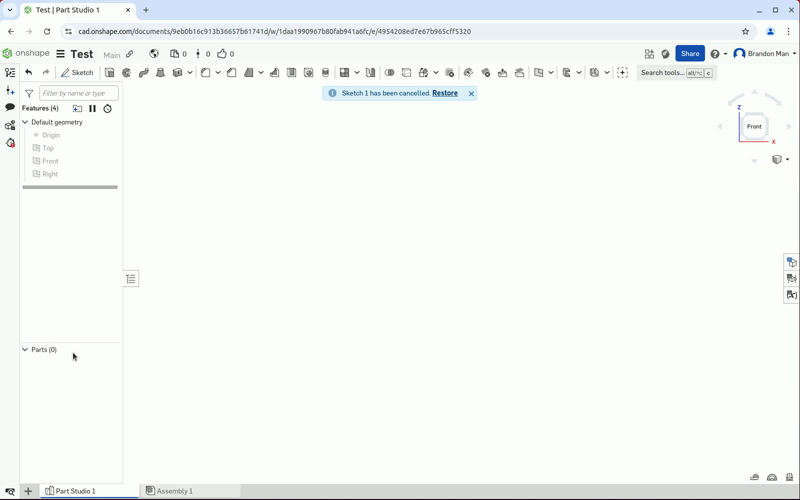
key(left)
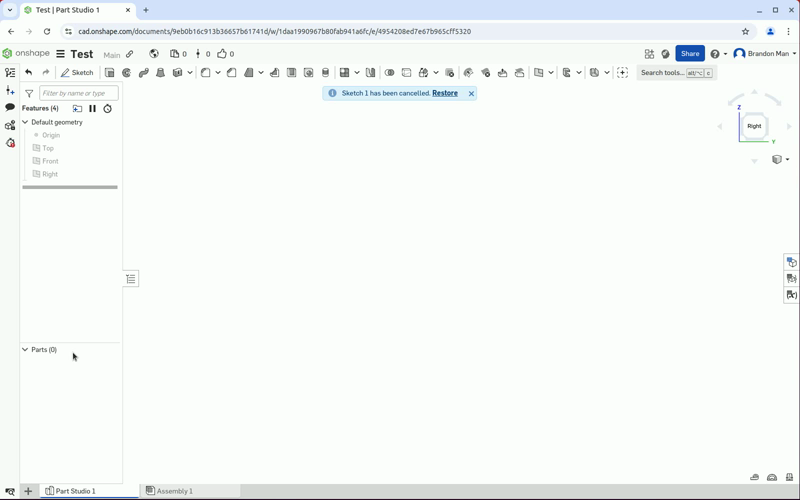
key_up(shift)
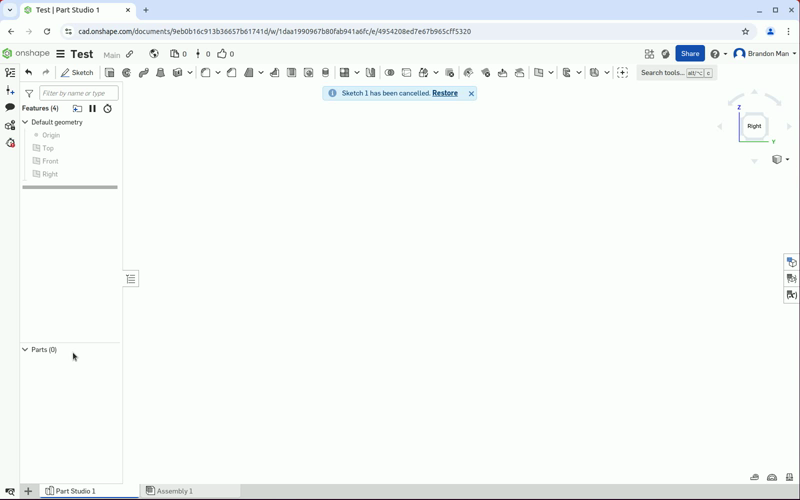
mouse_move(73, 352)
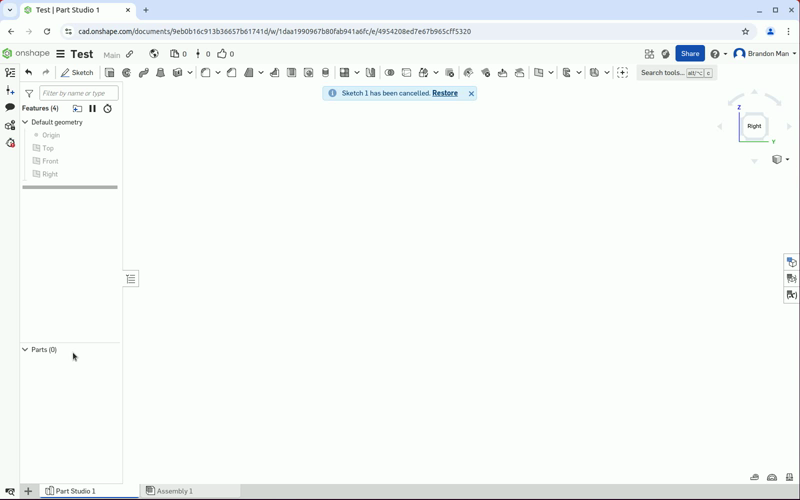
key(shift+y)
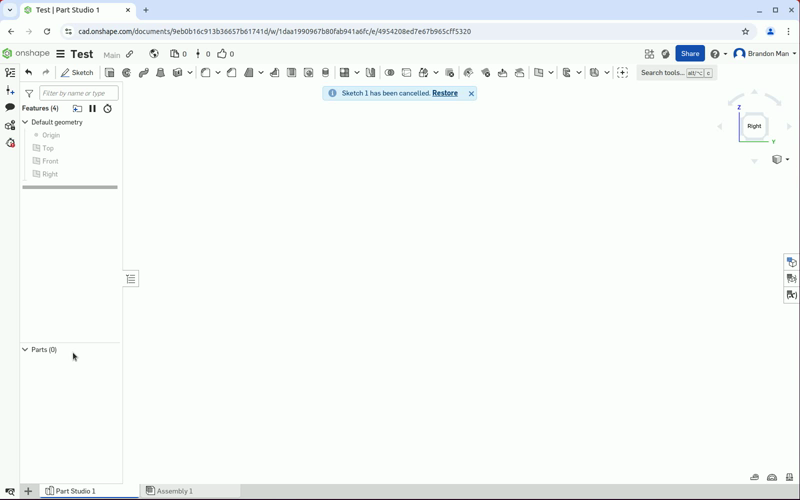
key(shift+s)
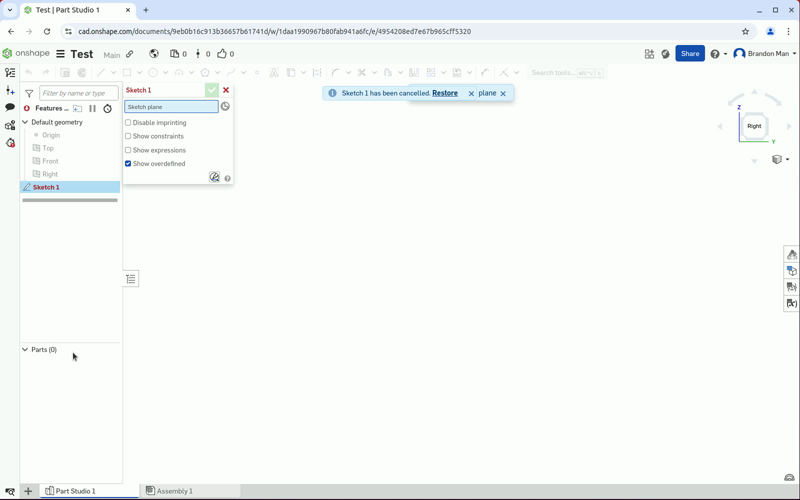
mouse_move(73, 176)
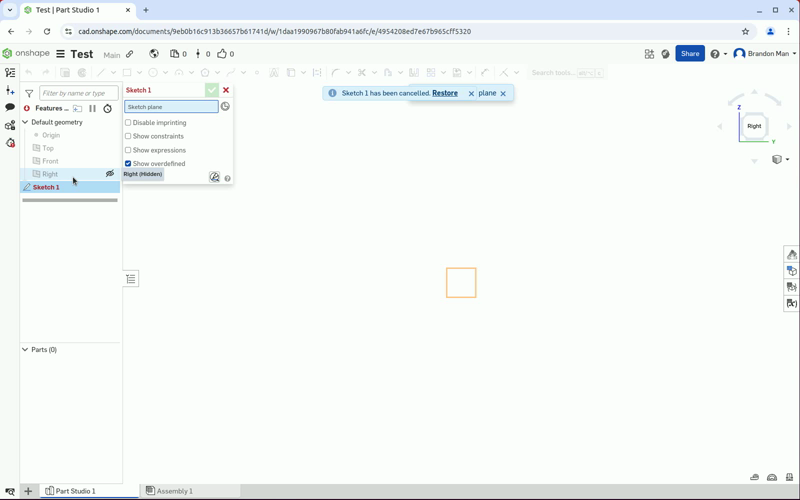
click(73, 176)
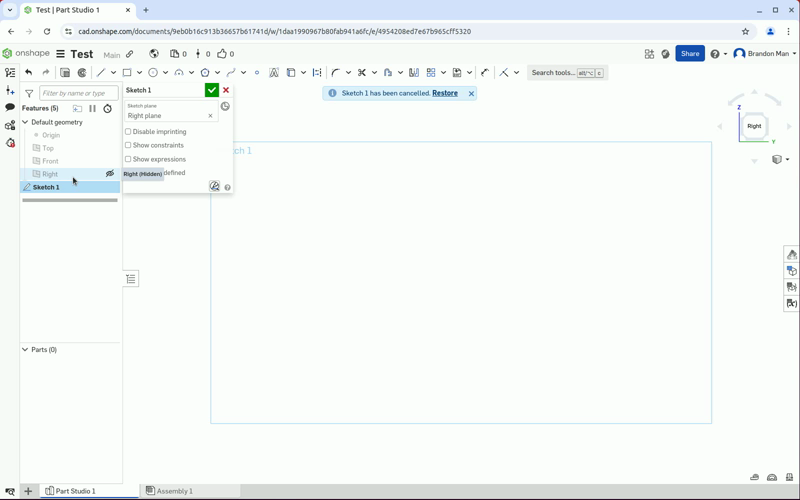
mouse_move(73, 352)
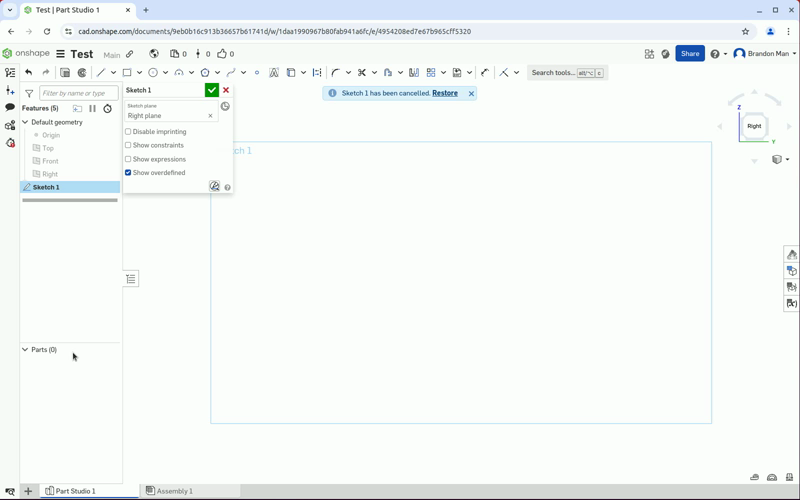
key(y)
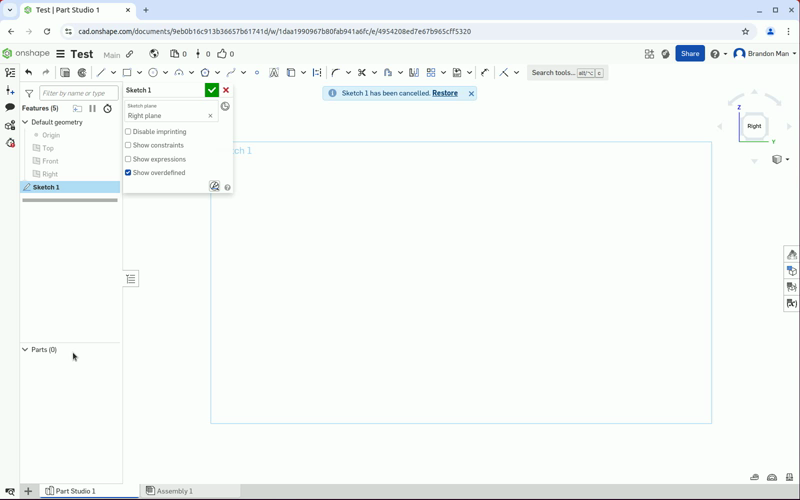
key(l)
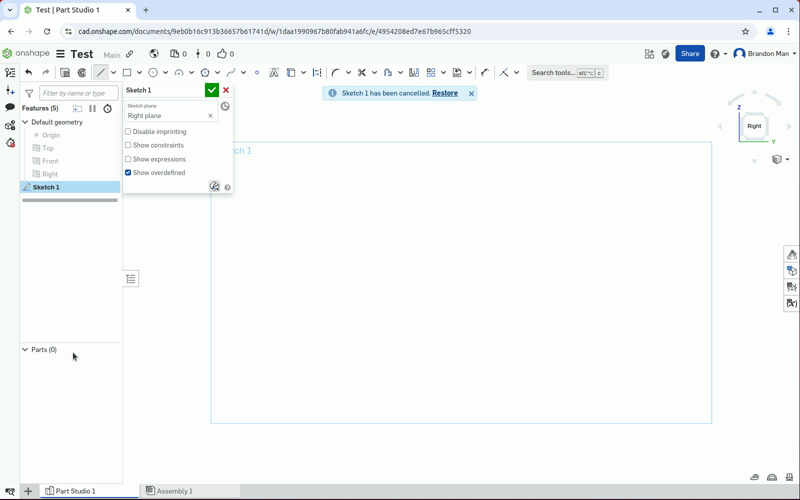
key_down(shift)
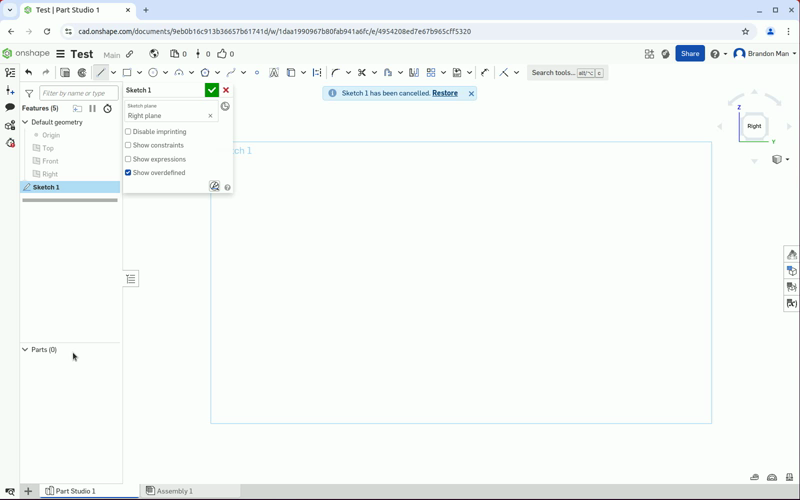
mouse_move(460, 282)
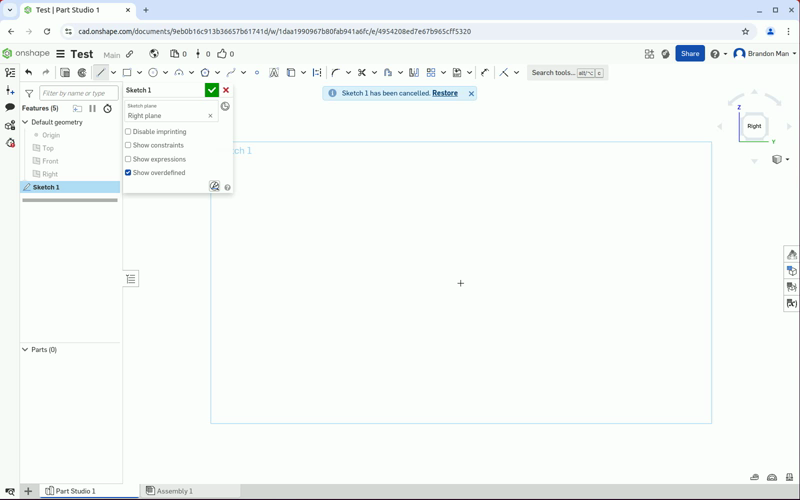
click(460, 282)
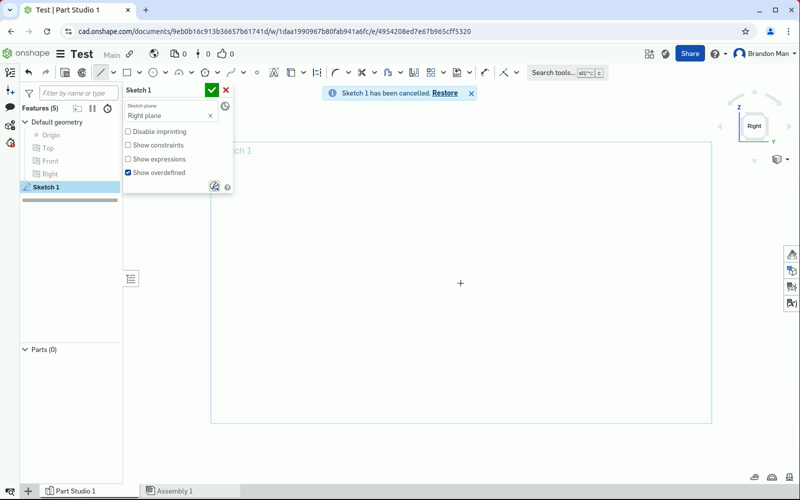
key_up(shift)
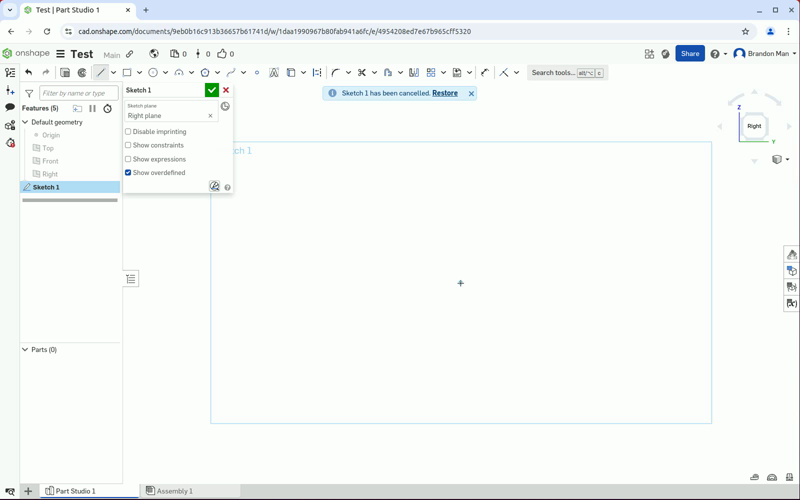
key_down(shift)
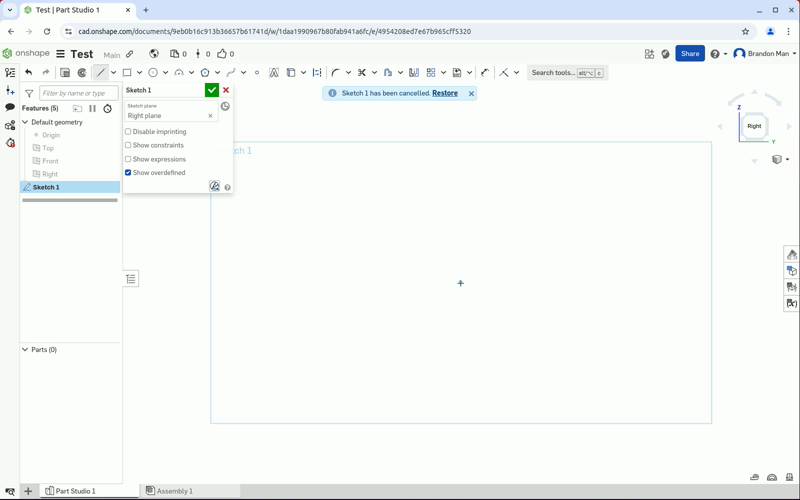
mouse_move(490, 282)
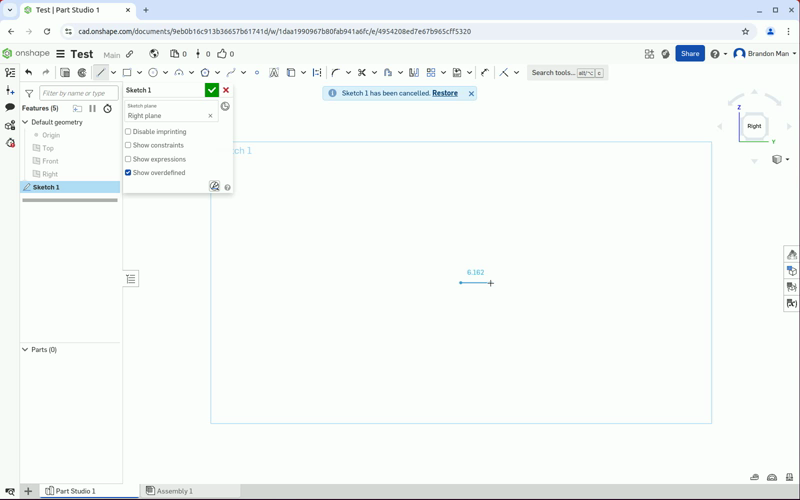
mouse_move(465, 282)
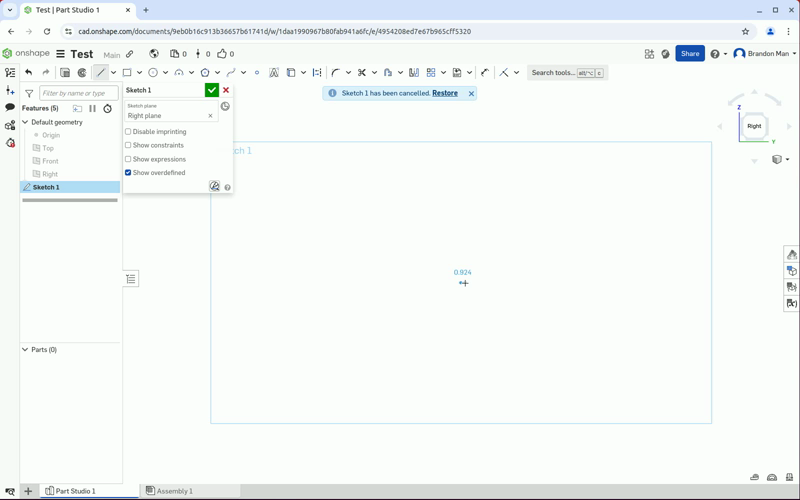
scroll(6)
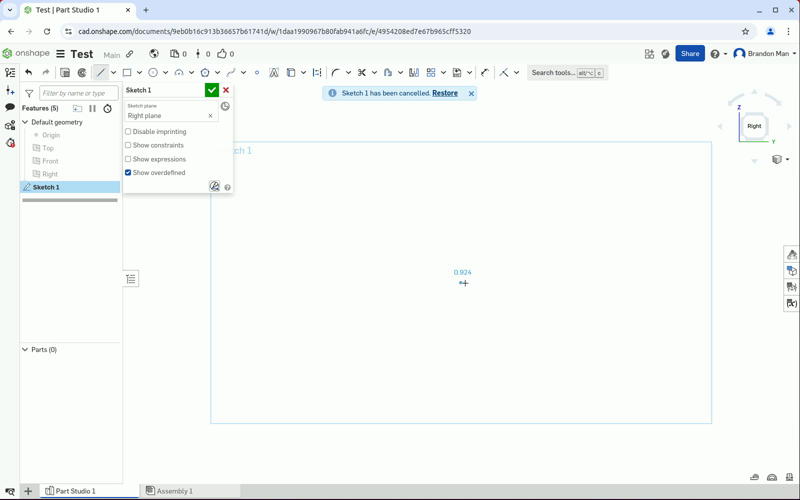
scroll(6)
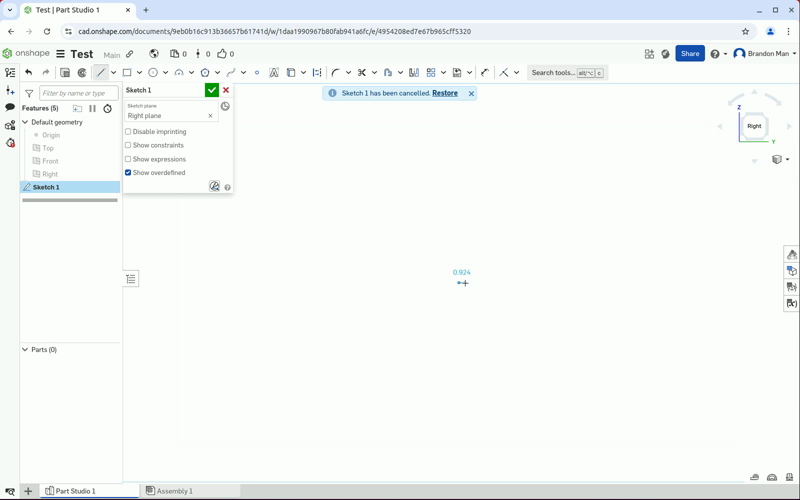
scroll(6)
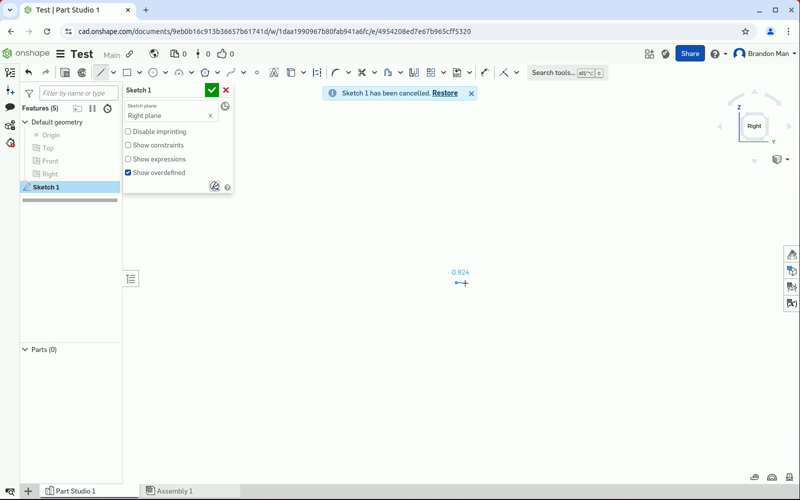
scroll(6)
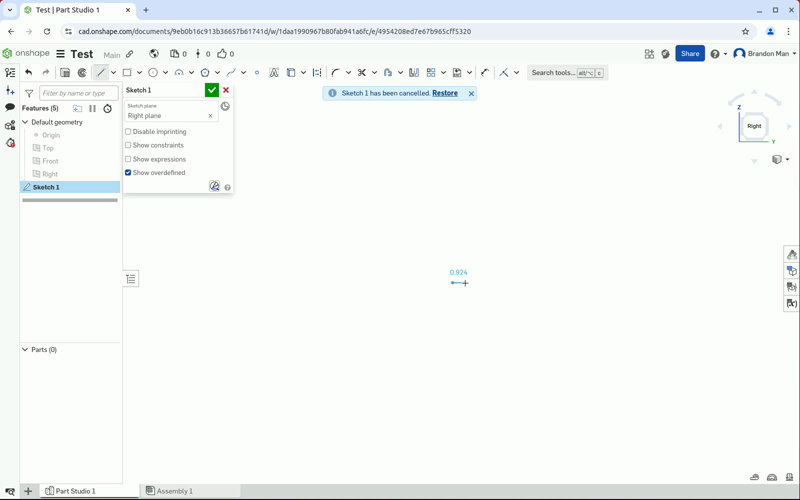
scroll(6)
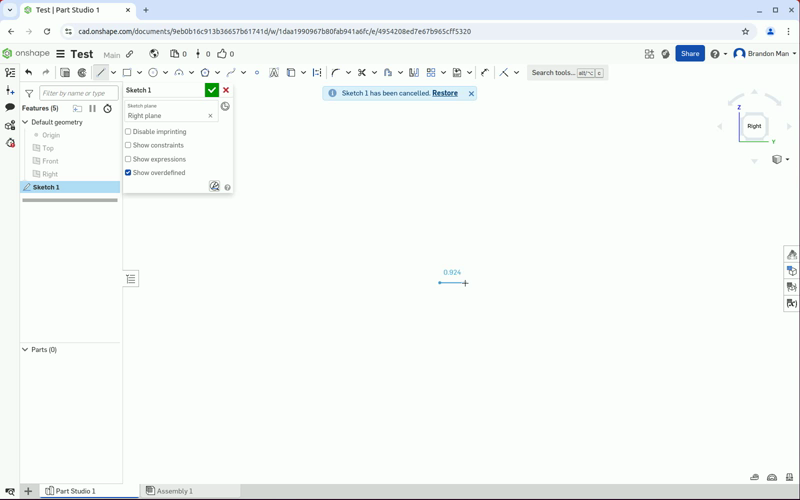
scroll(6)
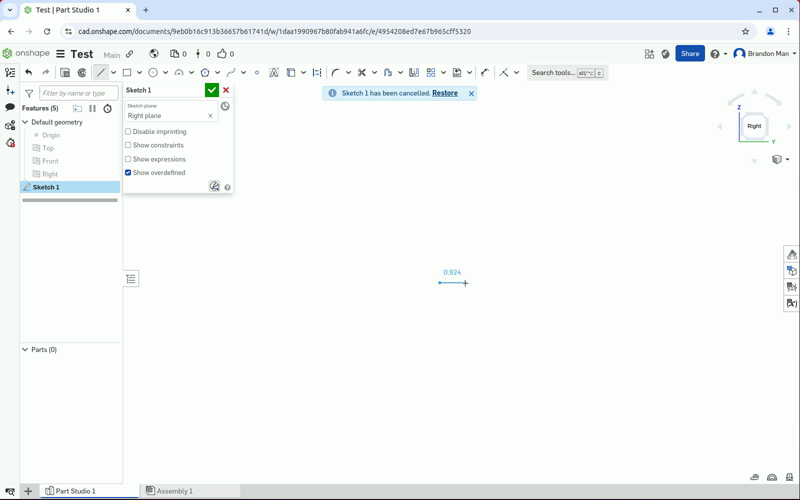
scroll(6)
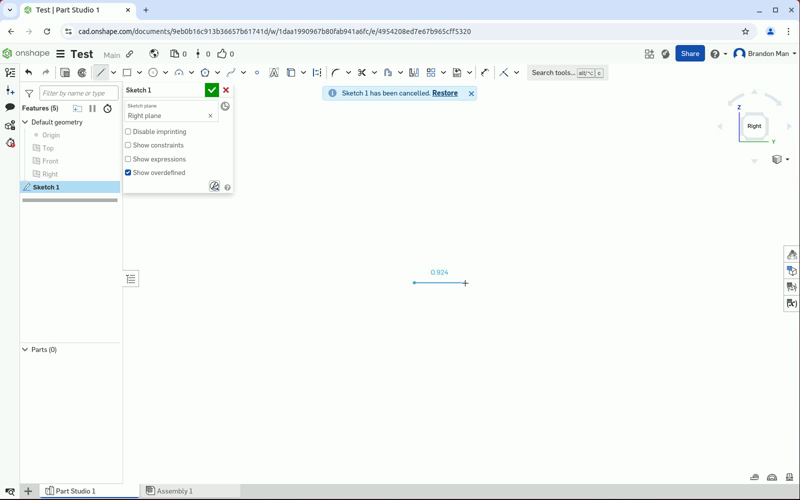
click(465, 282)
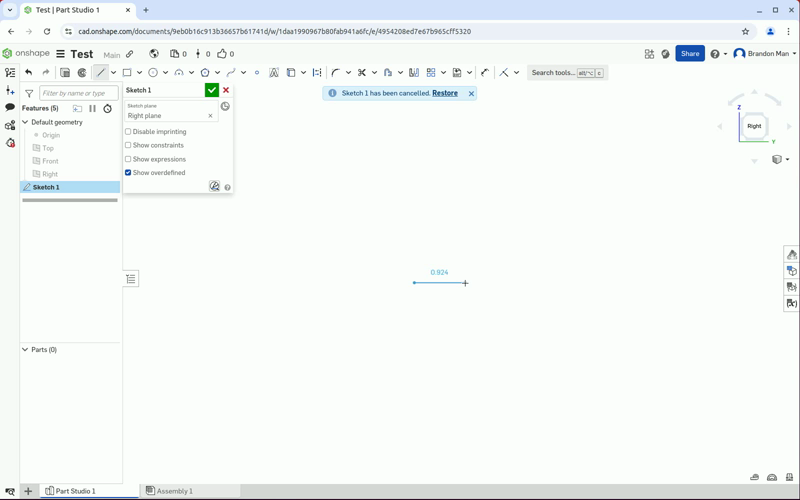
scroll(-6)
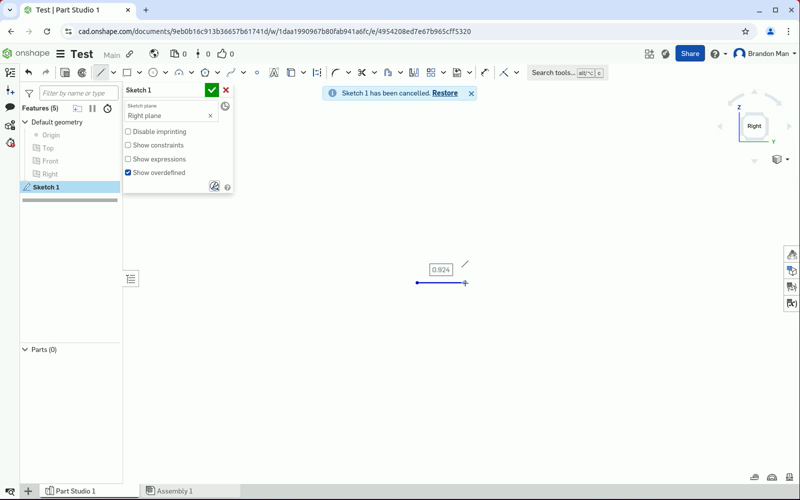
scroll(-6)
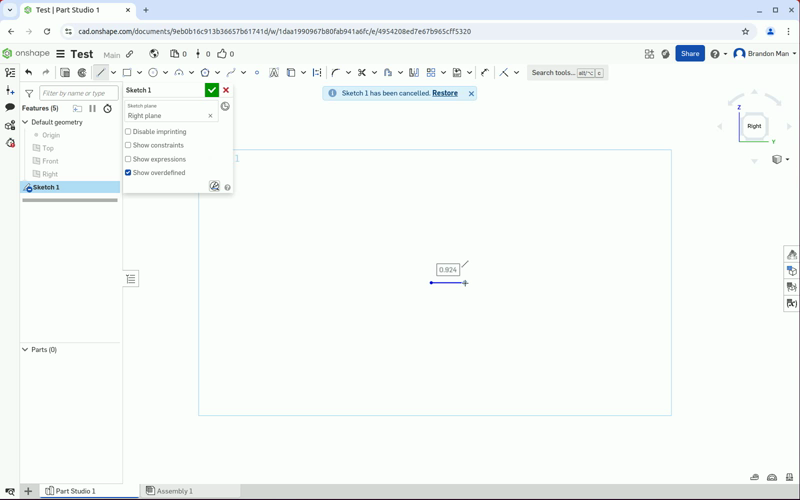
scroll(-6)
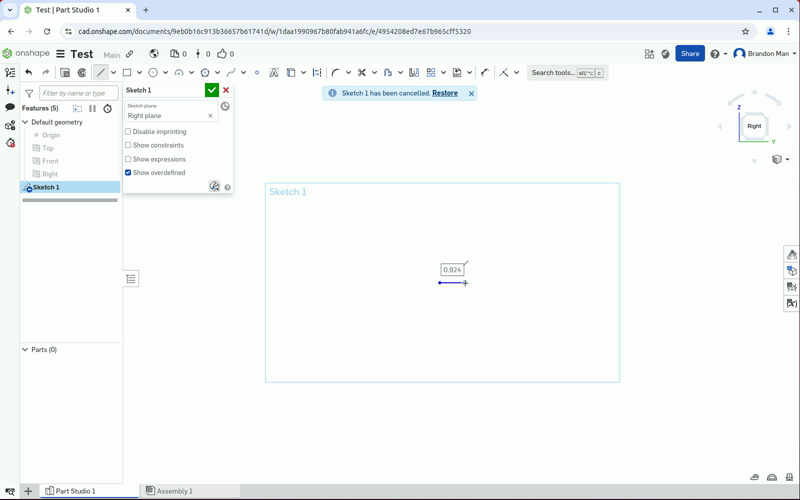
scroll(-6)
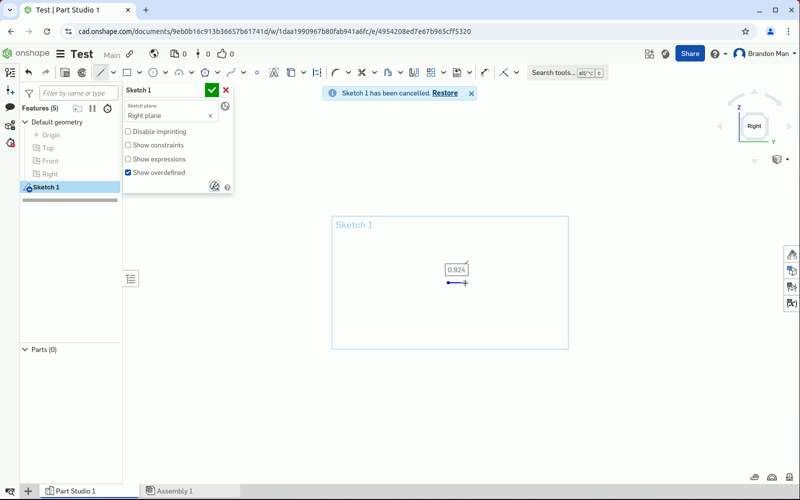
scroll(-6)
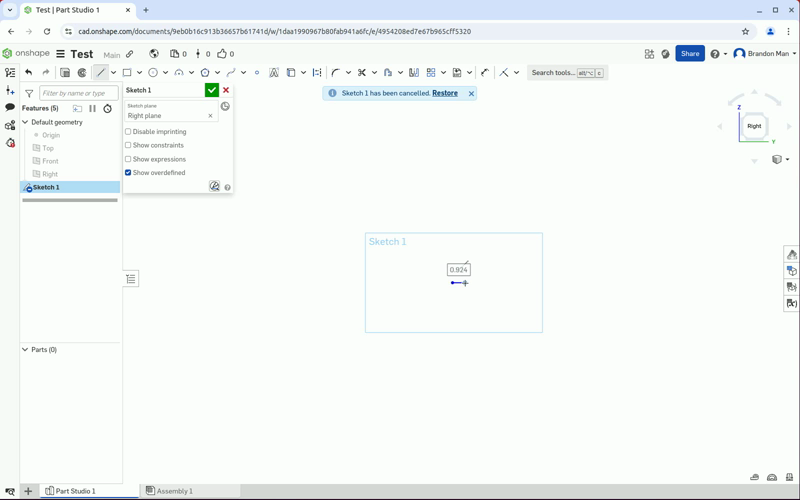
scroll(-6)
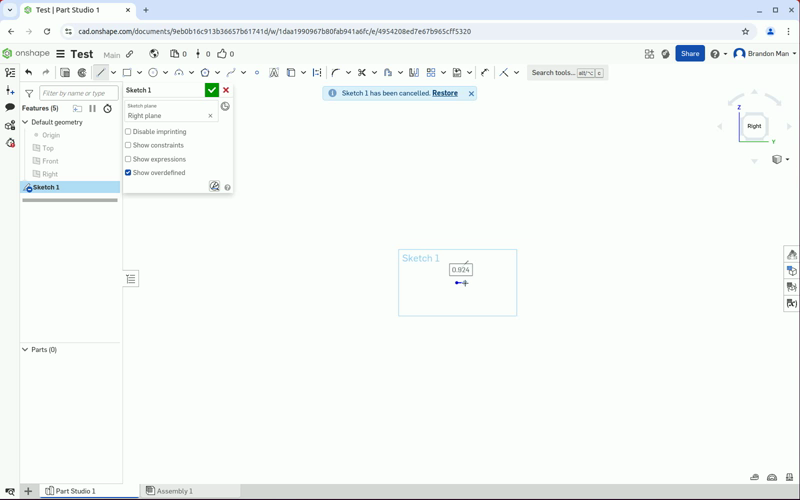
scroll(-6)
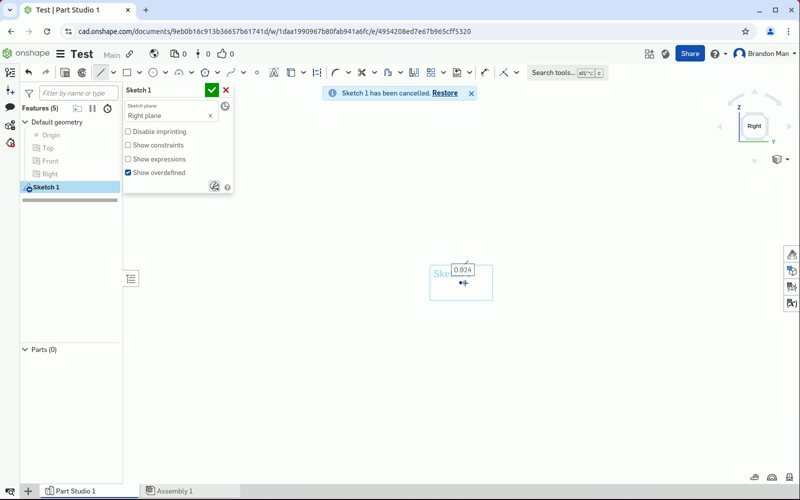
key_up(shift)
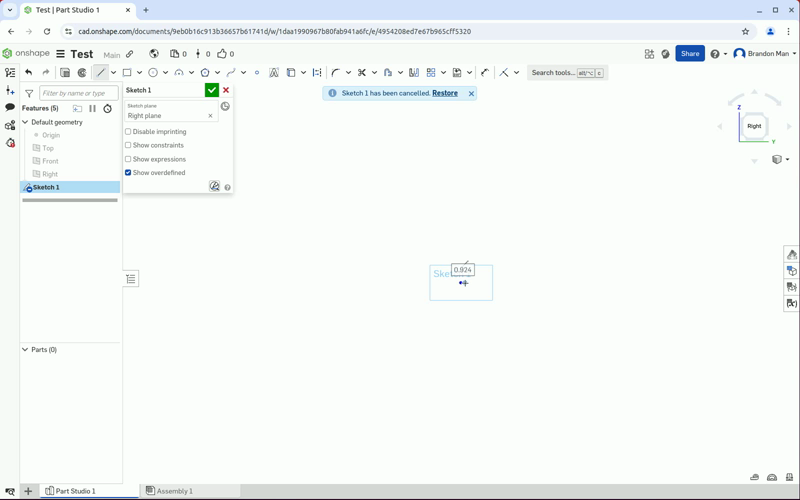
key_down(shift)
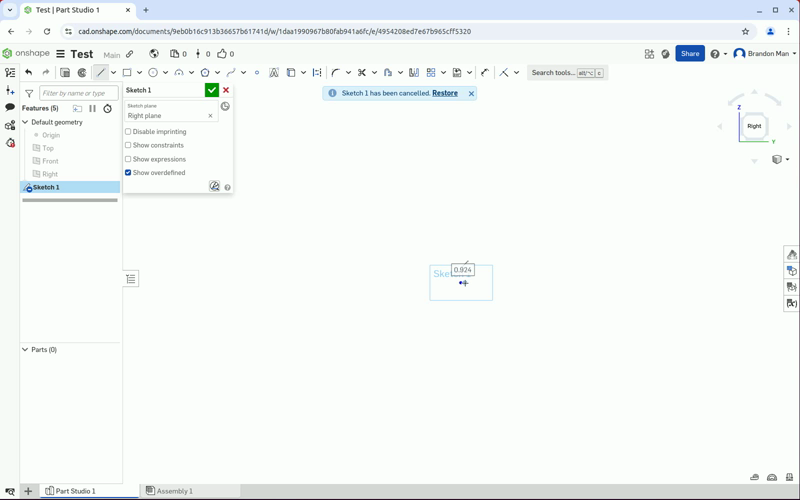
mouse_move(495, 282)
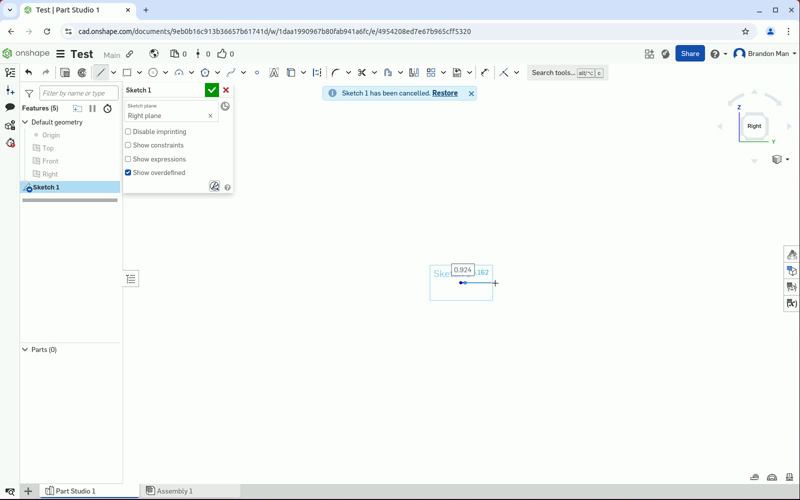
mouse_move(465, 282)
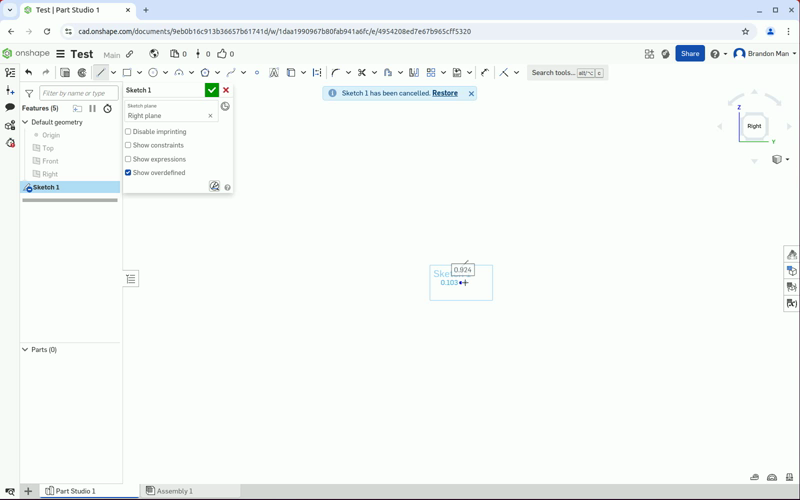
scroll(6)
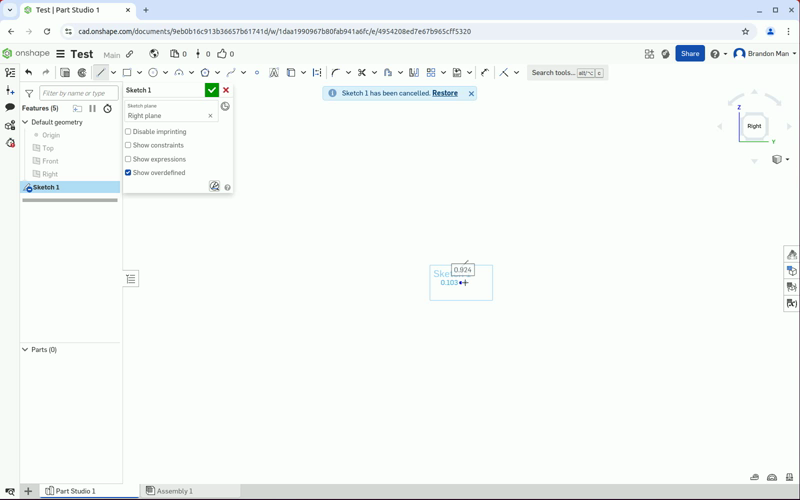
scroll(6)
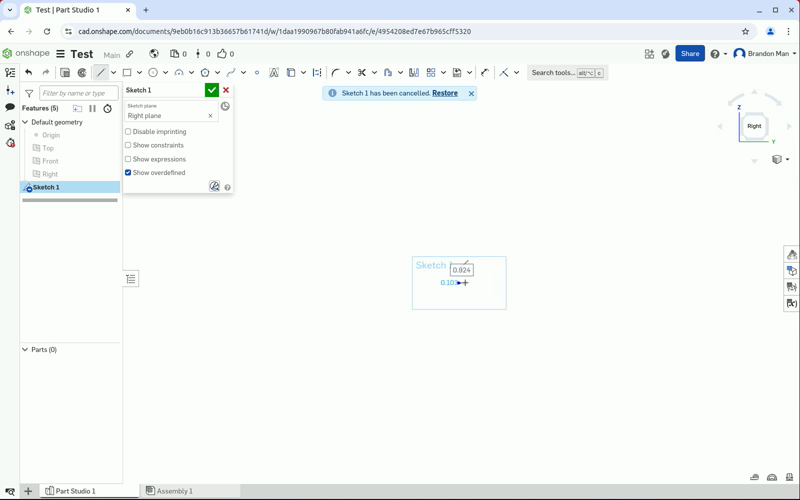
scroll(6)
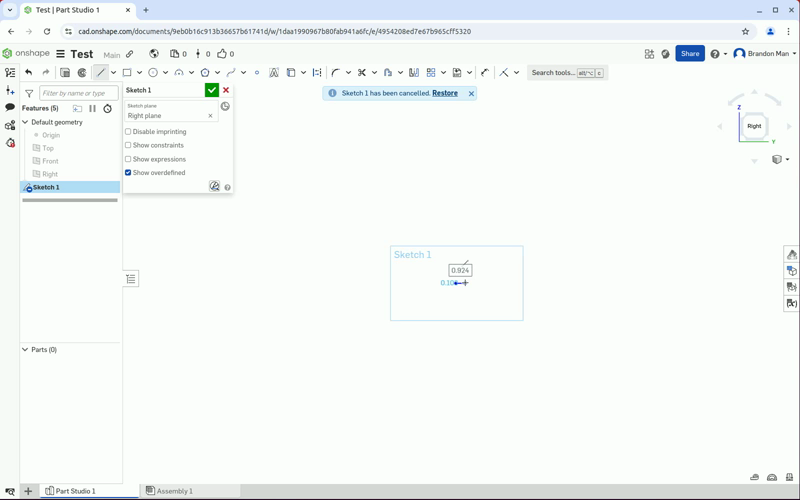
scroll(6)
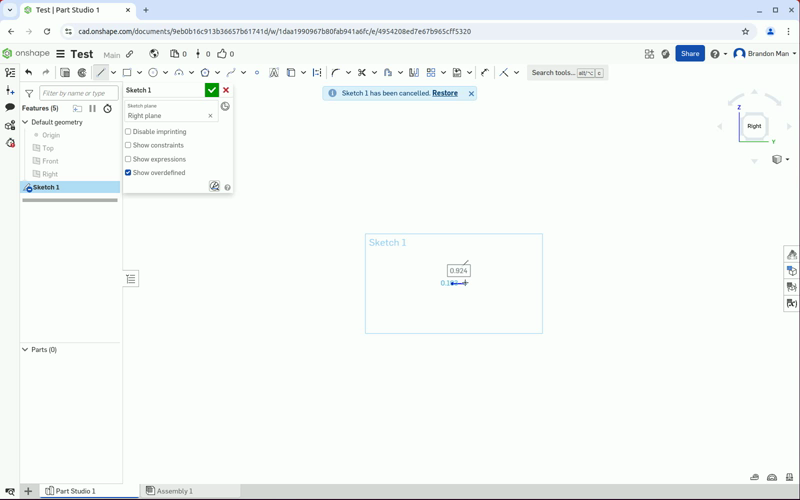
scroll(6)
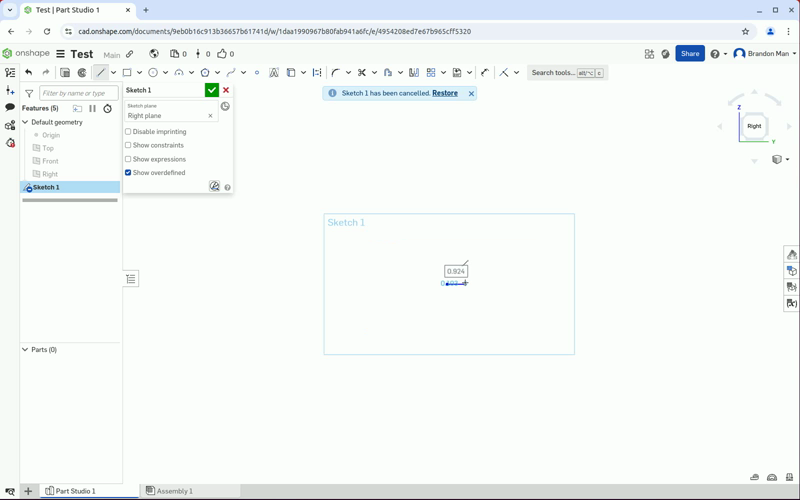
scroll(6)
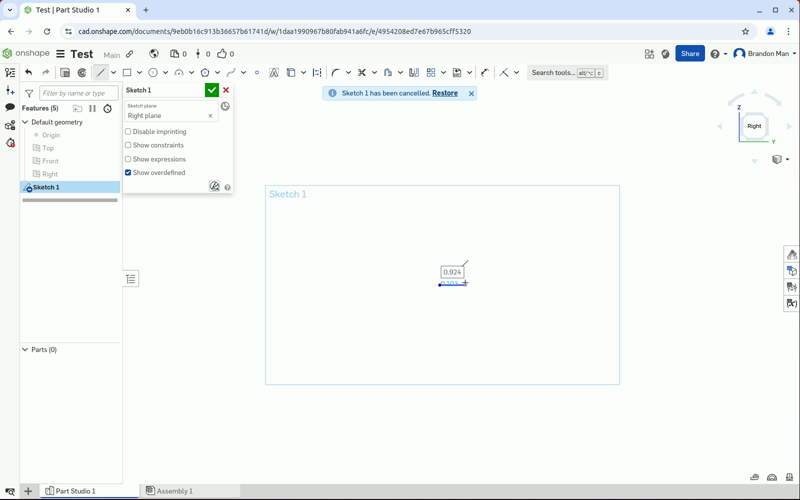
scroll(6)
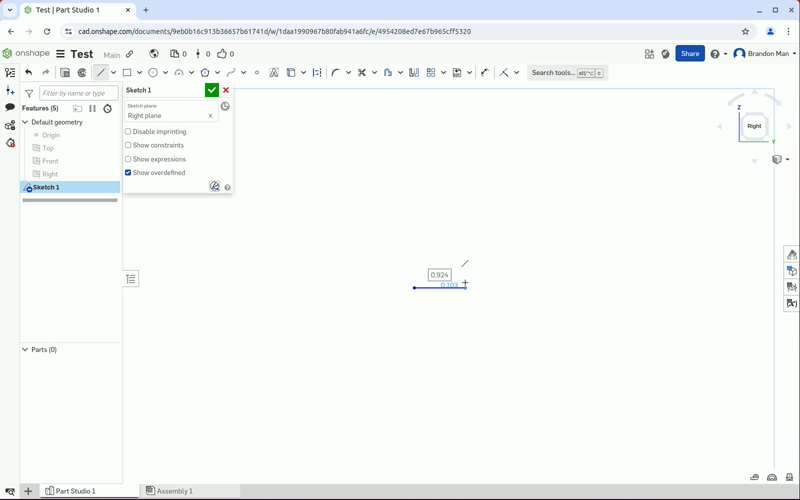
click(465, 282)
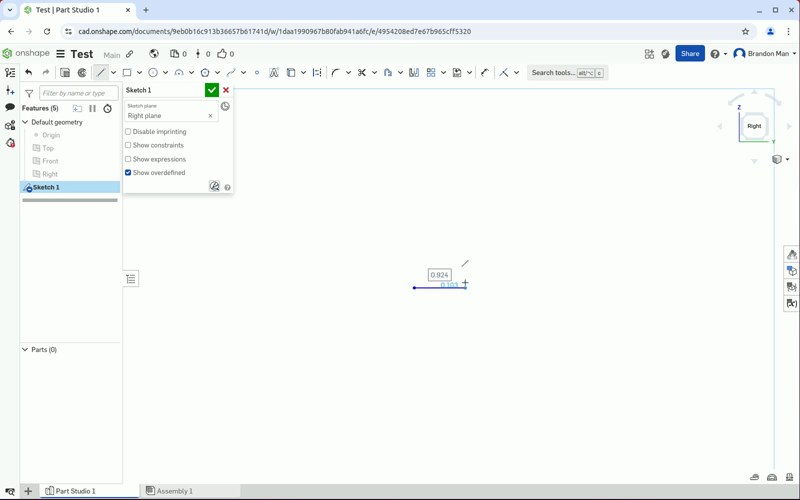
scroll(-6)
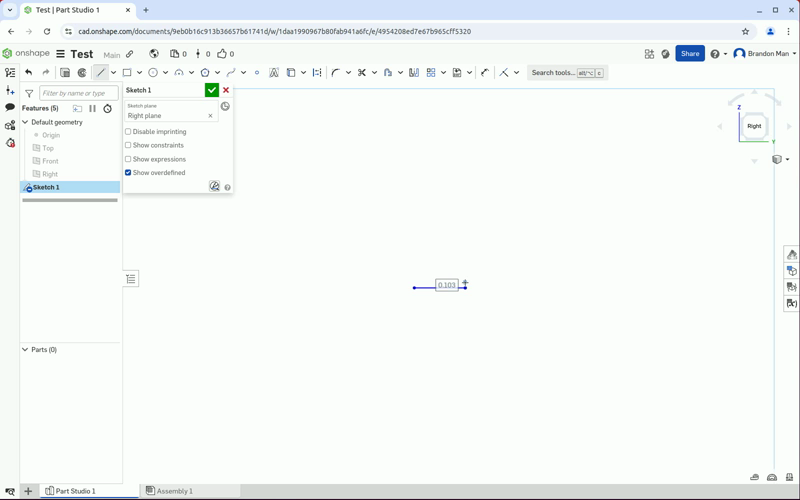
scroll(-6)
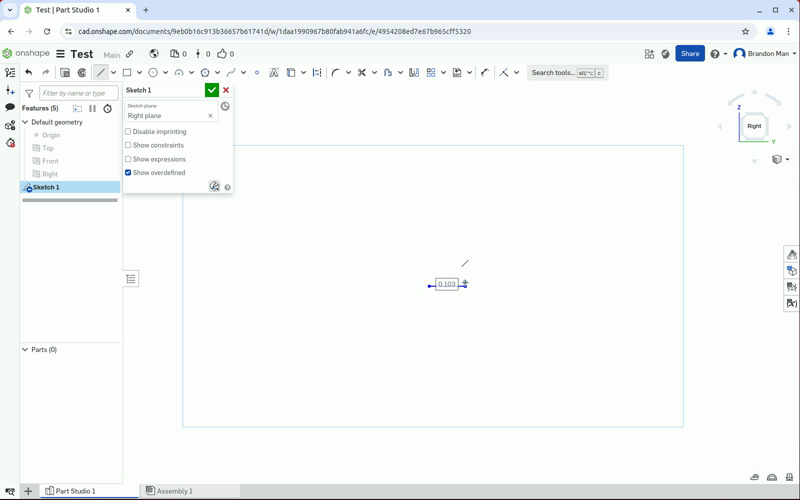
scroll(-6)
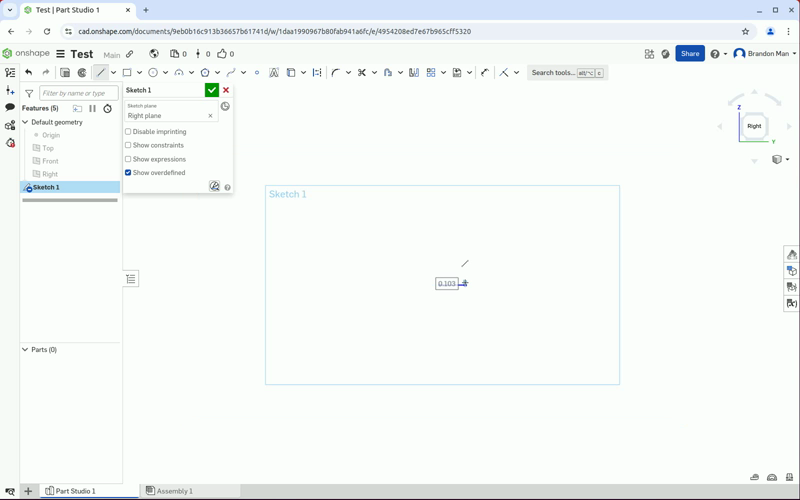
scroll(-6)
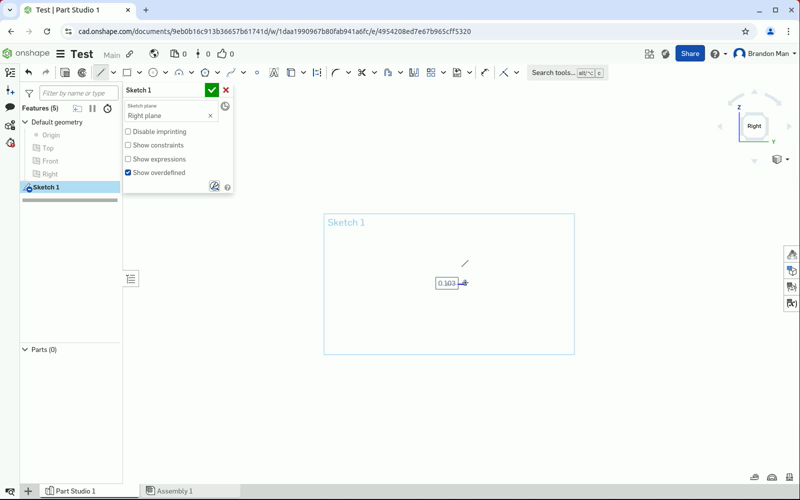
scroll(-6)
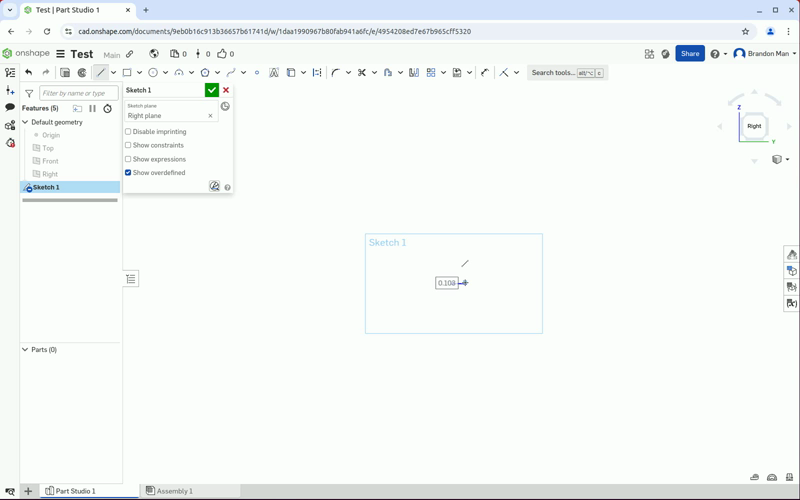
scroll(-6)
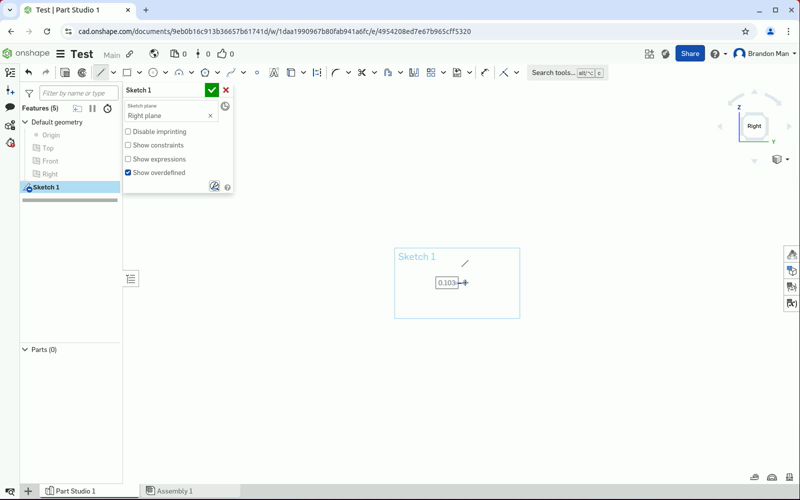
scroll(-6)
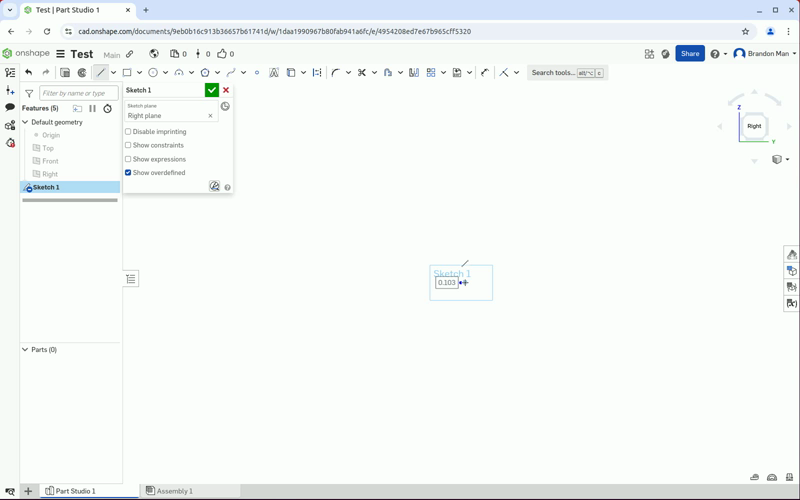
key_up(shift)
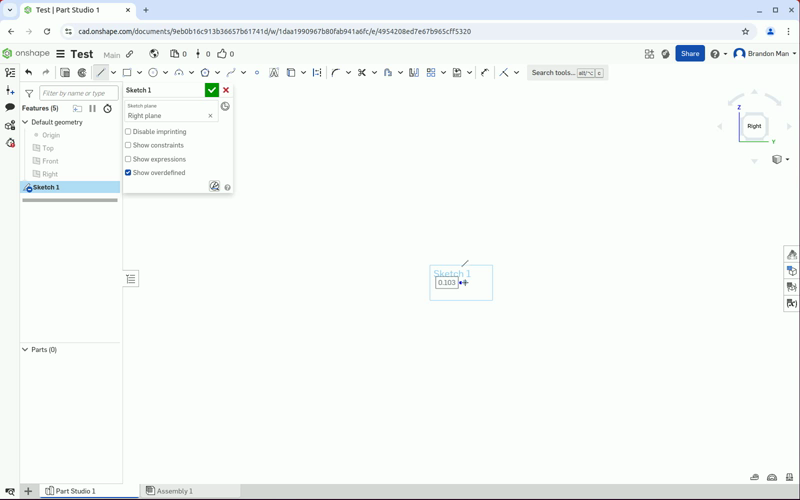
key_down(shift)
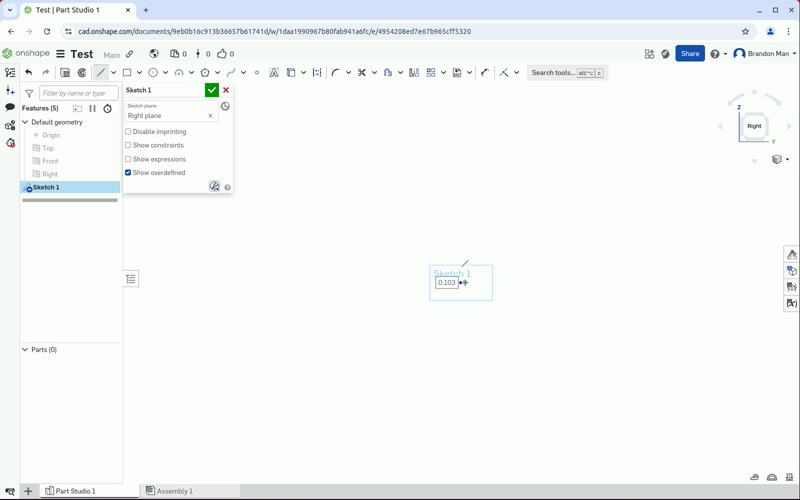
mouse_move(495, 282)
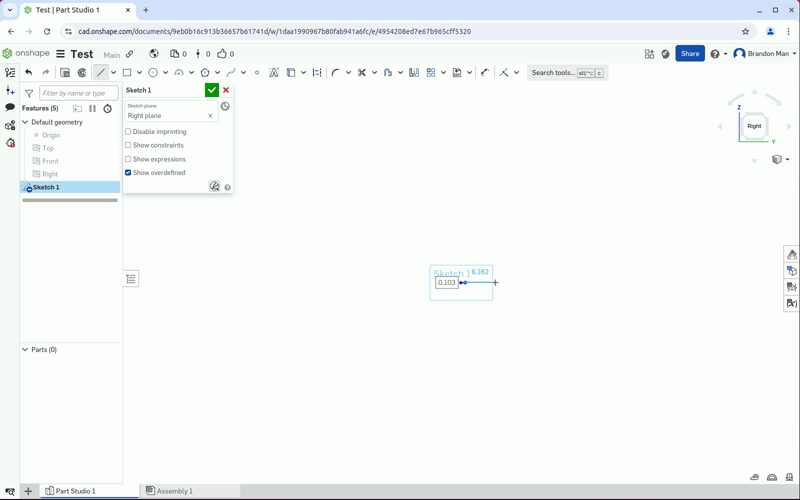
mouse_move(460, 282)
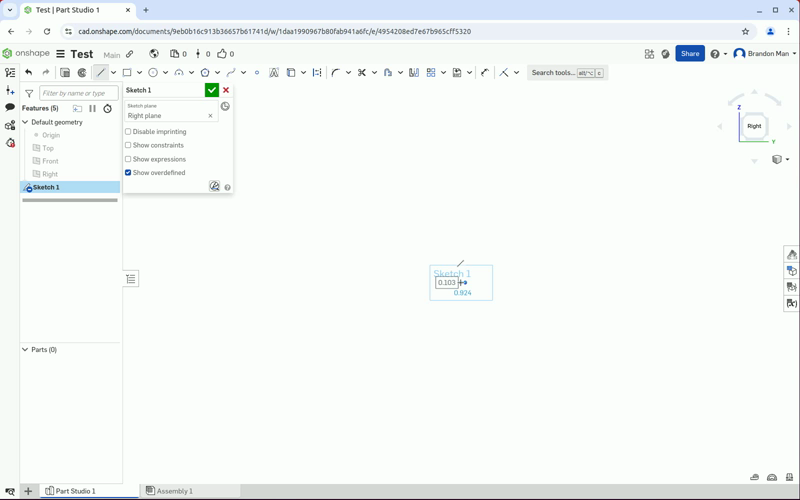
scroll(6)
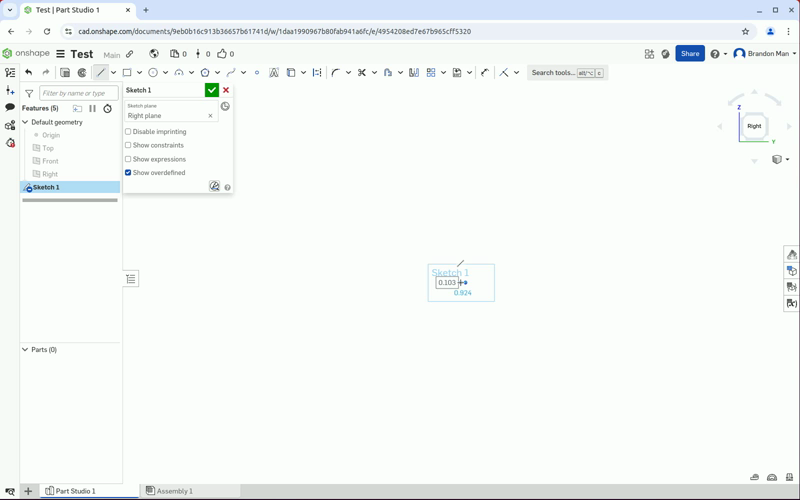
scroll(6)
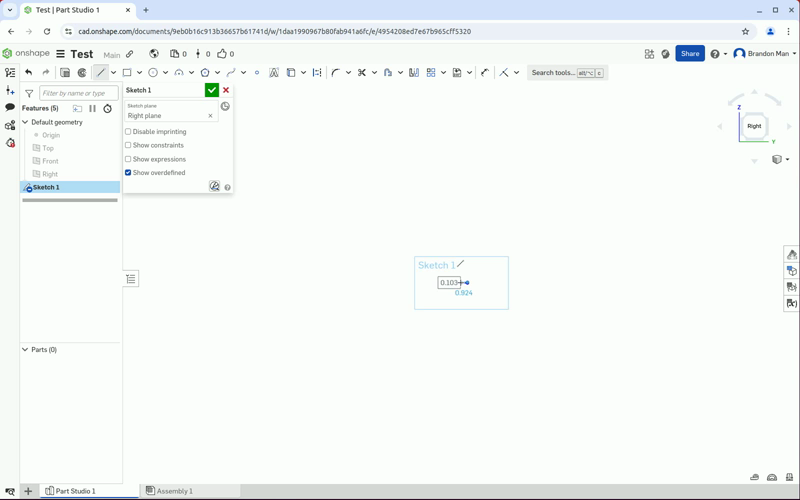
scroll(6)
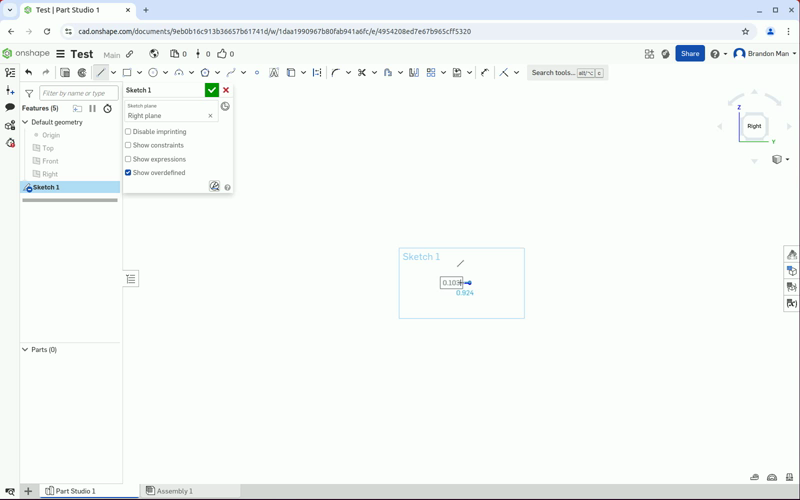
scroll(6)
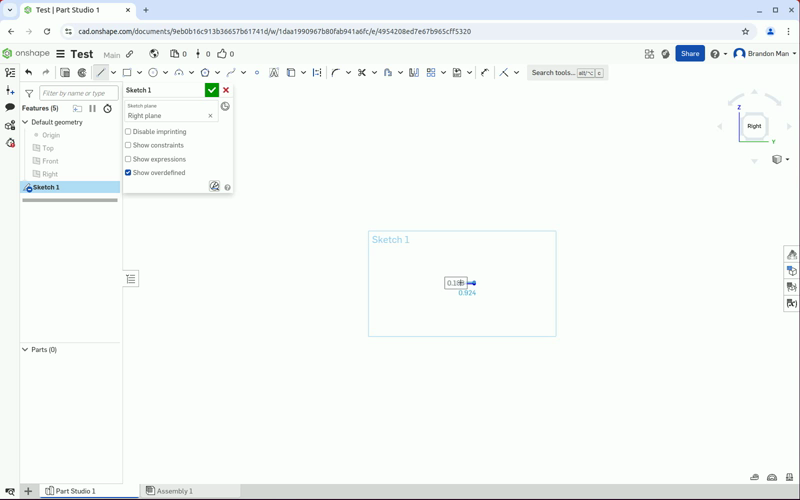
scroll(6)
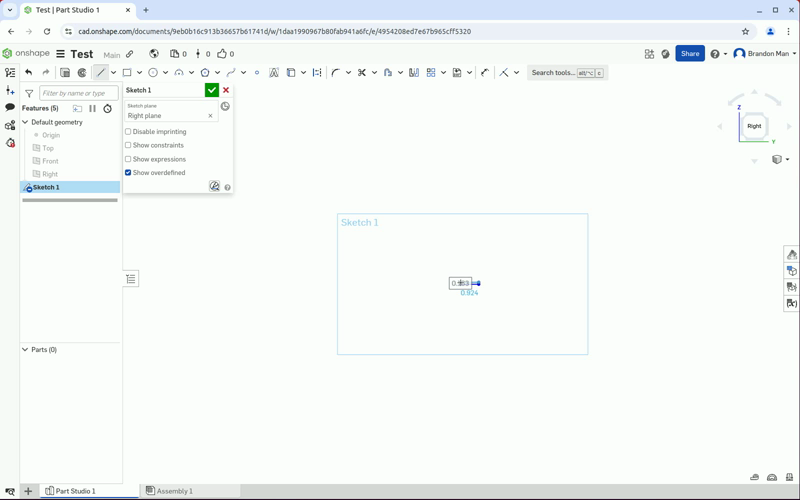
scroll(6)
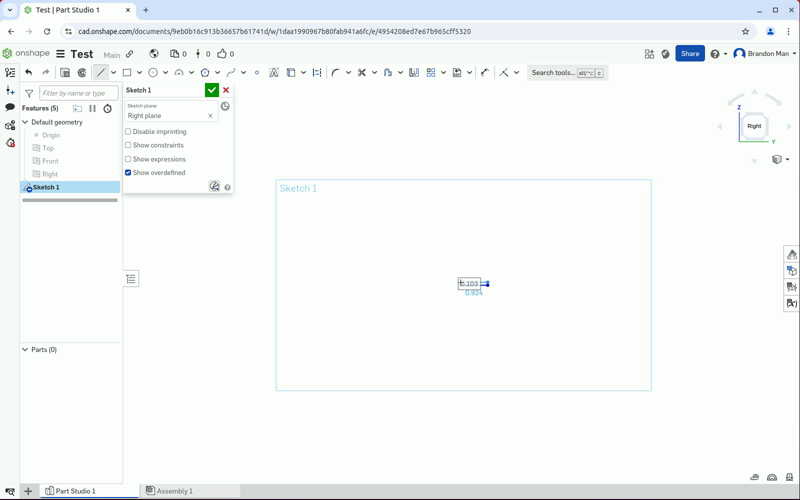
scroll(6)
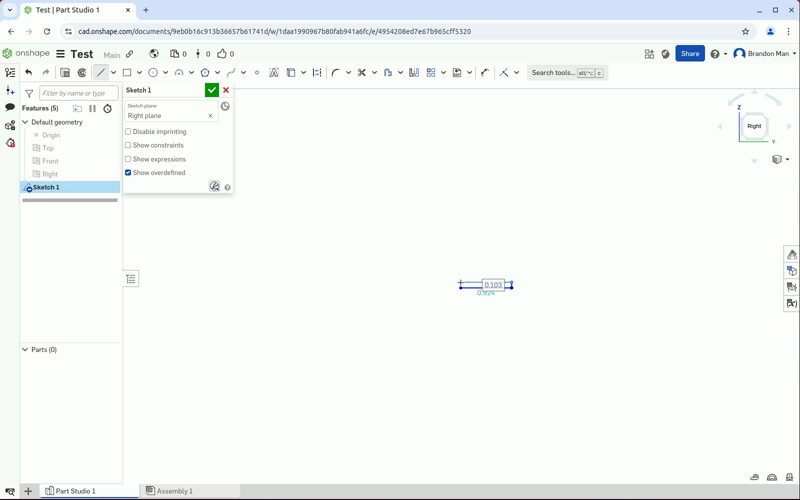
click(460, 282)
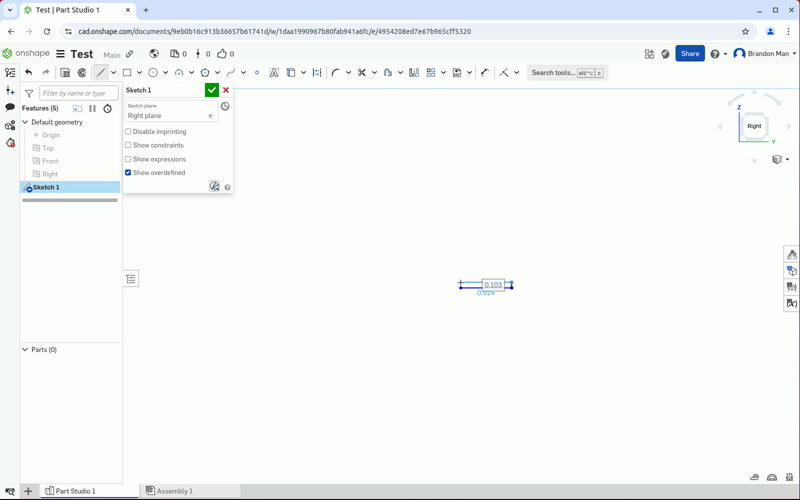
scroll(-6)
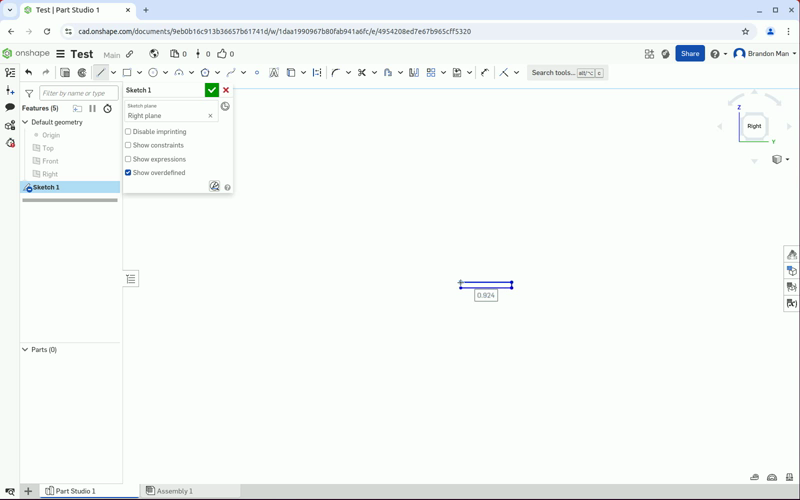
scroll(-6)
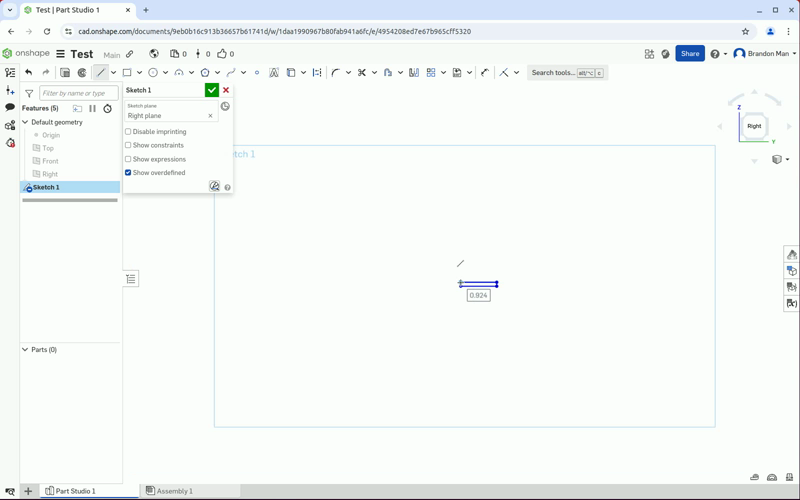
scroll(-6)
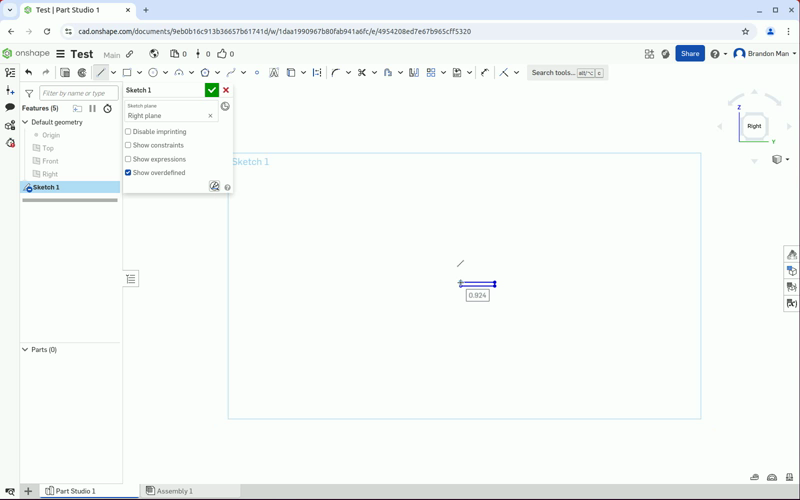
scroll(-6)
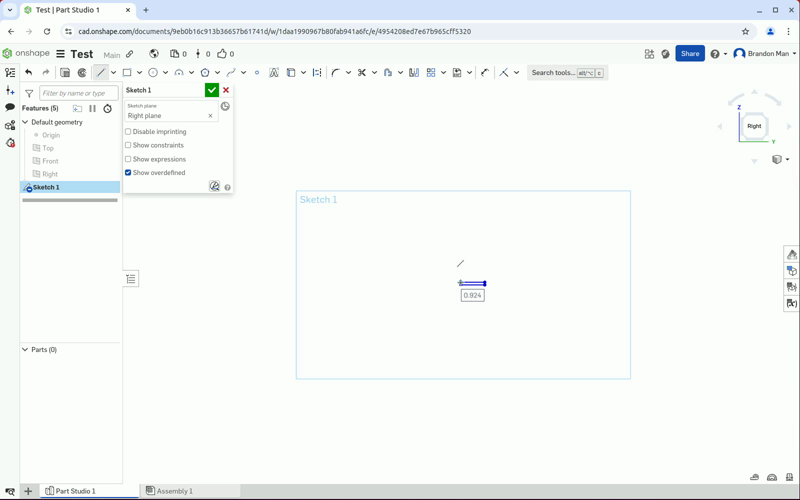
scroll(-6)
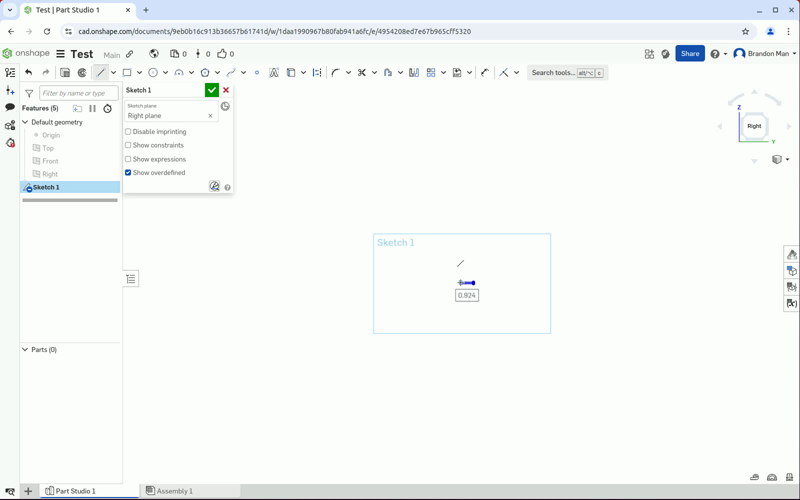
scroll(-6)
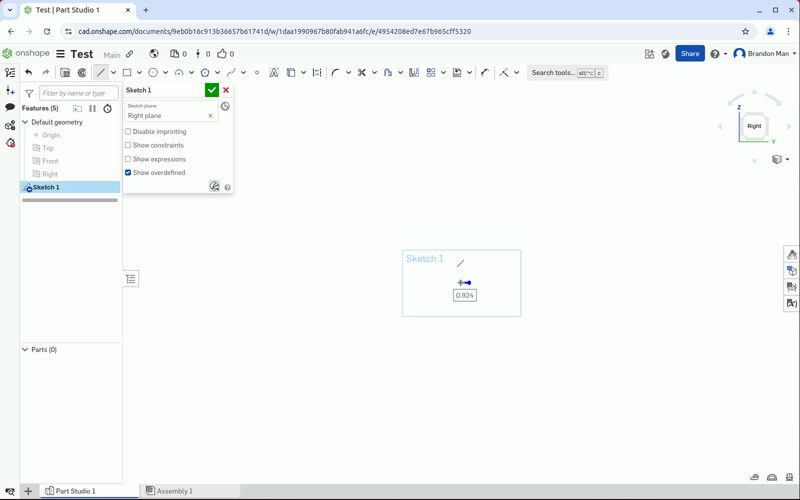
scroll(-6)
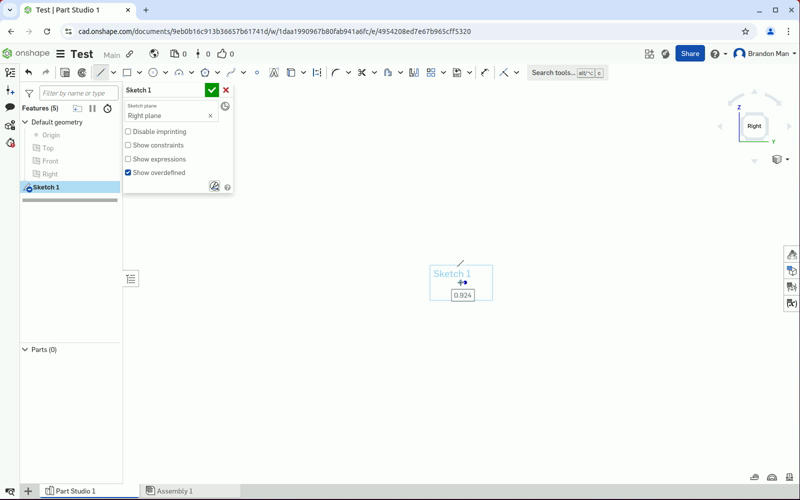
key_up(shift)
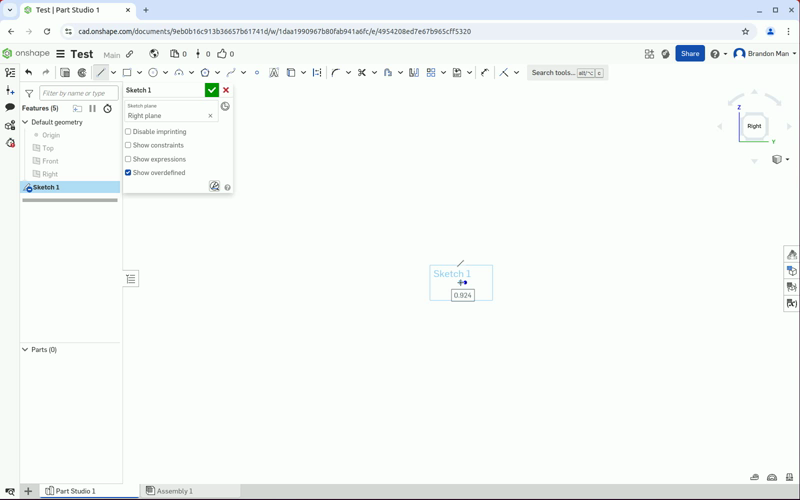
mouse_move(490, 282)
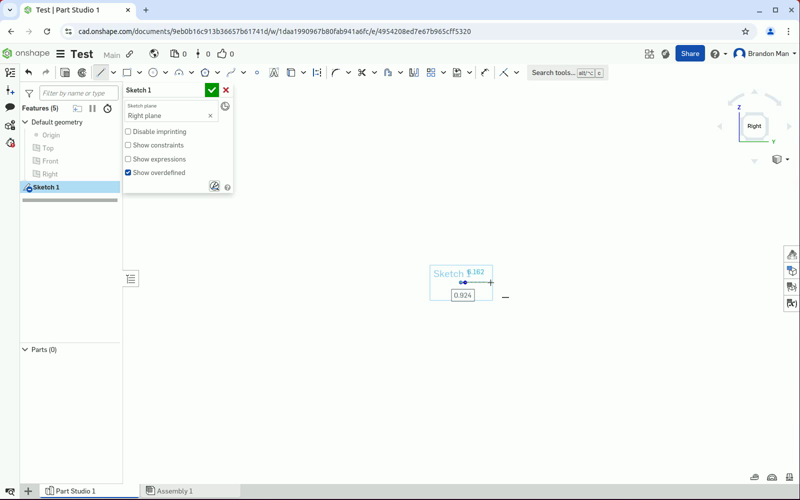
key_down(shift)
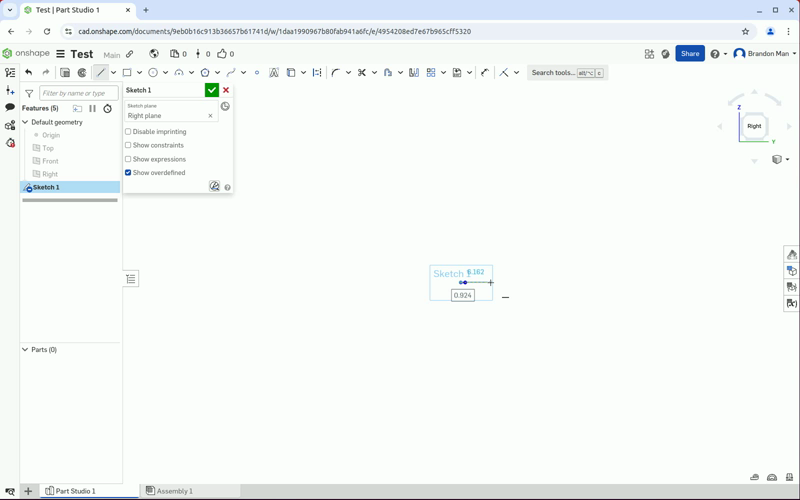
mouse_move(460, 282)
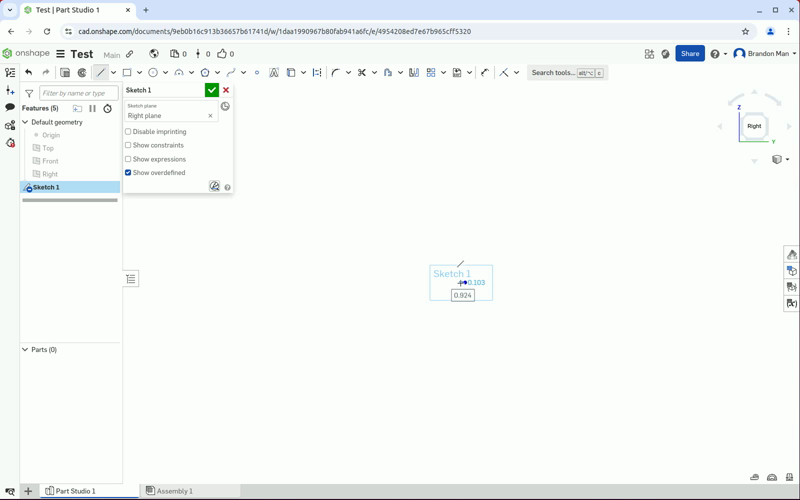
scroll(6)
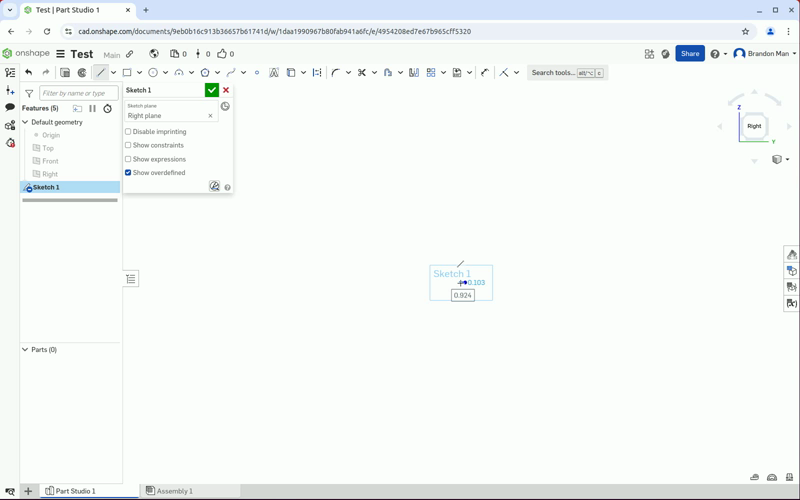
scroll(6)
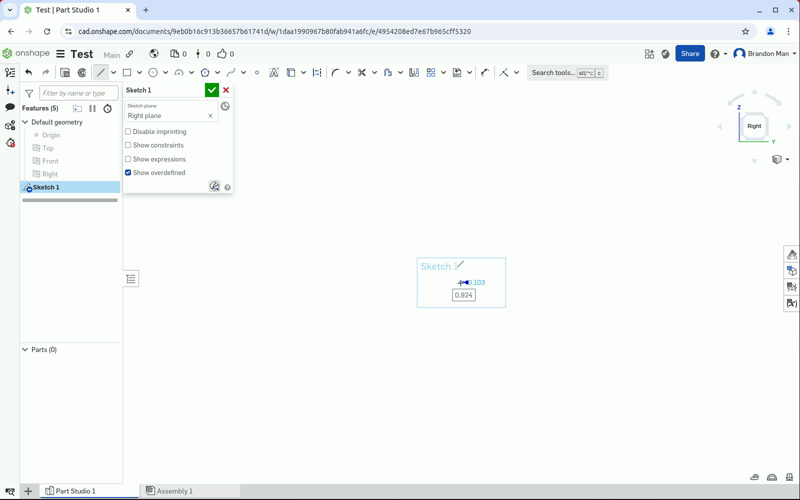
scroll(6)
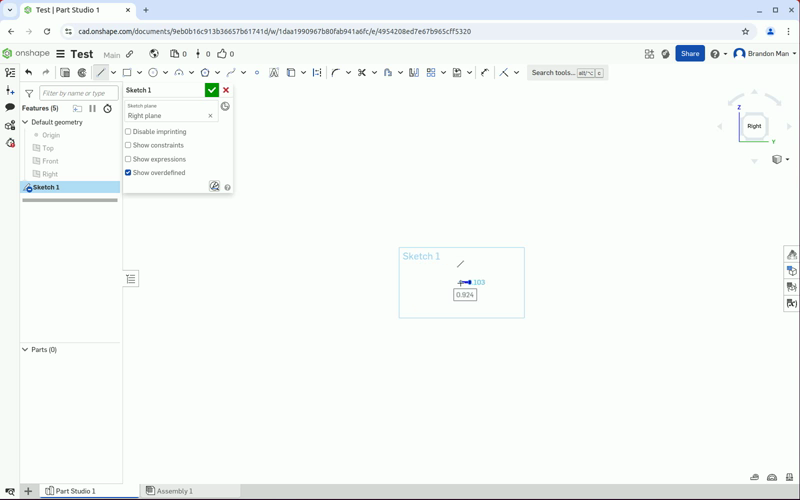
scroll(6)
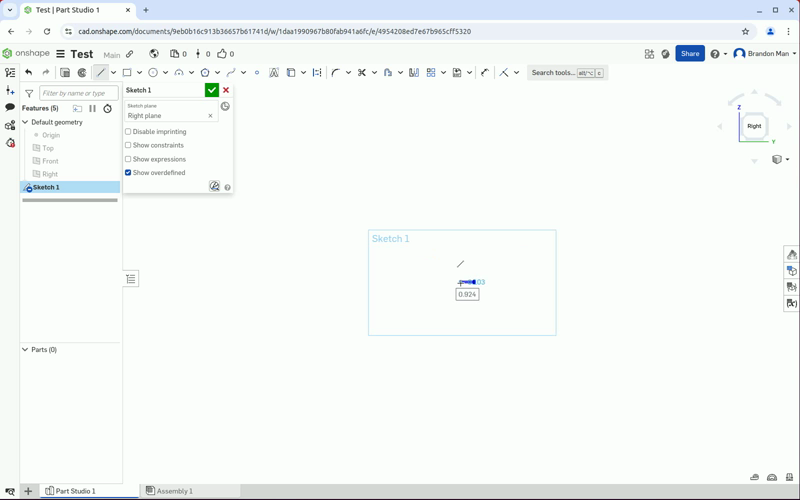
scroll(6)
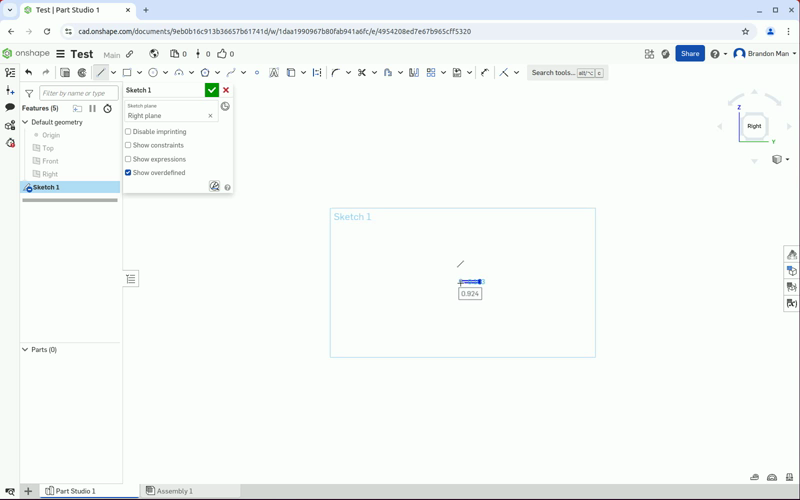
scroll(6)
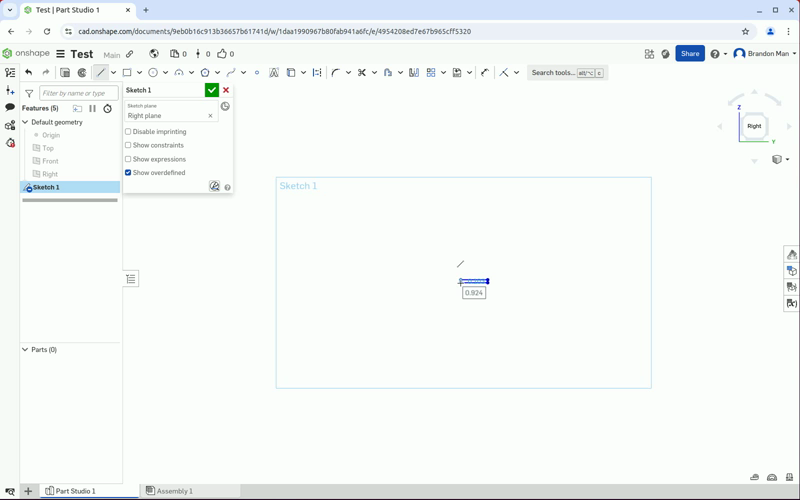
scroll(6)
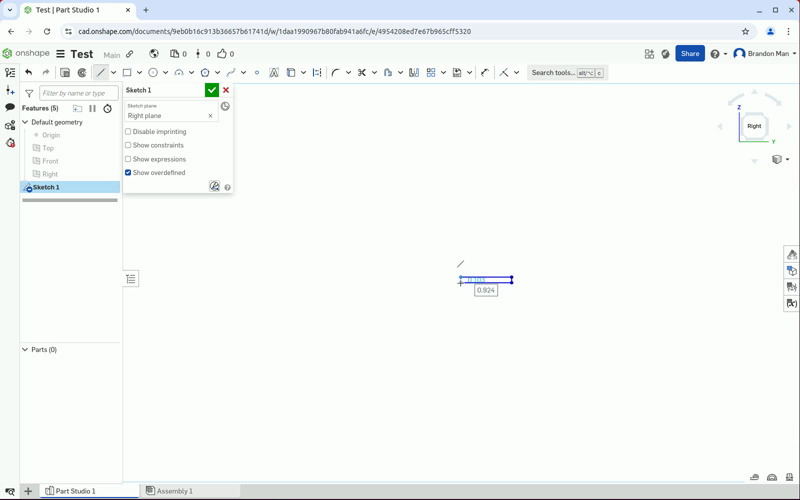
key_up(shift)
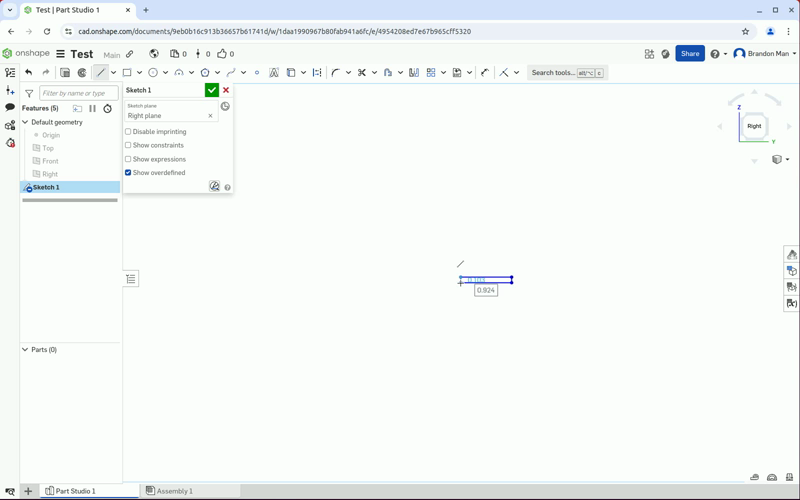
click(460, 282)
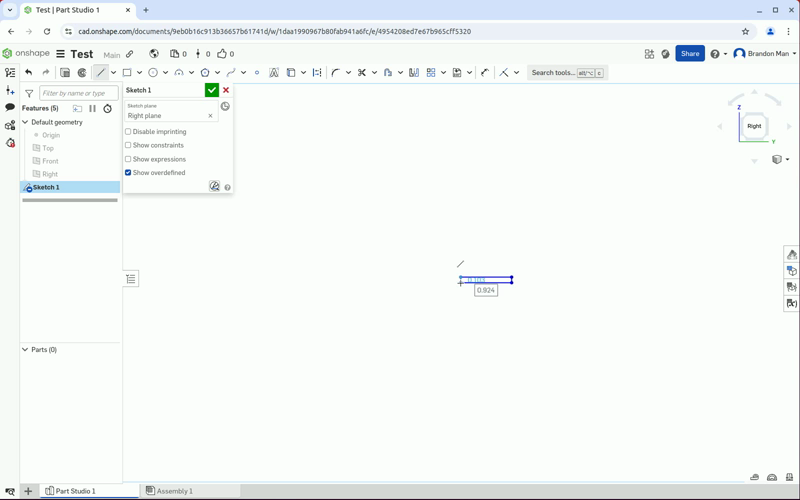
scroll(-6)
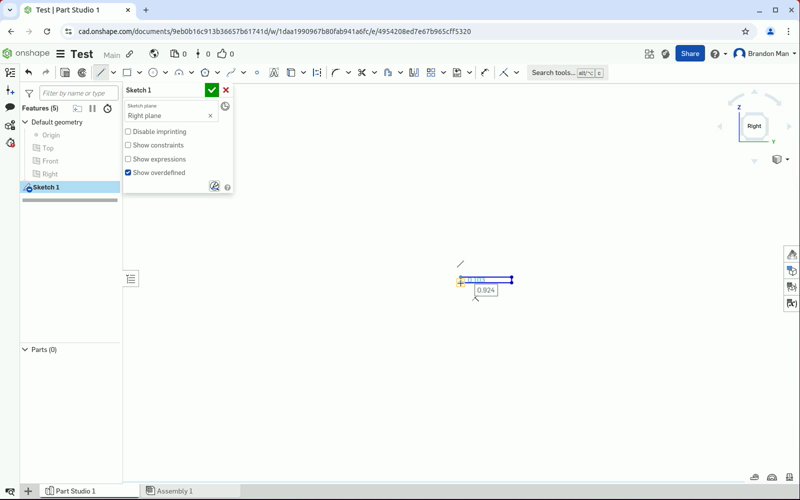
scroll(-6)
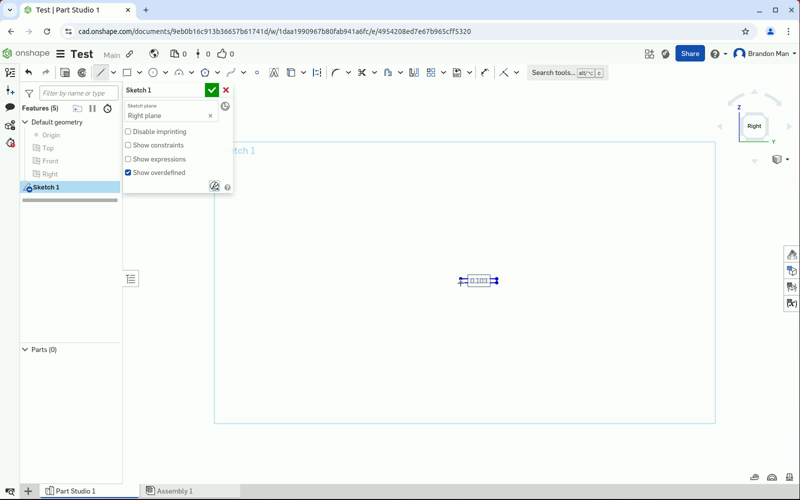
scroll(-6)
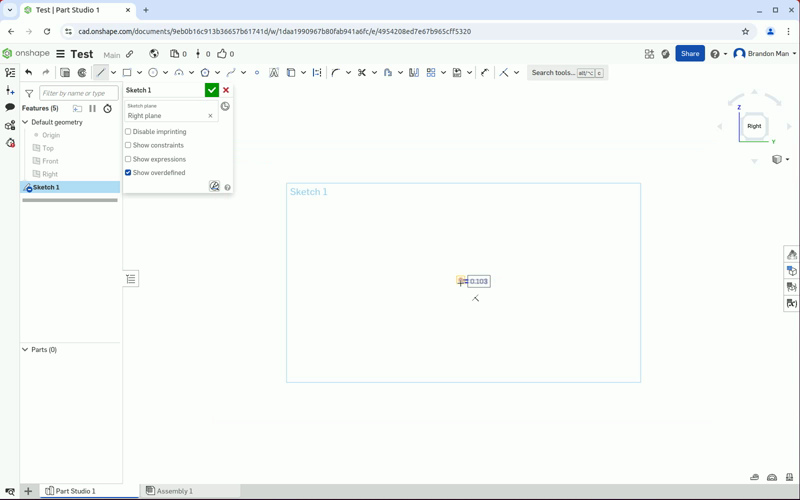
scroll(-6)
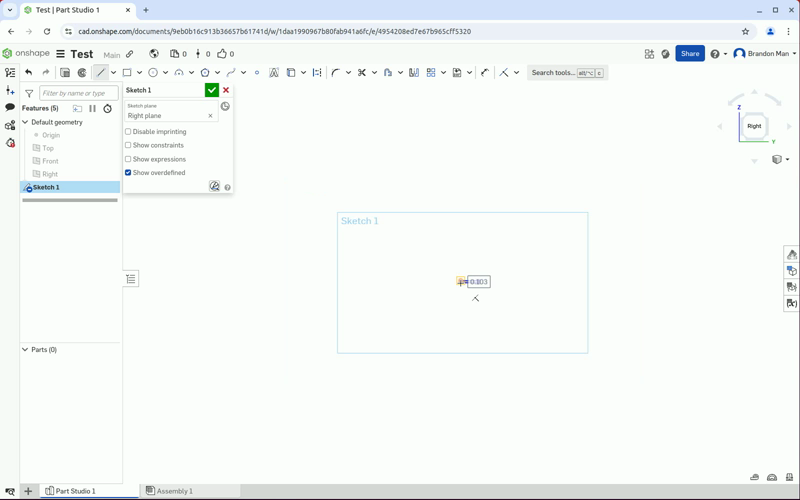
scroll(-6)
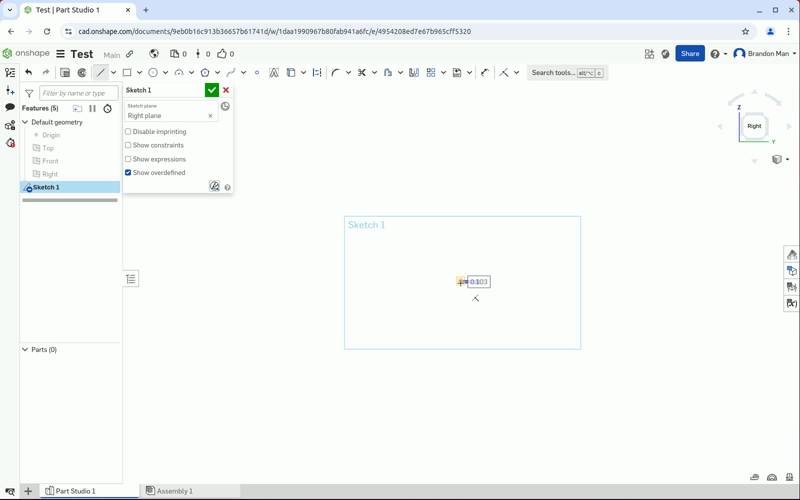
scroll(-6)
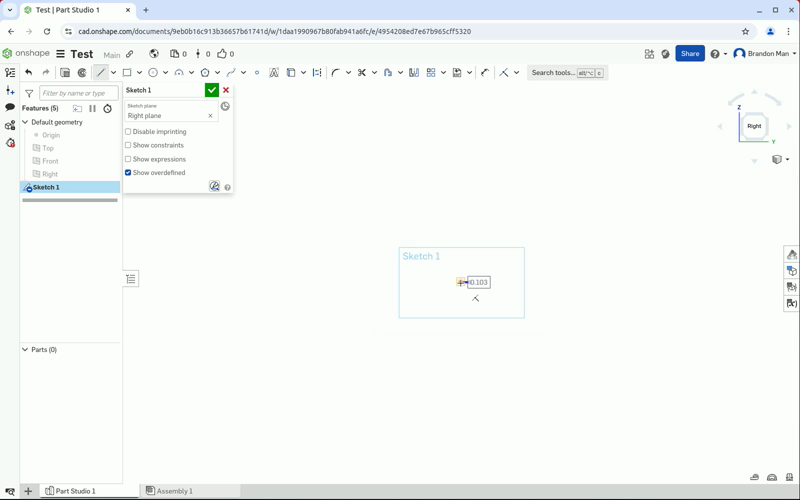
scroll(-6)
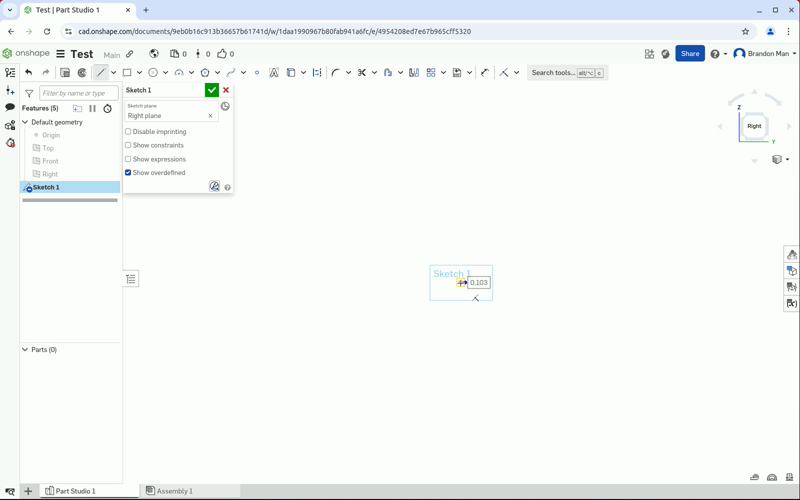
key(esc)
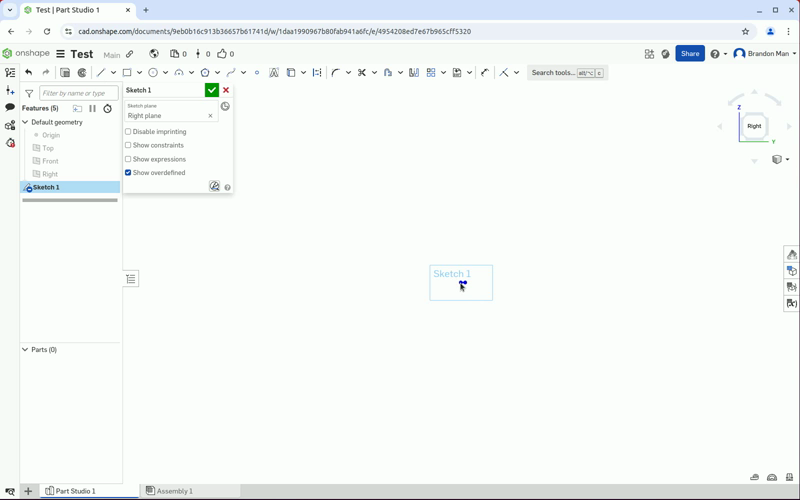
mouse_move(464, 282)
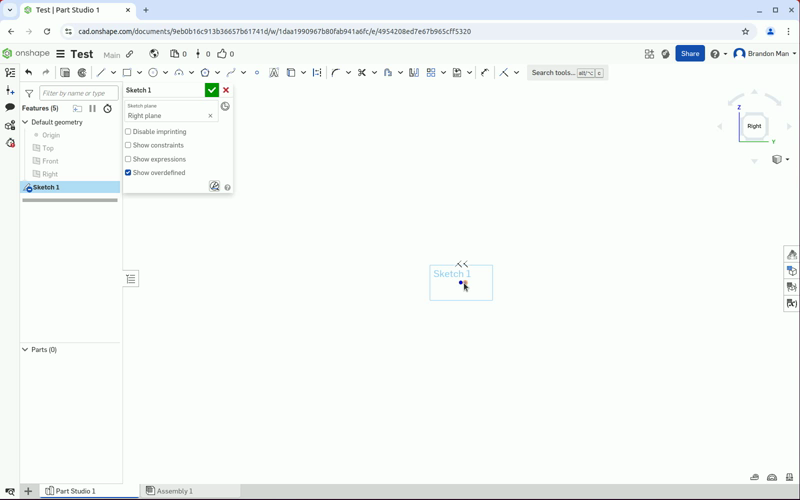
scroll(6)
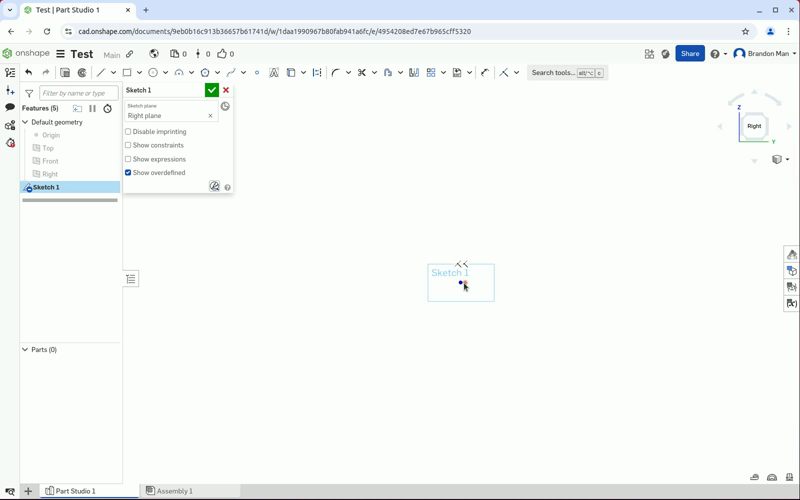
scroll(6)
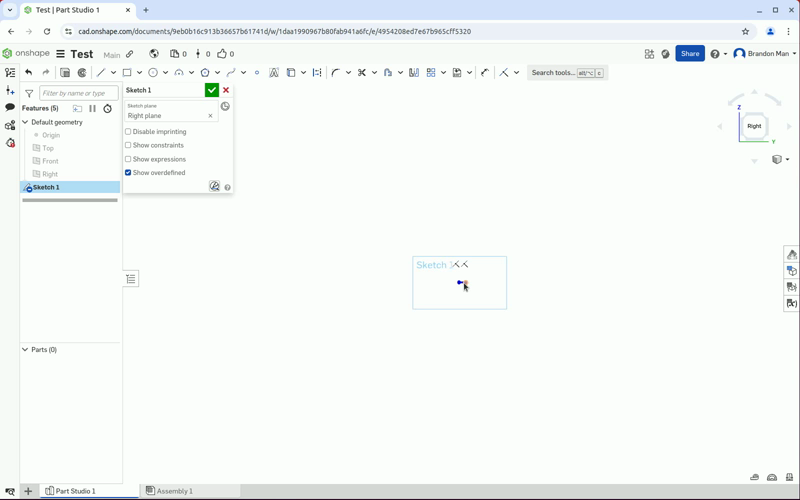
scroll(6)
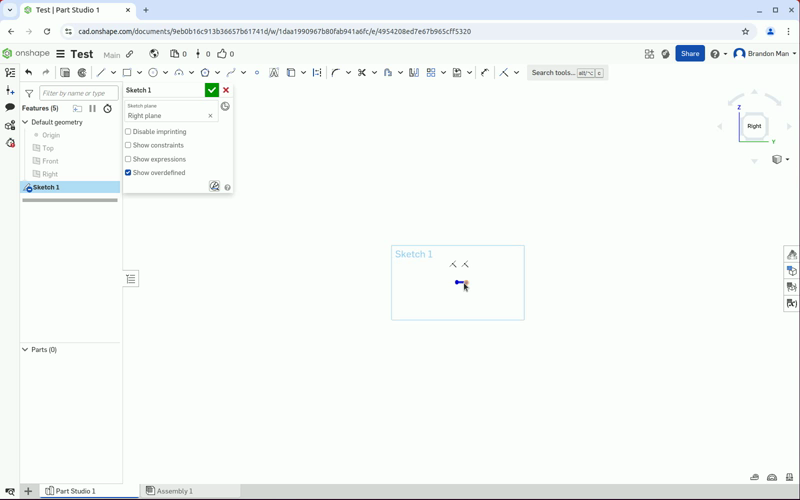
scroll(6)
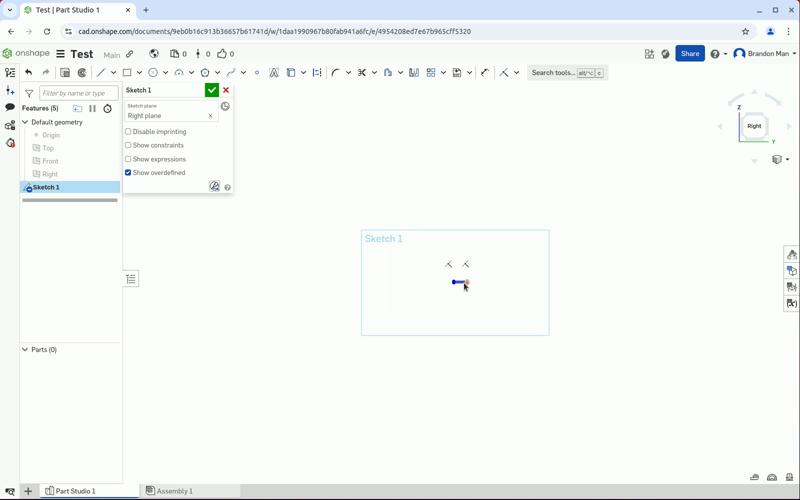
scroll(6)
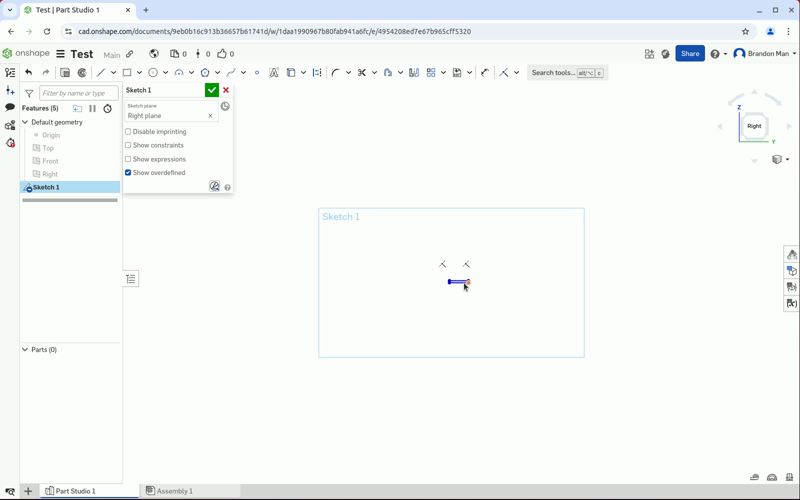
scroll(6)
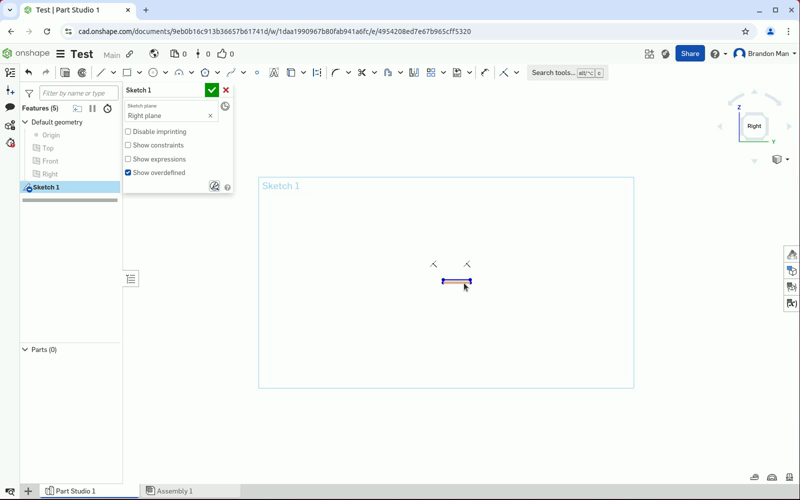
scroll(6)
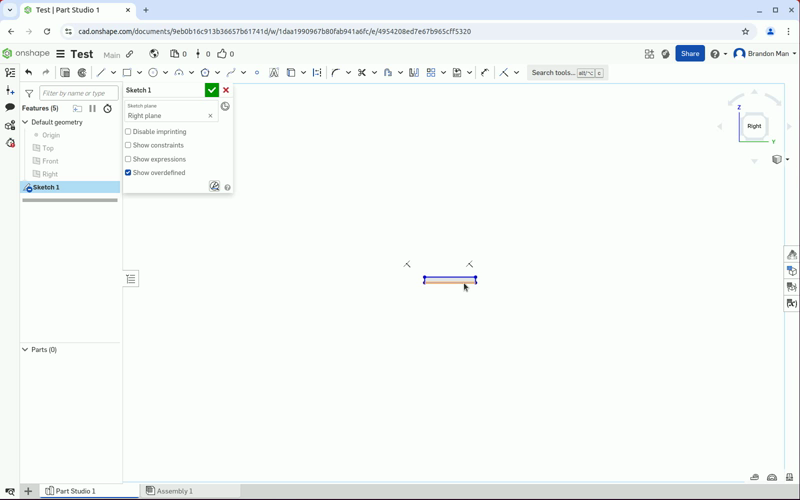
click(464, 282)
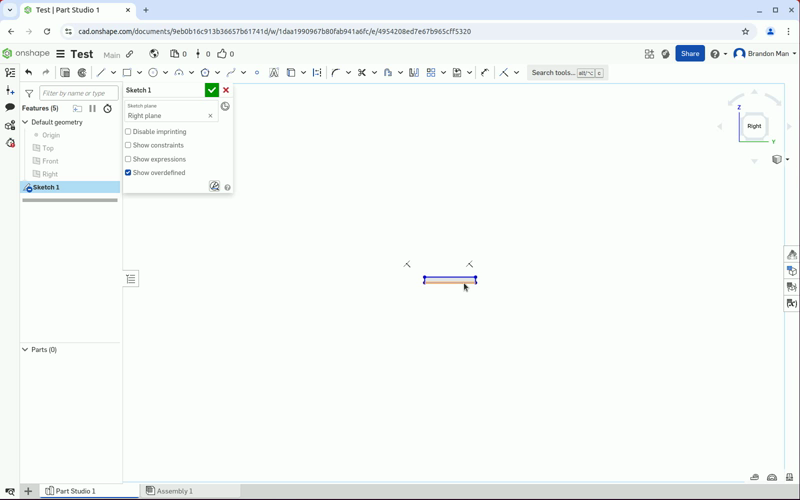
scroll(-6)
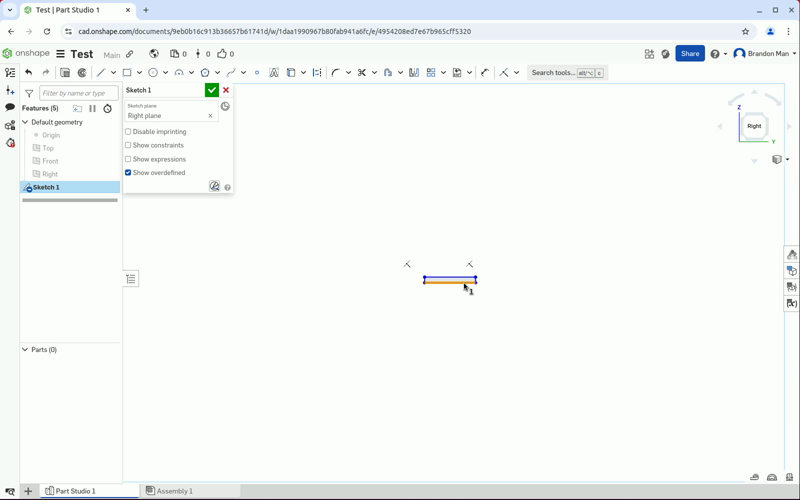
scroll(-6)
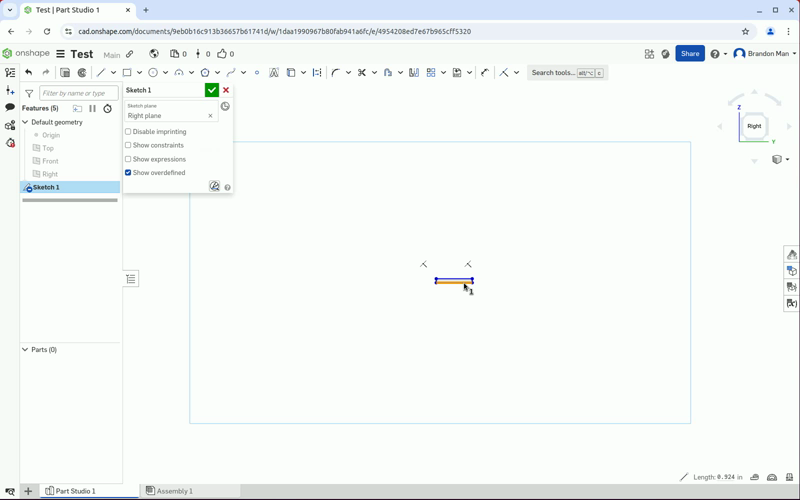
scroll(-6)
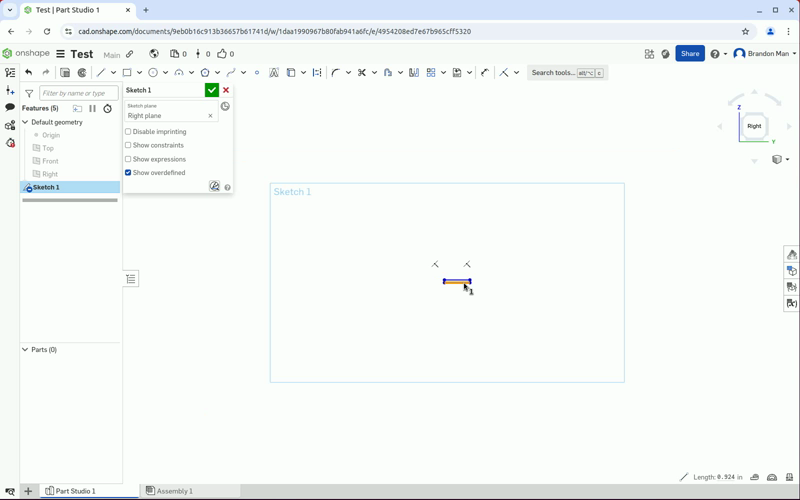
scroll(-6)
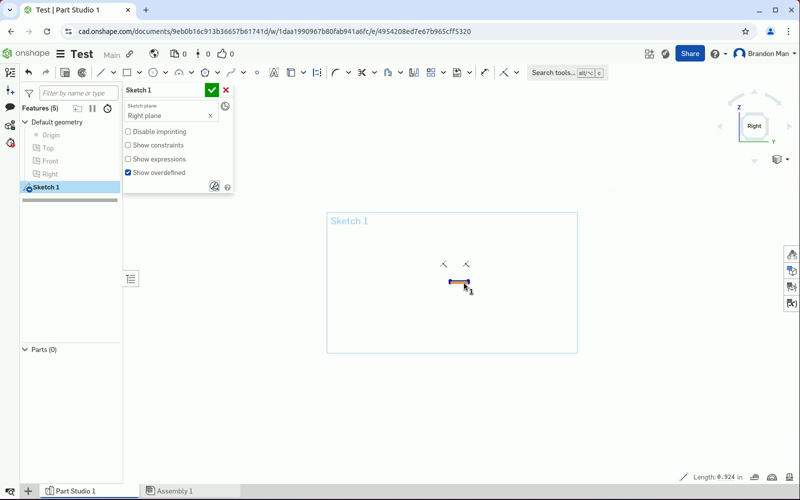
scroll(-6)
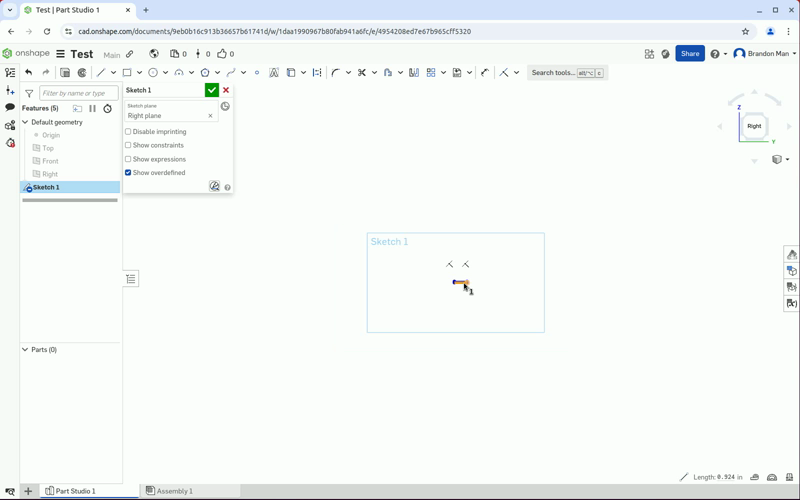
scroll(-6)
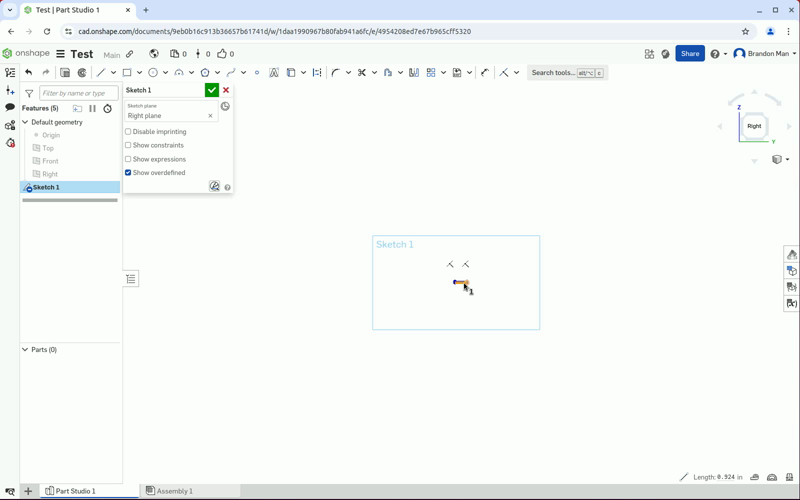
scroll(-6)
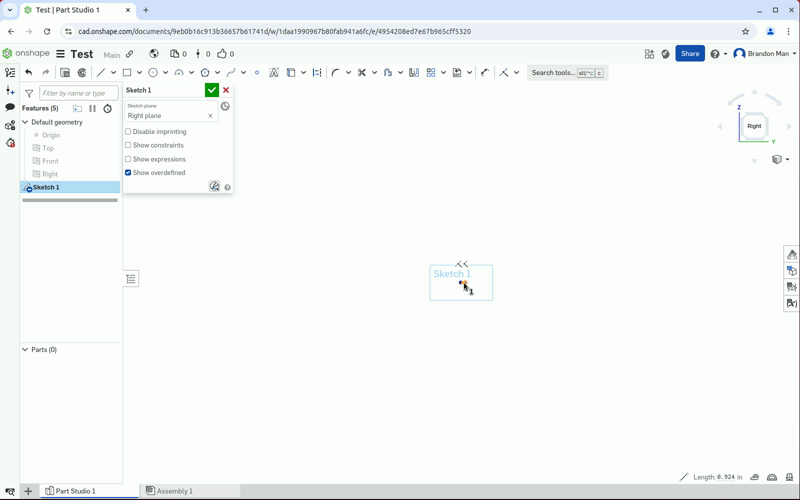
mouse_move(73, 352)
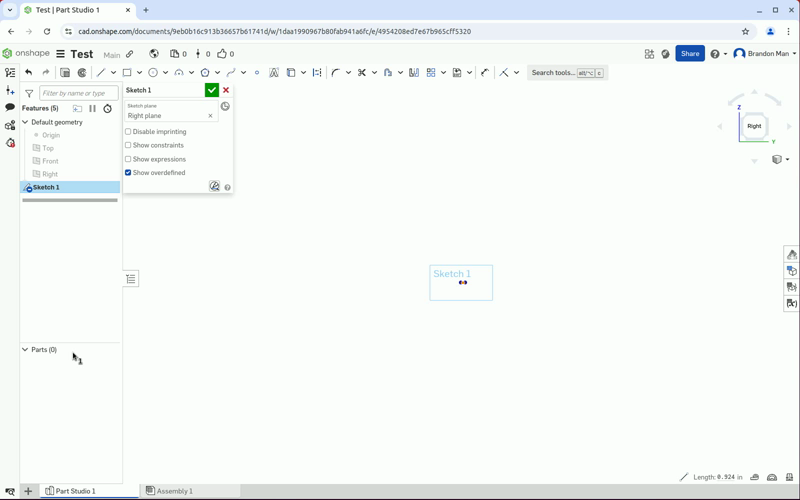
key(shift+y)
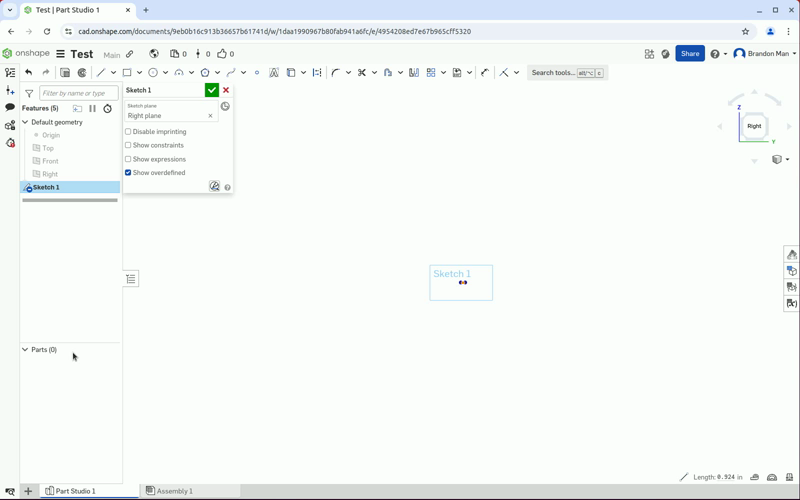
key(shift+e)
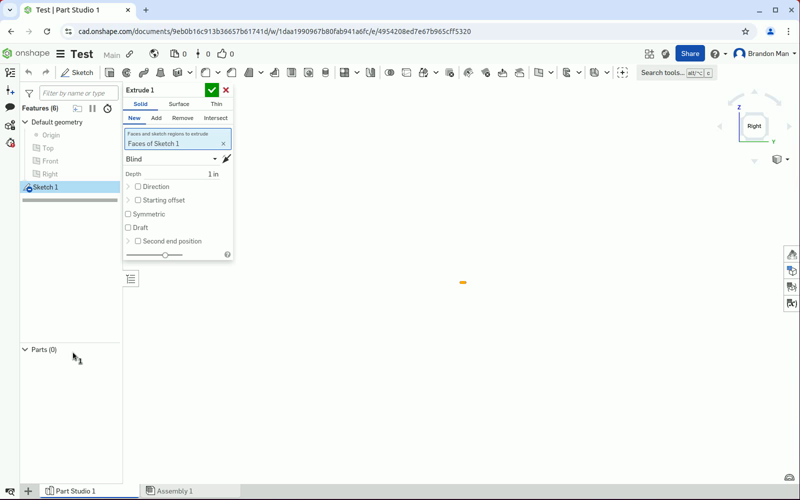
mouse_move(143, 106)
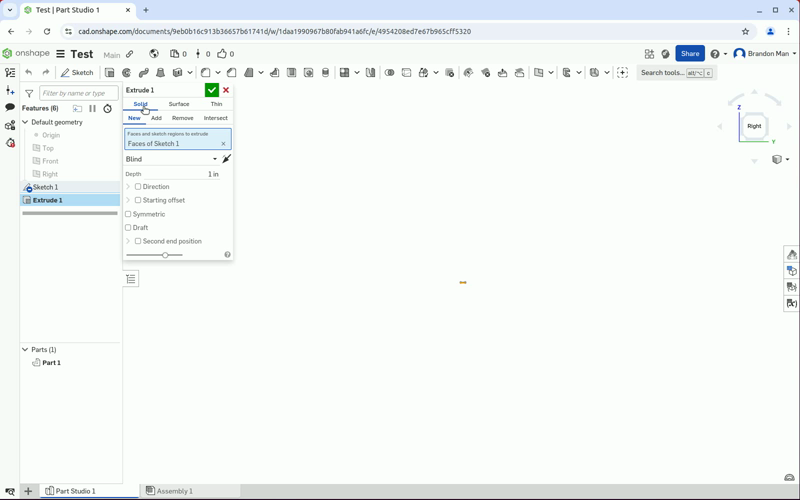
click(143, 106)
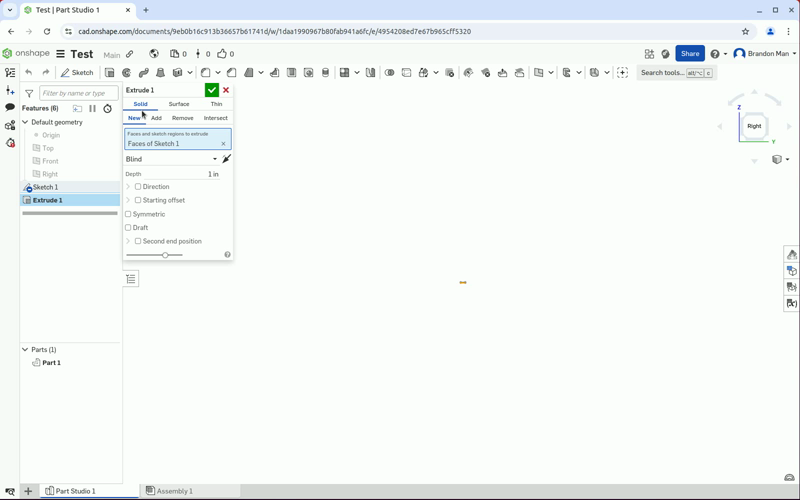
mouse_move(137, 120)
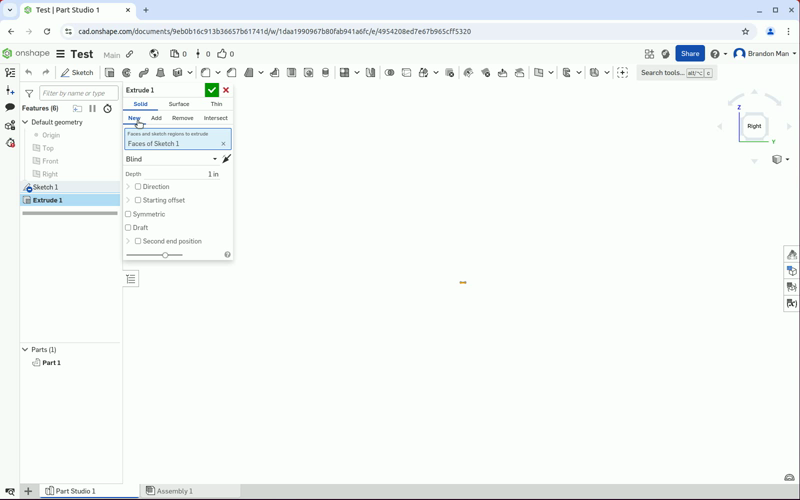
click(137, 120)
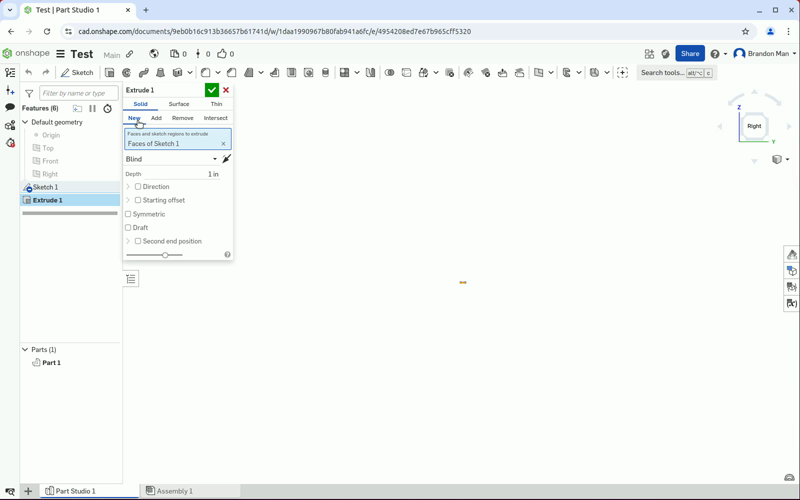
key(tab, 4)
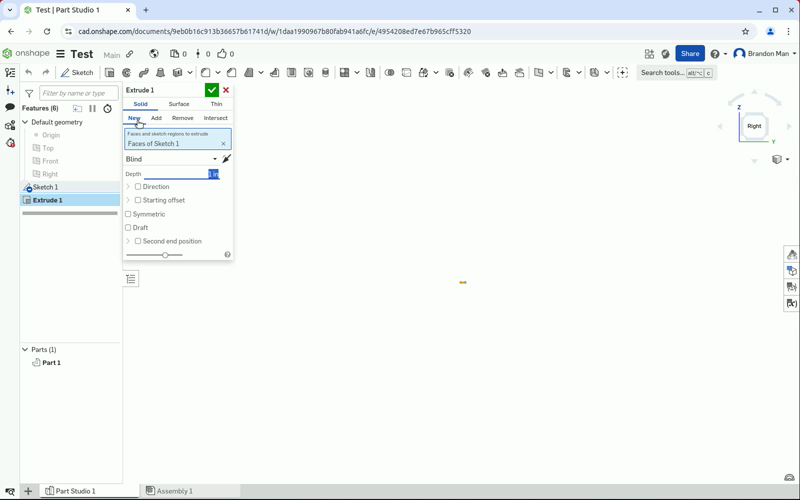
text(-23.108)
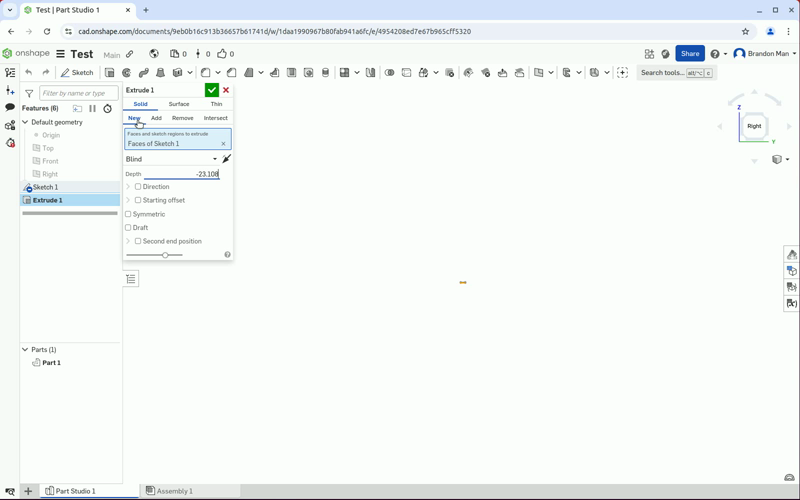
key(enter)
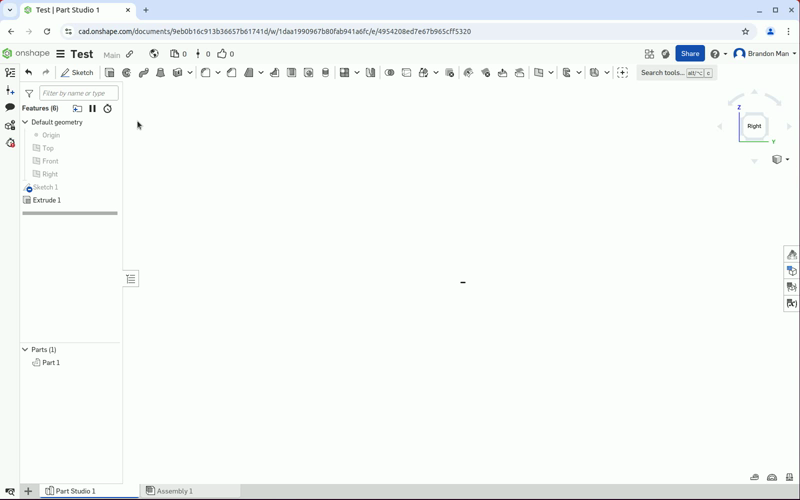
key(shift+h)
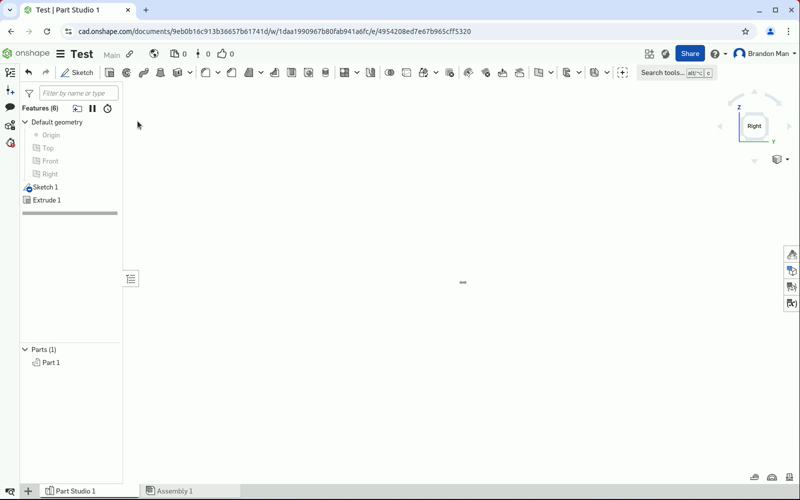
key(shift+h)
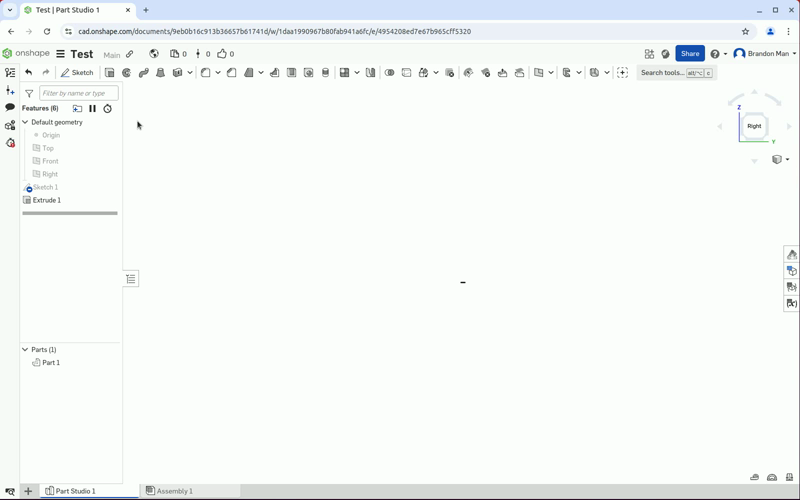
mouse_move(73, 189)
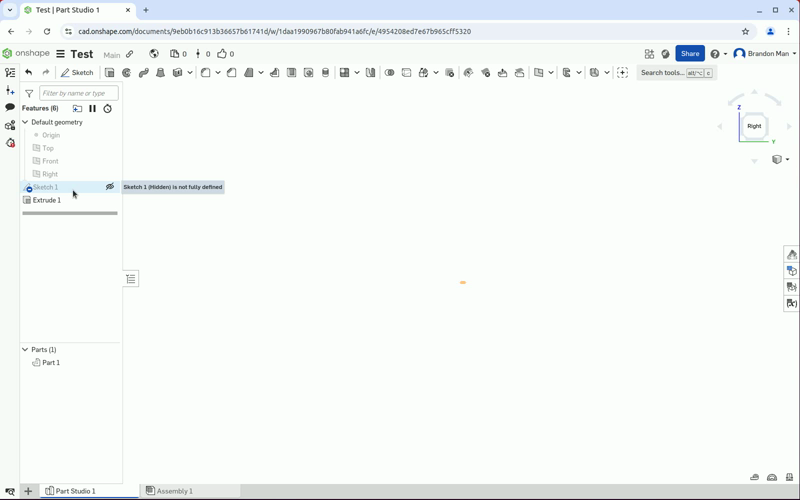
click(73, 189)
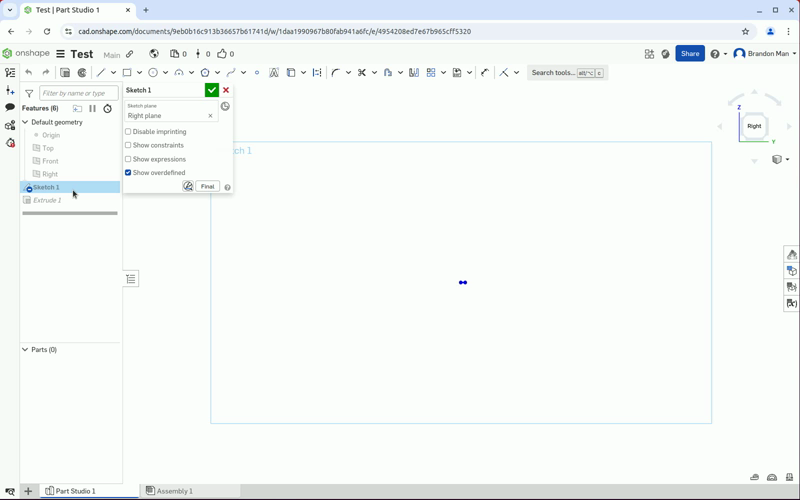
mouse_move(229, 92)
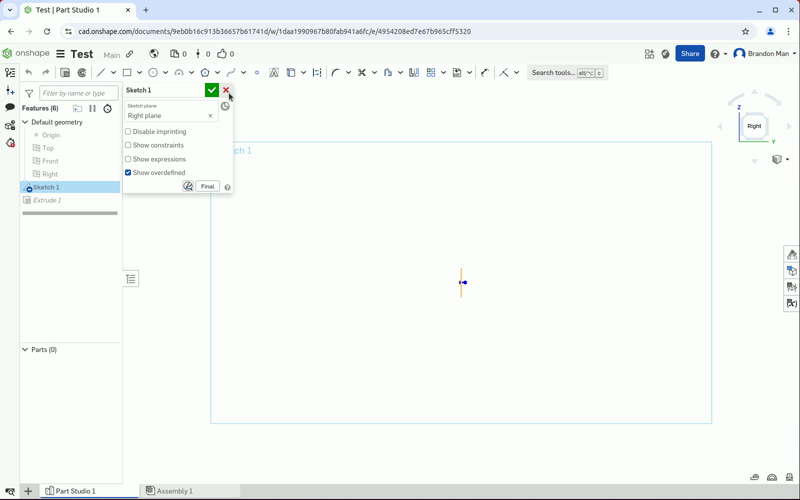
click(229, 92)
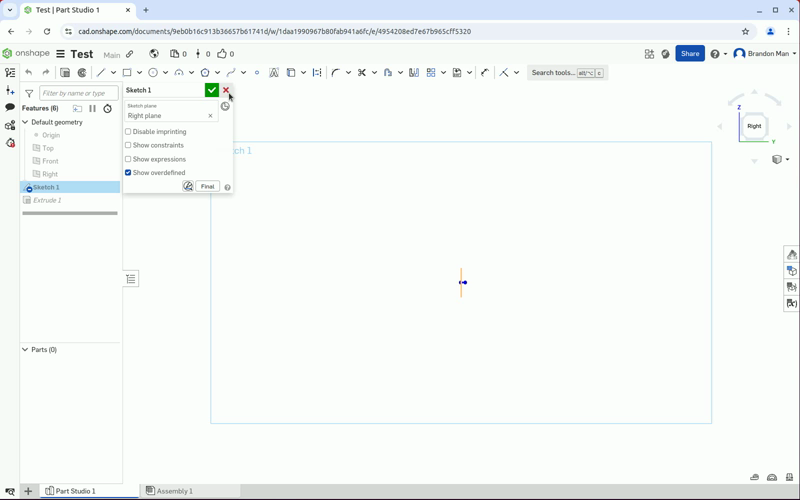
key(shift+s)
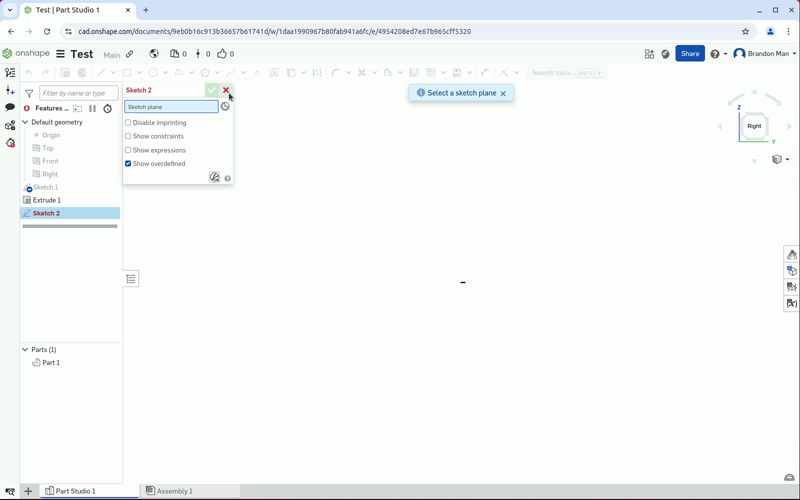
mouse_move(73, 176)
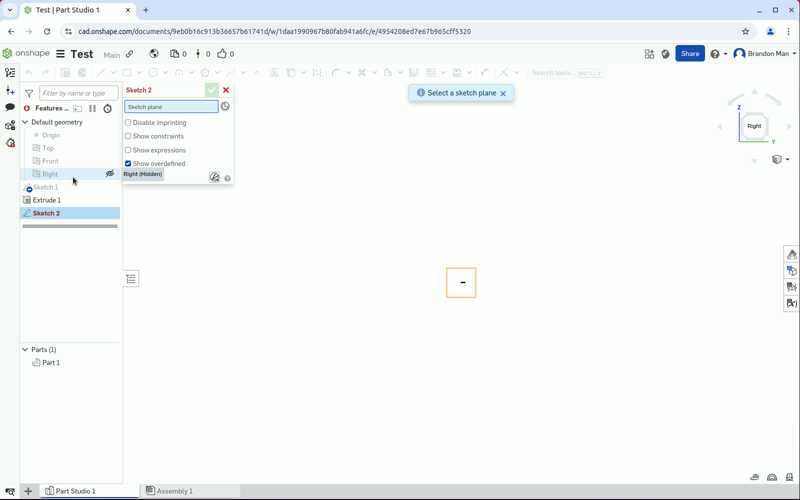
click(73, 176)
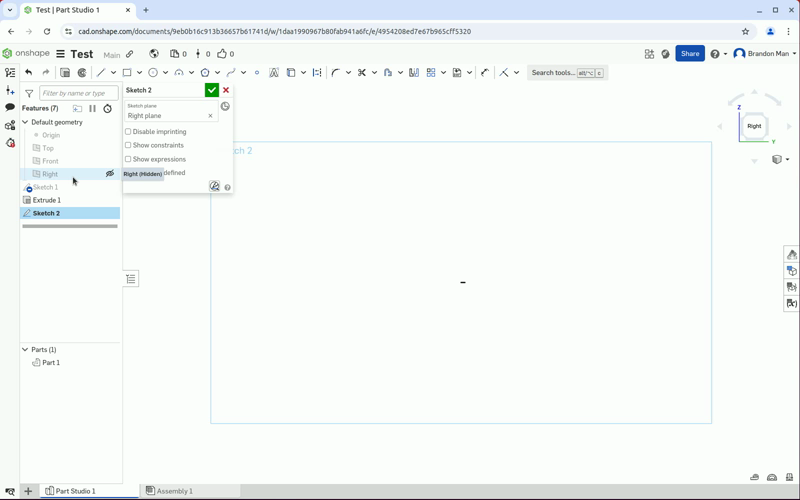
mouse_move(73, 352)
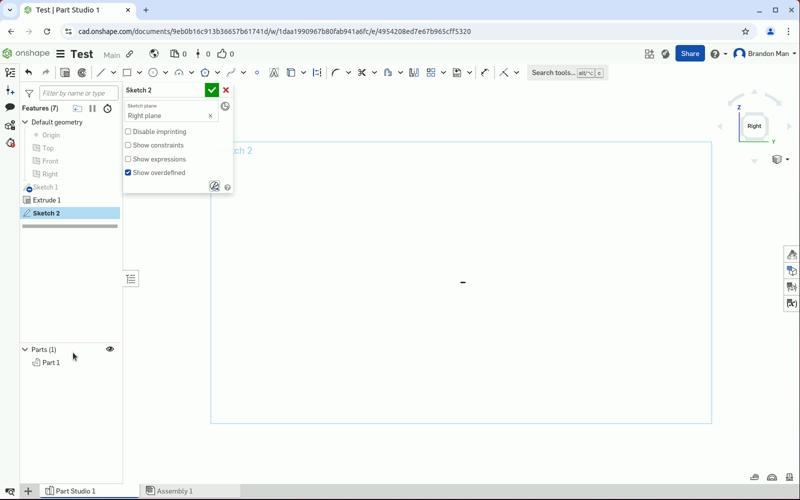
key(y)
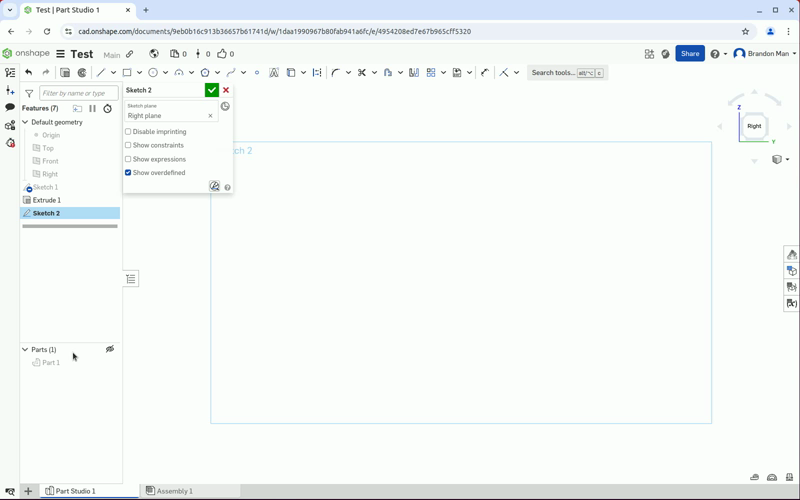
key(l)
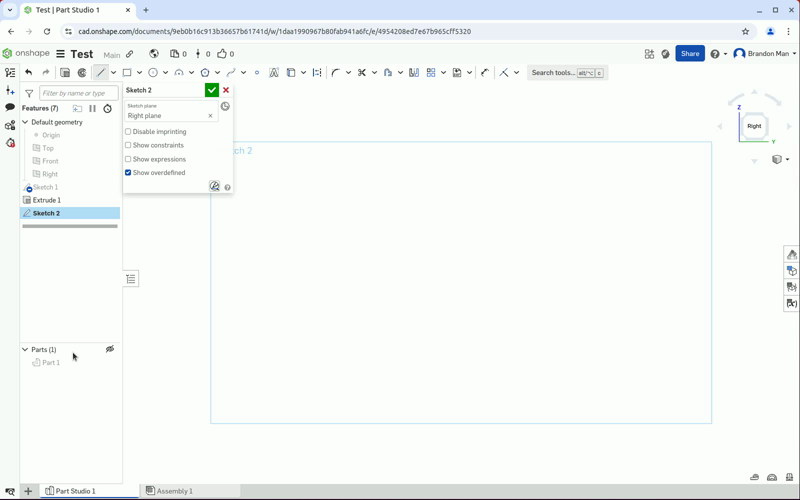
key_down(shift)
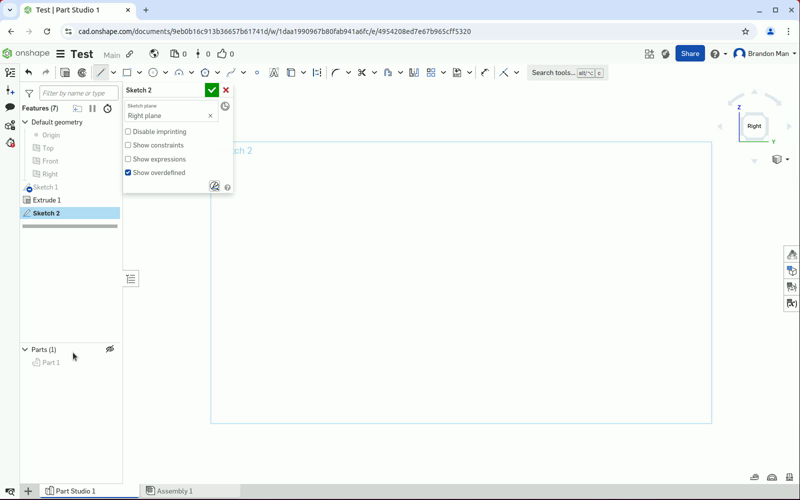
mouse_move(460, 282)
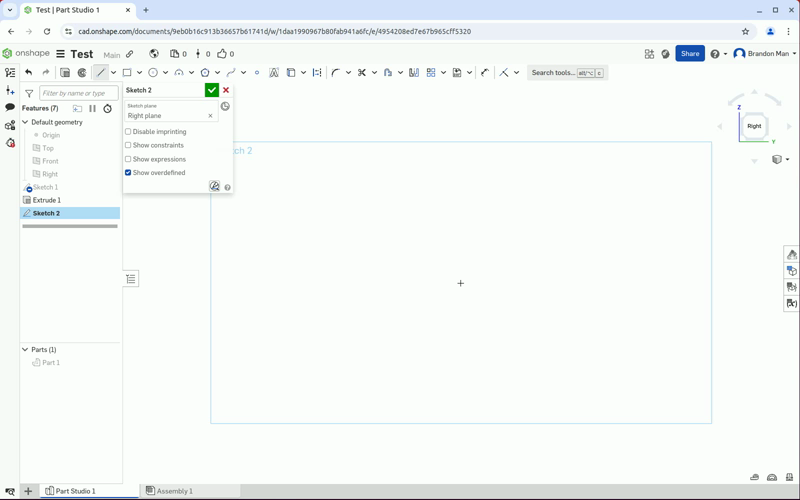
click(460, 282)
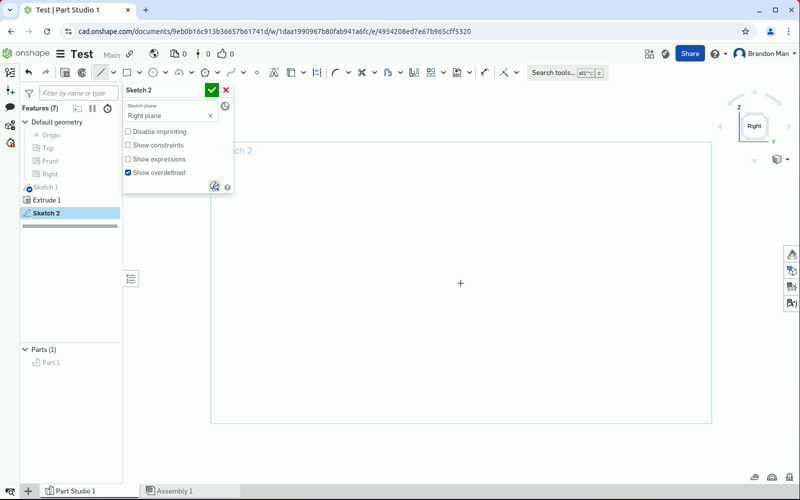
key_up(shift)
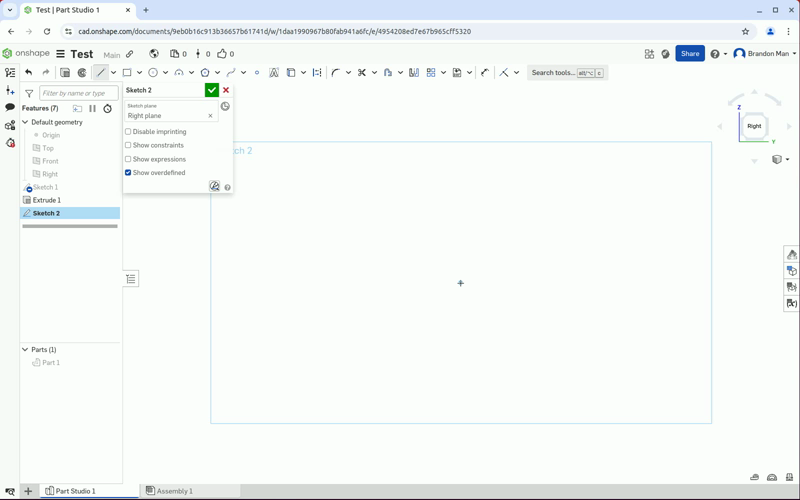
key_down(shift)
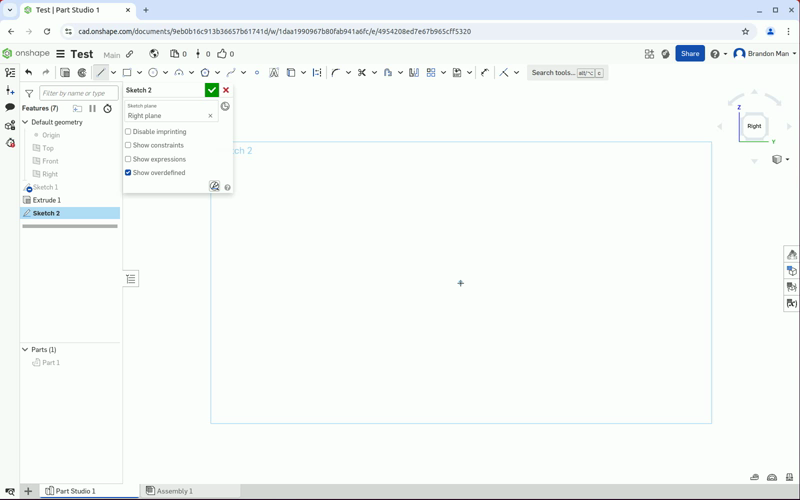
mouse_move(490, 282)
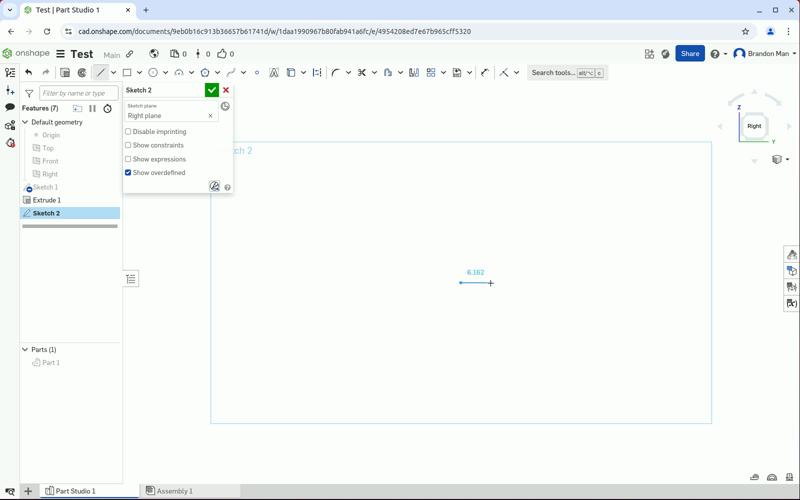
mouse_move(465, 282)
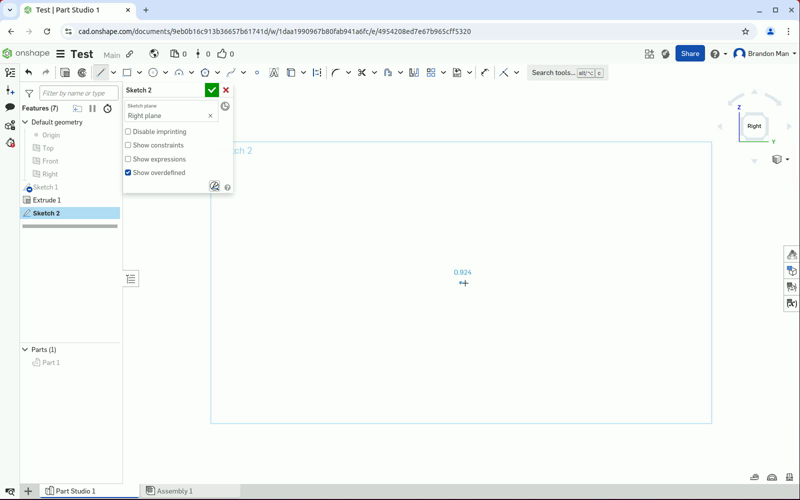
scroll(6)
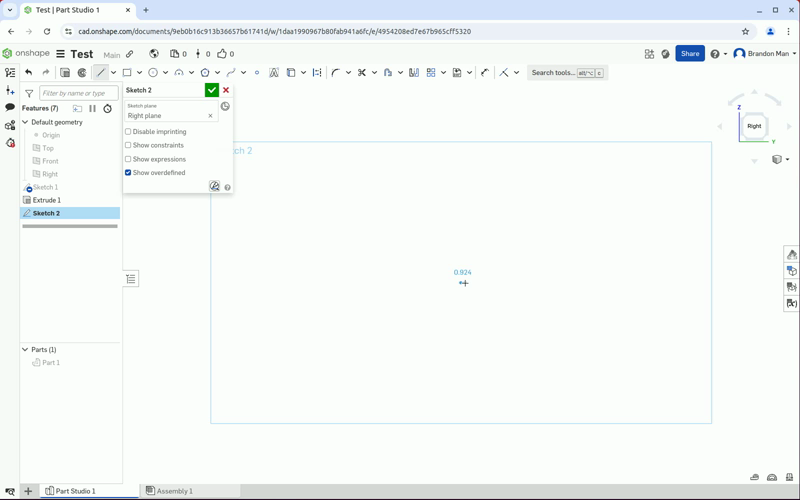
scroll(6)
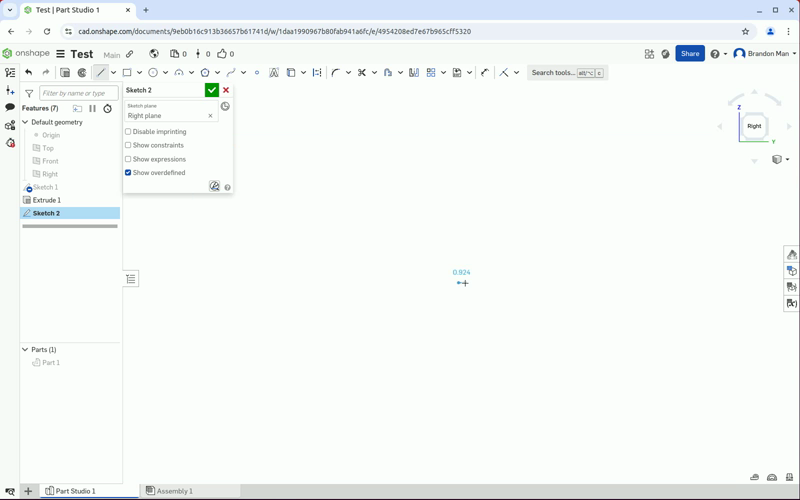
scroll(6)
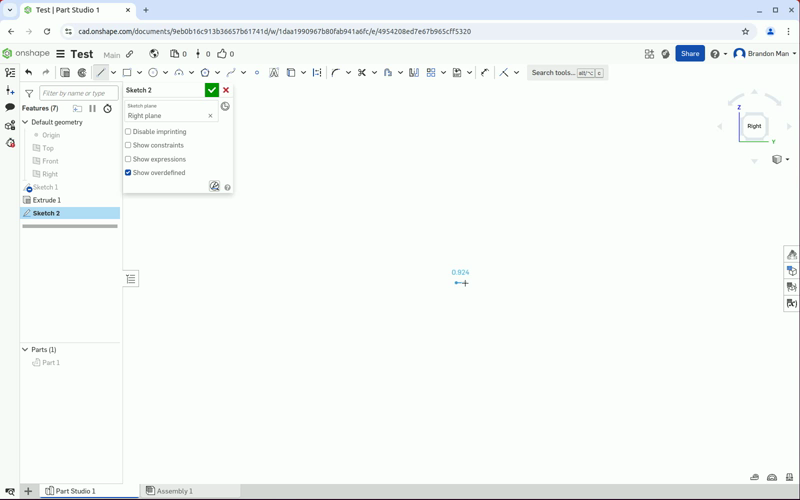
scroll(6)
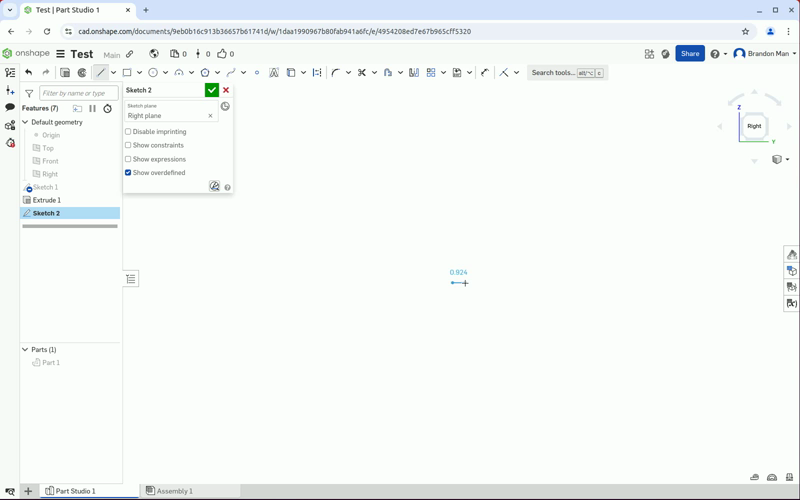
scroll(6)
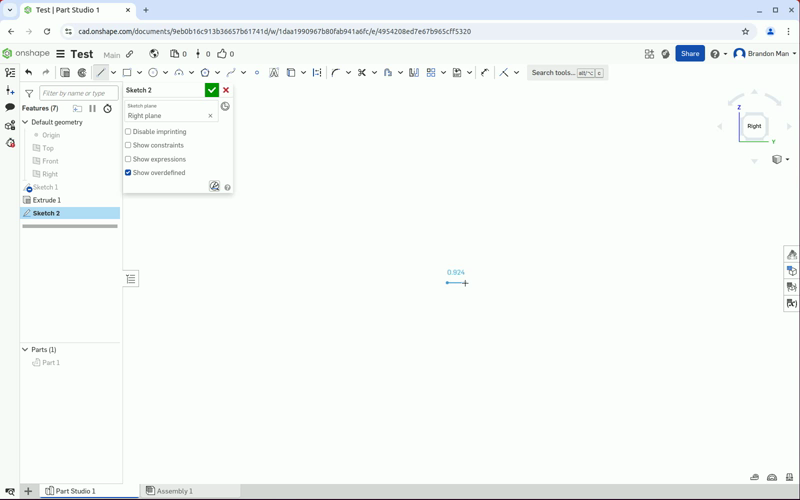
scroll(6)
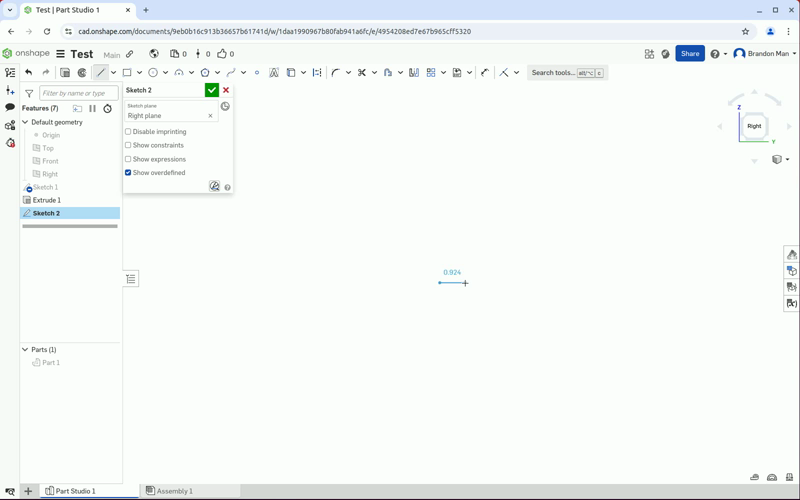
scroll(6)
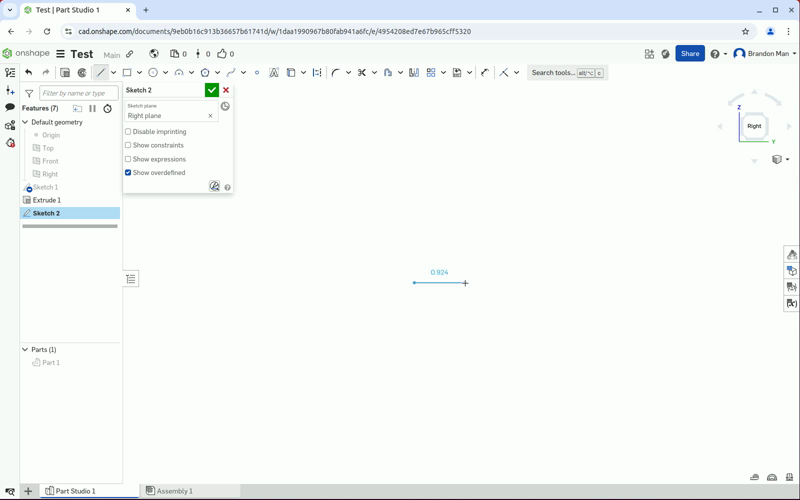
click(465, 282)
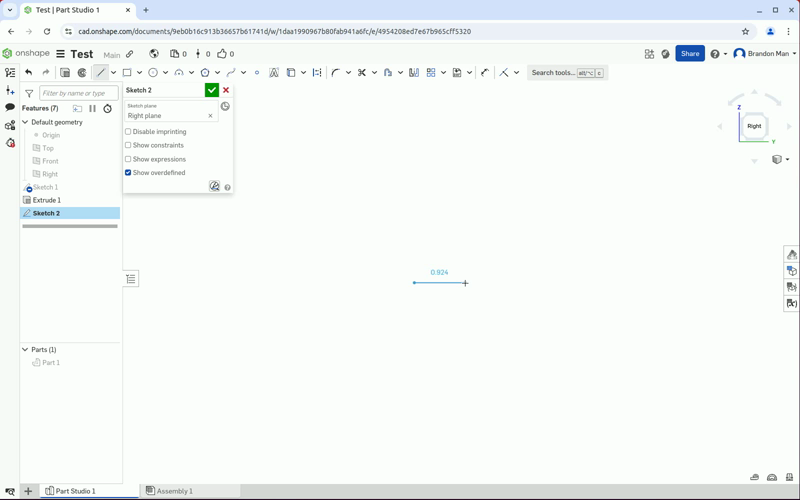
scroll(-6)
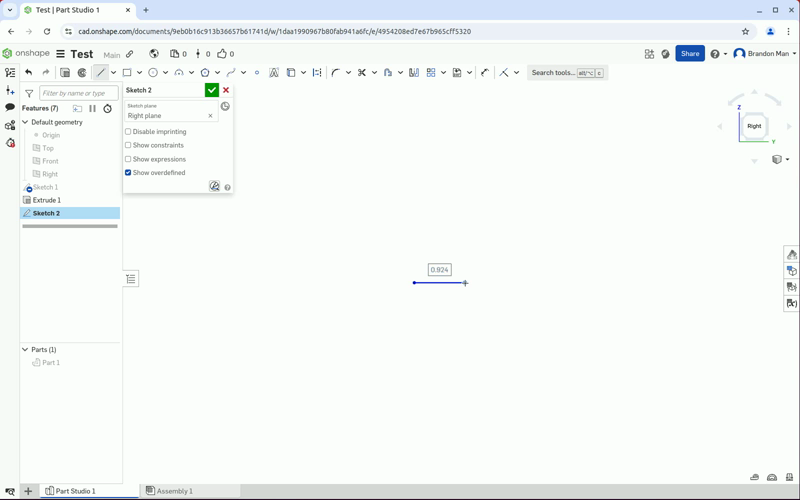
scroll(-6)
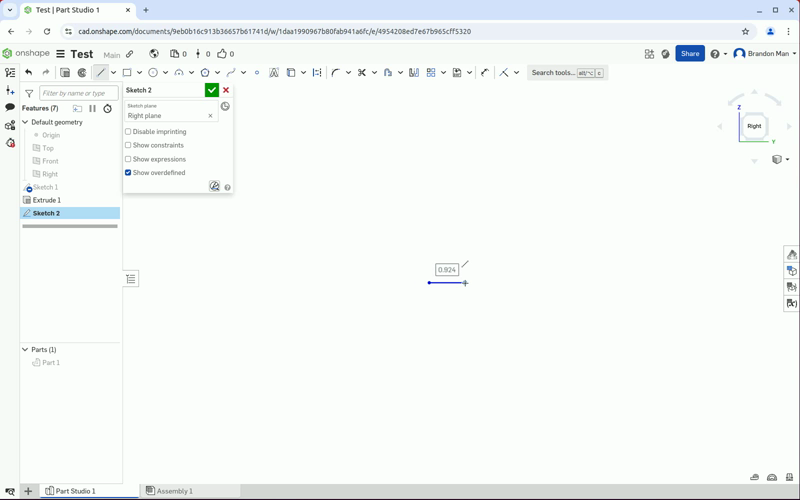
scroll(-6)
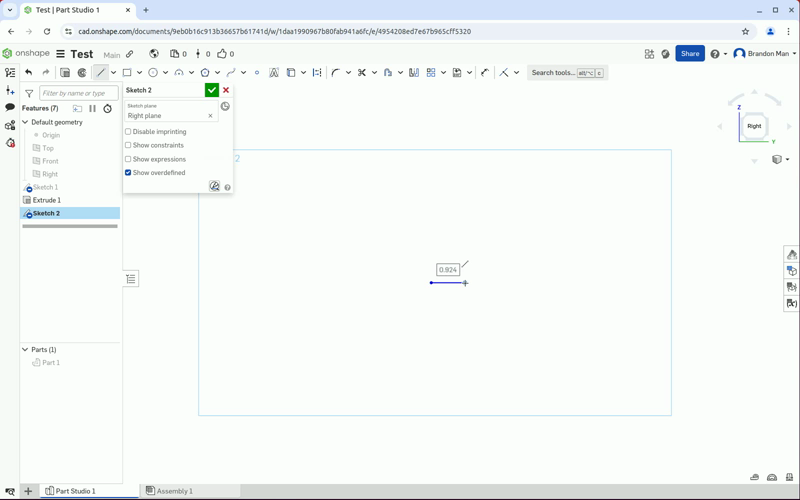
scroll(-6)
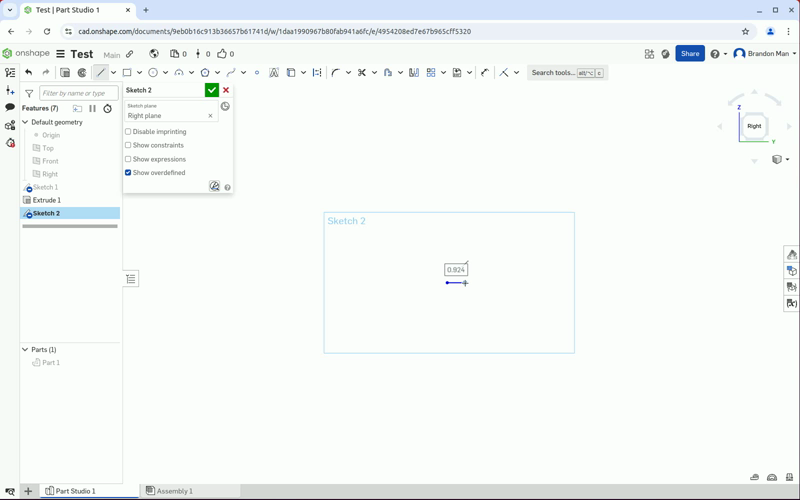
scroll(-6)
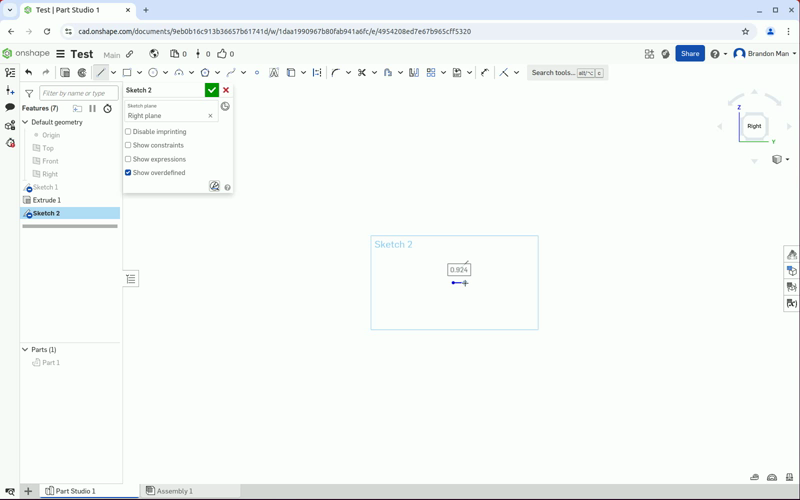
scroll(-6)
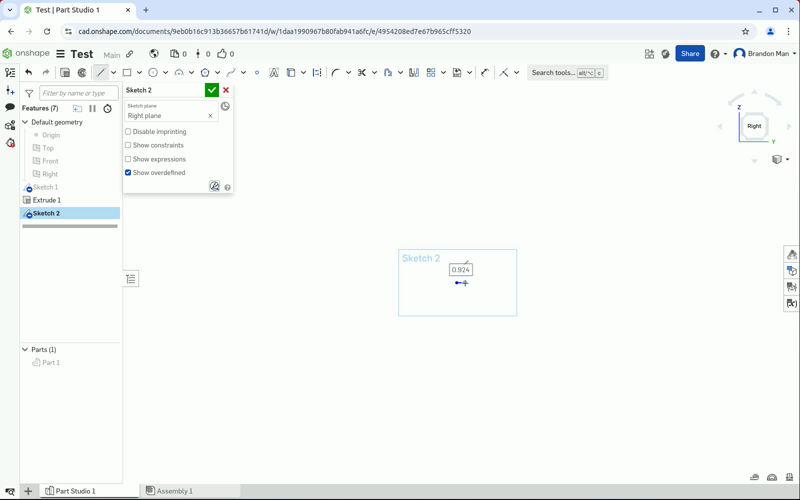
scroll(-6)
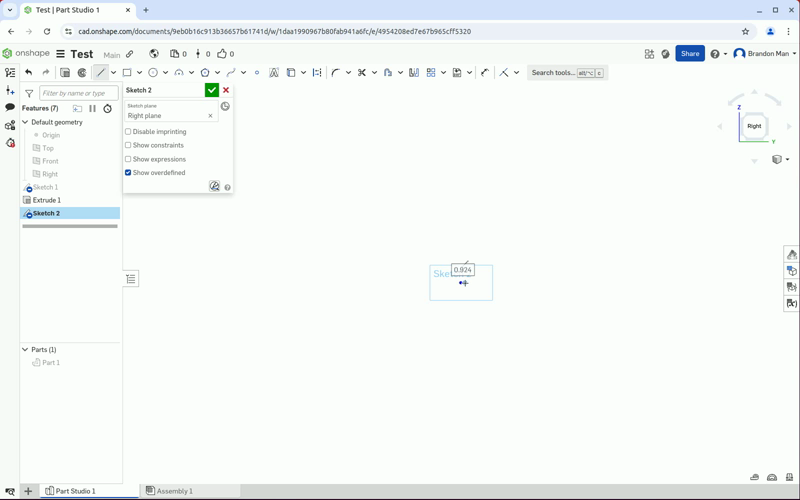
key_up(shift)
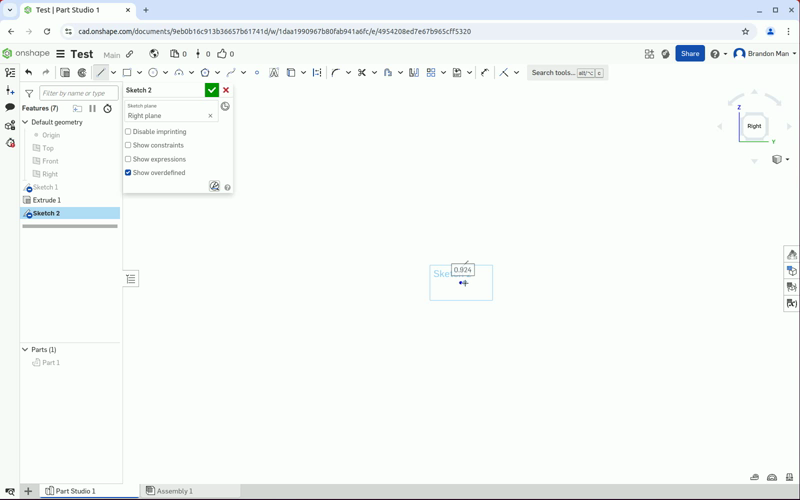
key_down(shift)
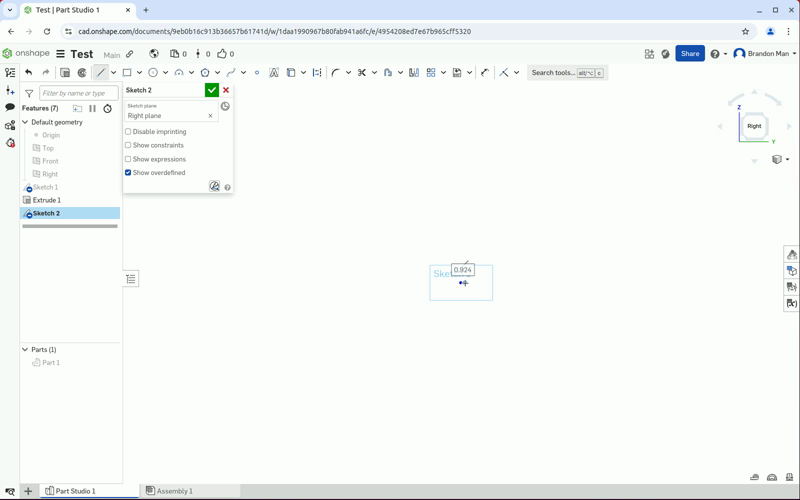
mouse_move(495, 282)
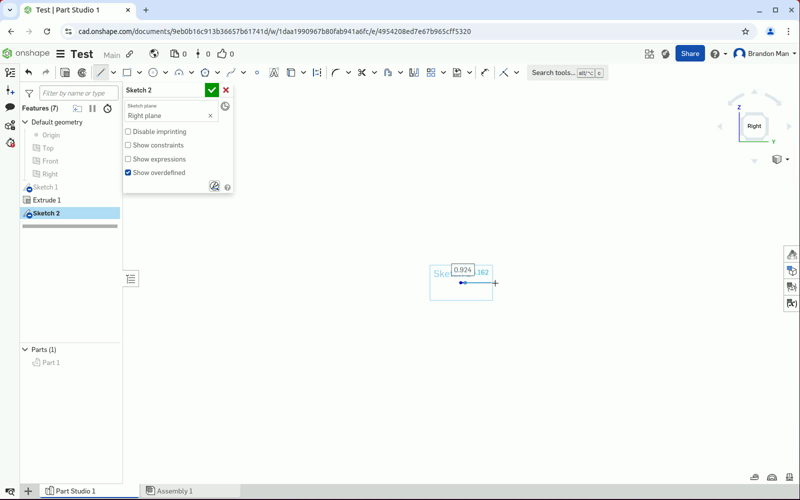
mouse_move(465, 282)
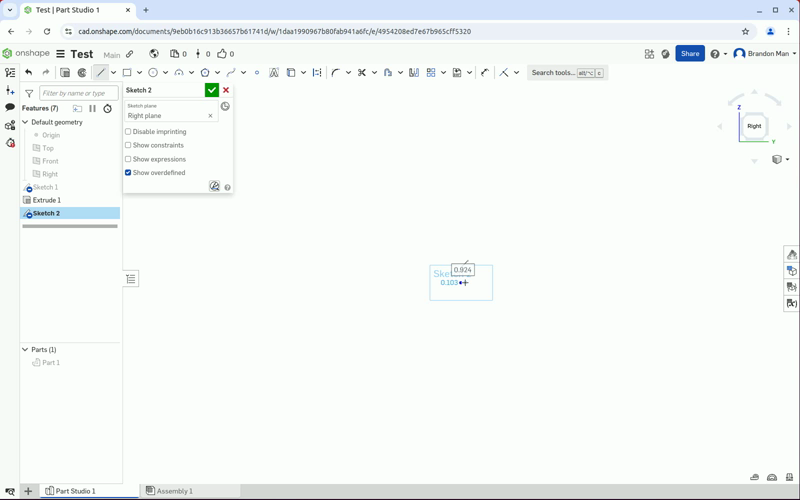
scroll(6)
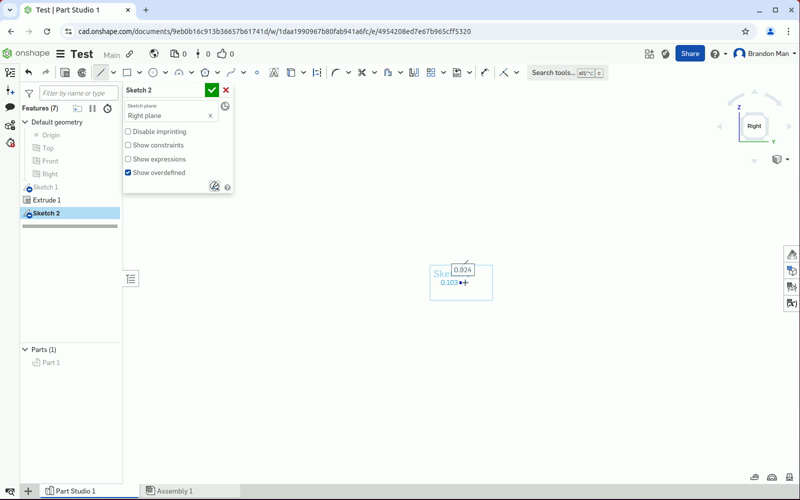
scroll(6)
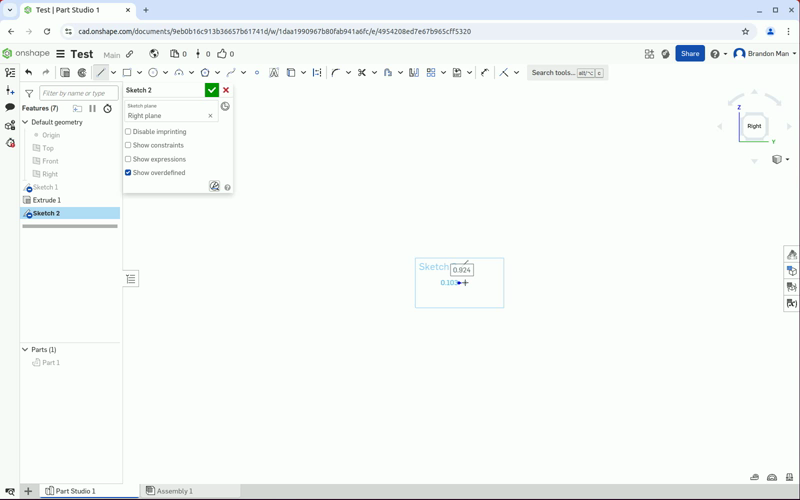
scroll(6)
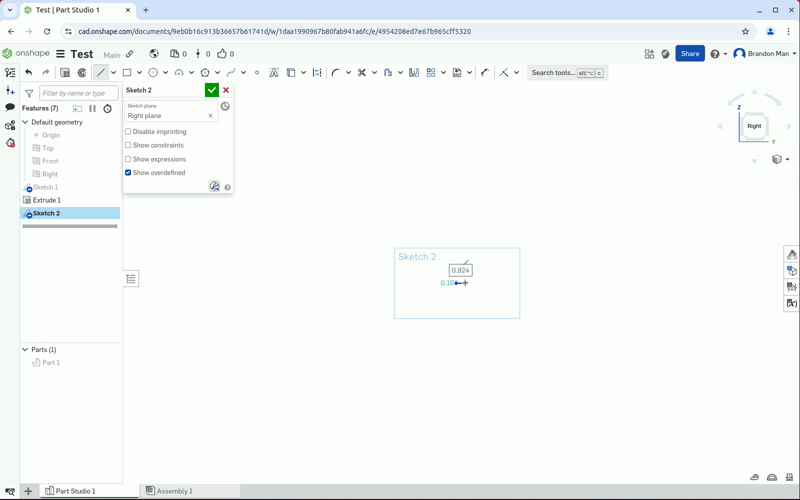
scroll(6)
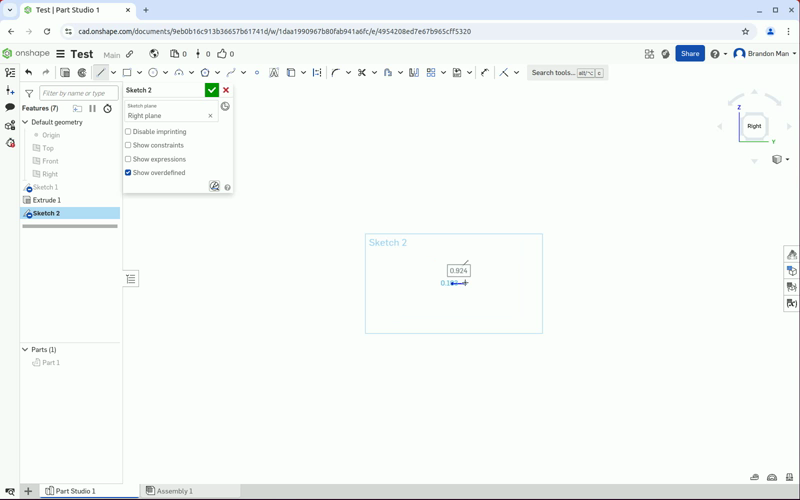
scroll(6)
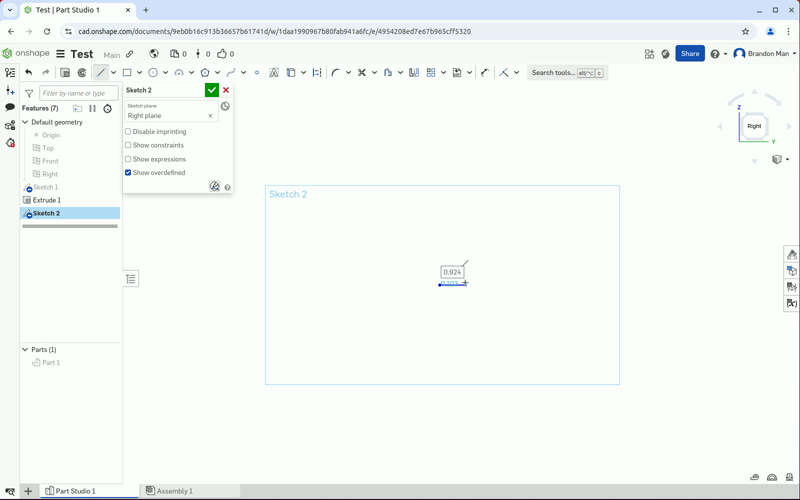
scroll(6)
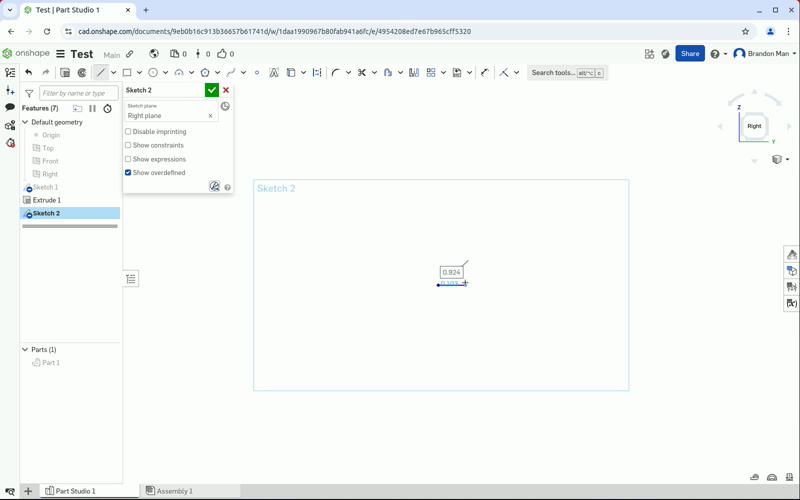
scroll(6)
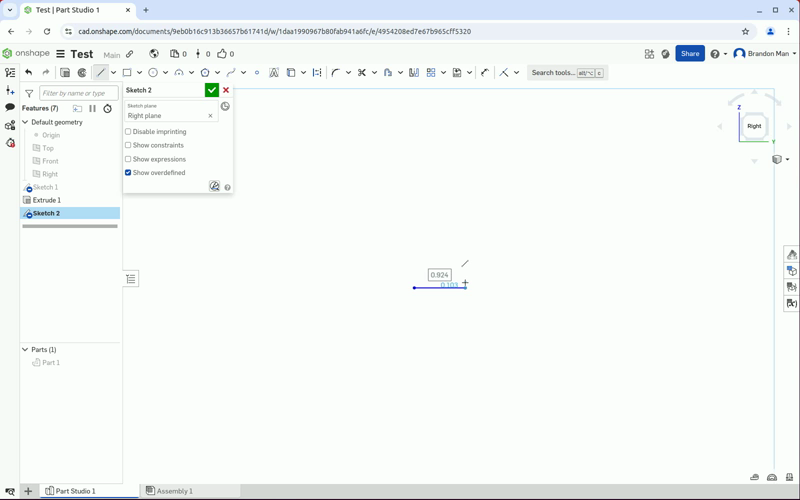
click(465, 282)
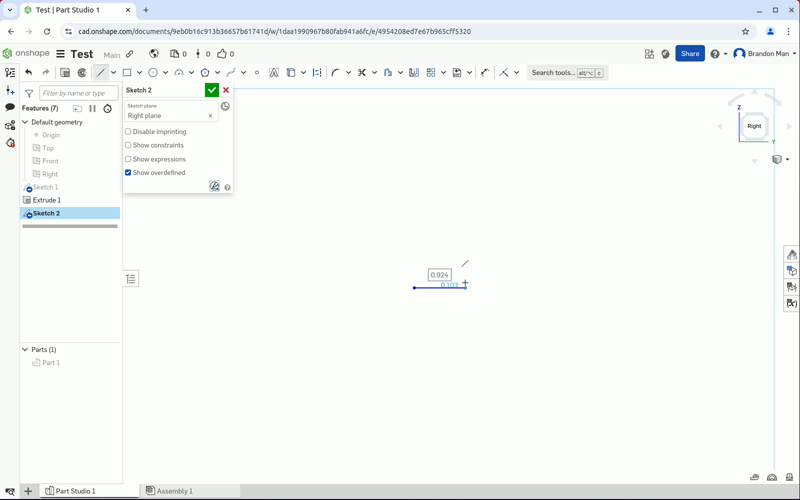
scroll(-6)
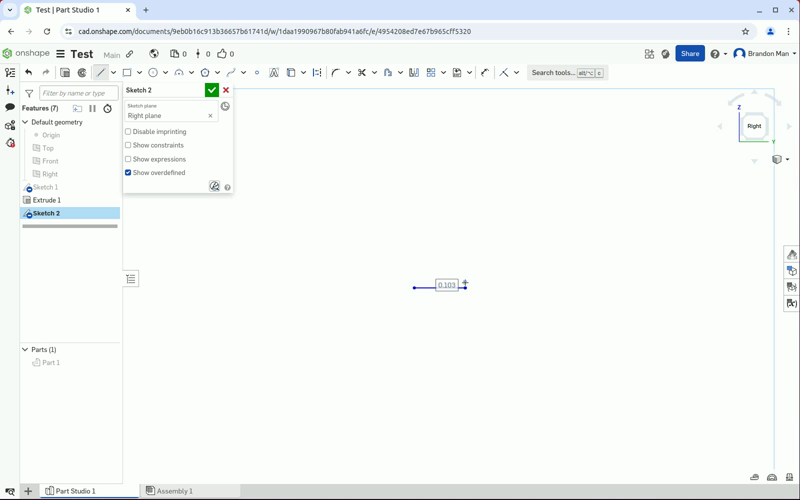
scroll(-6)
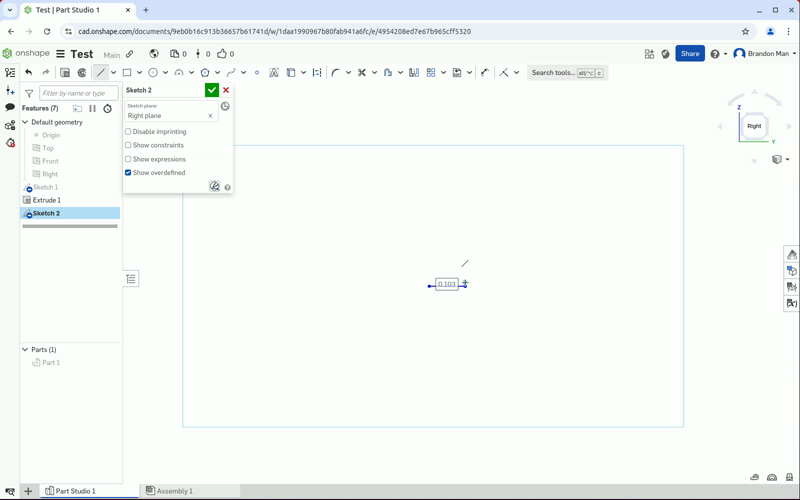
scroll(-6)
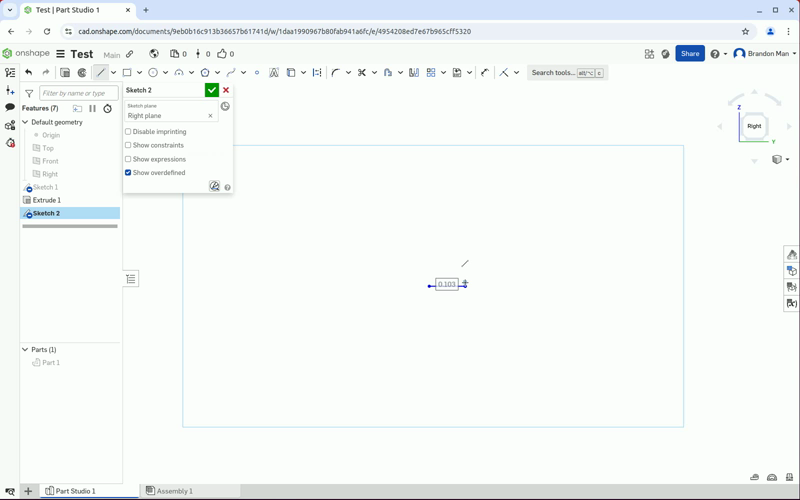
scroll(-6)
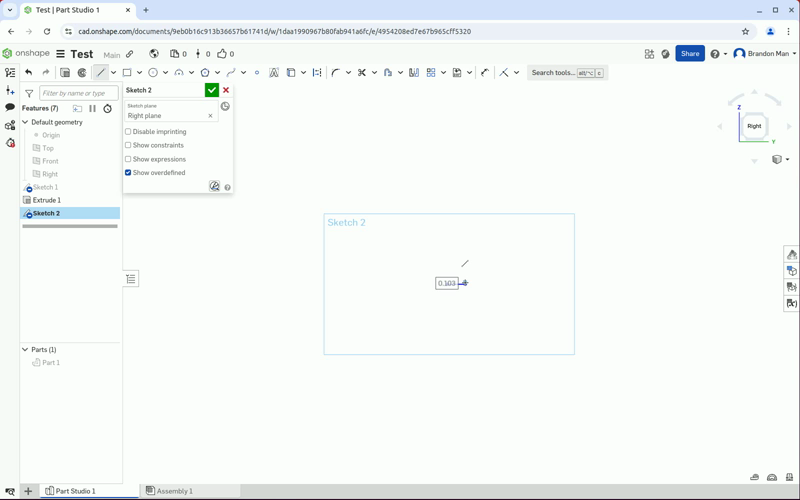
scroll(-6)
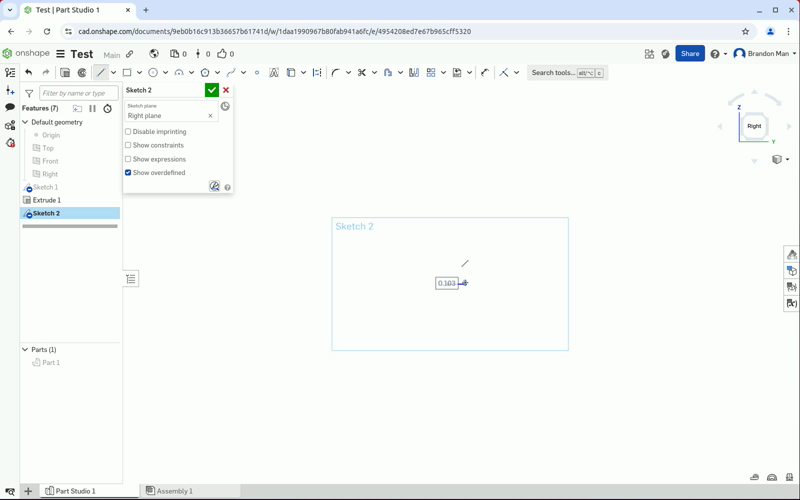
scroll(-6)
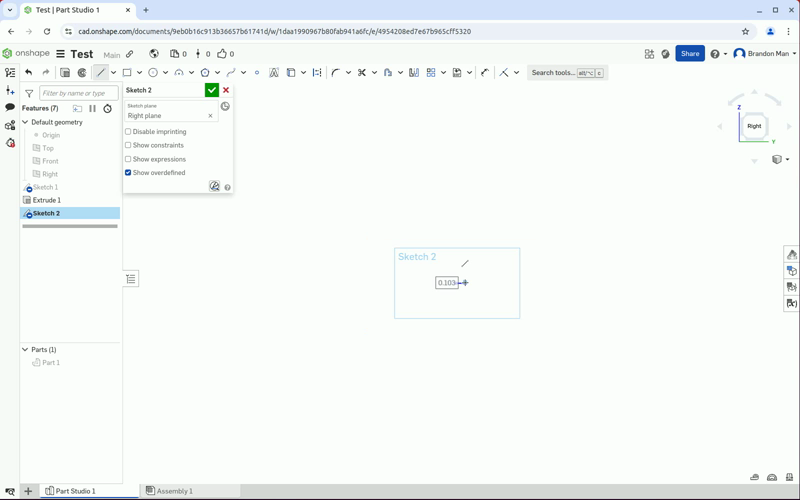
scroll(-6)
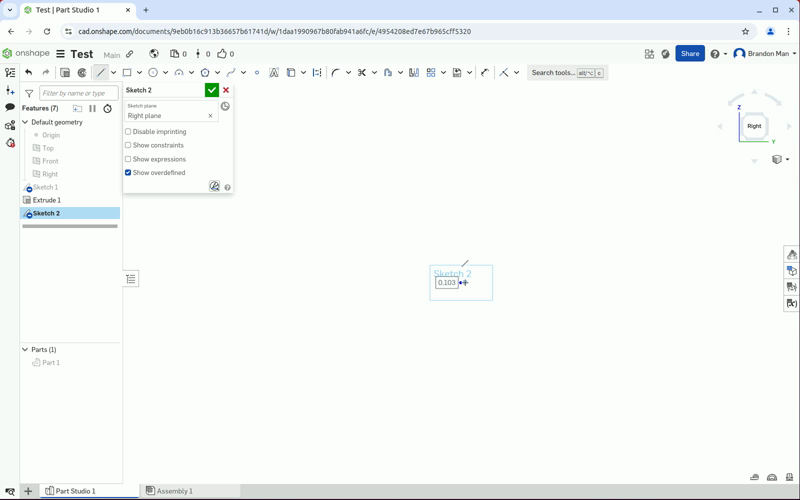
key_up(shift)
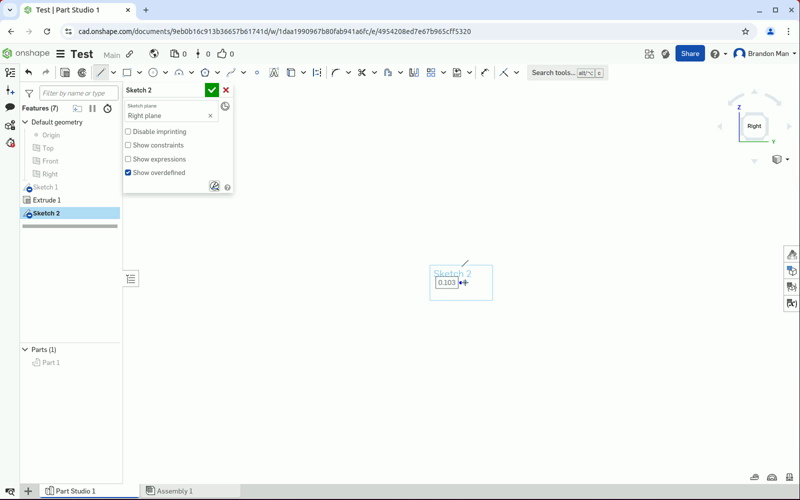
key_down(shift)
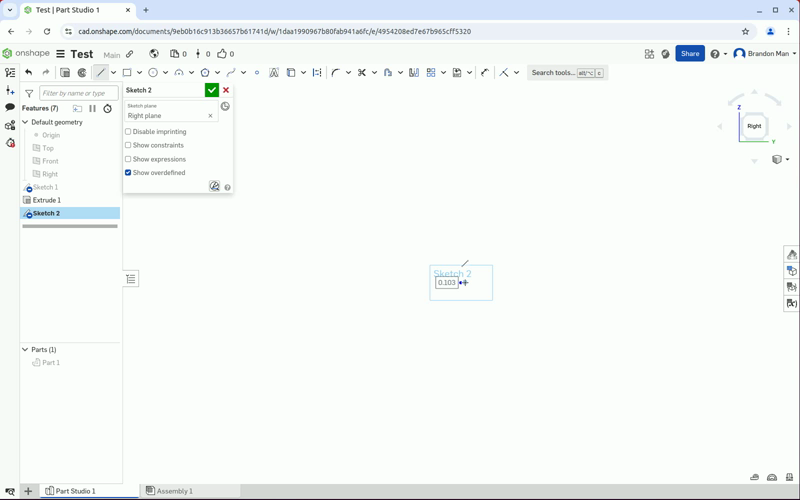
mouse_move(495, 282)
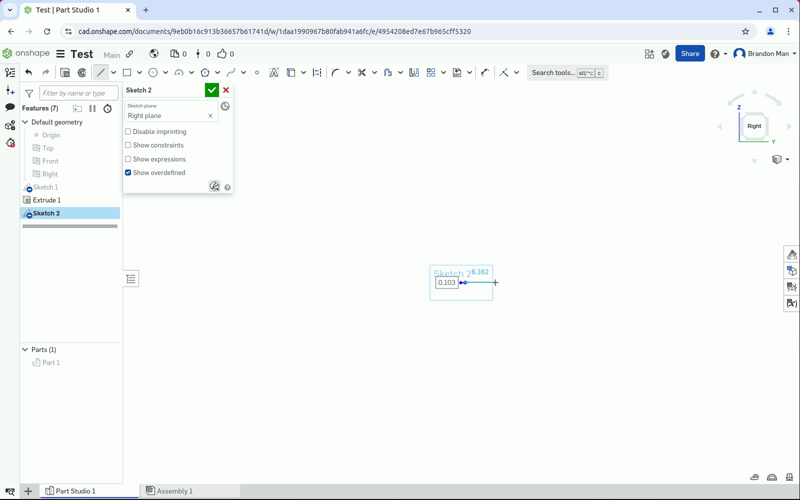
mouse_move(460, 282)
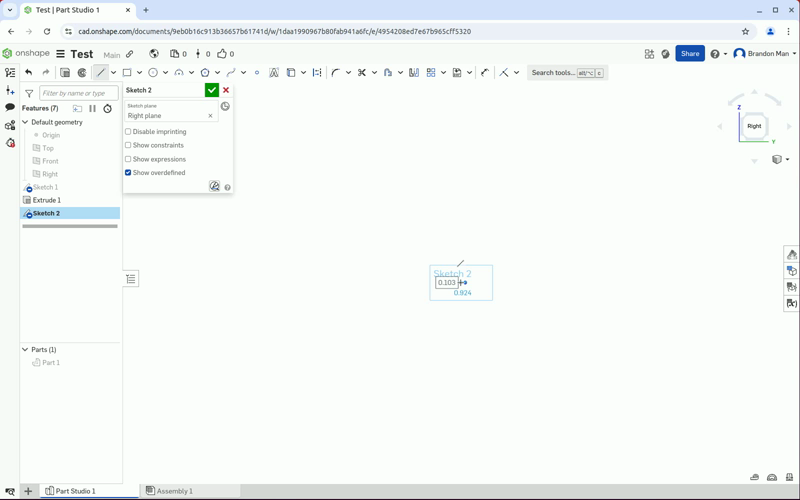
scroll(6)
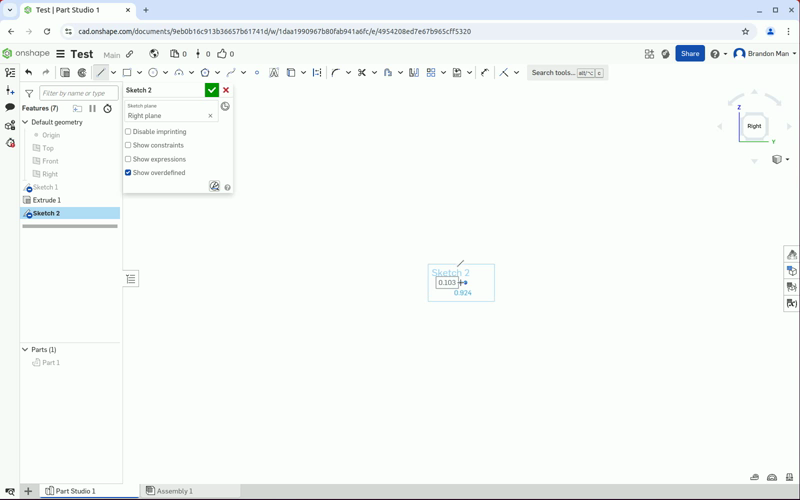
scroll(6)
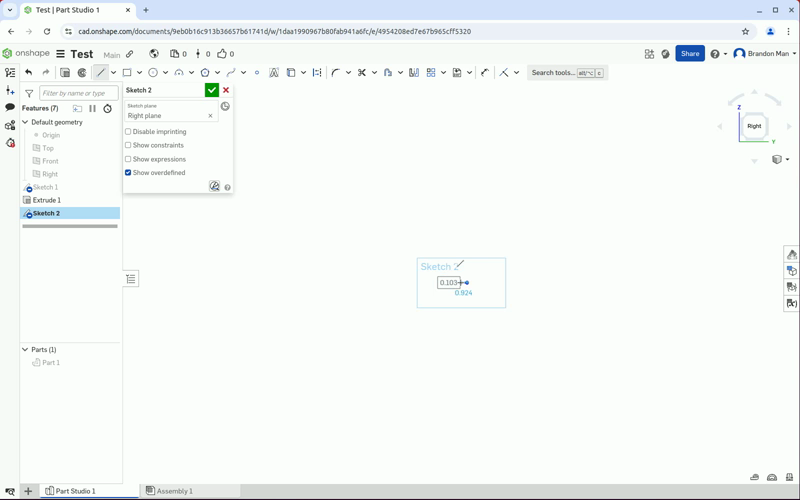
scroll(6)
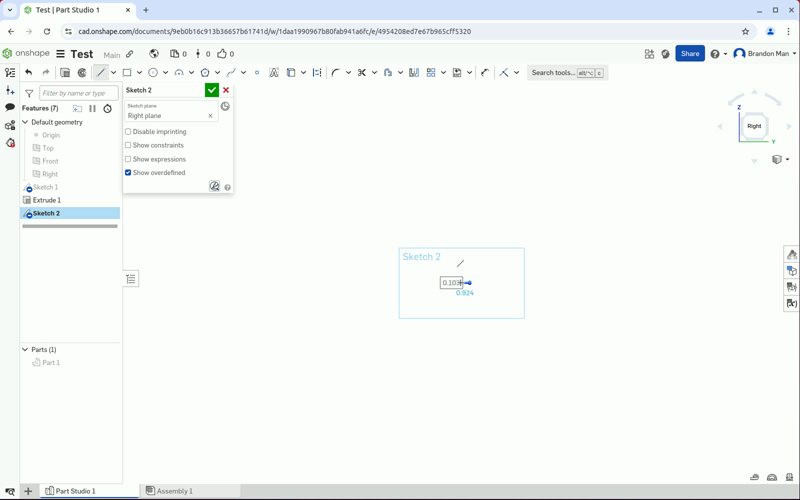
scroll(6)
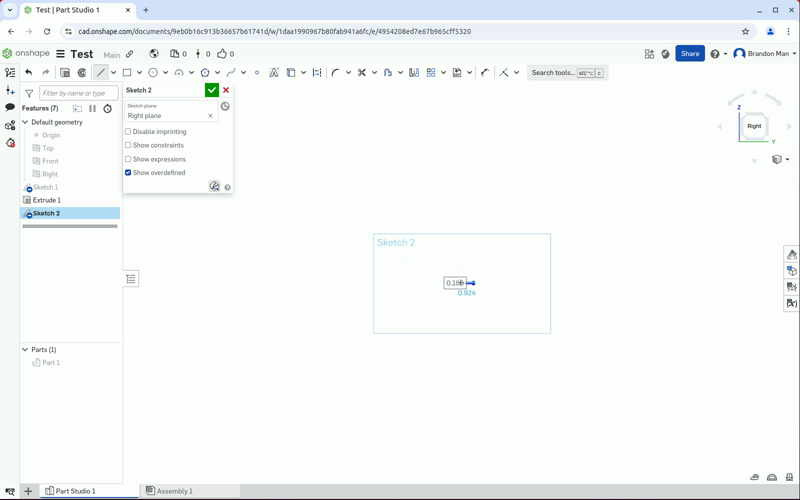
scroll(6)
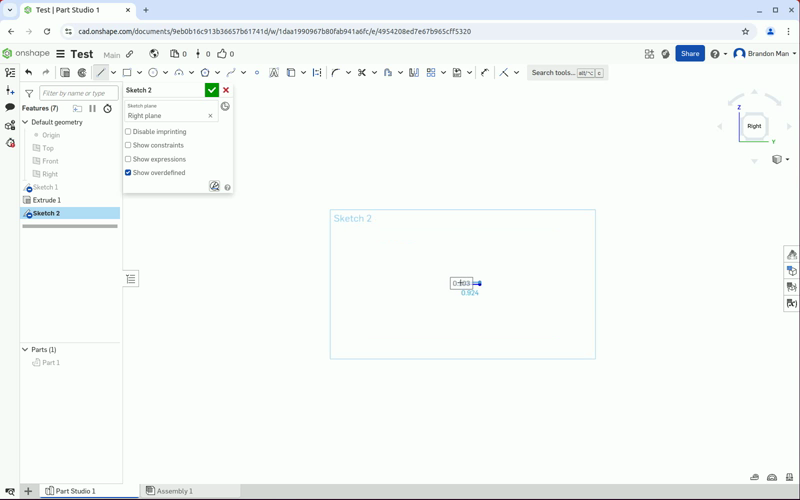
scroll(6)
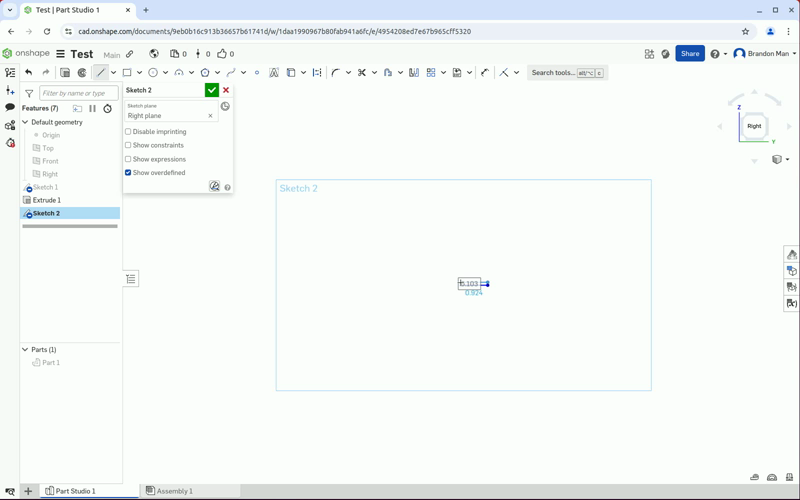
scroll(6)
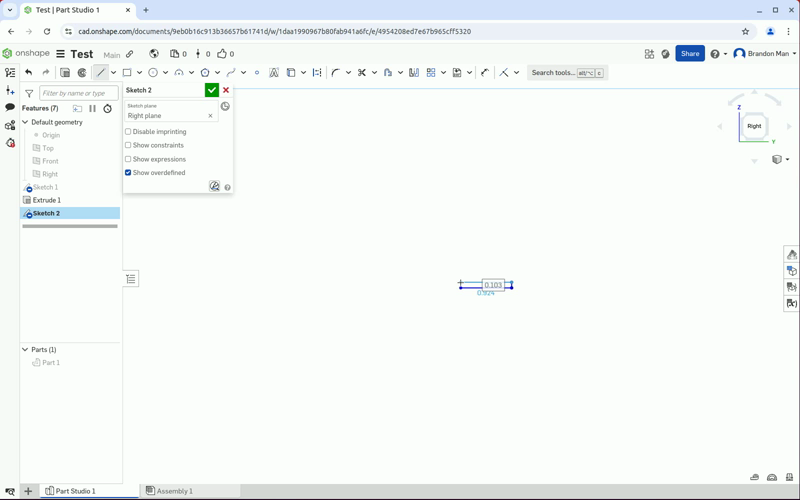
click(460, 282)
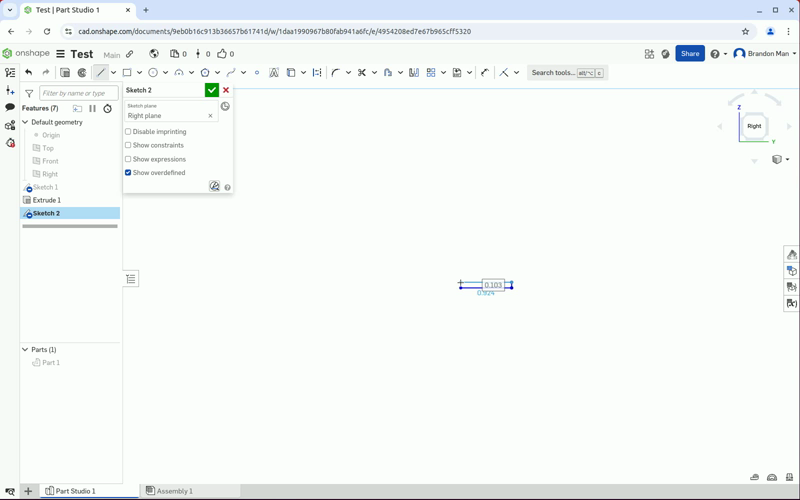
scroll(-6)
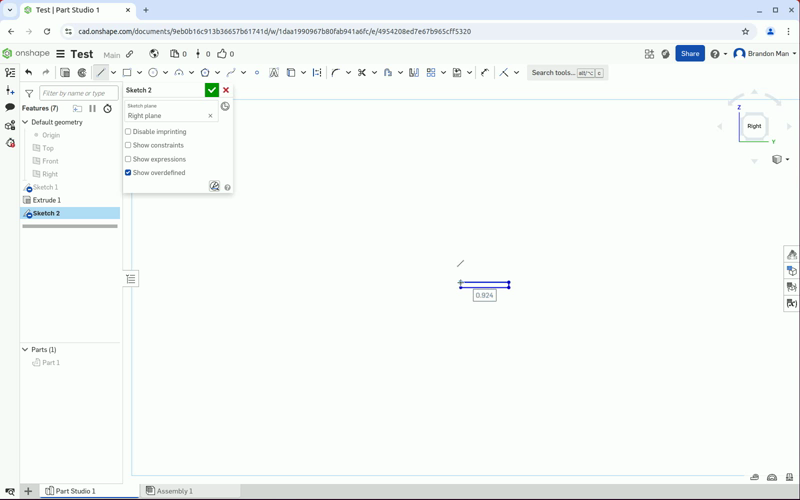
scroll(-6)
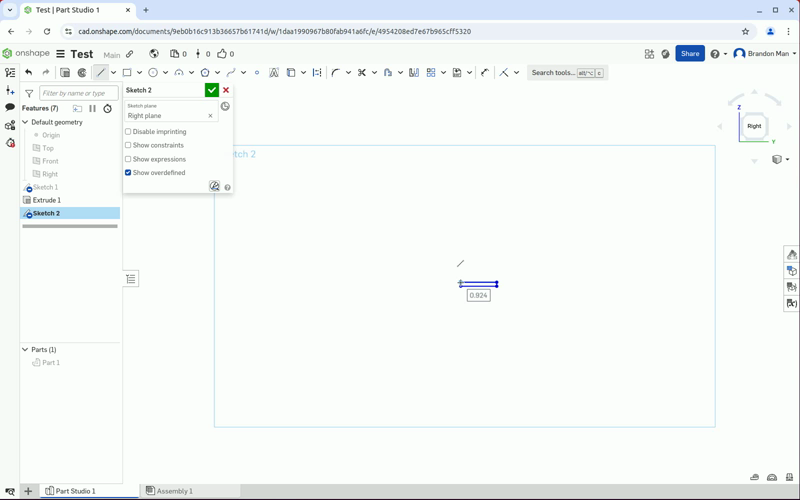
scroll(-6)
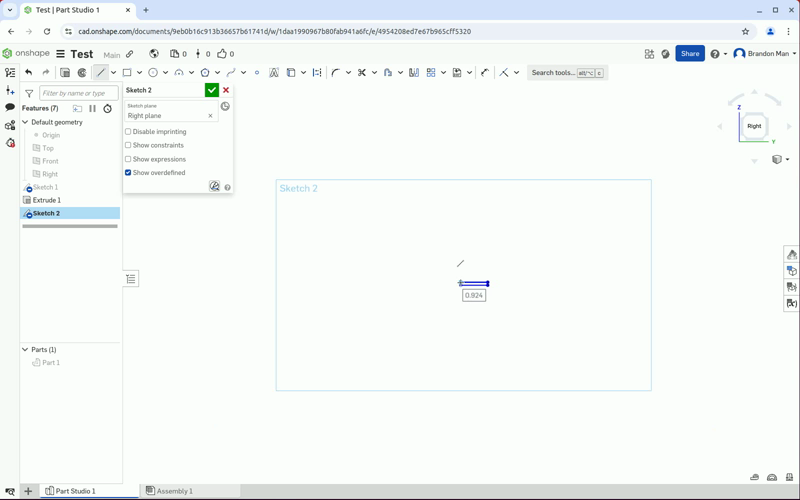
scroll(-6)
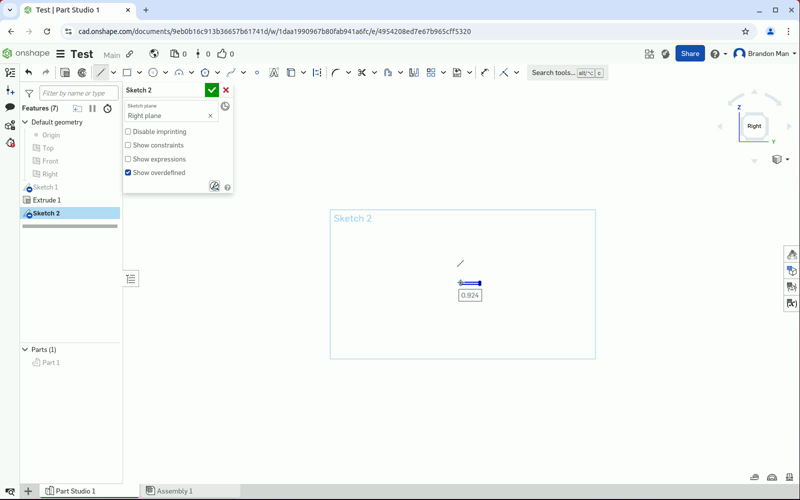
scroll(-6)
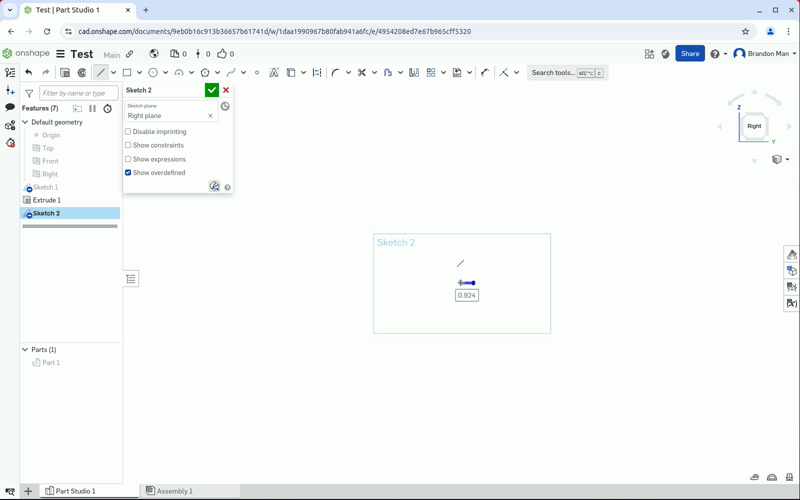
scroll(-6)
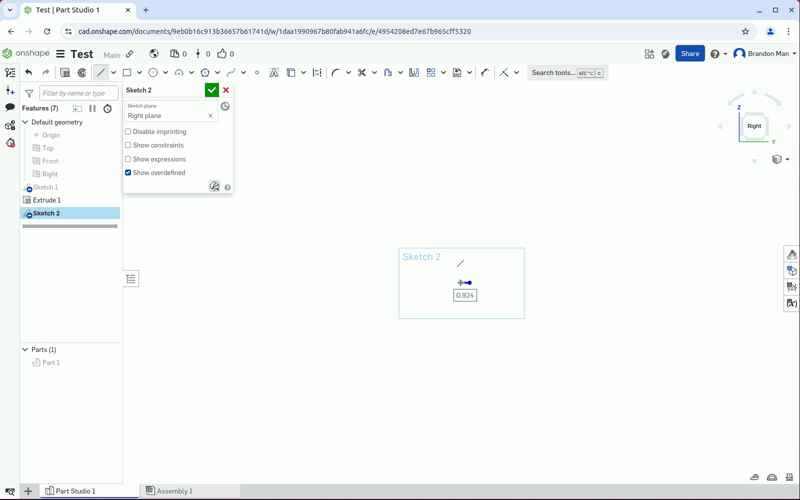
scroll(-6)
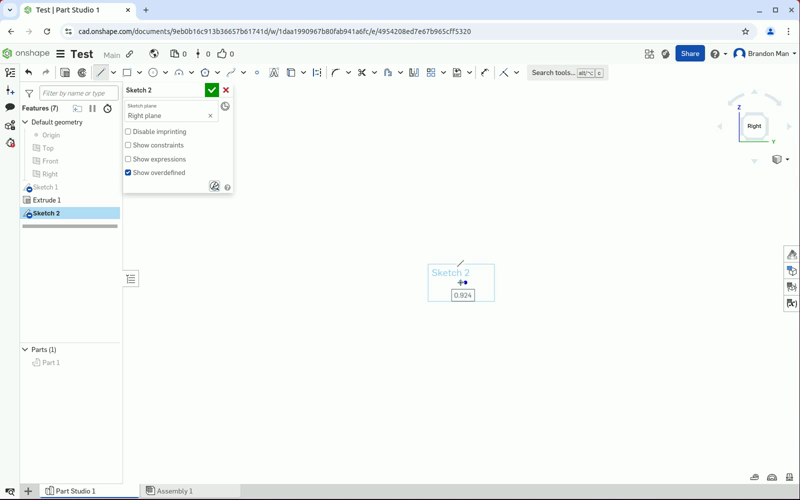
key_up(shift)
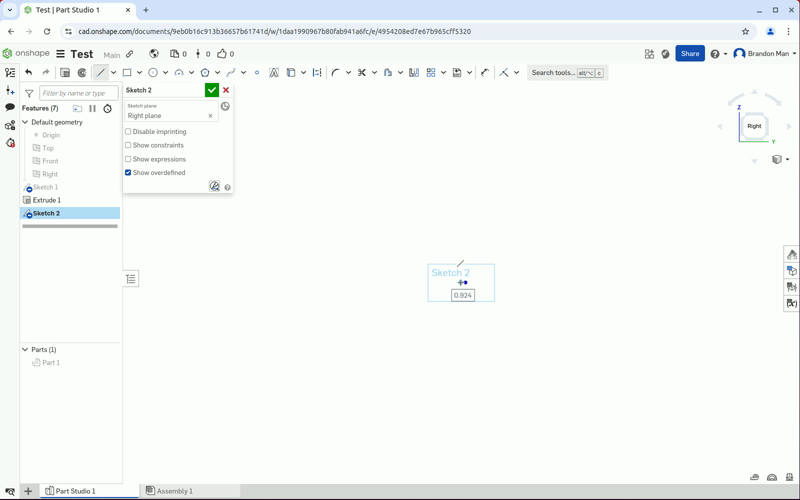
mouse_move(490, 282)
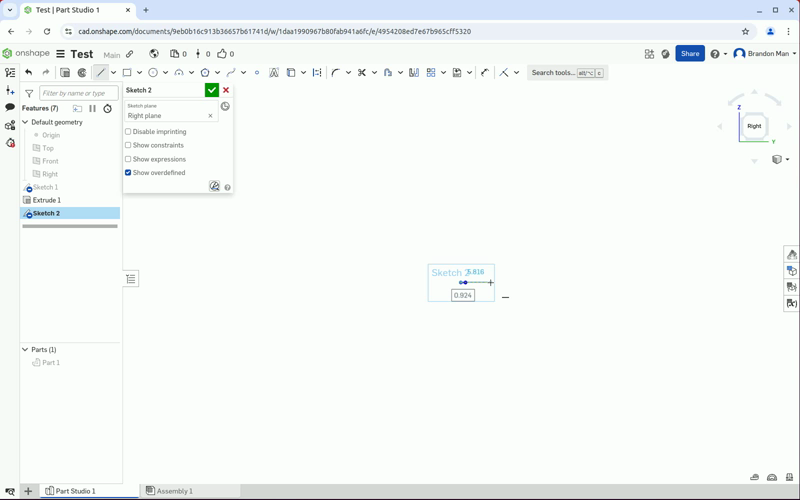
key_down(shift)
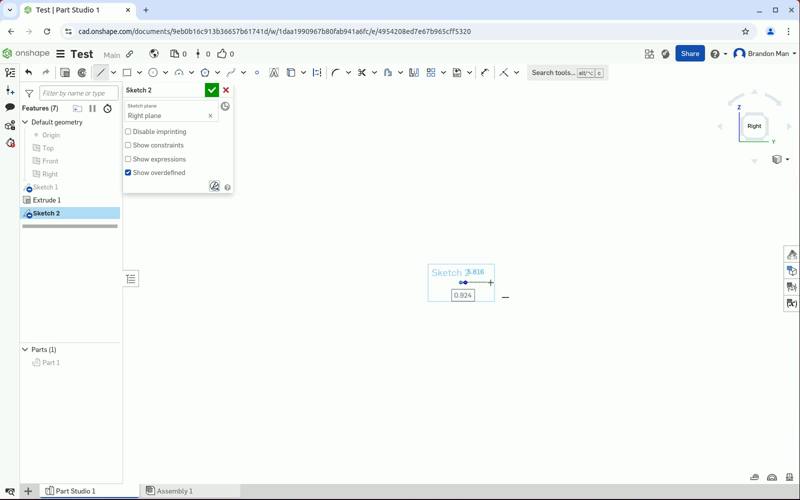
mouse_move(460, 282)
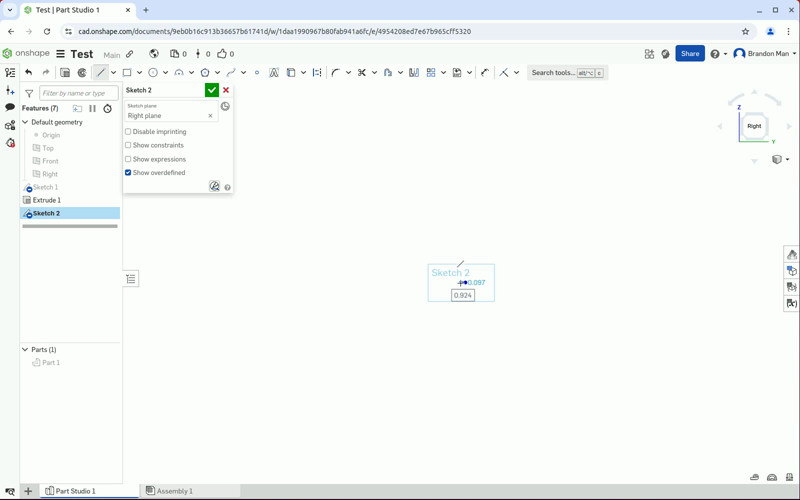
scroll(6)
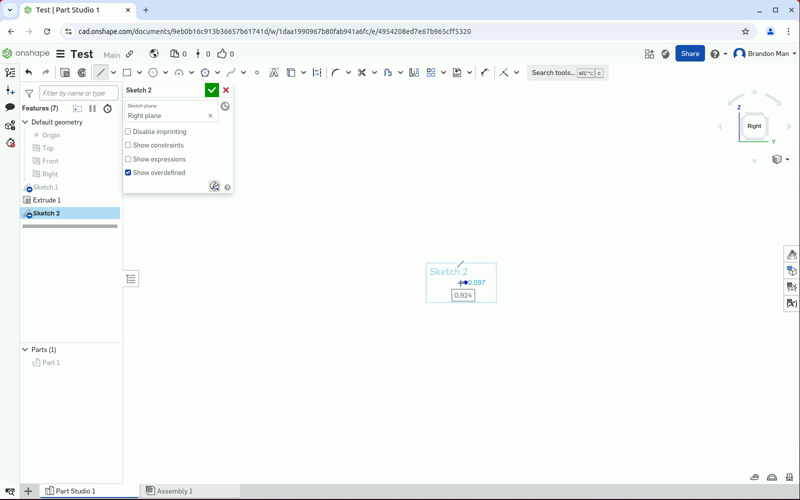
scroll(6)
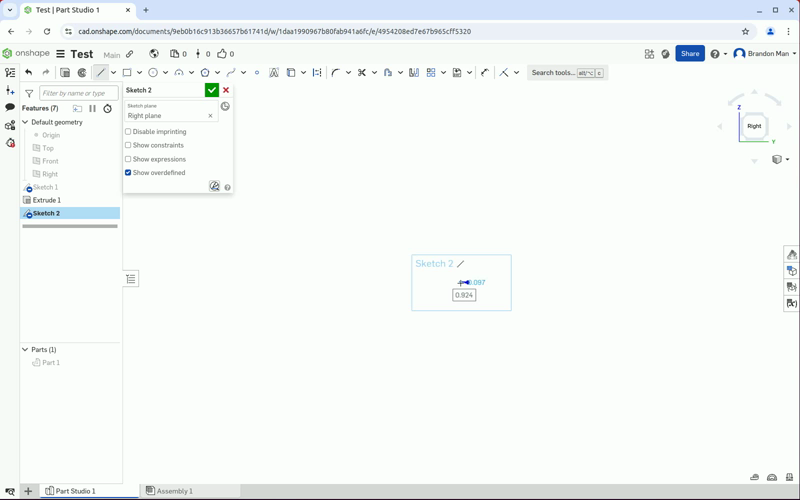
scroll(6)
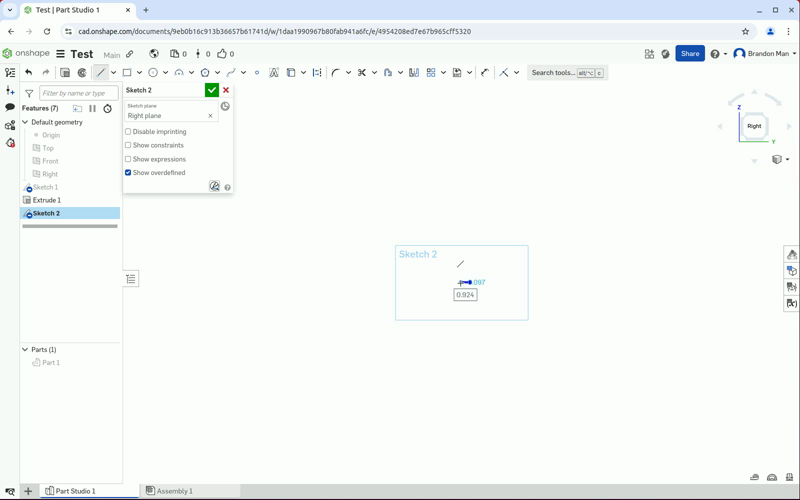
scroll(6)
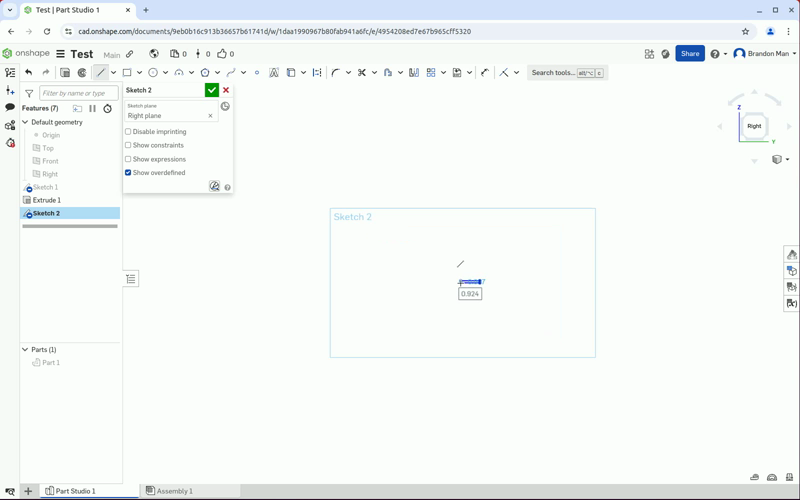
scroll(6)
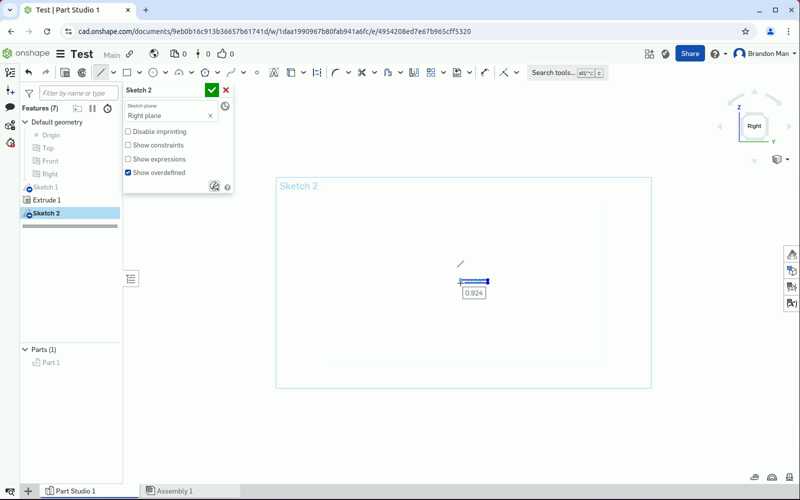
scroll(6)
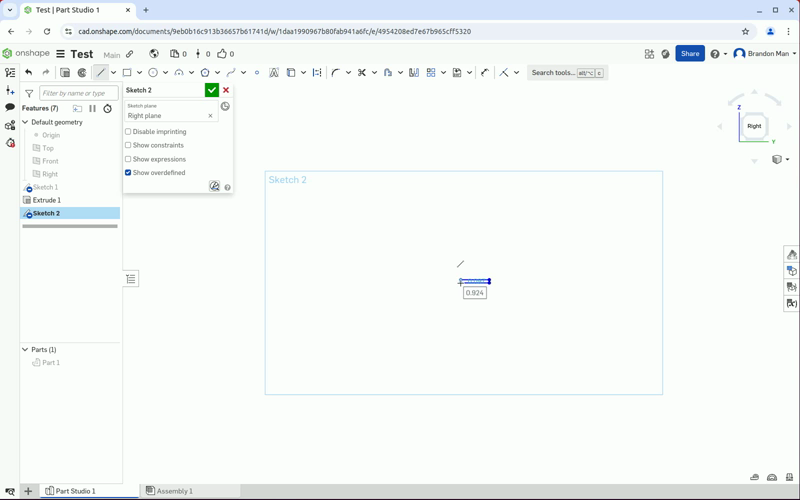
scroll(6)
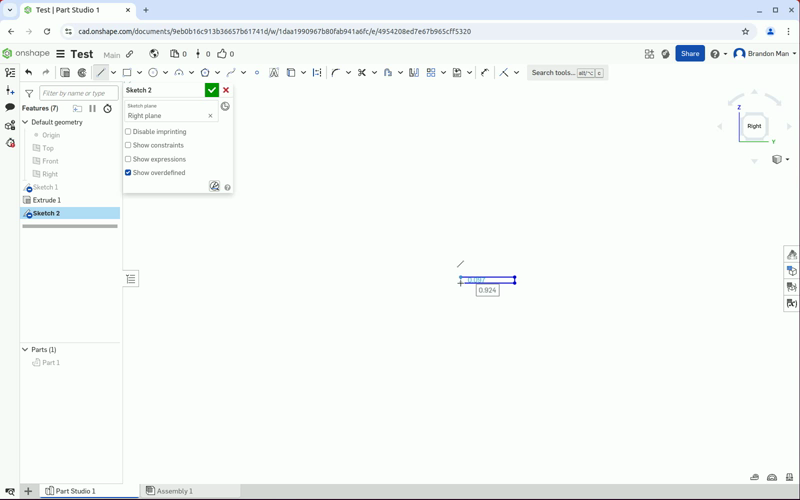
key_up(shift)
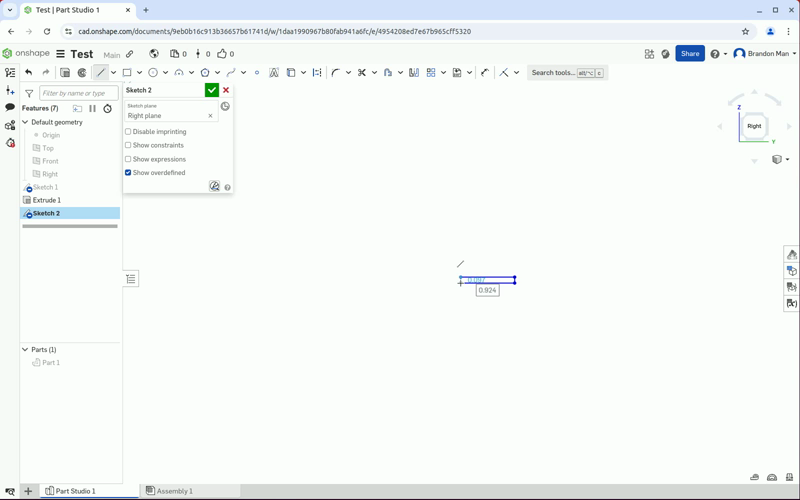
click(460, 282)
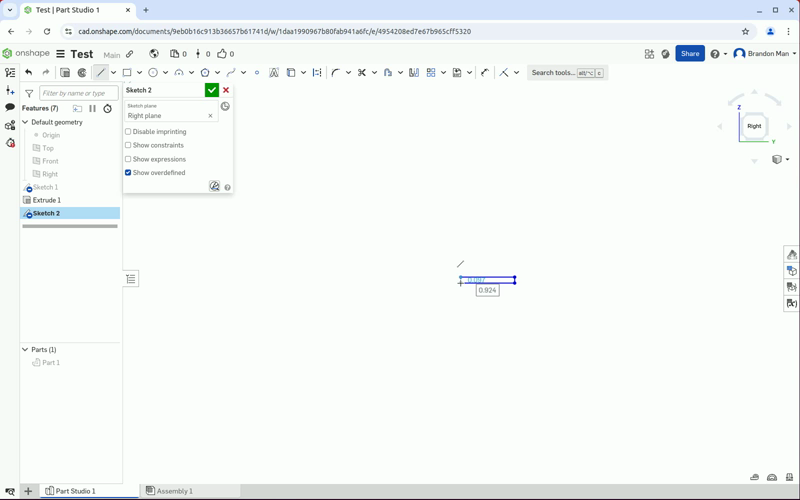
scroll(-6)
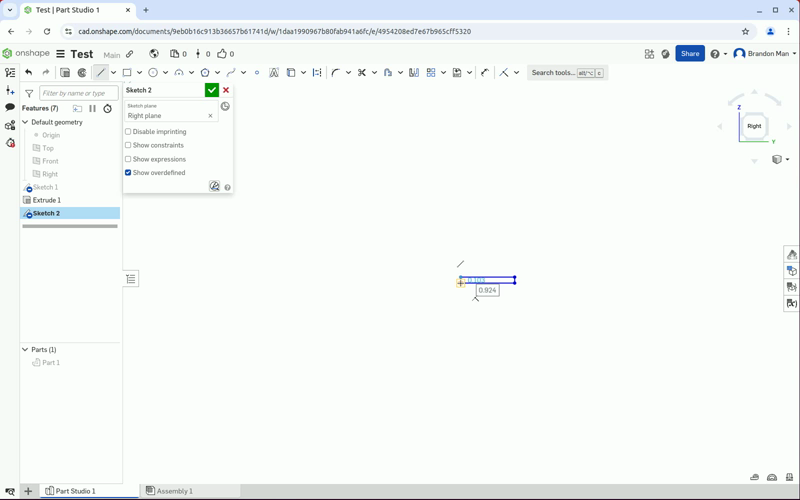
scroll(-6)
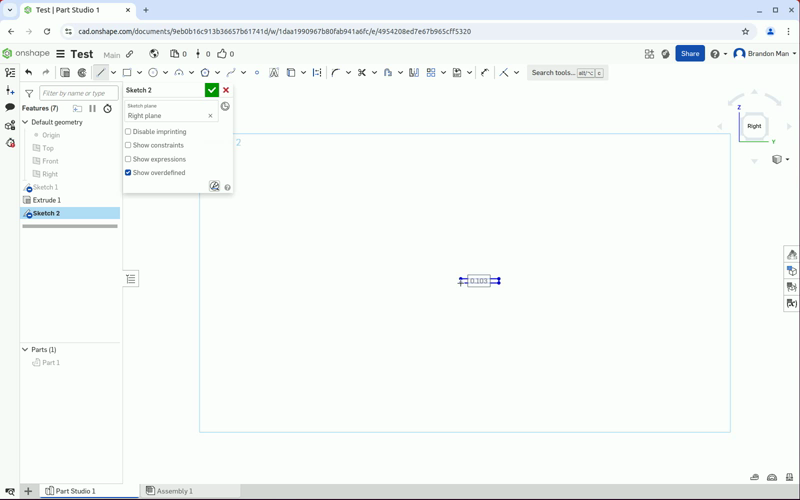
scroll(-6)
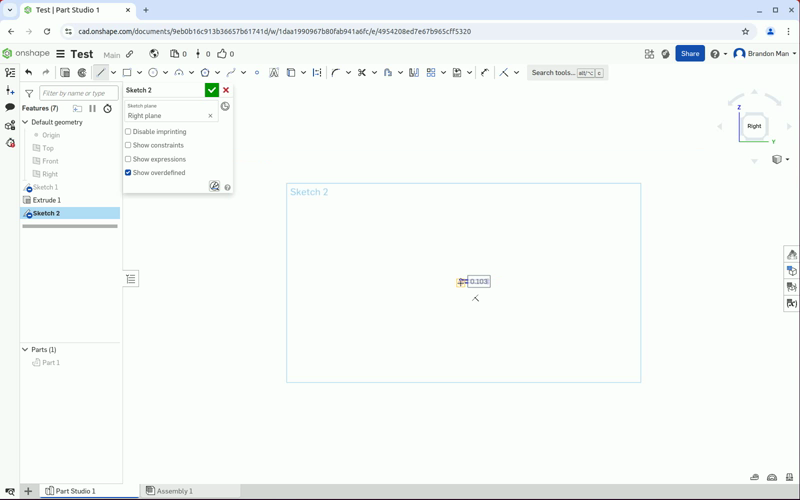
scroll(-6)
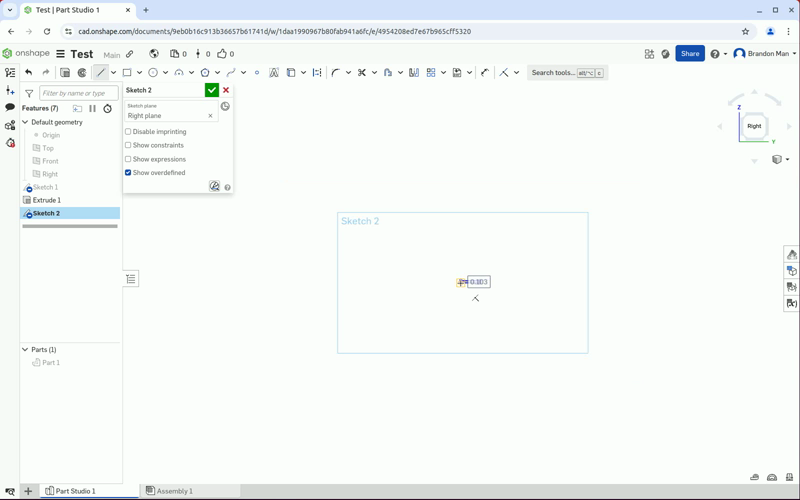
scroll(-6)
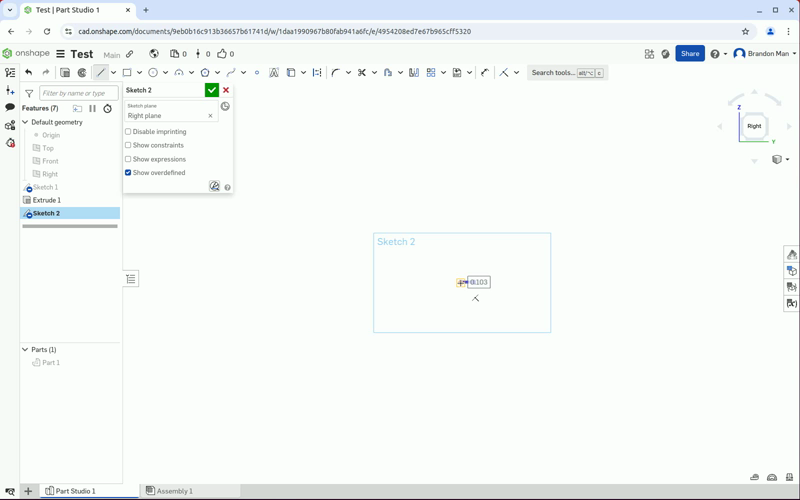
scroll(-6)
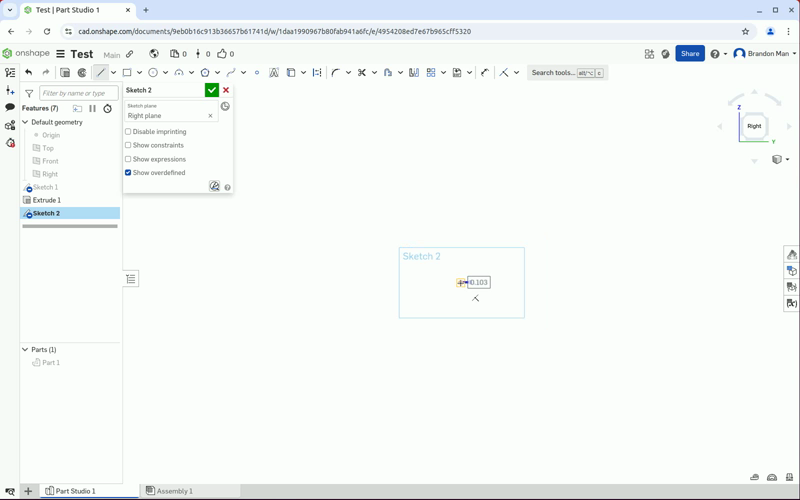
scroll(-6)
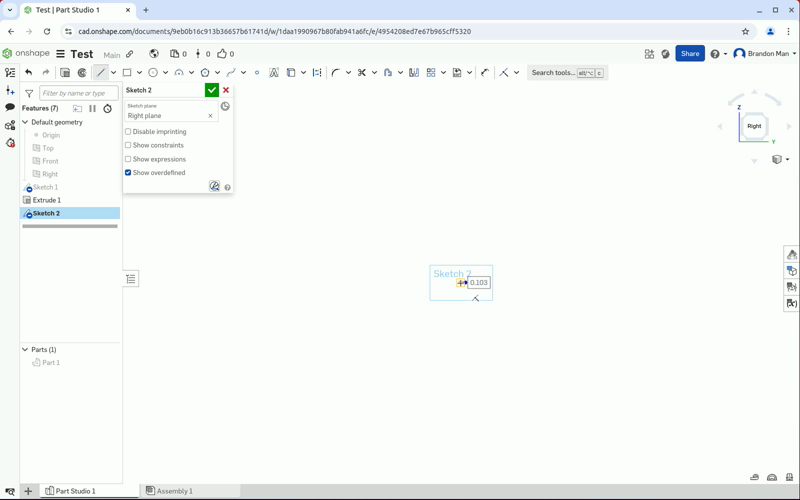
key(esc)
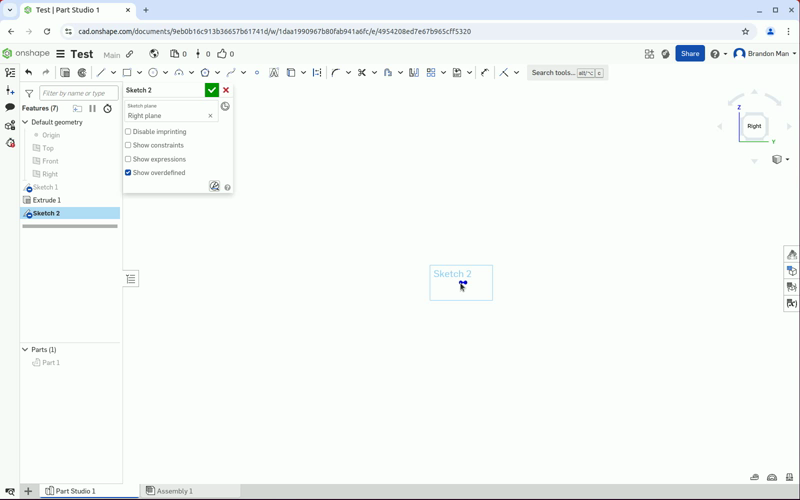
mouse_move(464, 282)
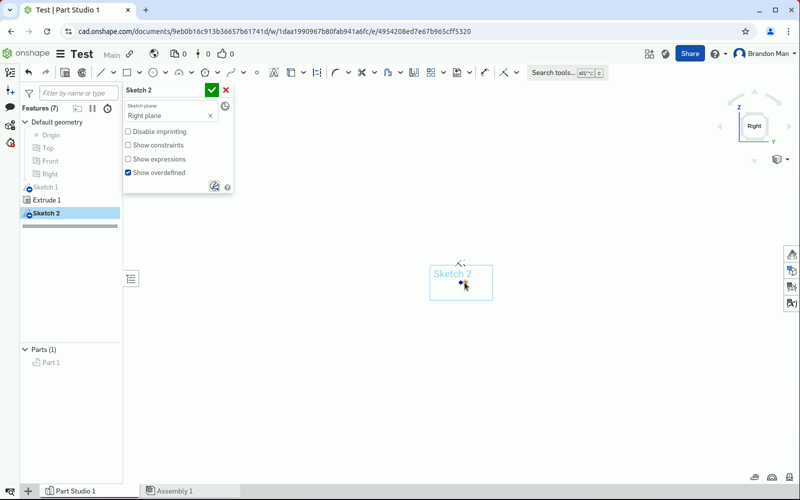
scroll(6)
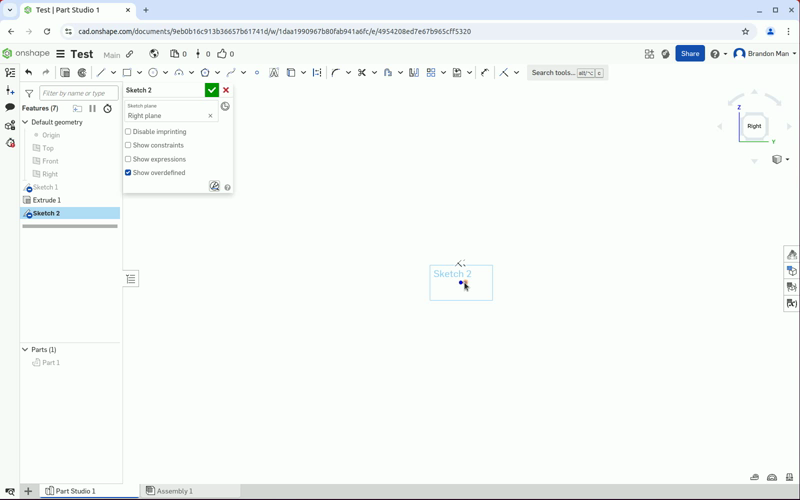
scroll(6)
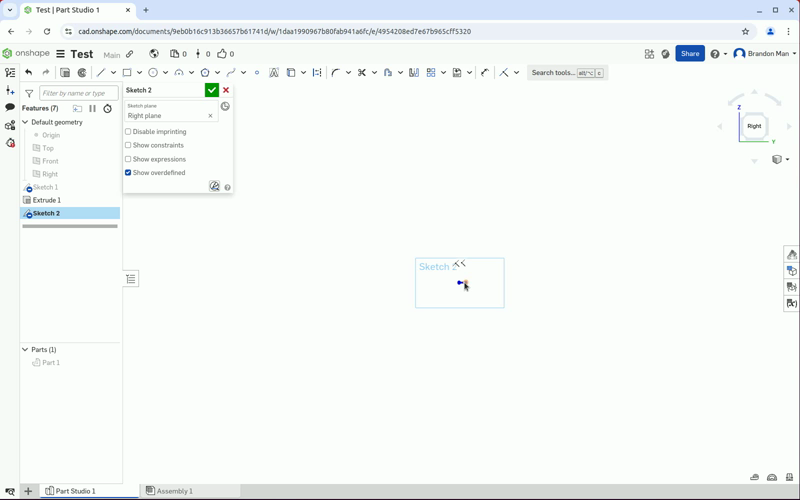
scroll(6)
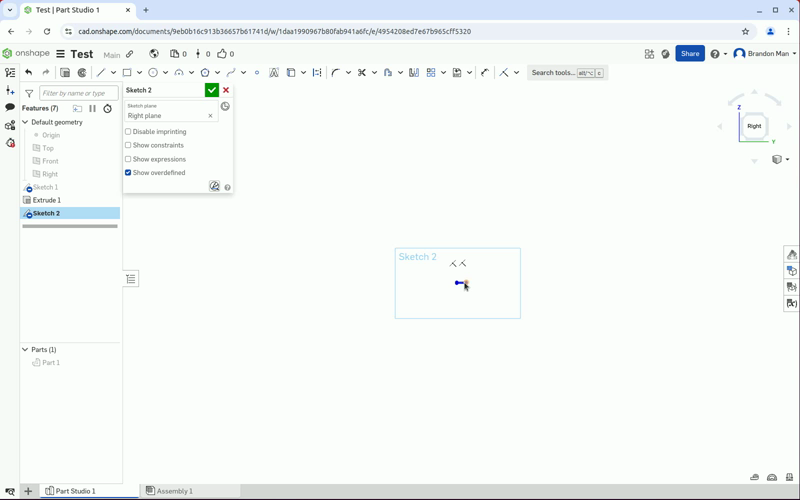
scroll(6)
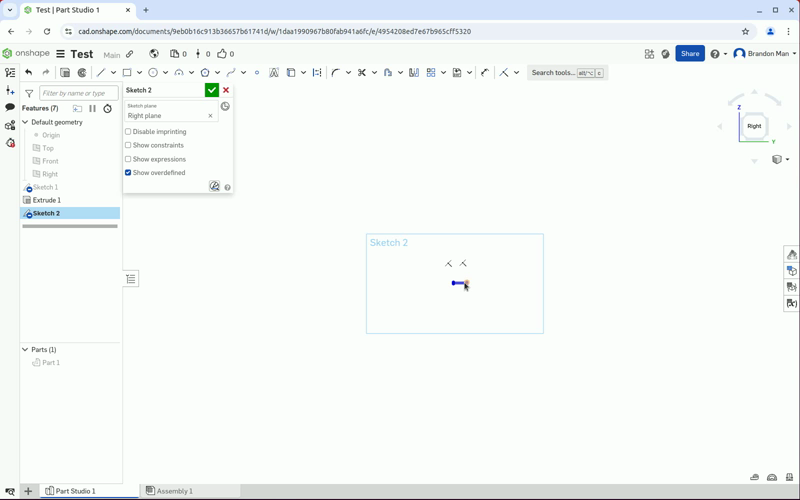
scroll(6)
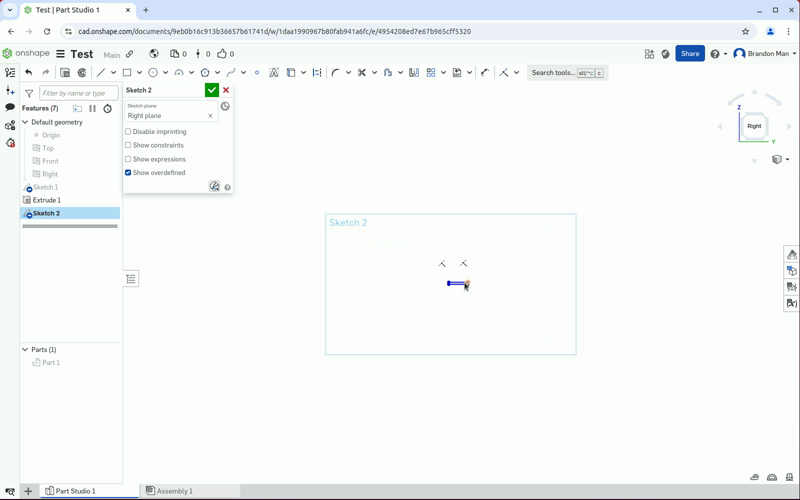
scroll(6)
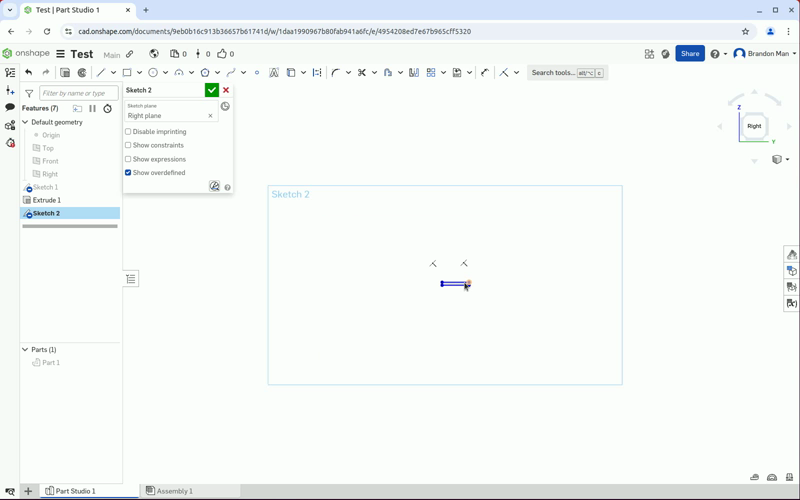
scroll(6)
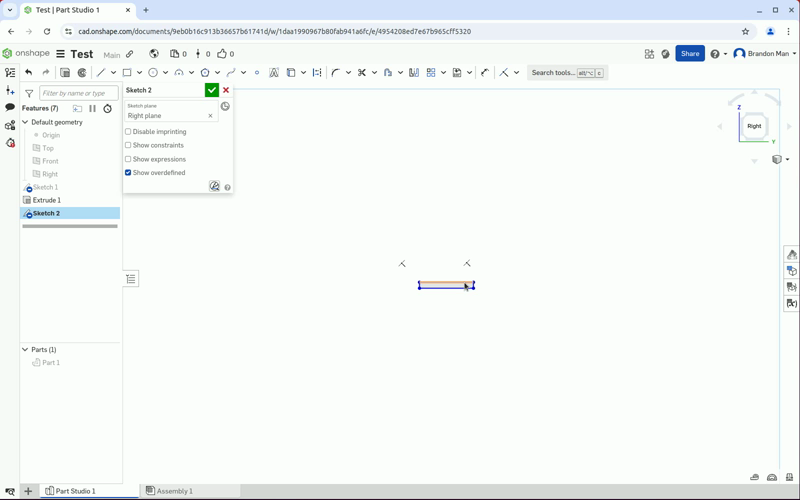
click(464, 282)
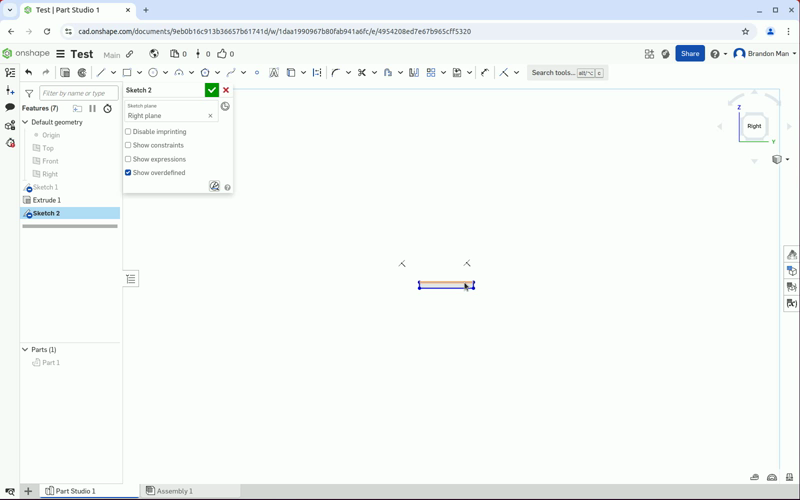
scroll(-6)
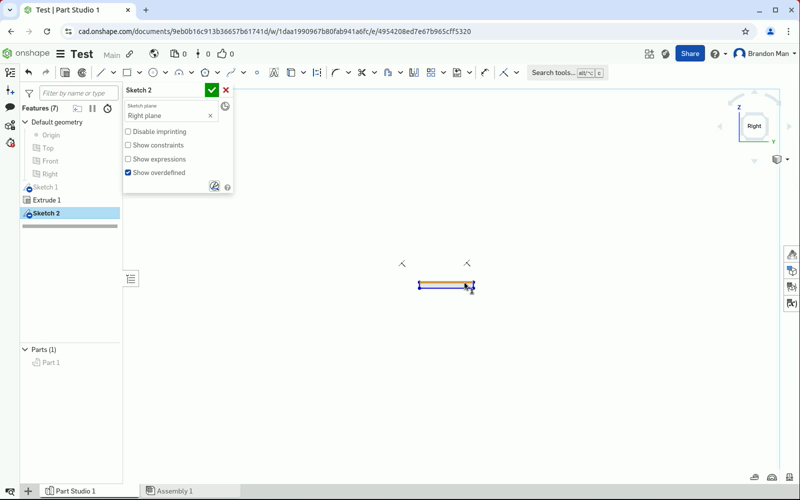
scroll(-6)
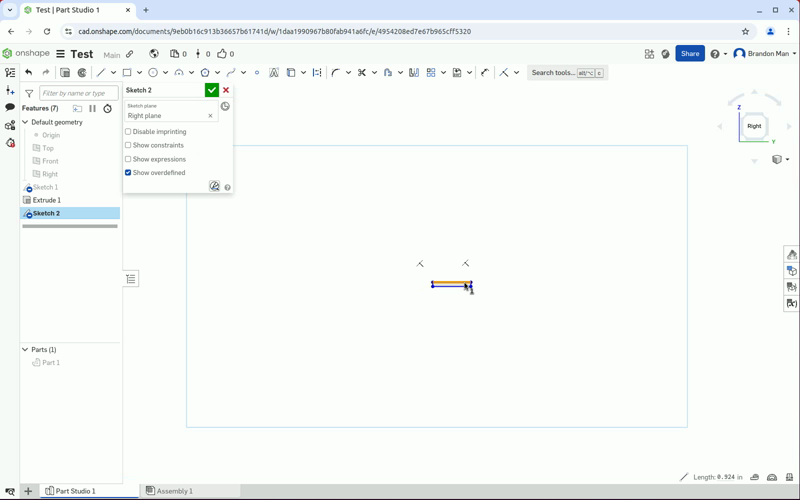
scroll(-6)
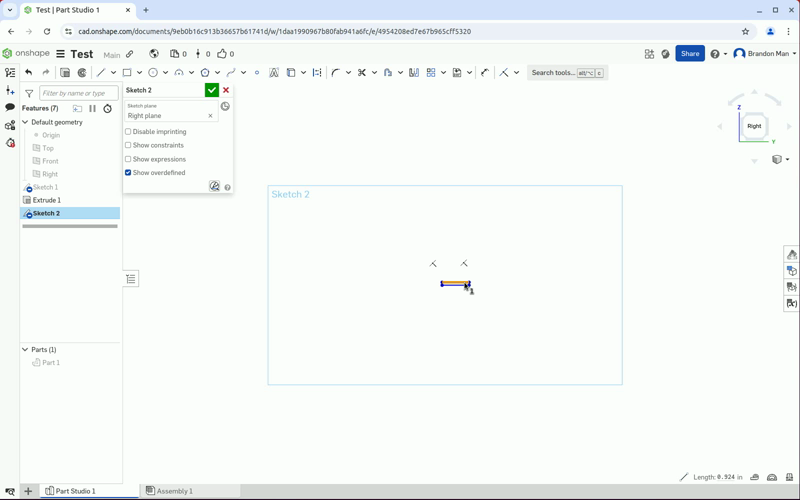
scroll(-6)
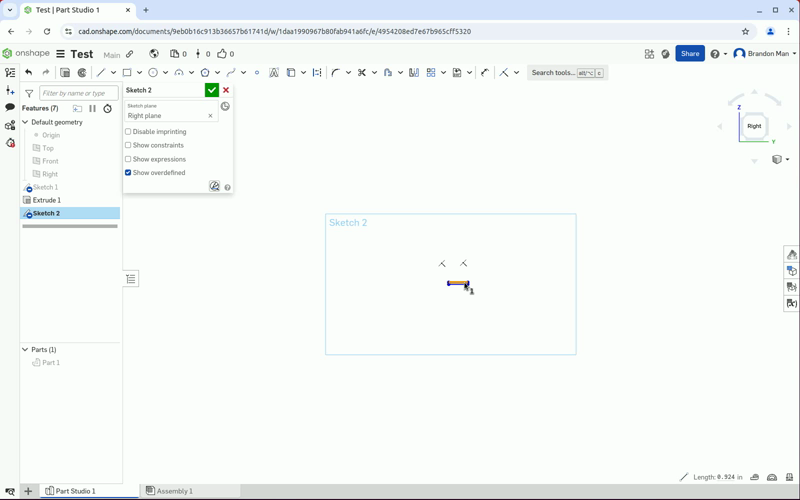
scroll(-6)
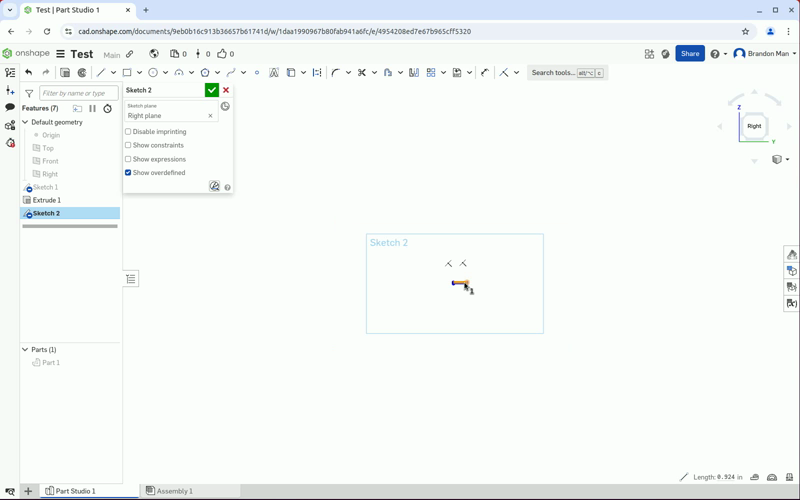
scroll(-6)
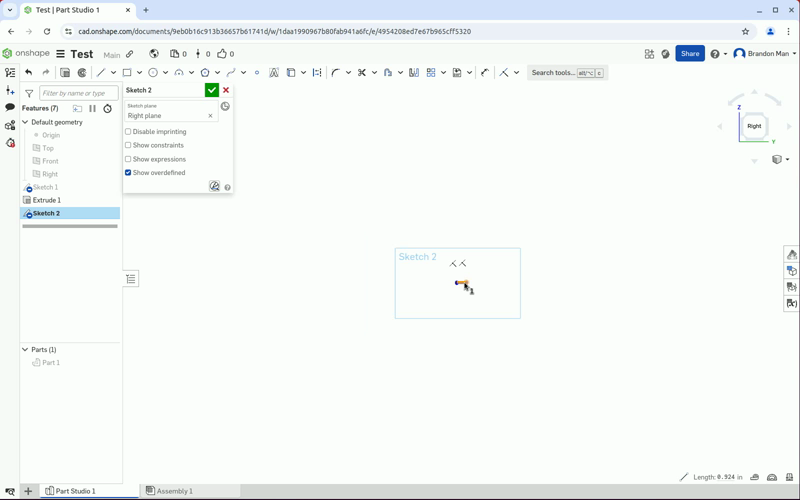
scroll(-6)
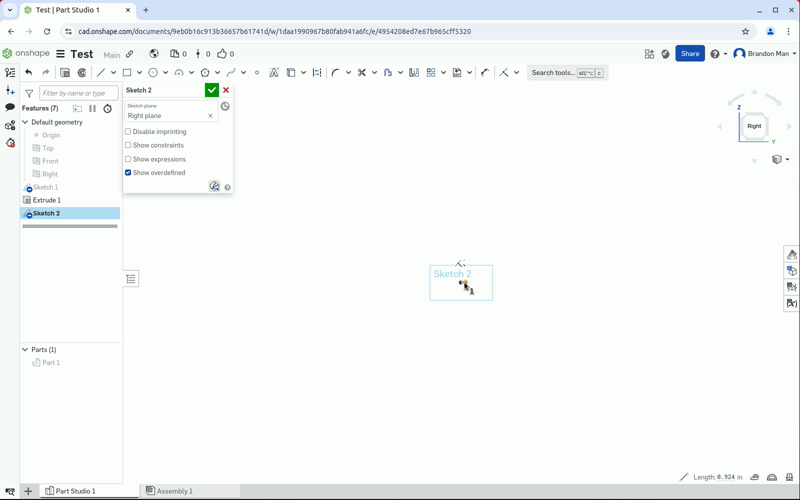
mouse_move(73, 352)
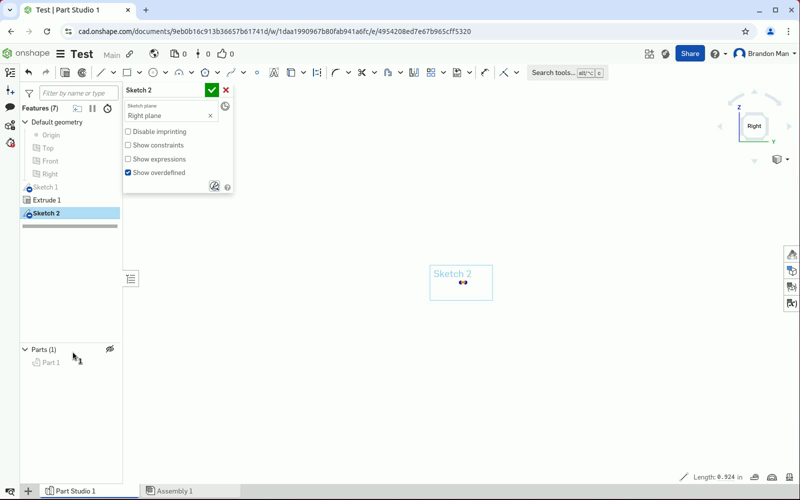
key(shift+y)
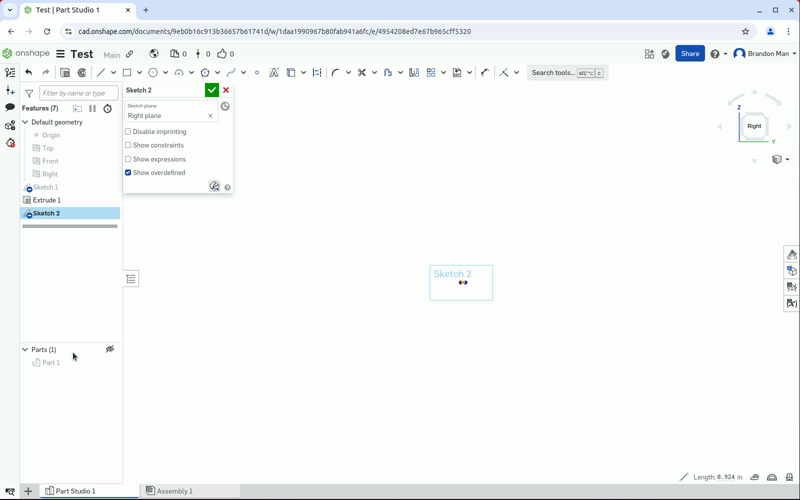
key(shift+e)
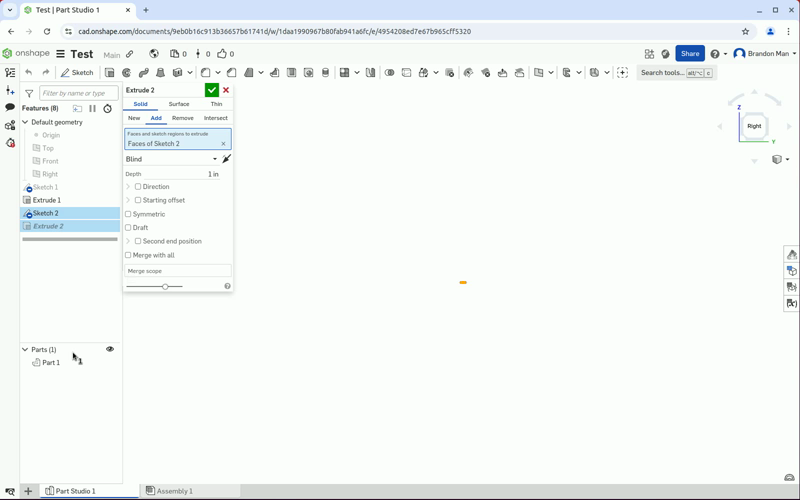
mouse_move(143, 106)
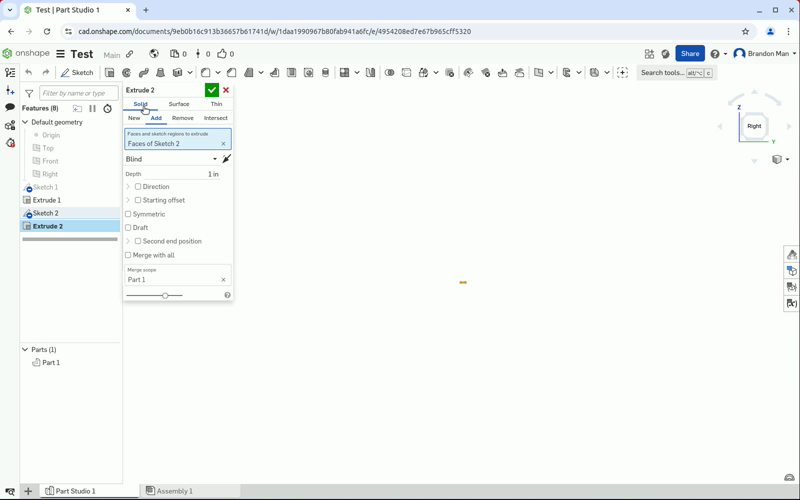
click(143, 106)
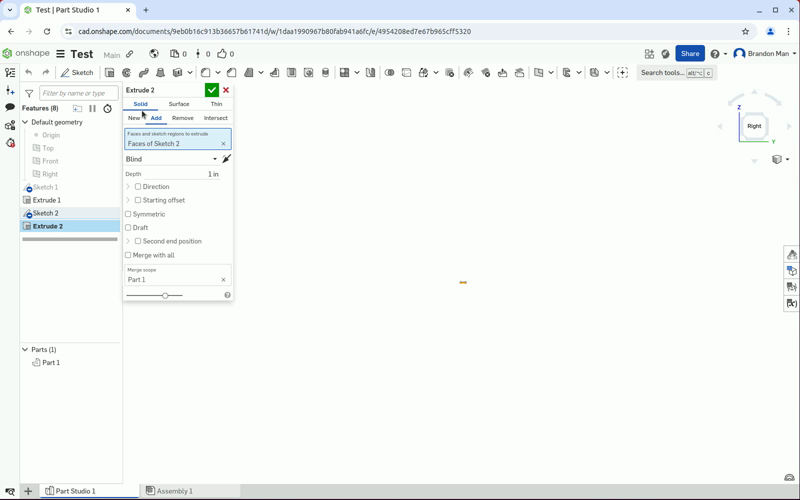
mouse_move(137, 120)
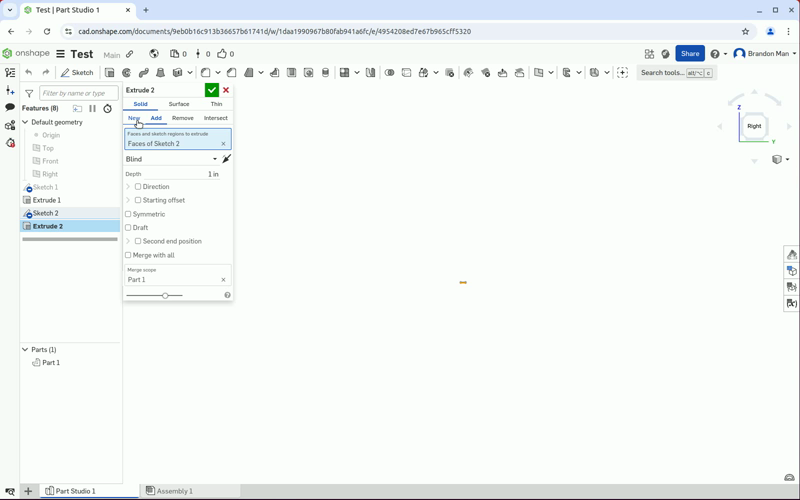
click(137, 120)
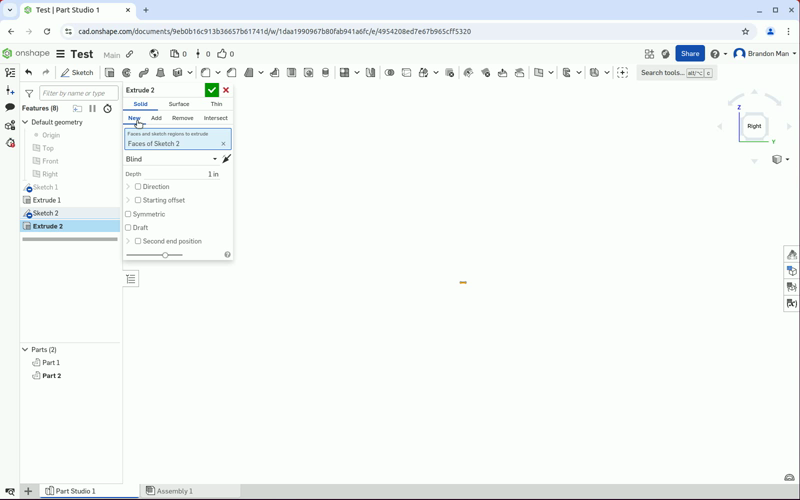
key(tab, 4)
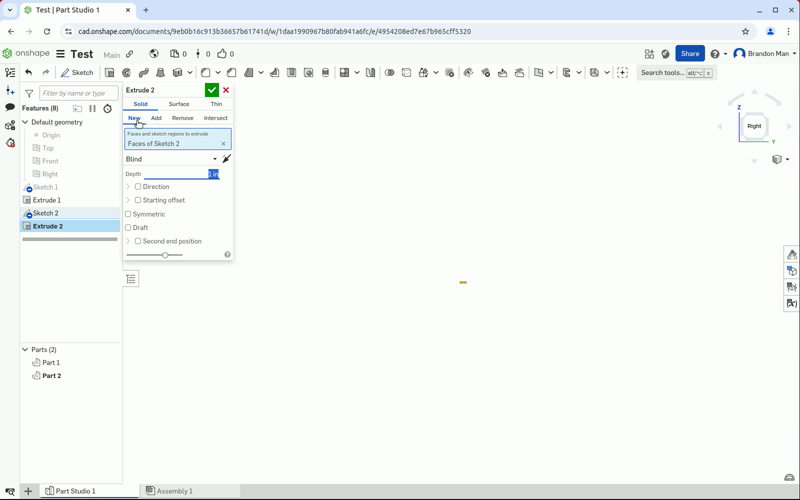
text(-17.331)
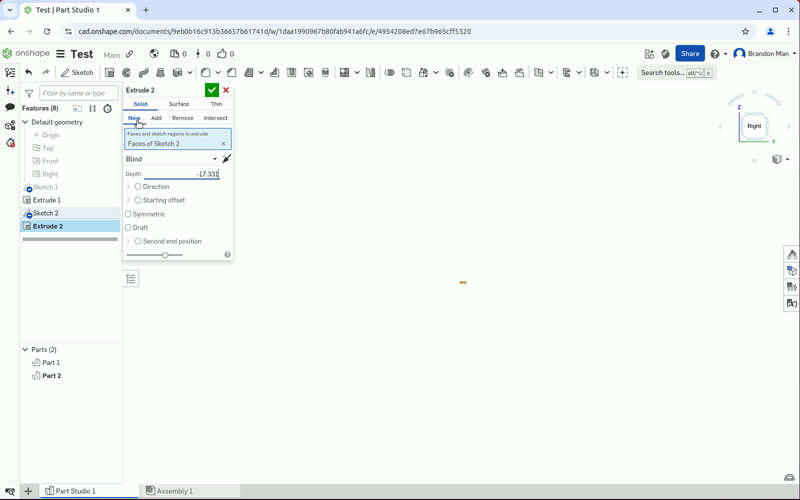
key(enter)
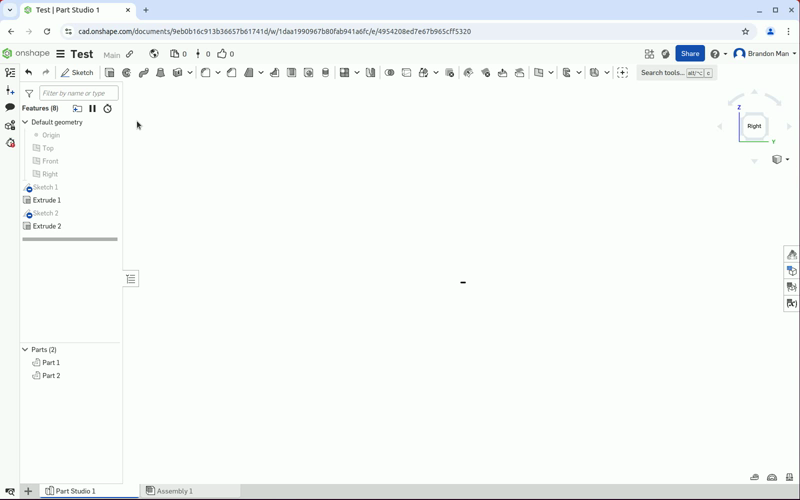
key(shift+h)
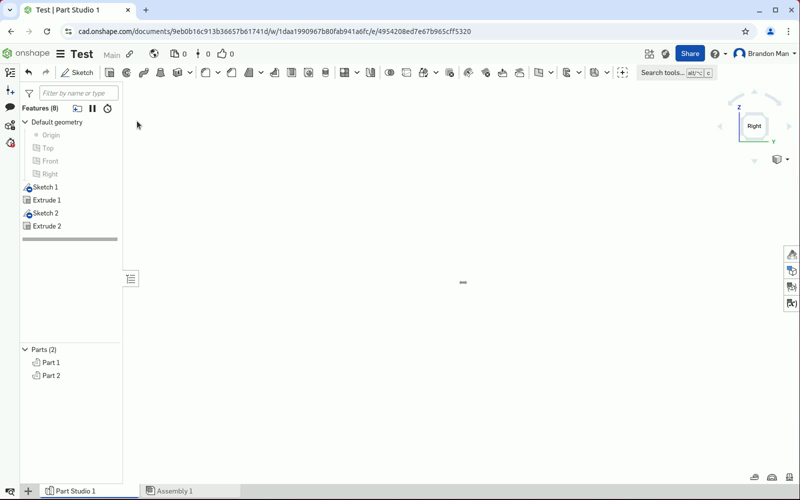
key(shift+h)
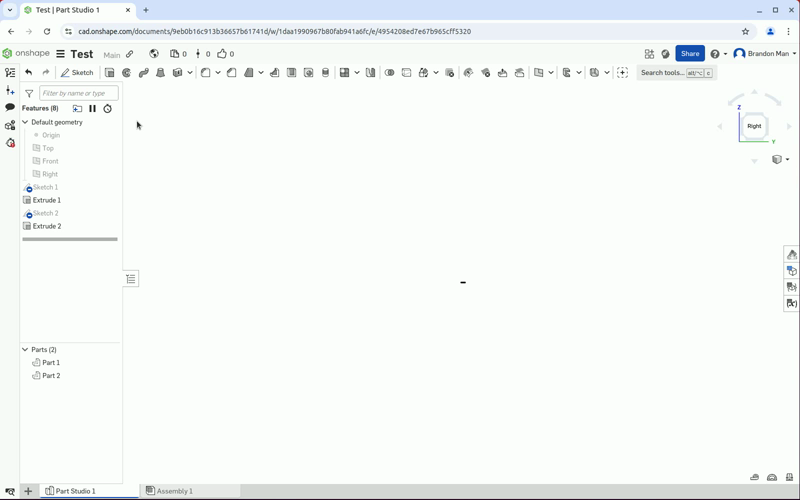
mouse_move(73, 189)
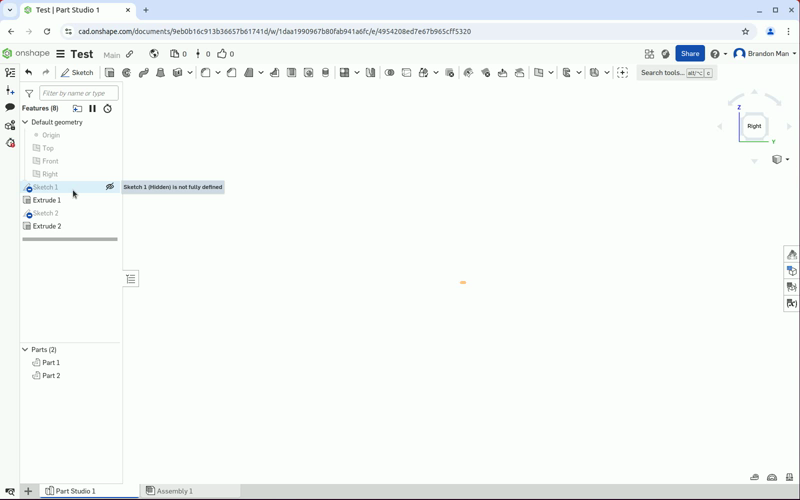
click(73, 189)
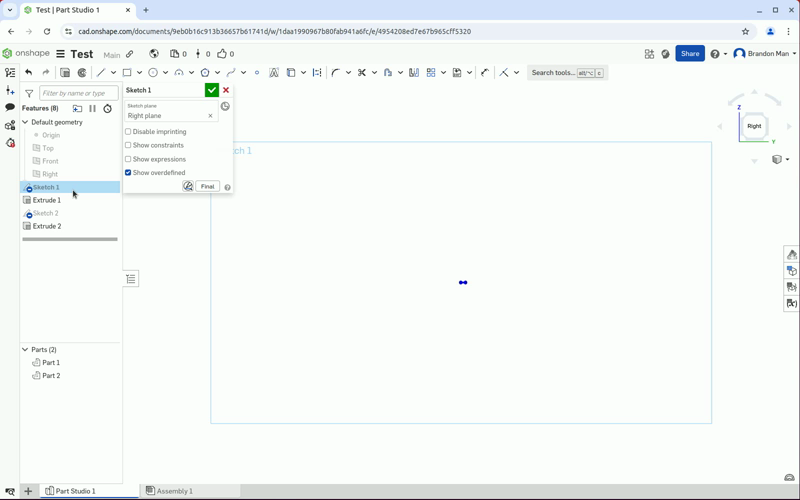
mouse_move(229, 92)
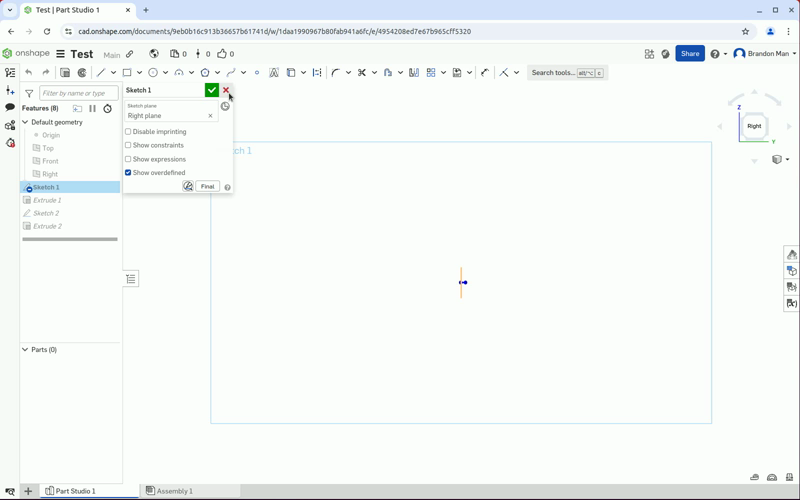
click(229, 92)
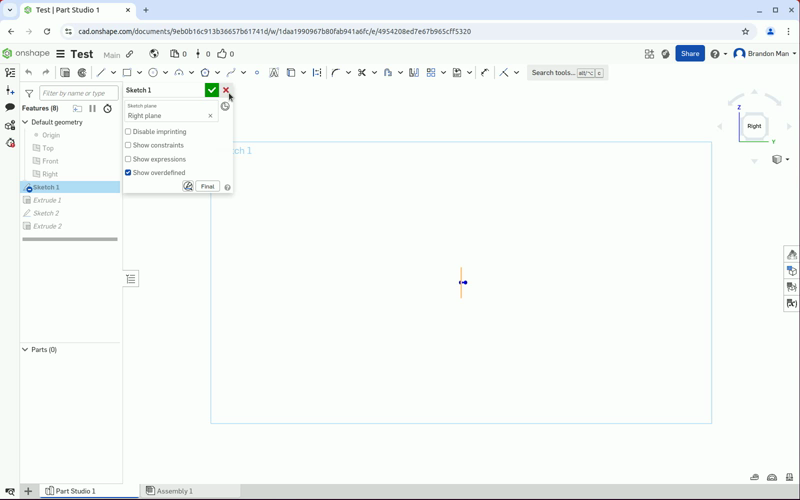
key(shift+s)
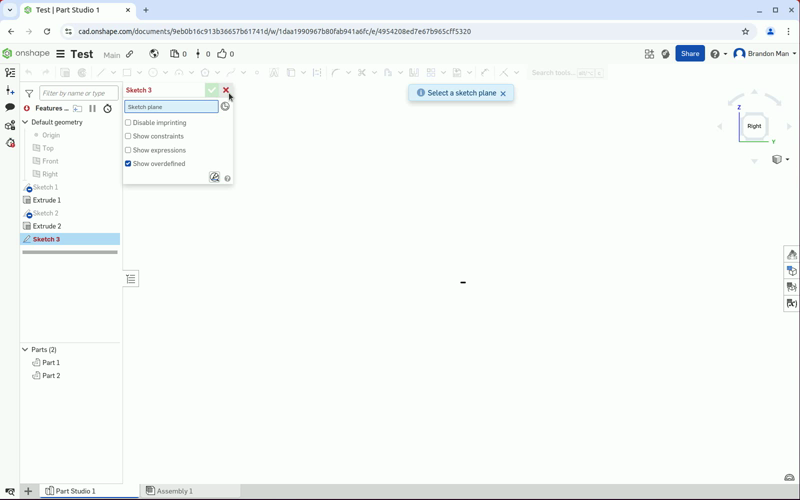
mouse_move(73, 176)
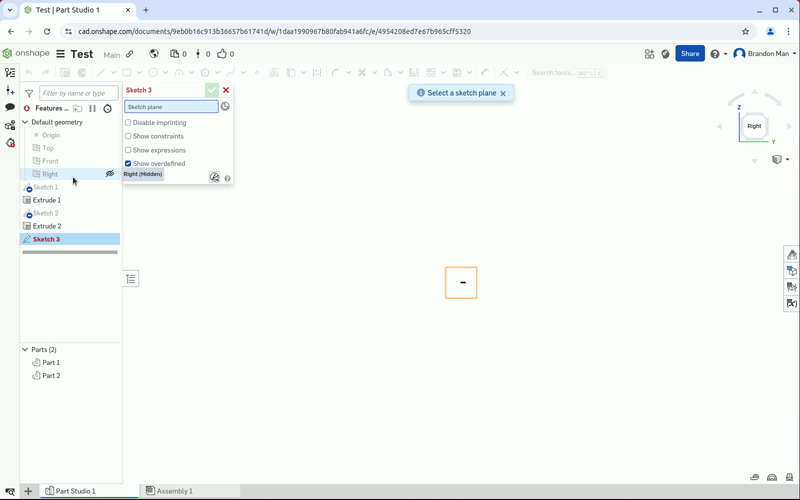
click(73, 176)
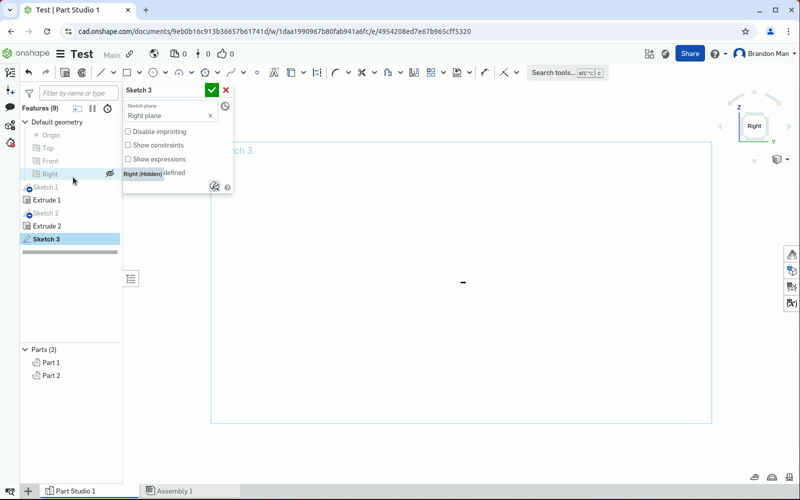
mouse_move(73, 352)
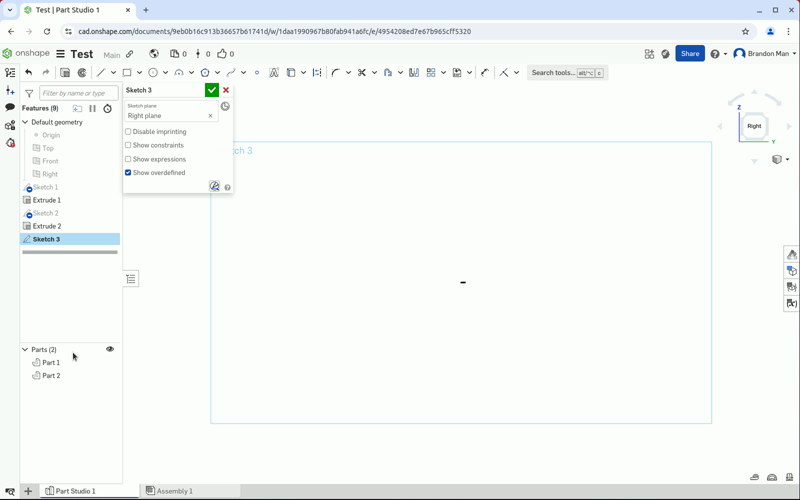
key(y)
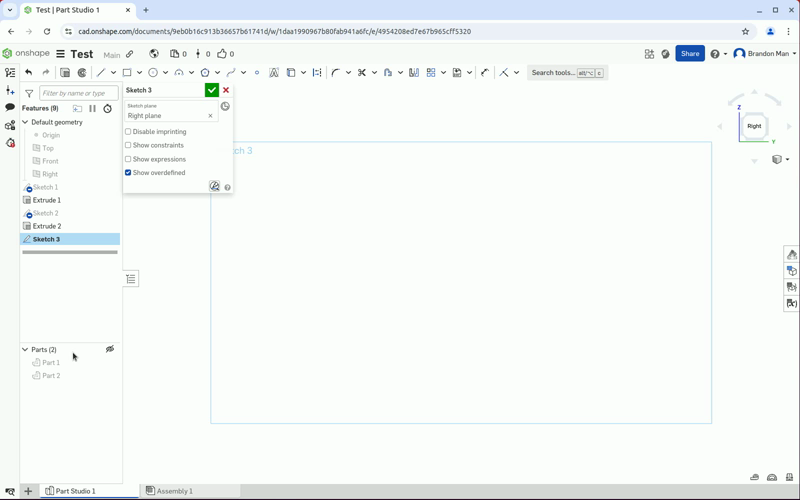
key(l)
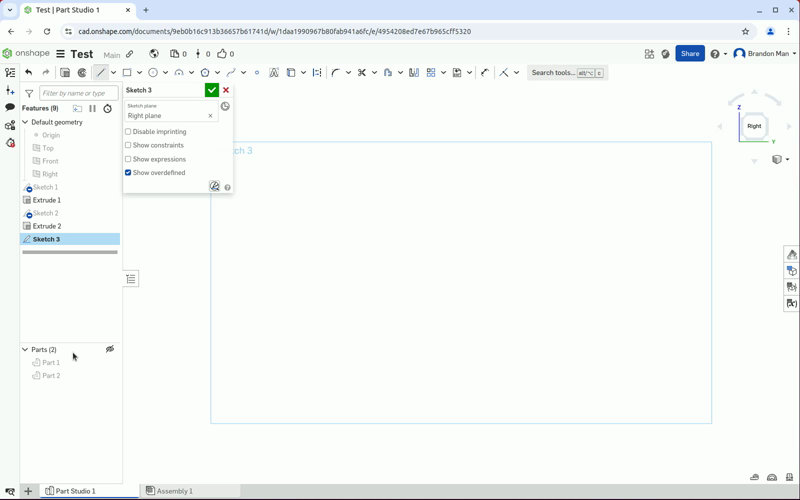
key_down(shift)
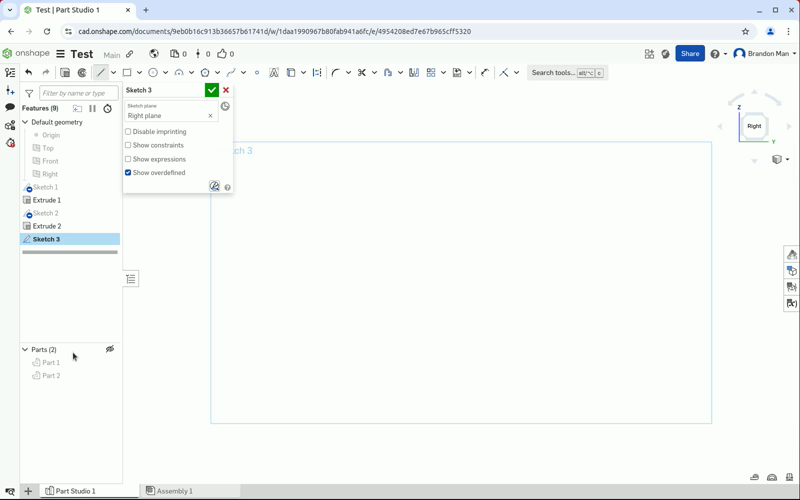
mouse_move(460, 281)
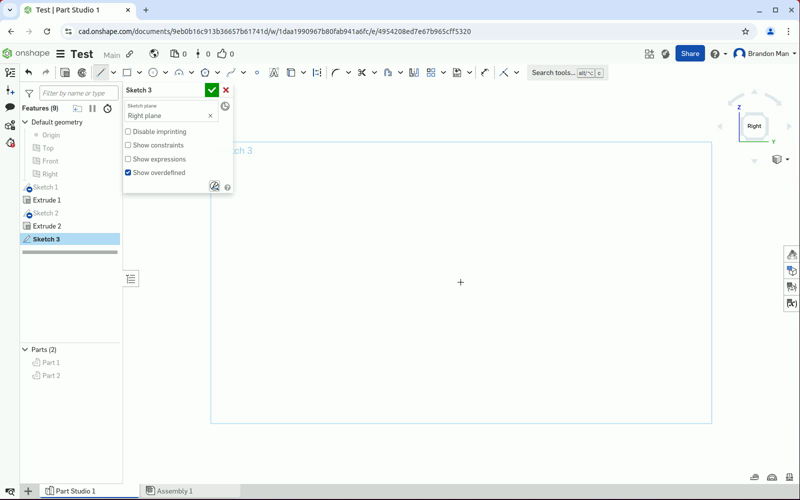
click(460, 281)
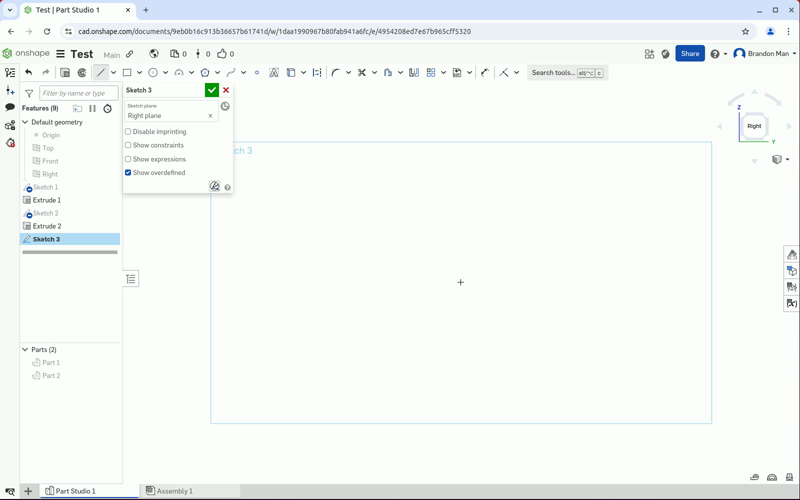
key_up(shift)
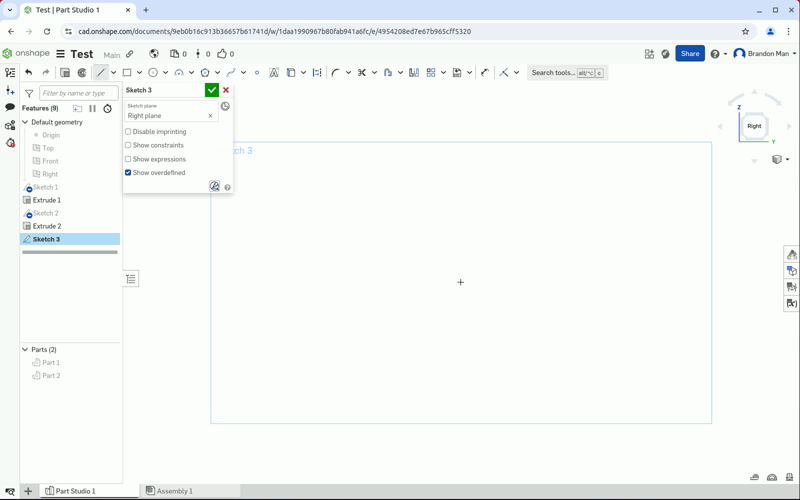
key_down(shift)
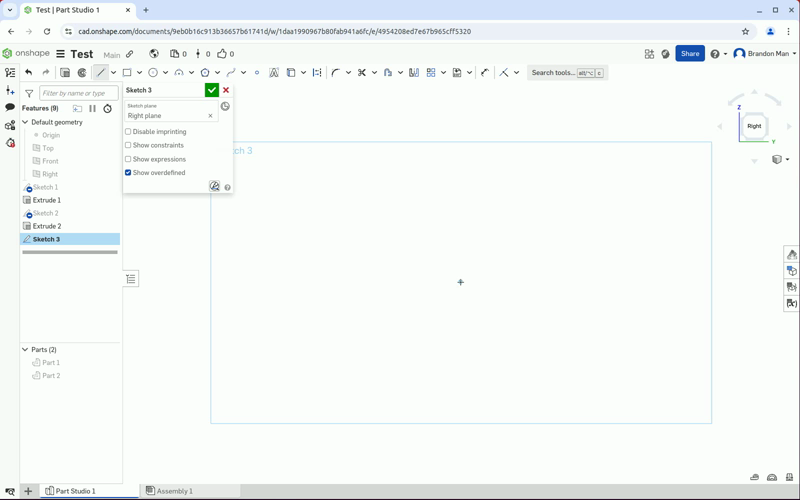
mouse_move(490, 281)
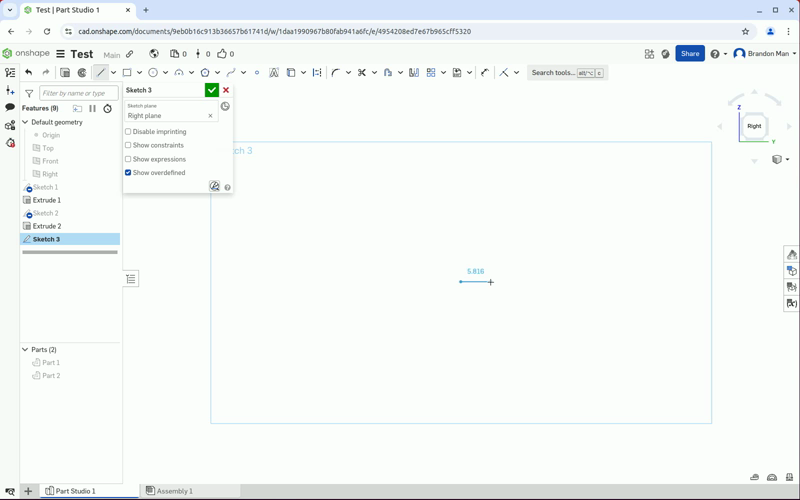
mouse_move(465, 281)
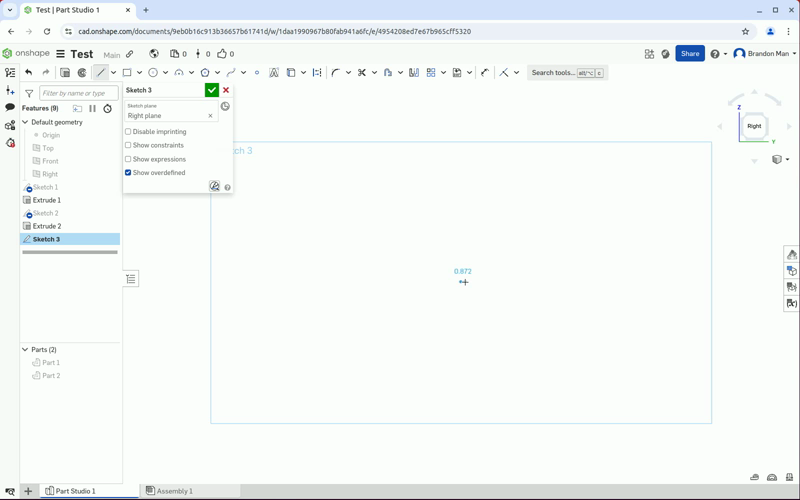
scroll(6)
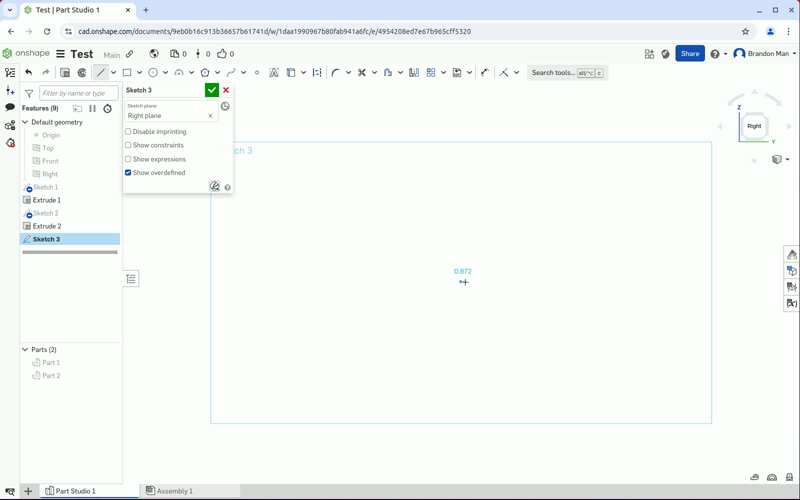
scroll(6)
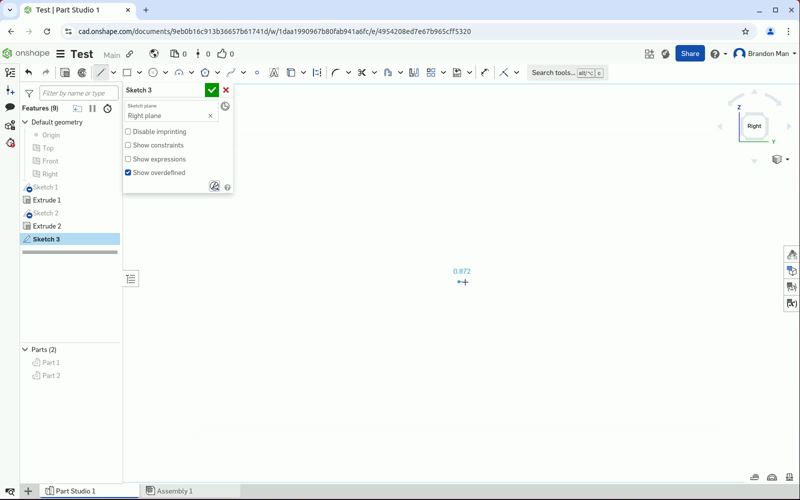
scroll(6)
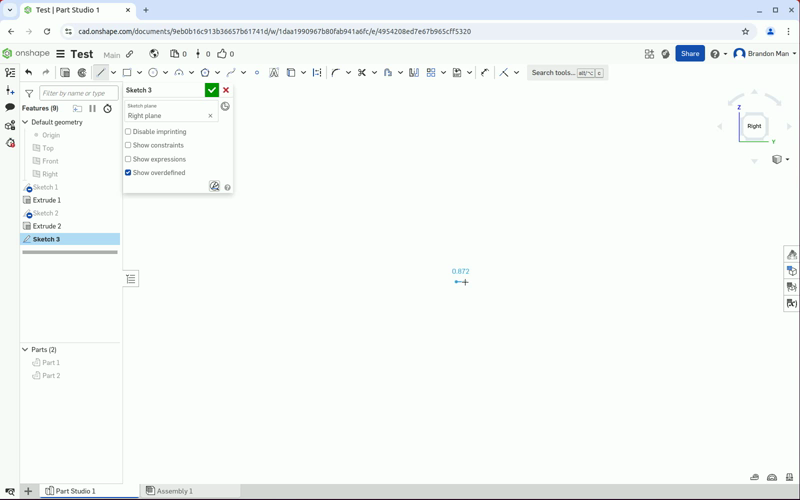
scroll(6)
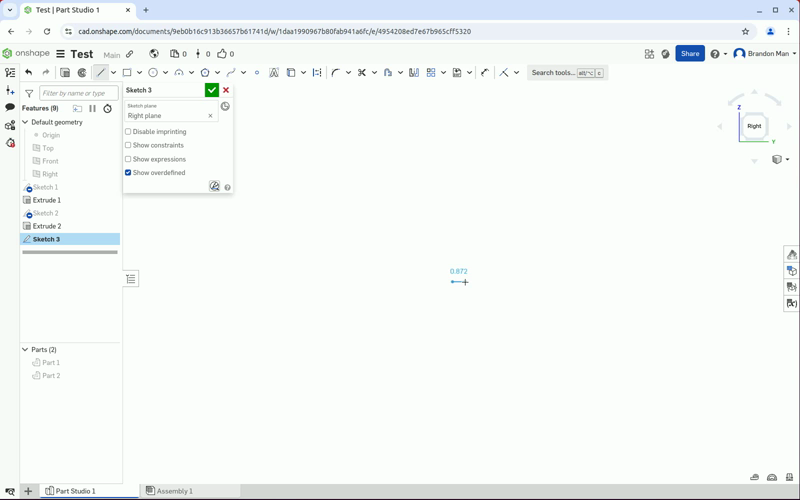
scroll(6)
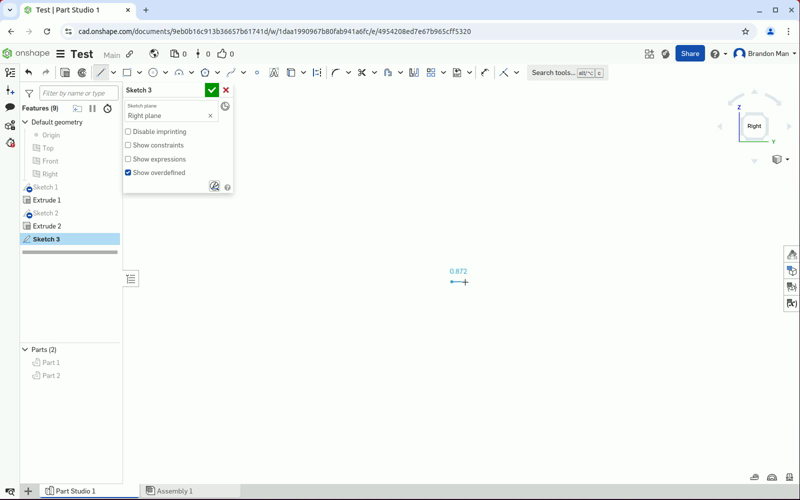
scroll(6)
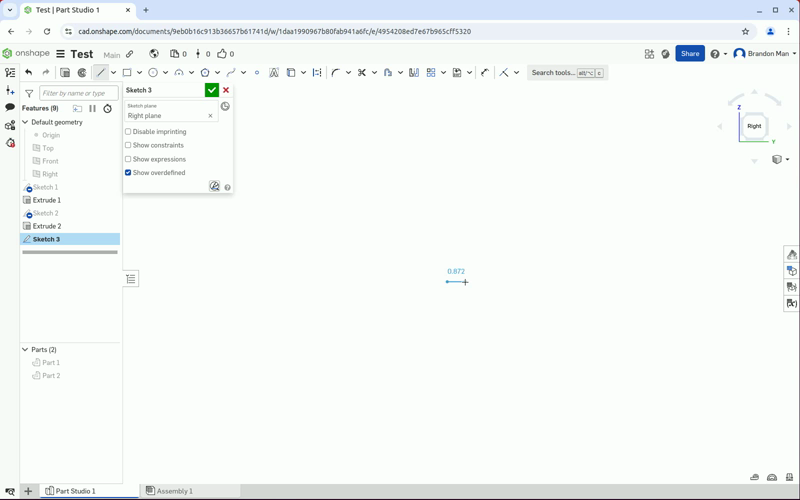
scroll(6)
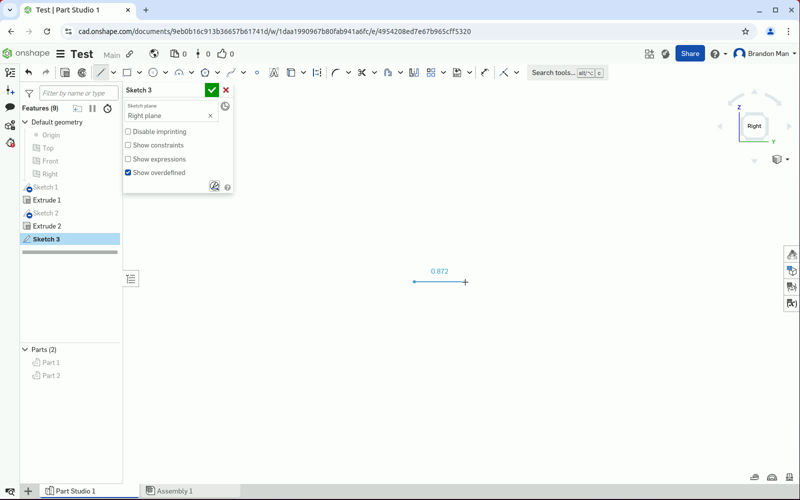
click(465, 281)
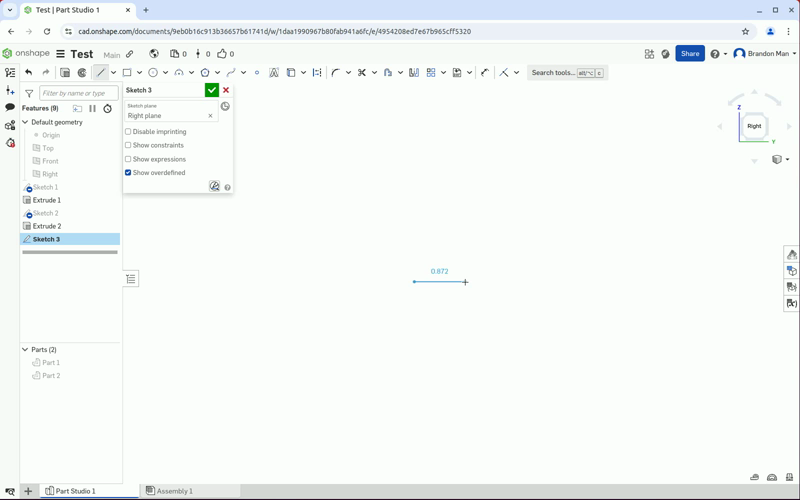
scroll(-6)
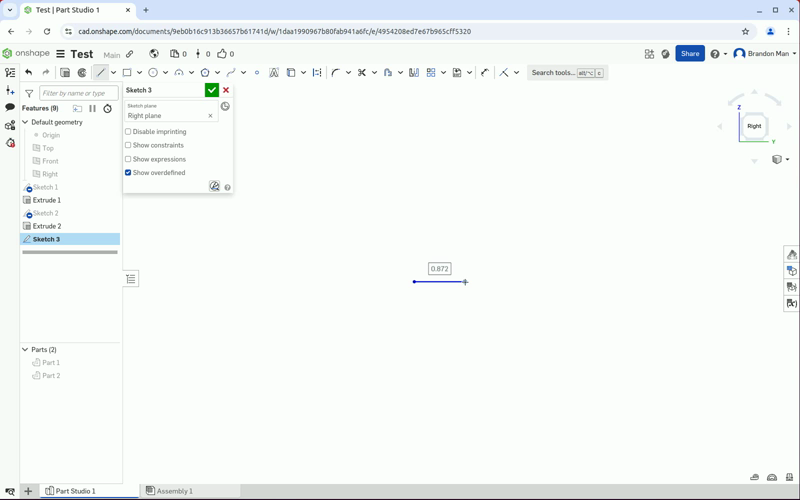
scroll(-6)
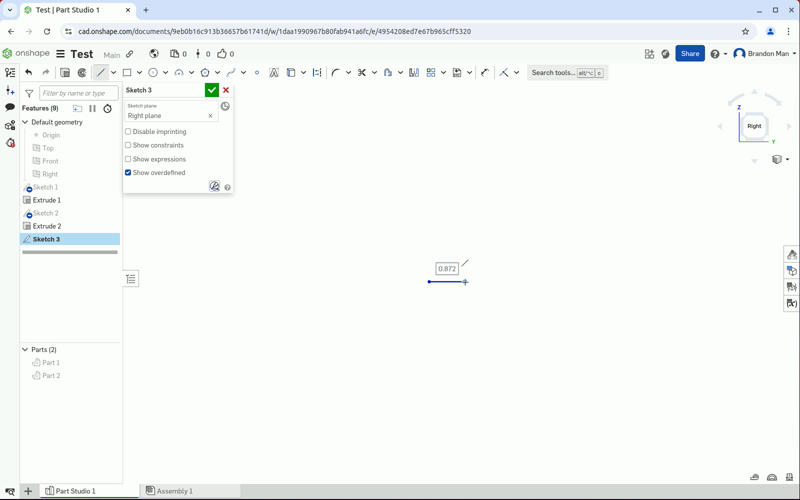
scroll(-6)
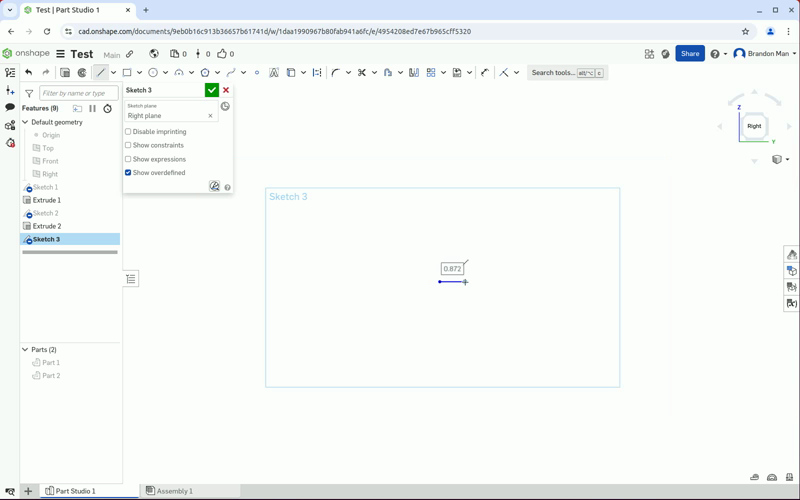
scroll(-6)
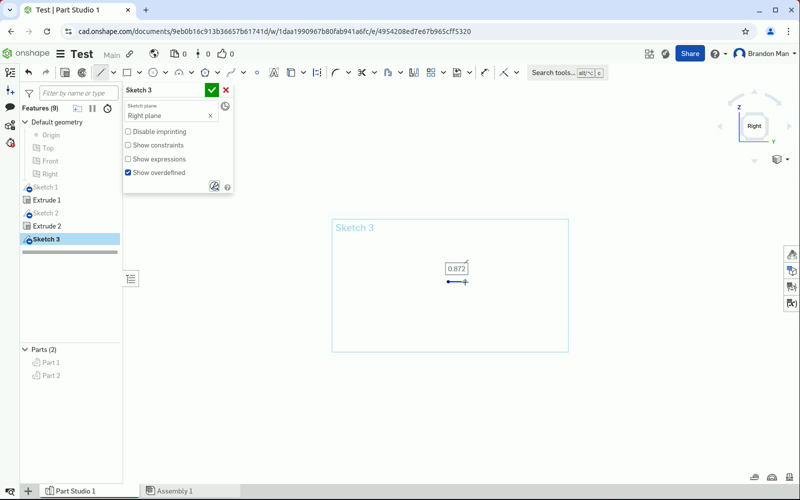
scroll(-6)
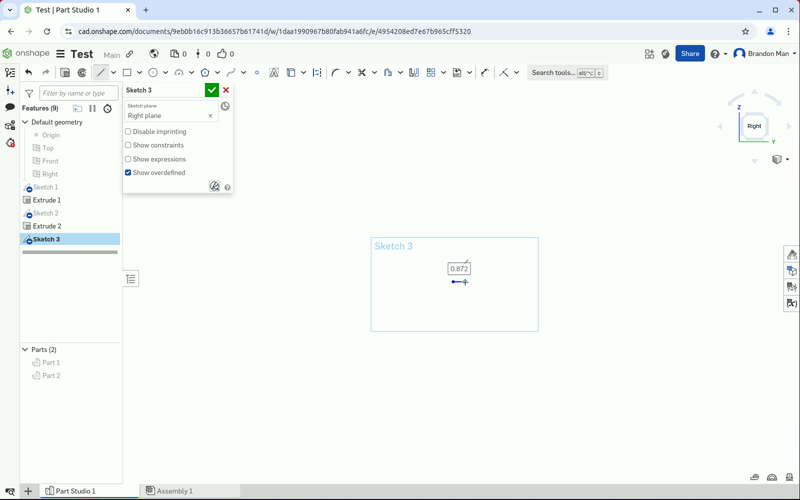
scroll(-6)
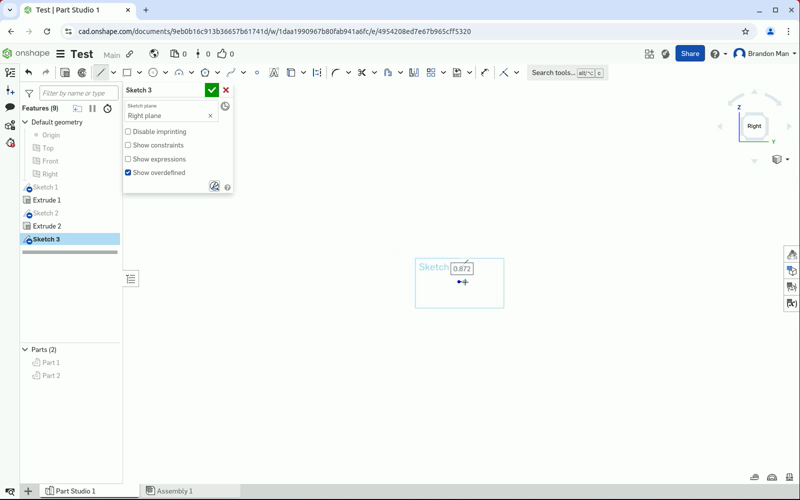
scroll(-6)
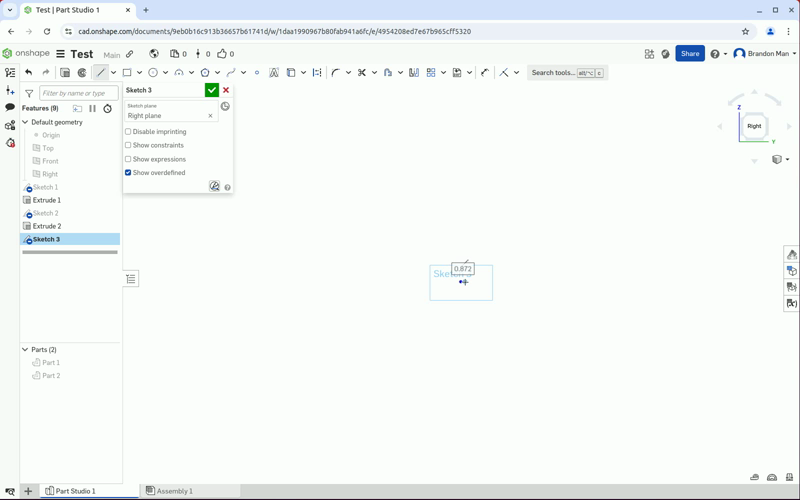
key_up(shift)
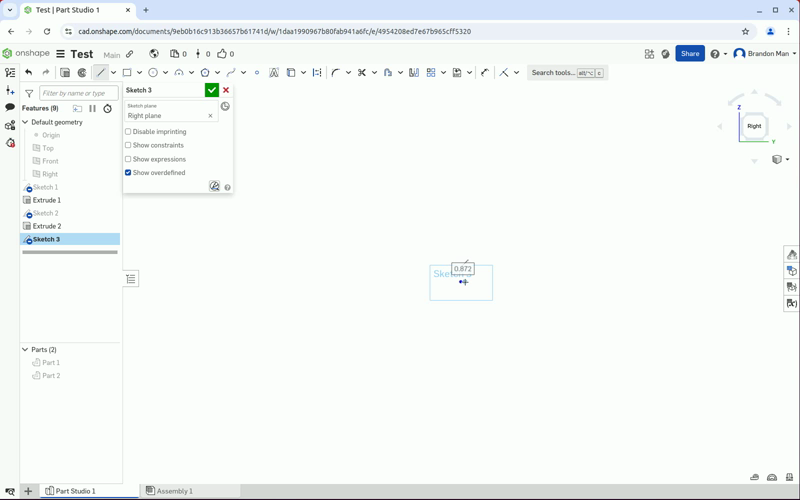
key_down(shift)
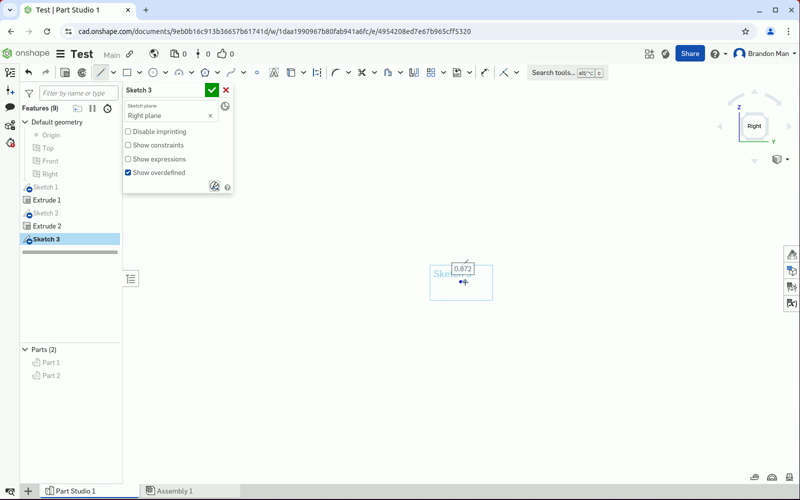
mouse_move(495, 281)
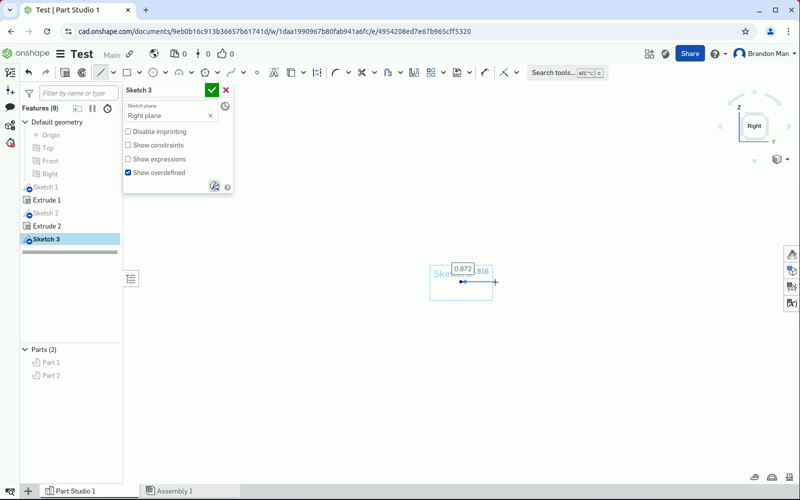
mouse_move(465, 280)
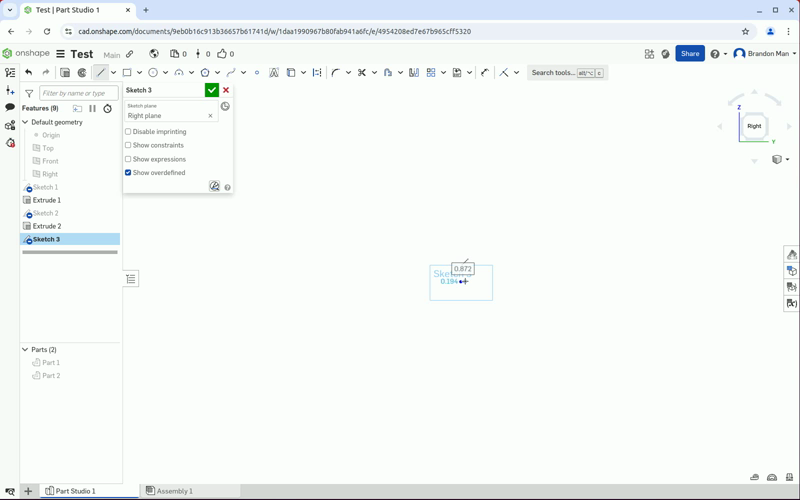
scroll(6)
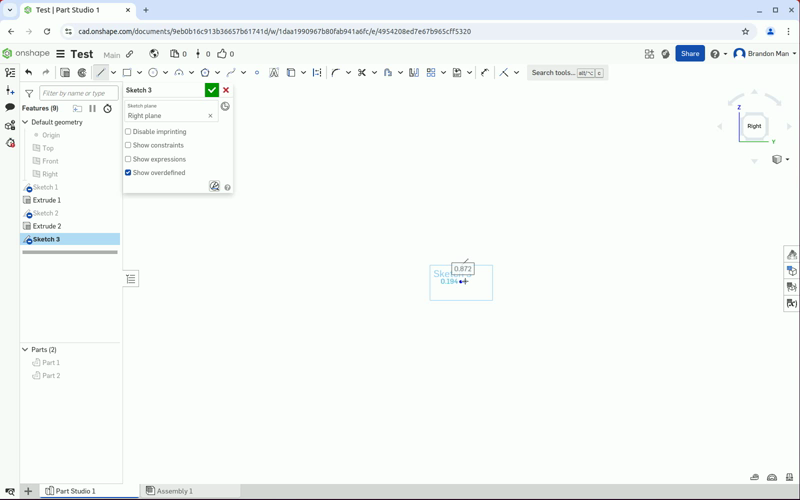
scroll(6)
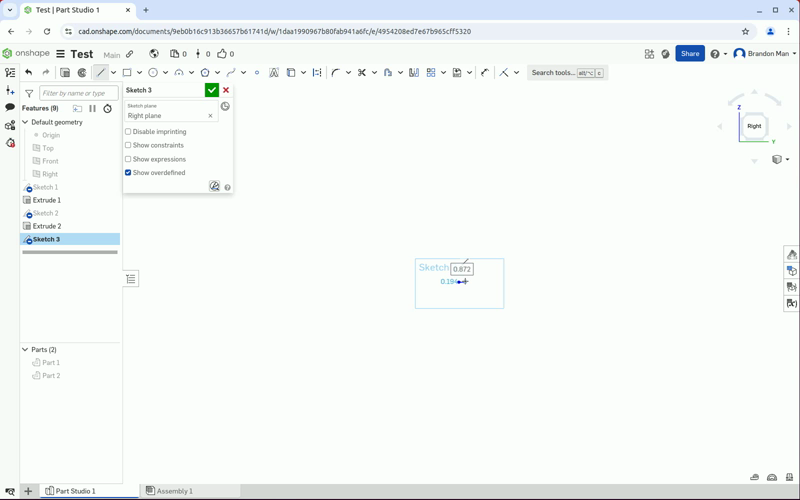
scroll(6)
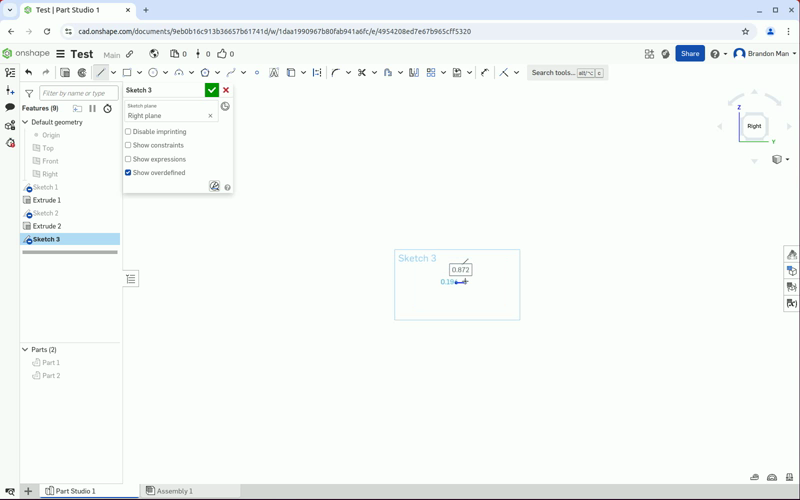
scroll(6)
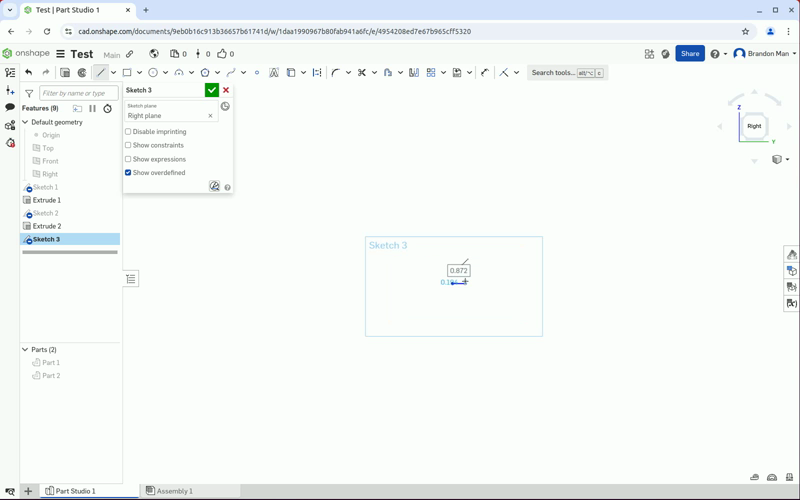
scroll(6)
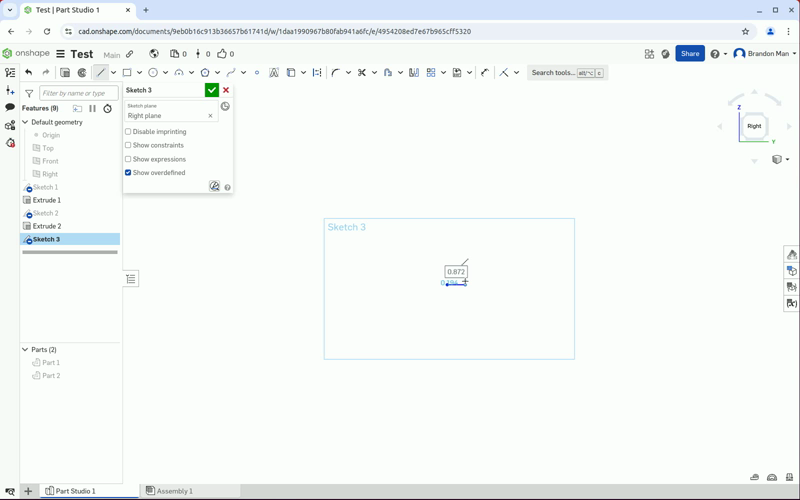
scroll(6)
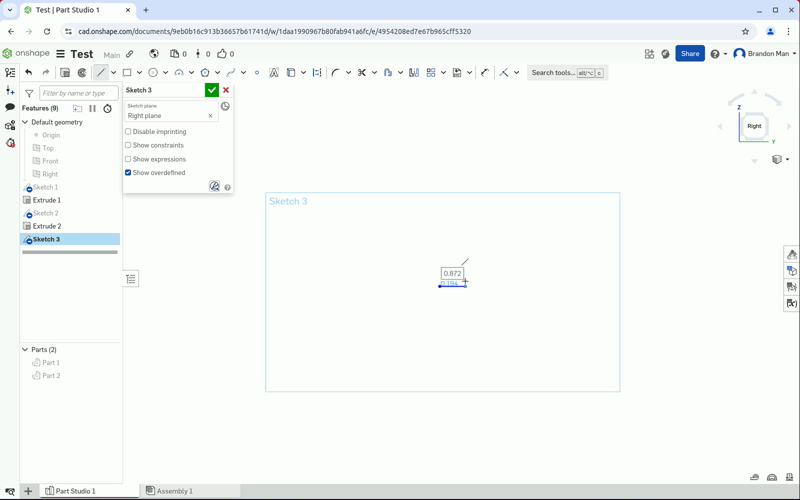
scroll(6)
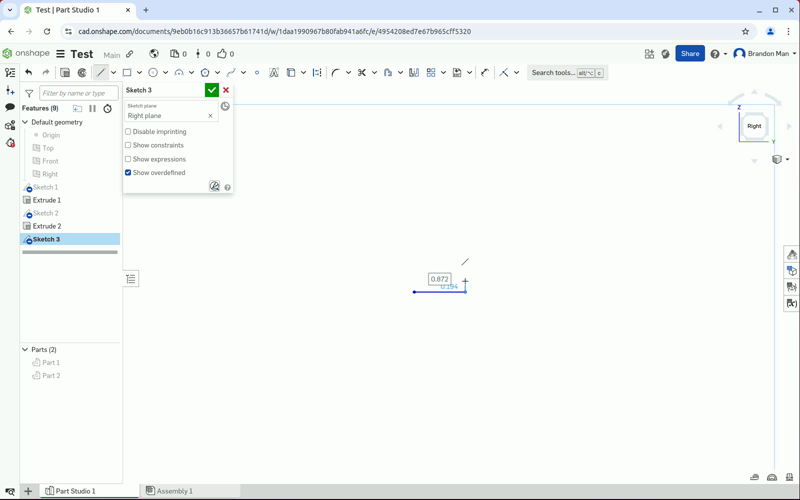
click(465, 280)
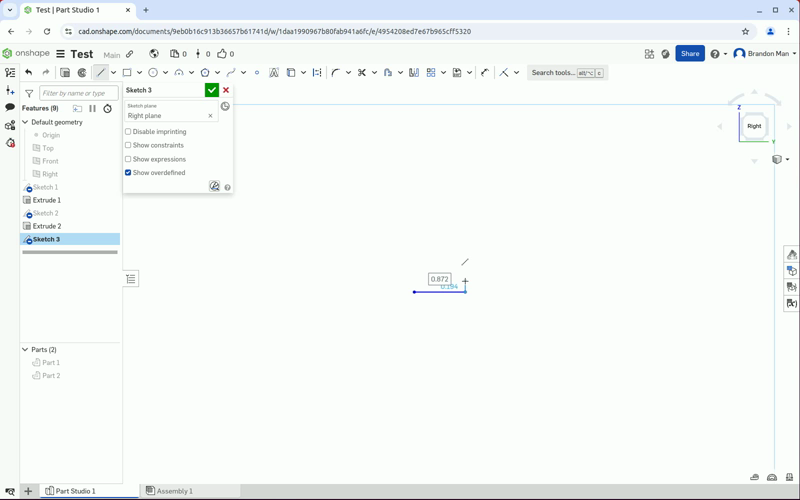
scroll(-6)
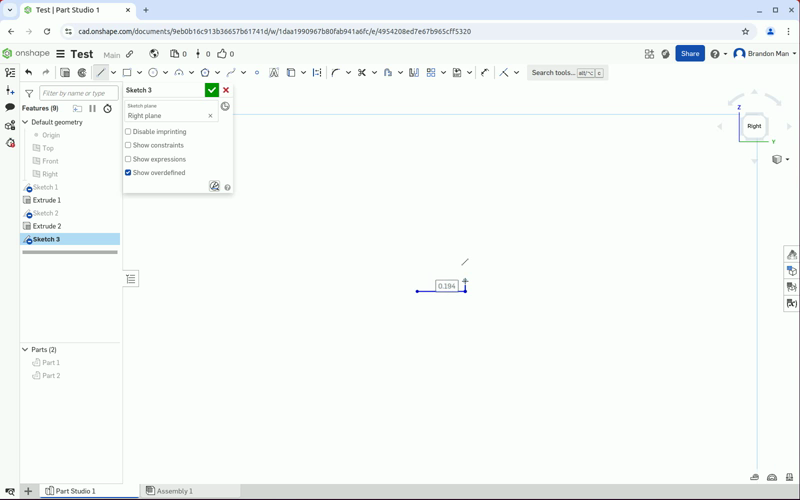
scroll(-6)
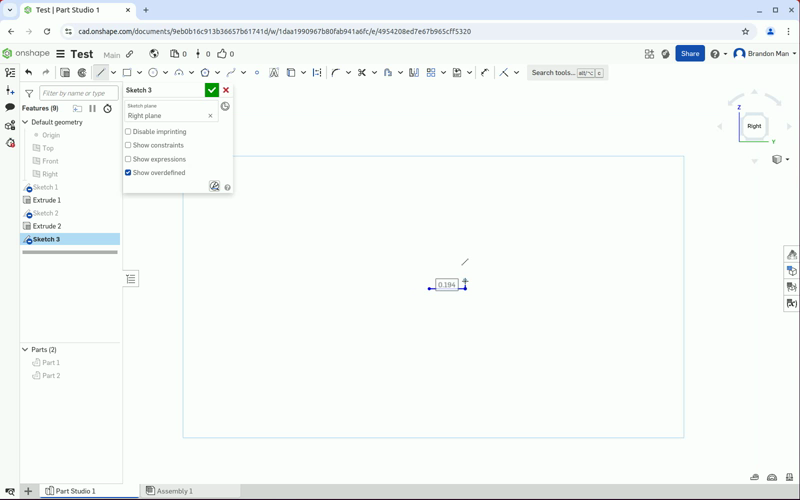
scroll(-6)
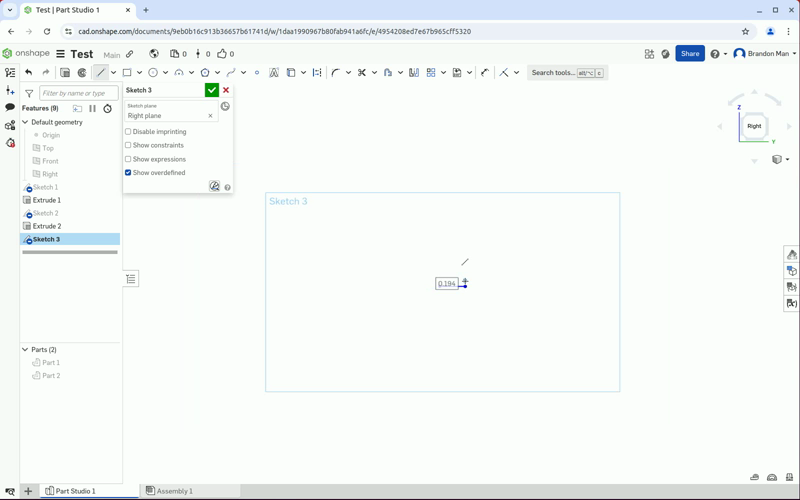
scroll(-6)
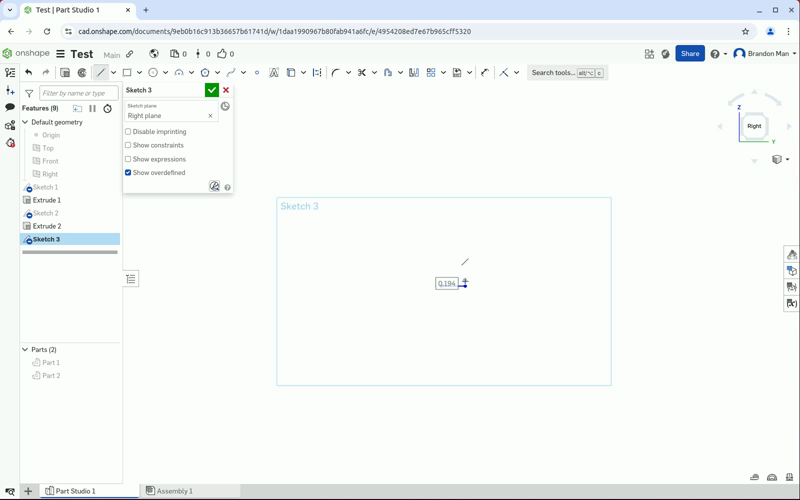
scroll(-6)
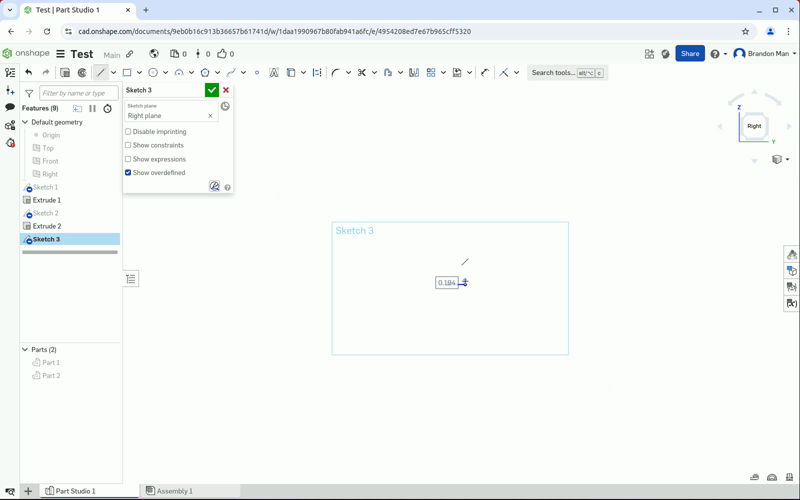
scroll(-6)
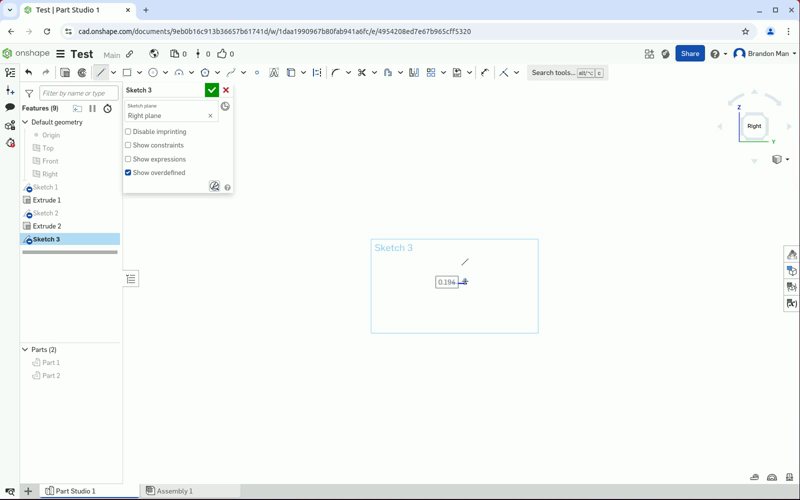
scroll(-6)
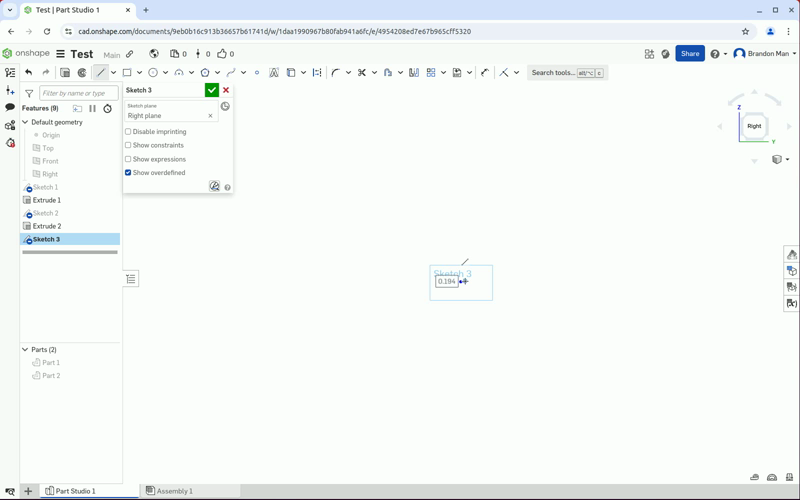
key_up(shift)
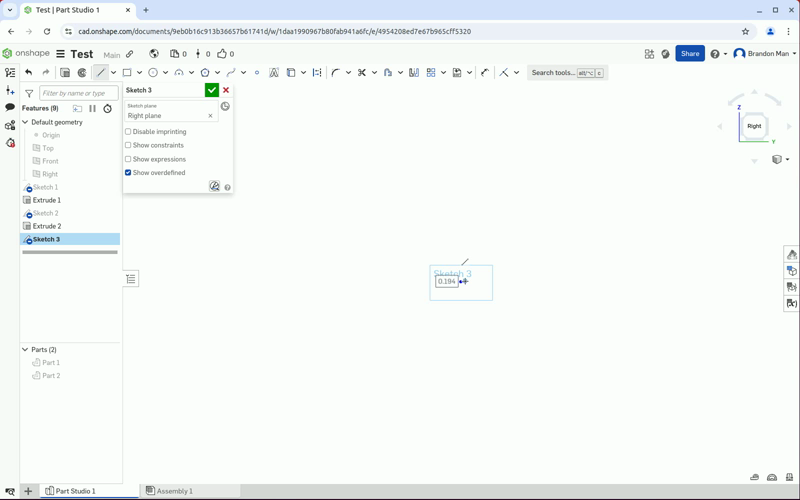
key_down(shift)
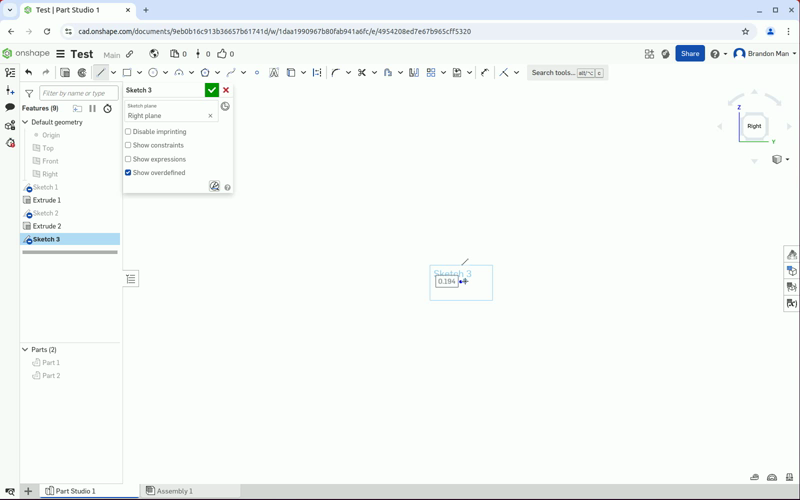
mouse_move(495, 280)
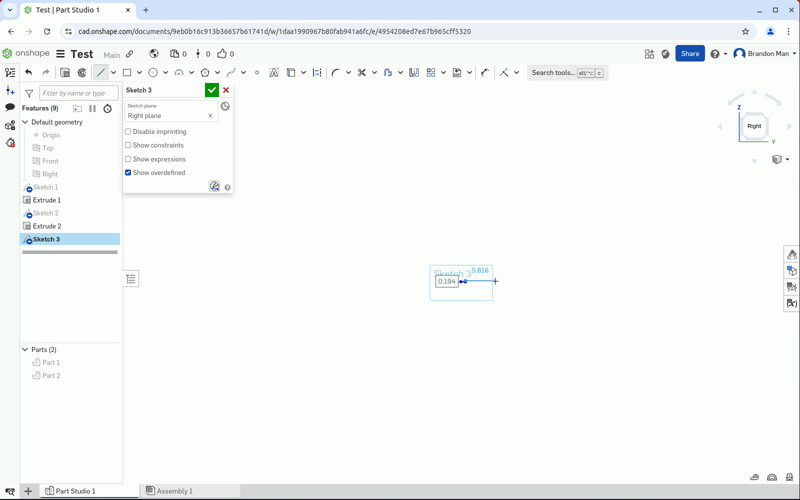
mouse_move(460, 280)
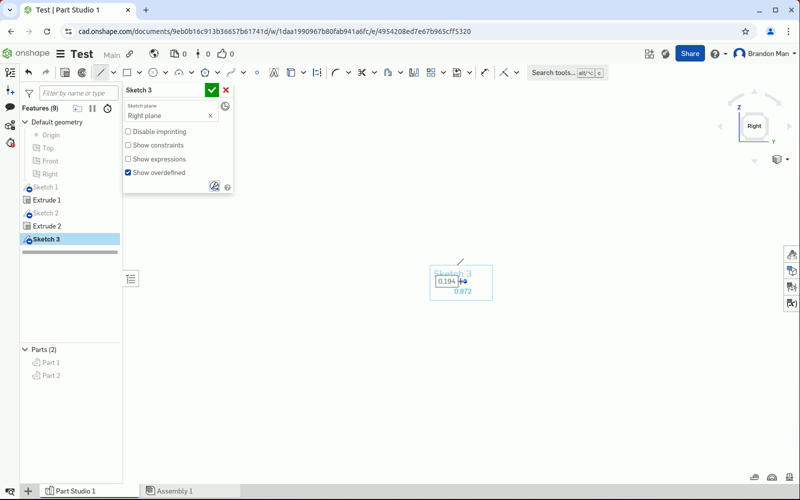
scroll(6)
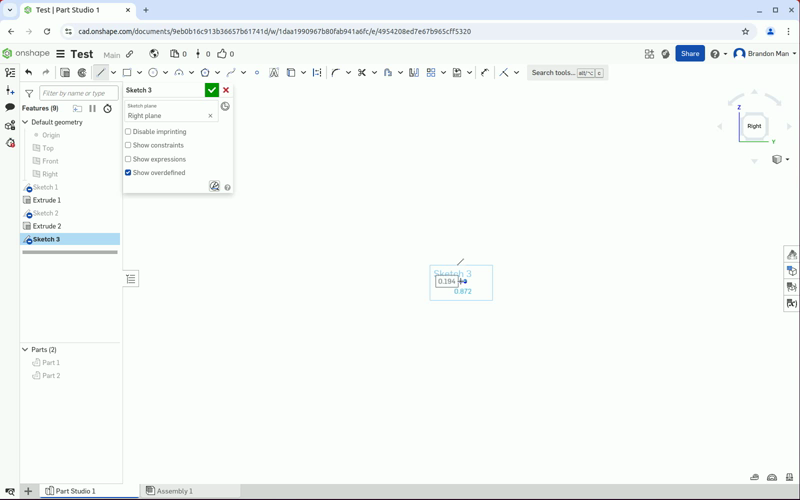
scroll(6)
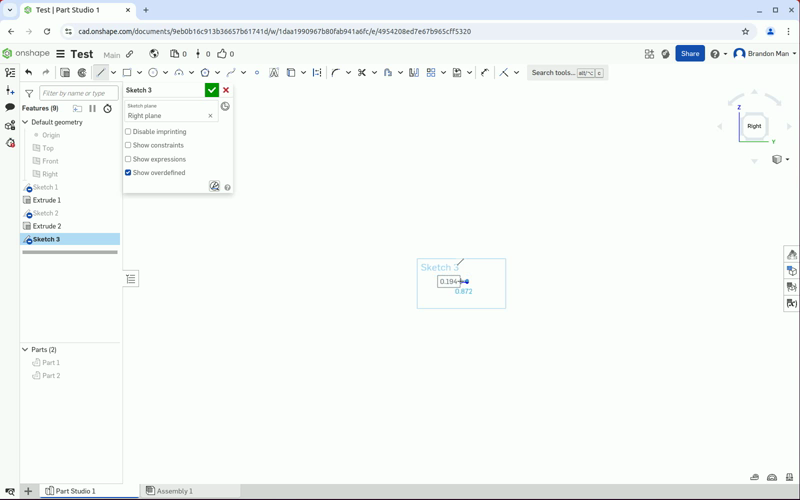
scroll(6)
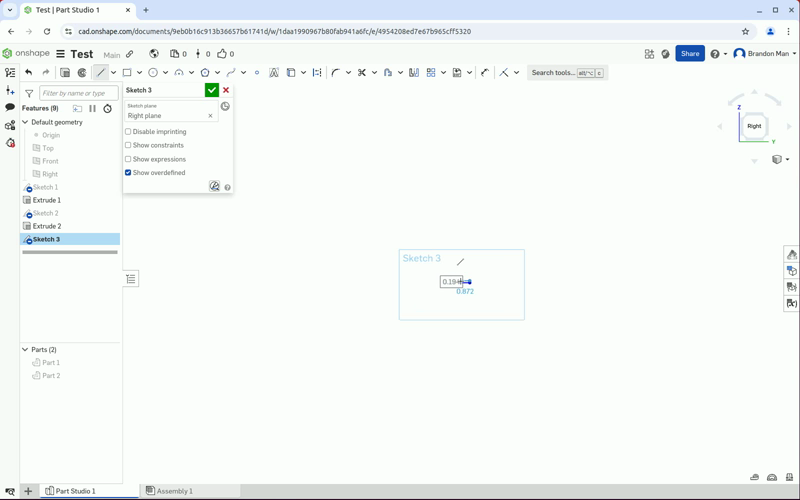
scroll(6)
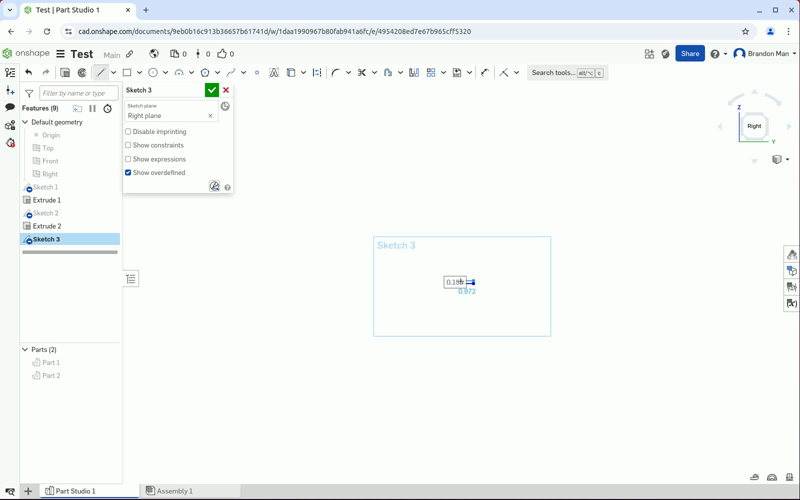
scroll(6)
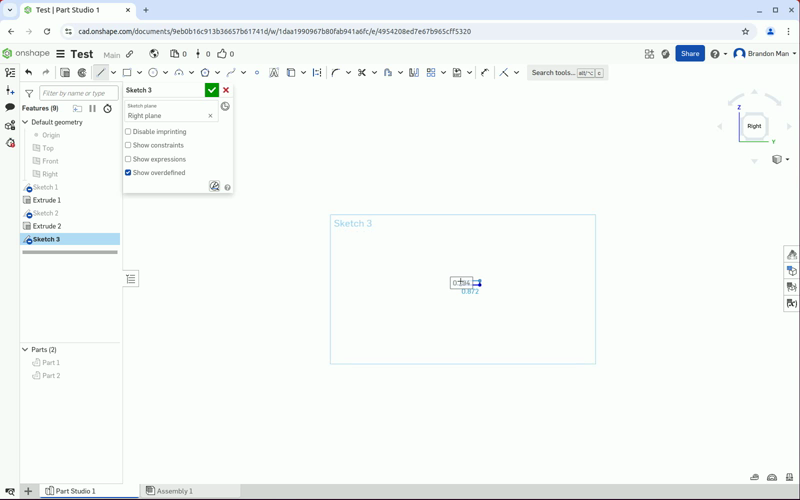
scroll(6)
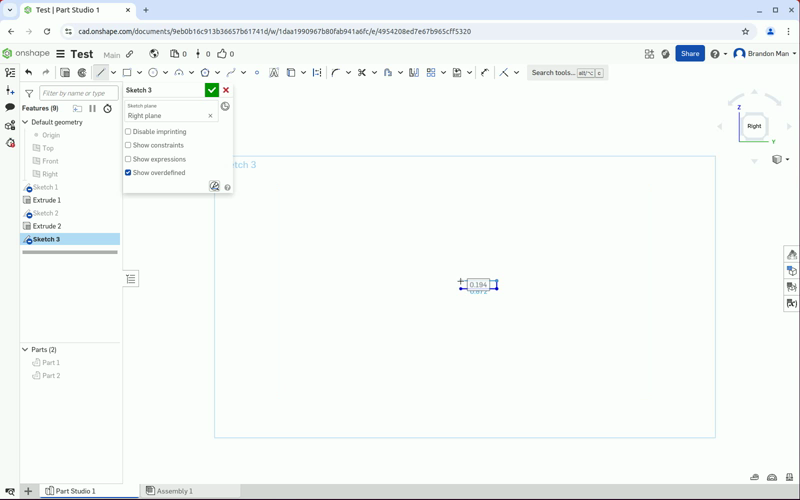
scroll(6)
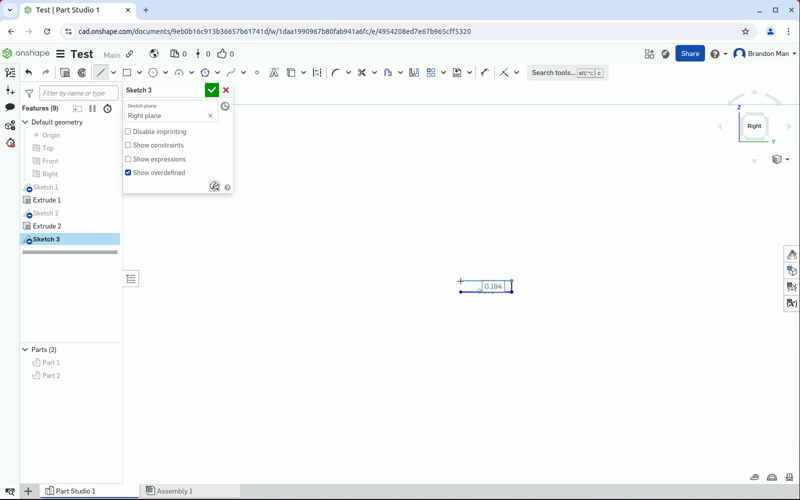
click(460, 280)
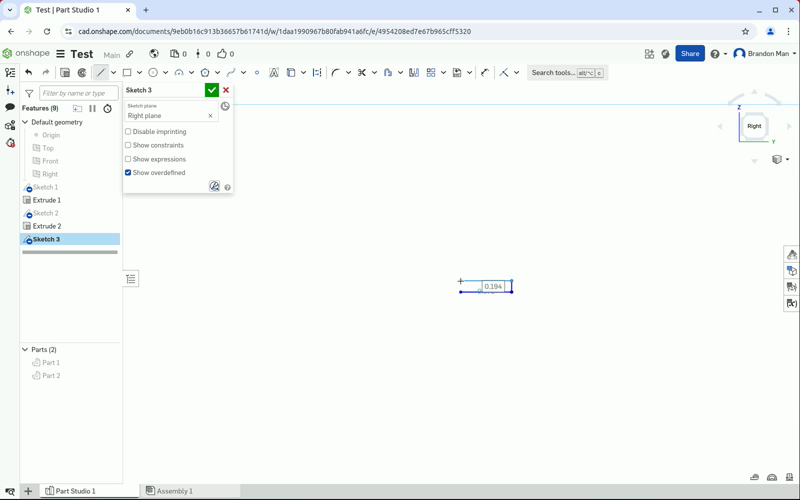
scroll(-6)
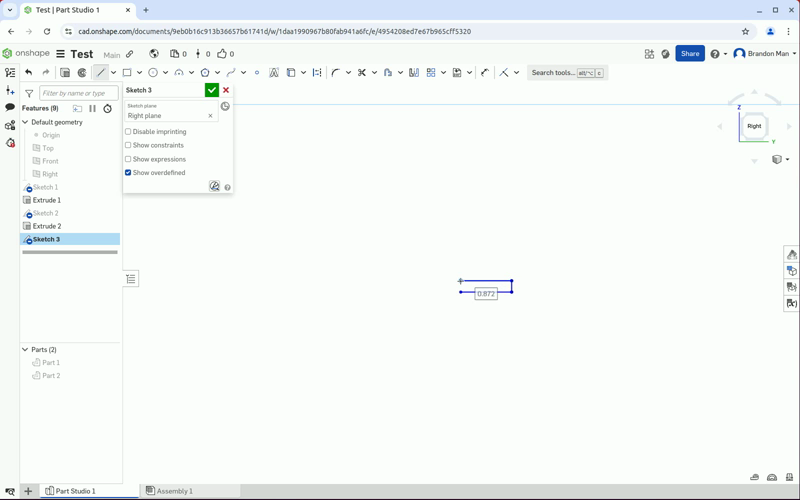
scroll(-6)
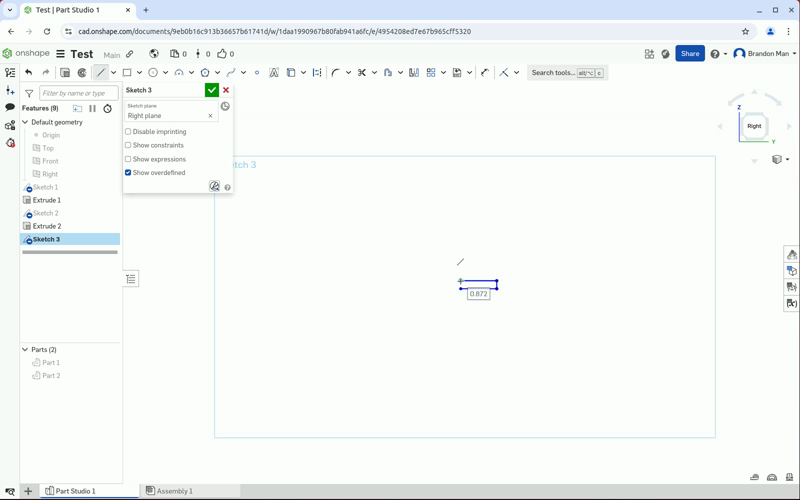
scroll(-6)
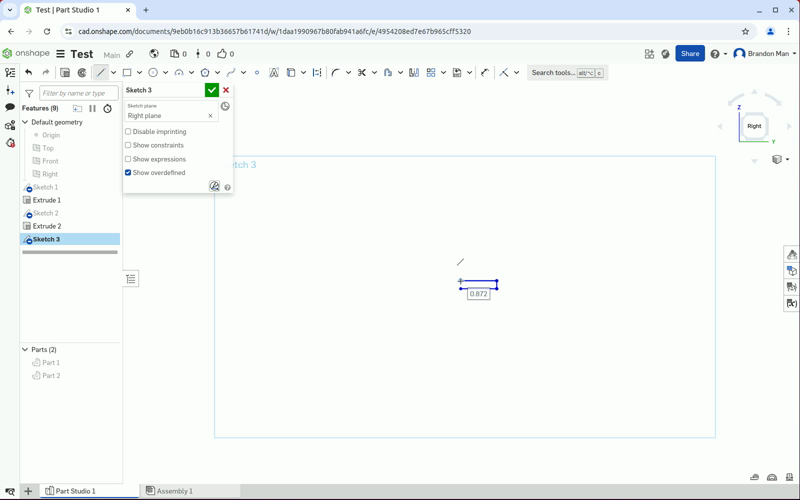
scroll(-6)
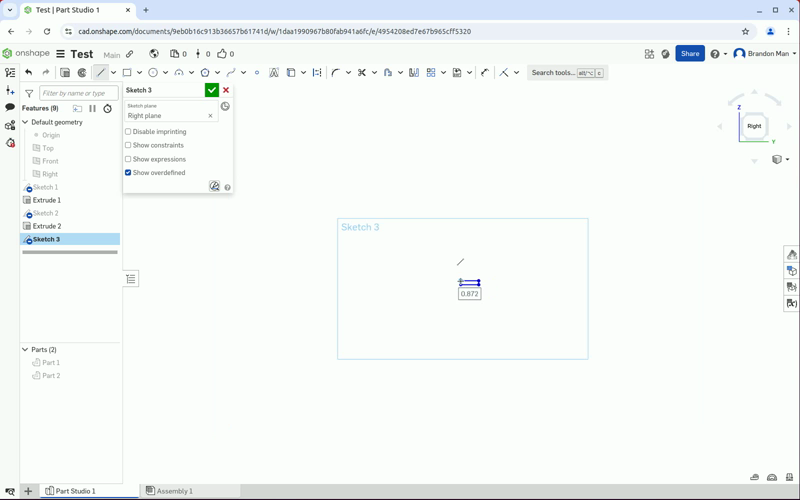
scroll(-6)
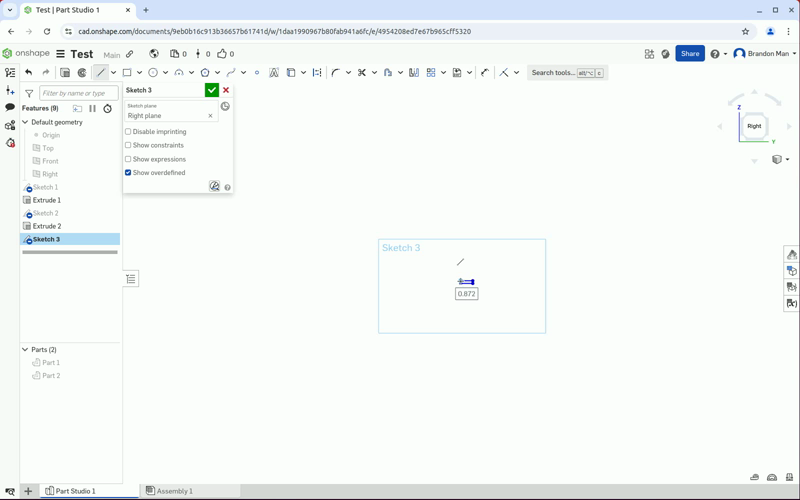
scroll(-6)
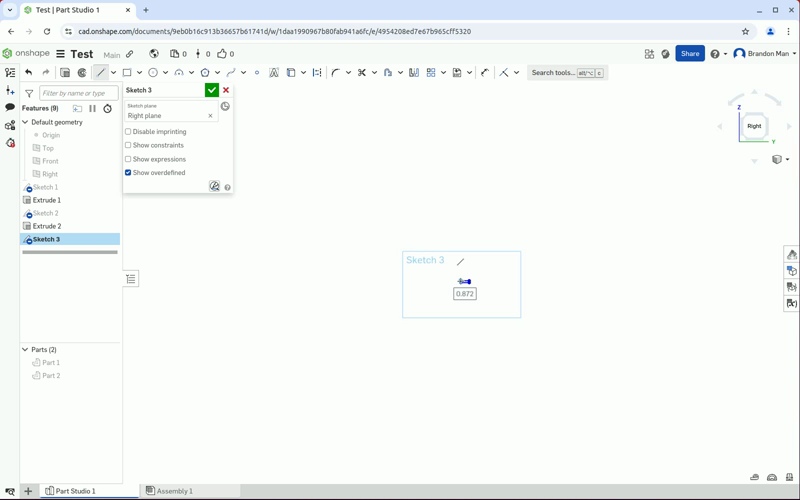
scroll(-6)
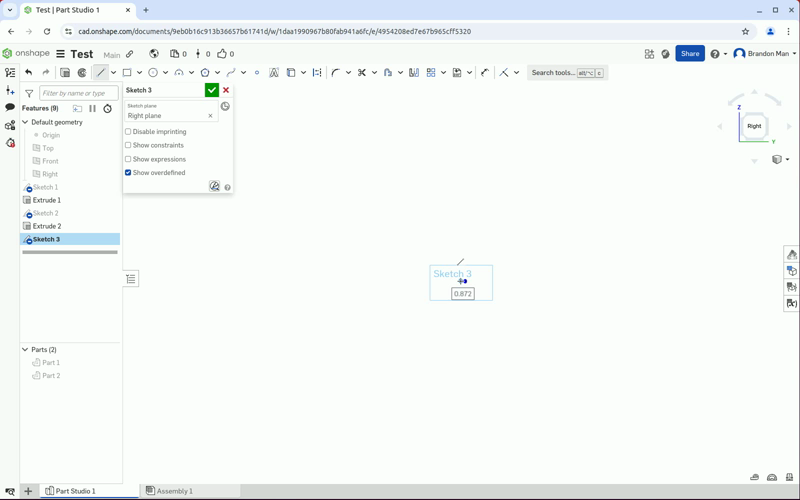
key_up(shift)
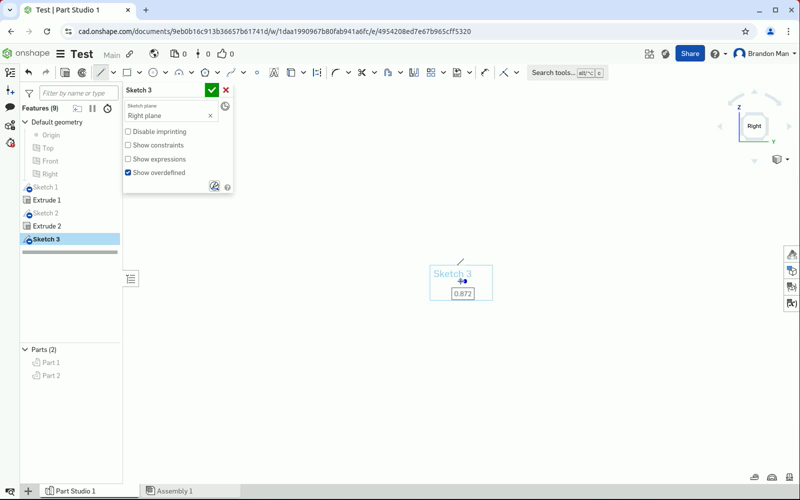
mouse_move(490, 280)
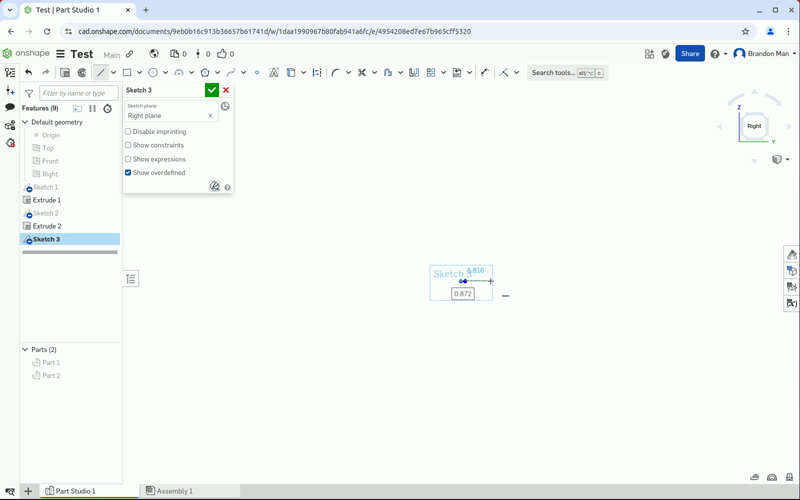
key_down(shift)
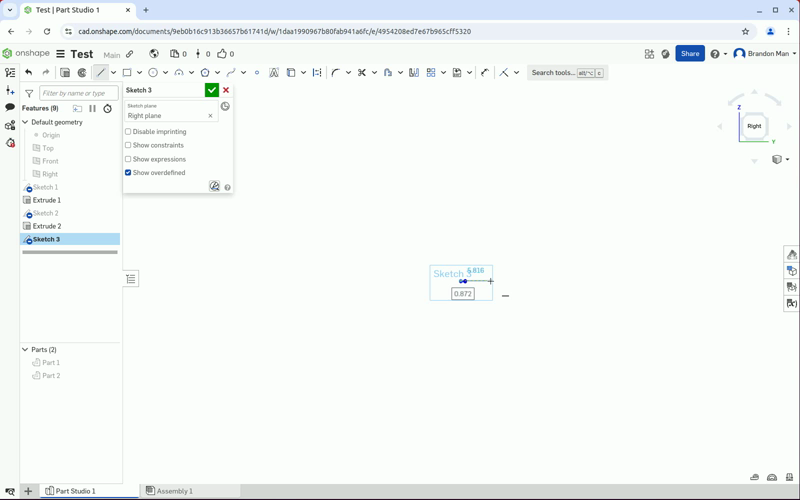
mouse_move(460, 281)
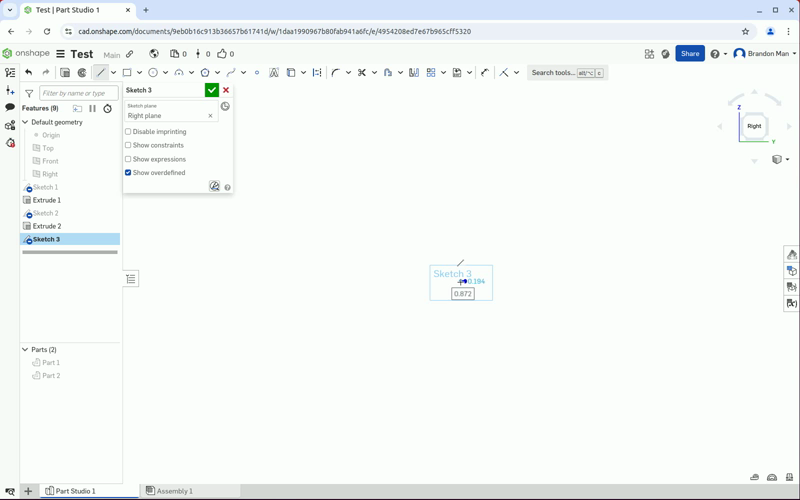
scroll(6)
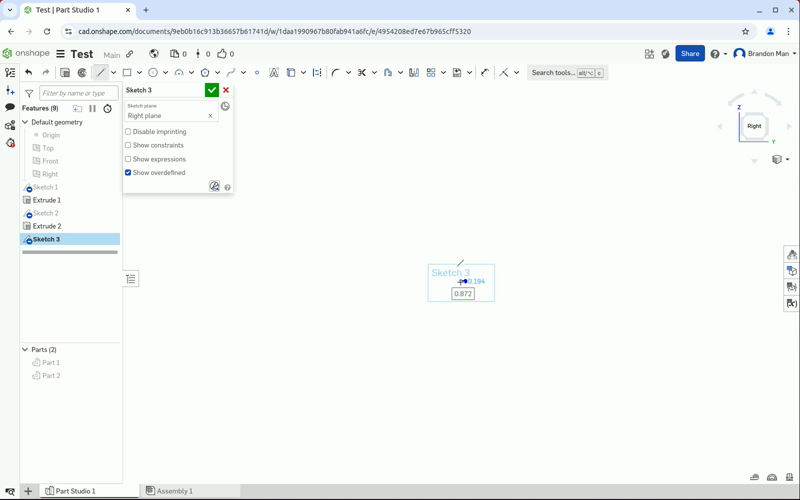
scroll(6)
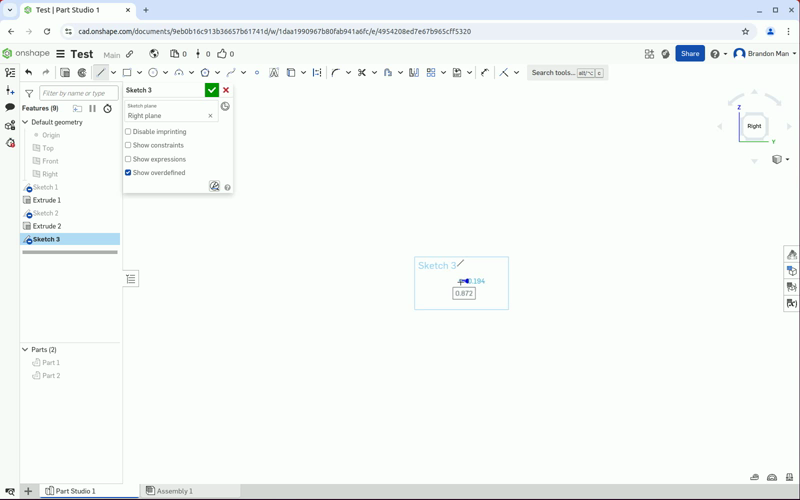
scroll(6)
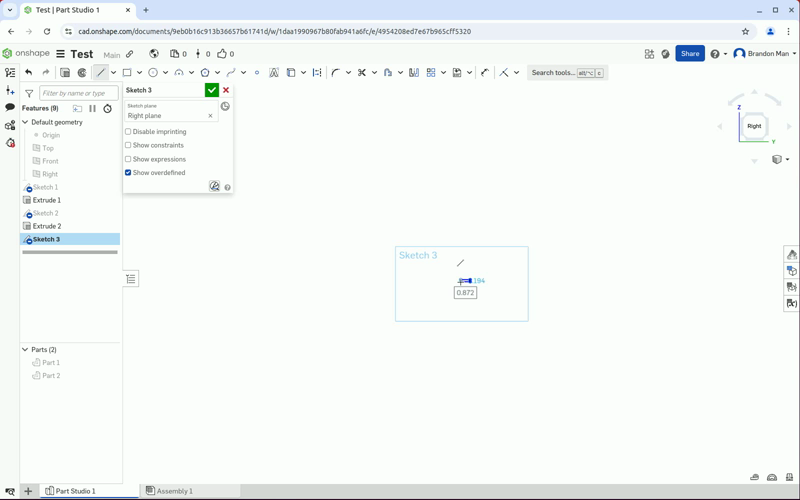
scroll(6)
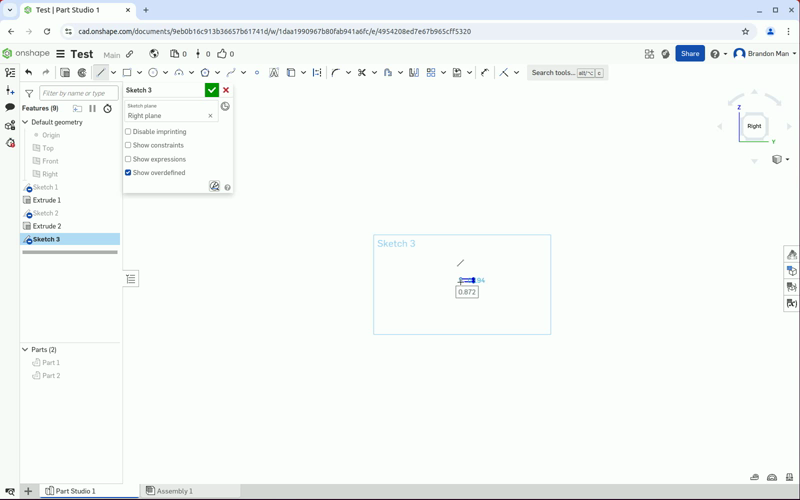
scroll(6)
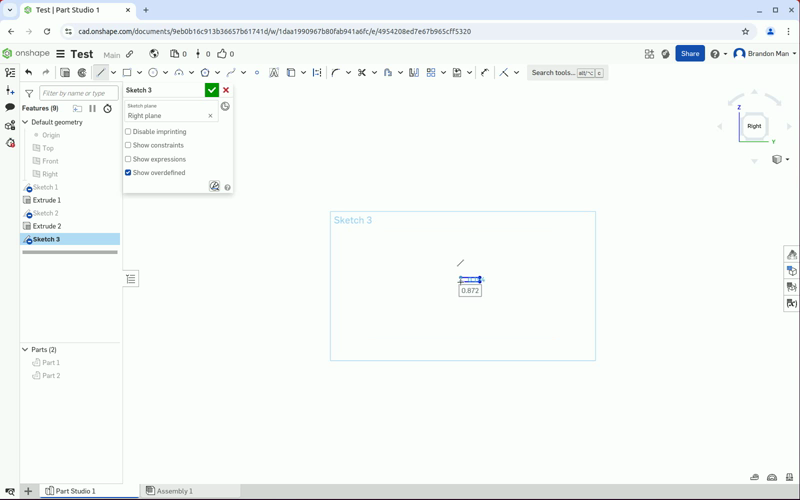
scroll(6)
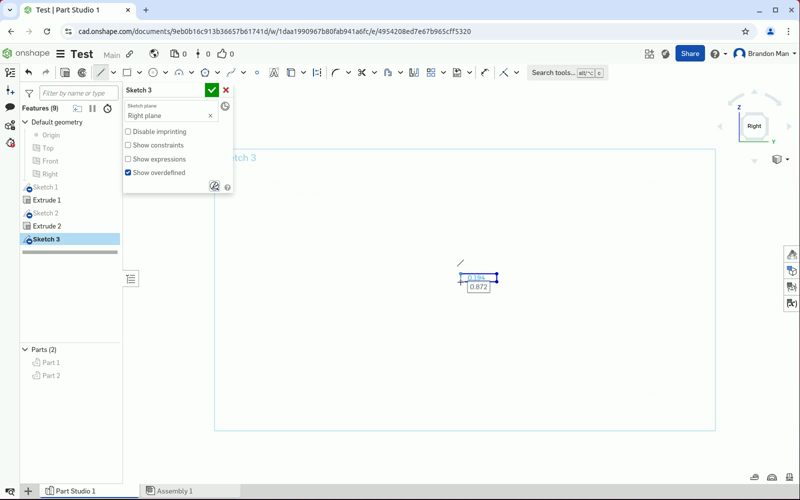
scroll(6)
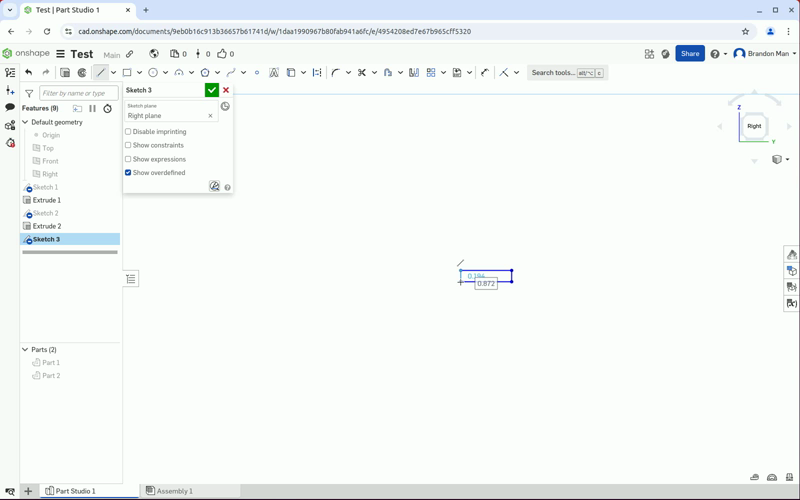
key_up(shift)
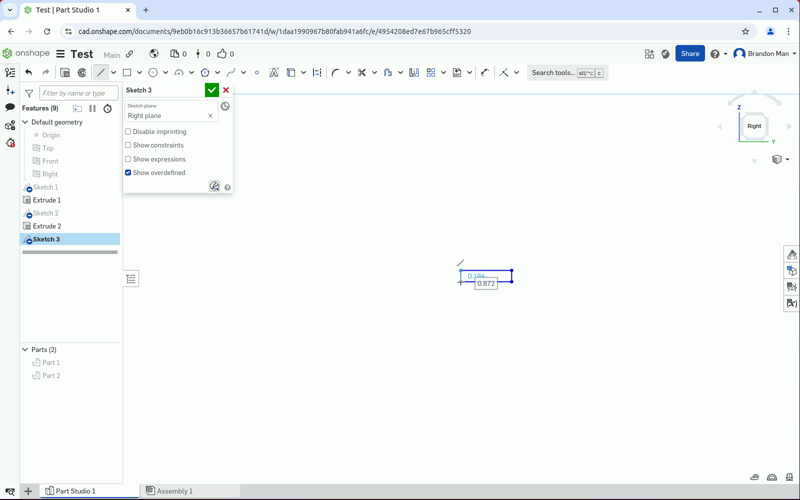
click(460, 281)
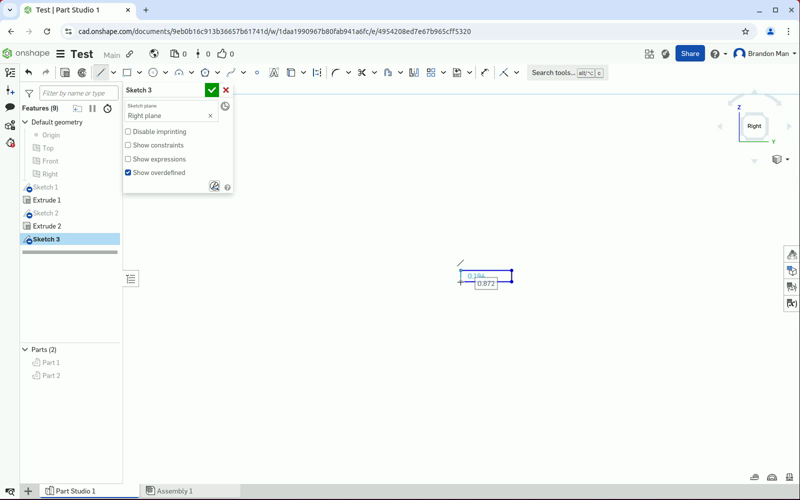
scroll(-6)
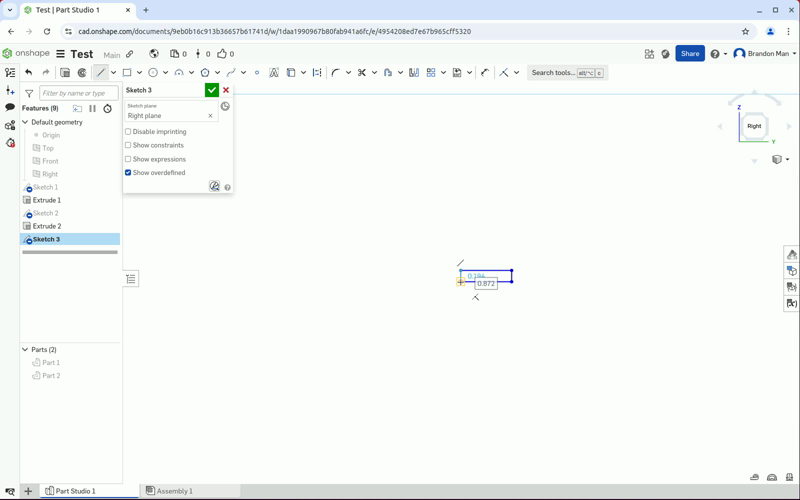
scroll(-6)
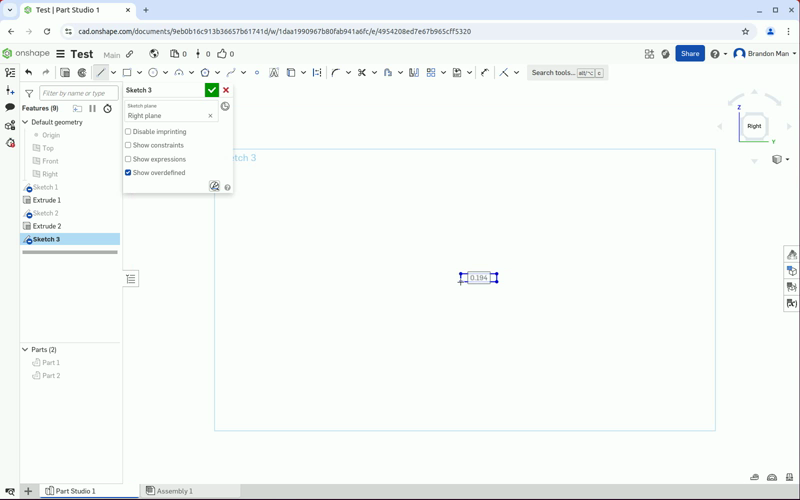
scroll(-6)
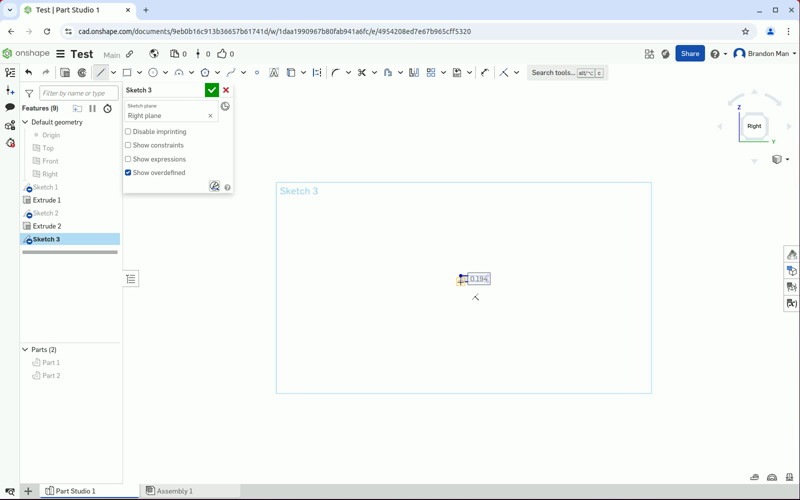
scroll(-6)
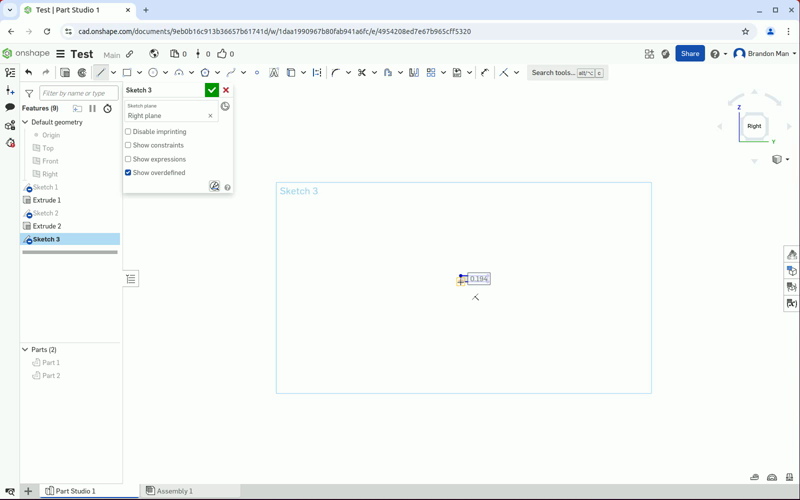
scroll(-6)
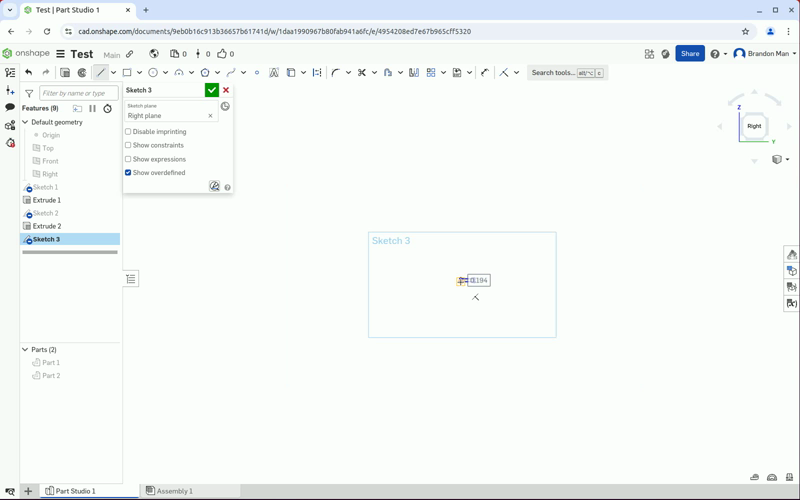
scroll(-6)
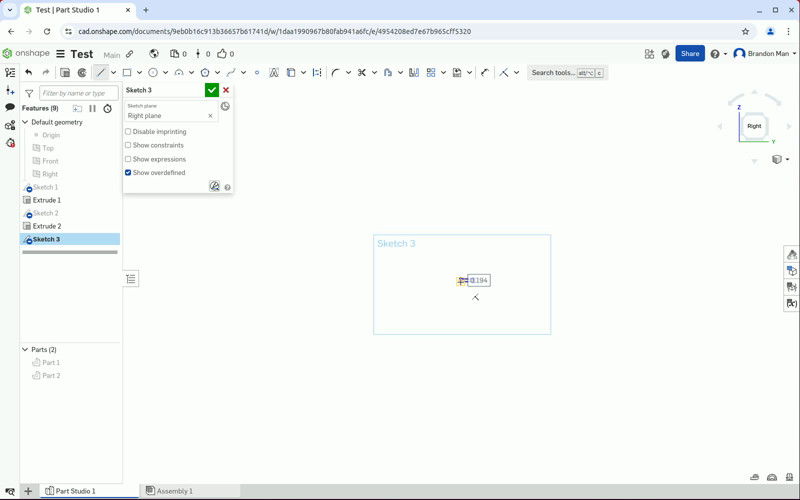
scroll(-6)
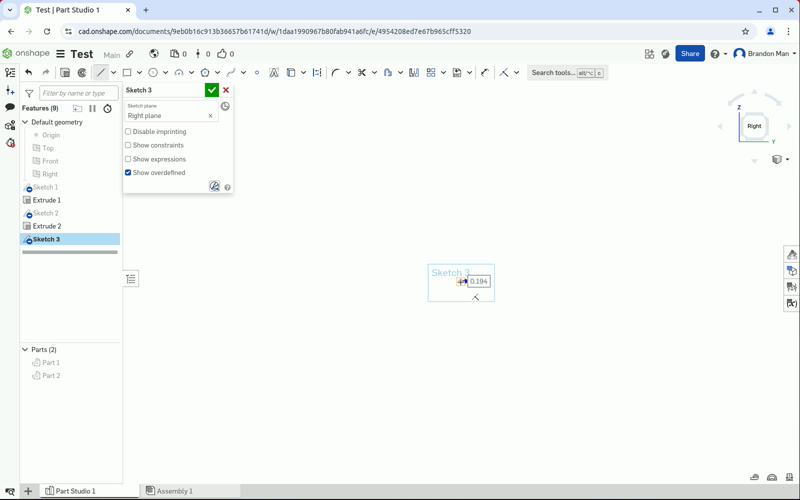
key(esc)
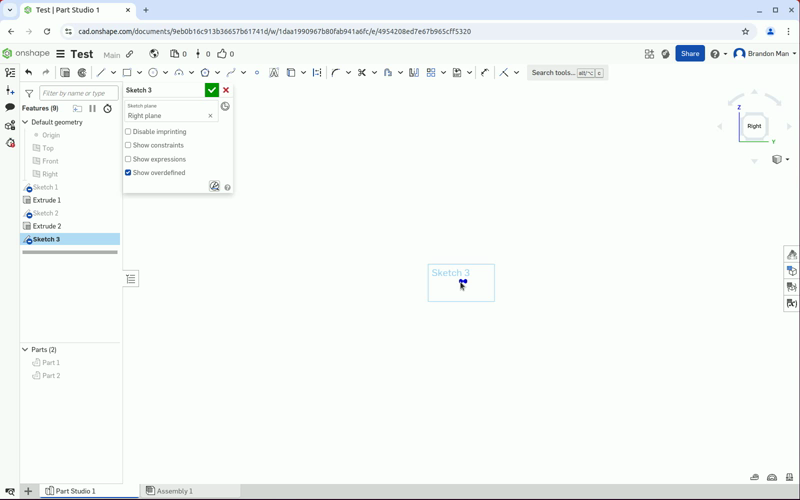
mouse_move(464, 281)
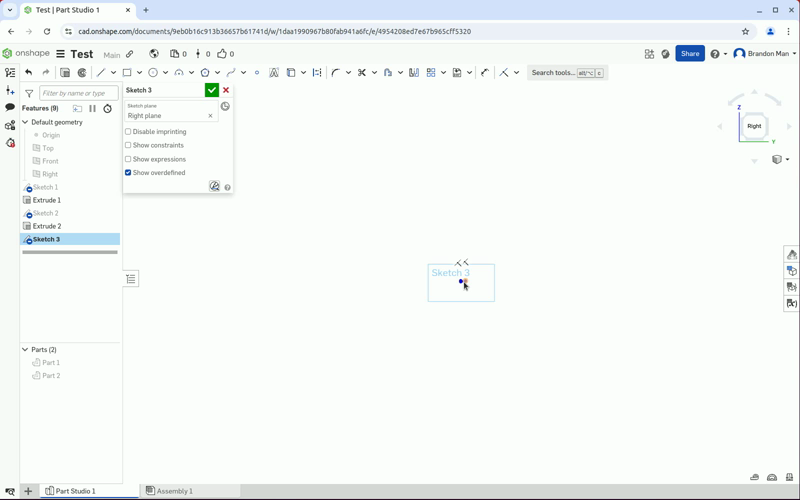
scroll(6)
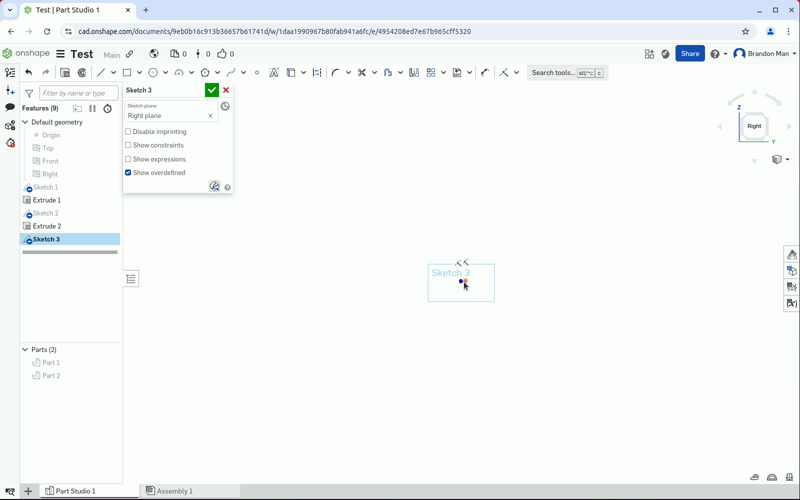
scroll(6)
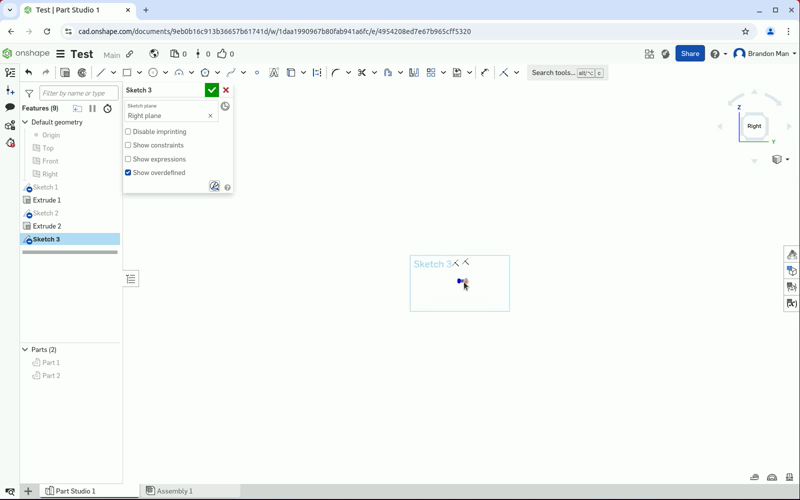
scroll(6)
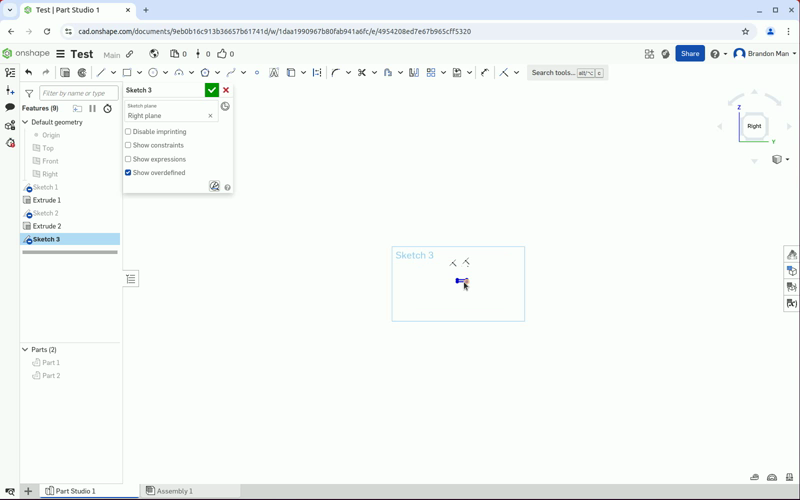
scroll(6)
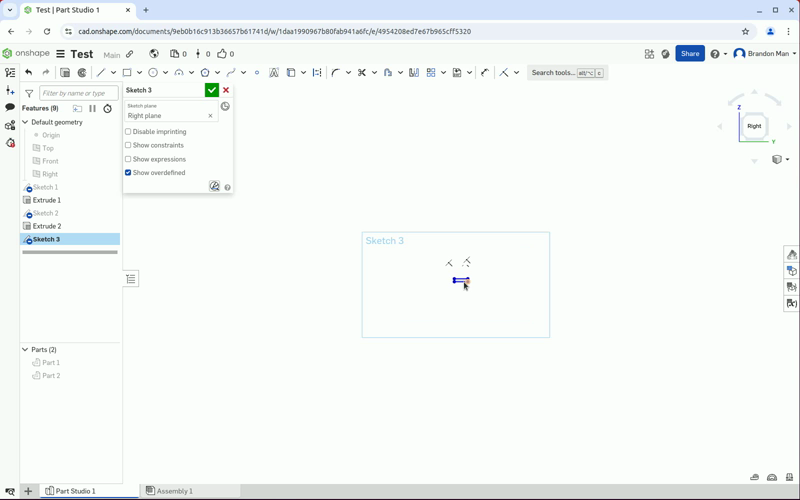
scroll(6)
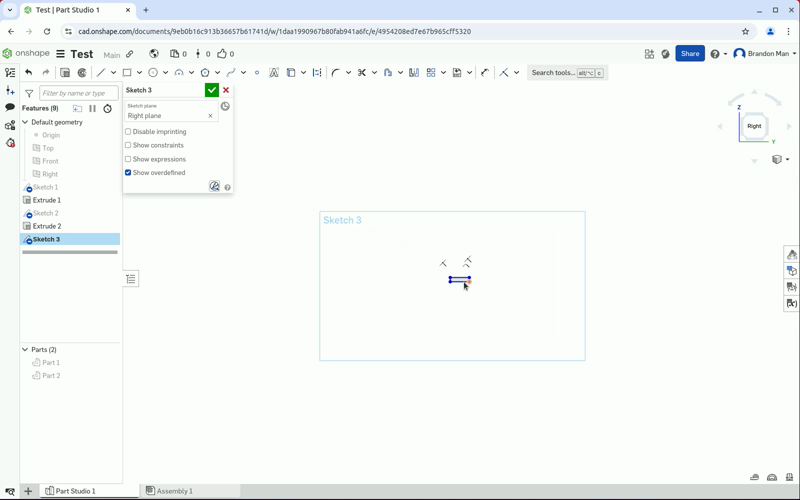
scroll(6)
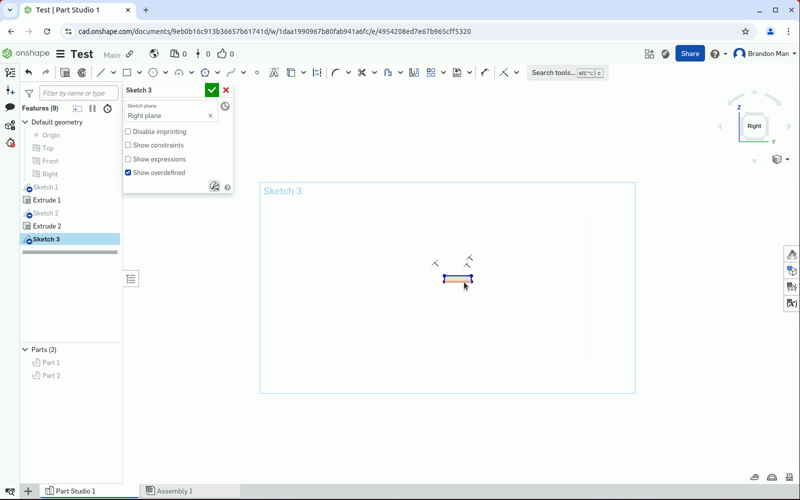
scroll(6)
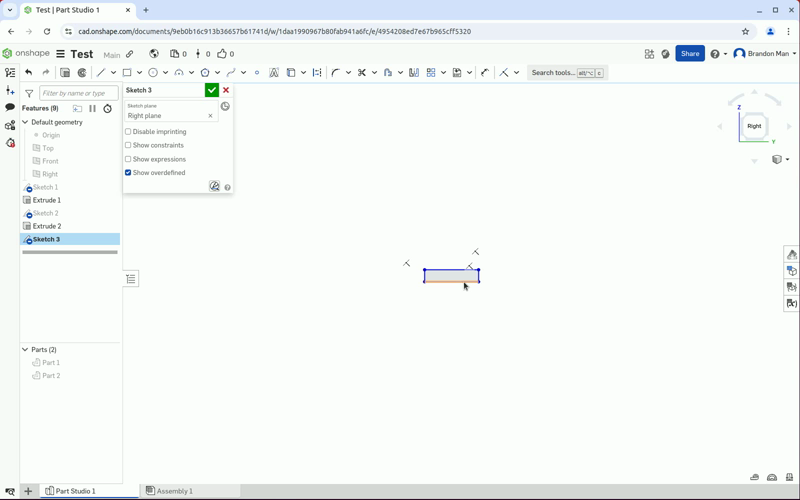
click(464, 281)
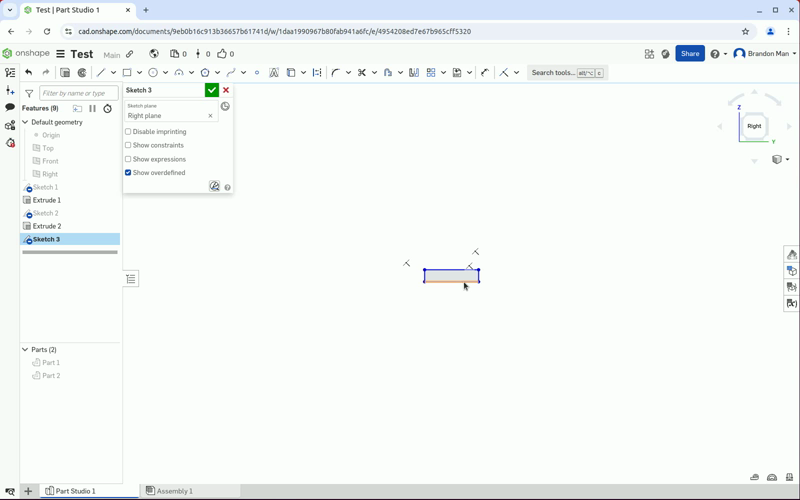
scroll(-6)
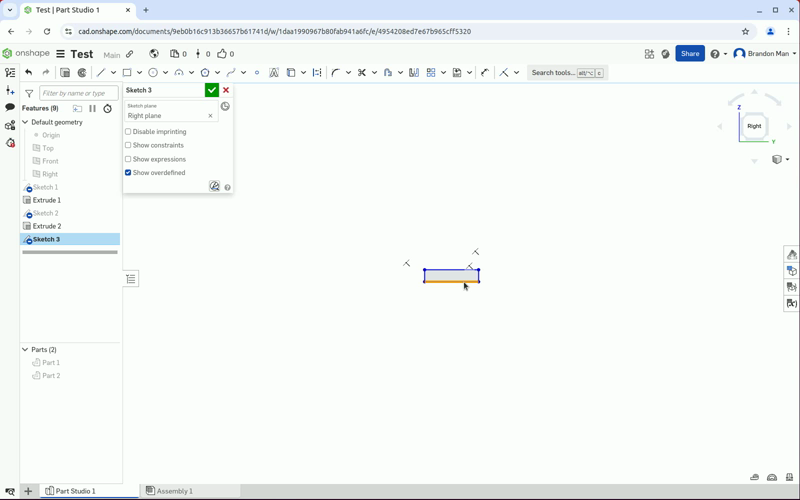
scroll(-6)
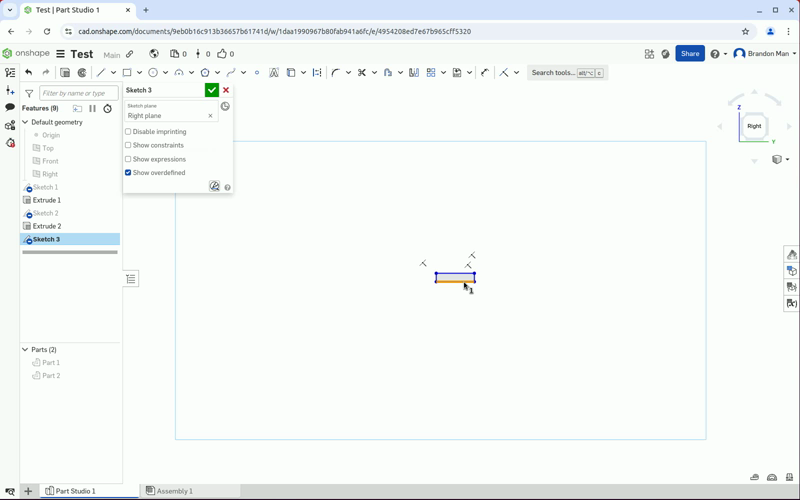
scroll(-6)
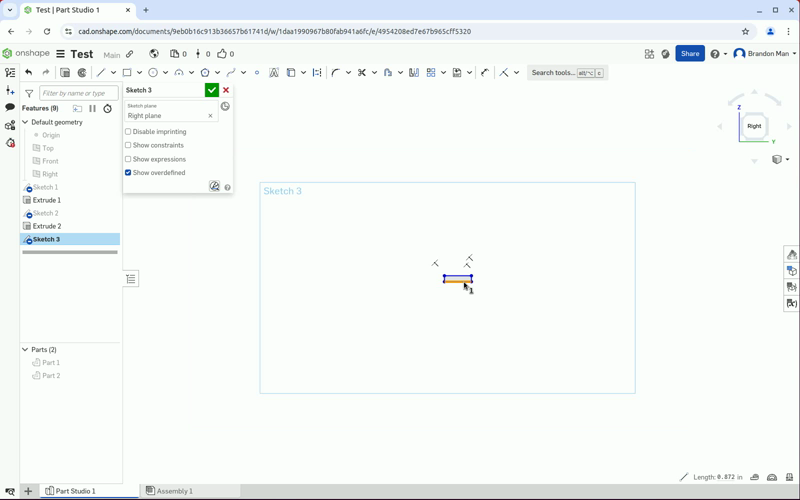
scroll(-6)
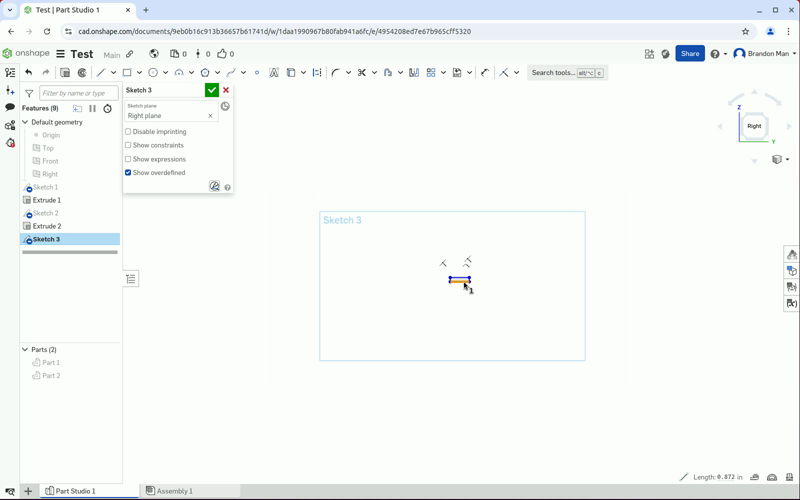
scroll(-6)
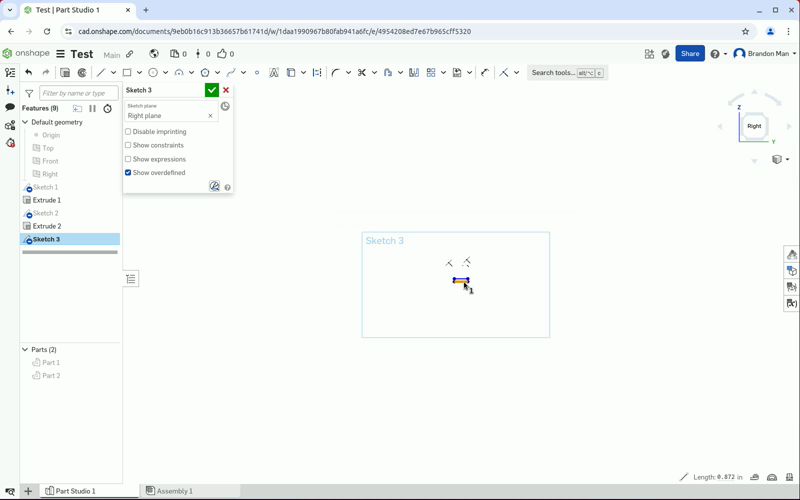
scroll(-6)
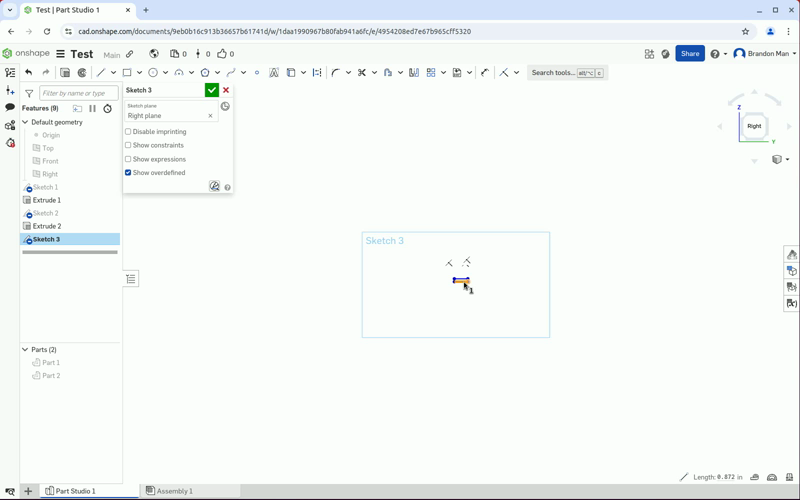
scroll(-6)
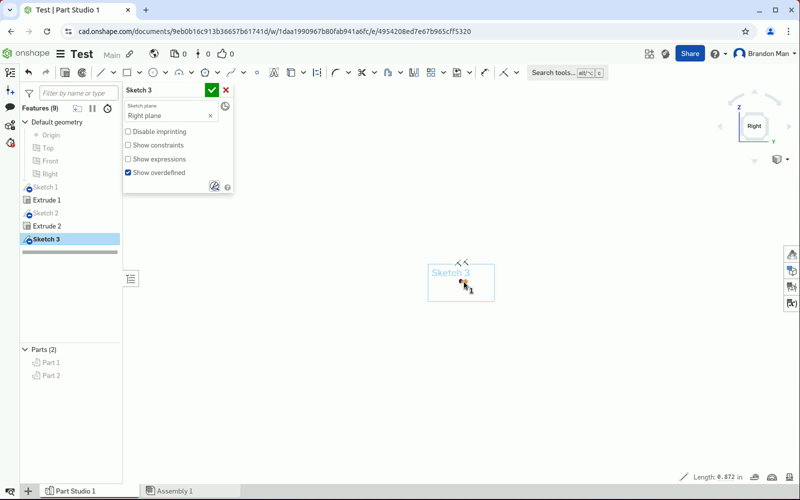
mouse_move(73, 352)
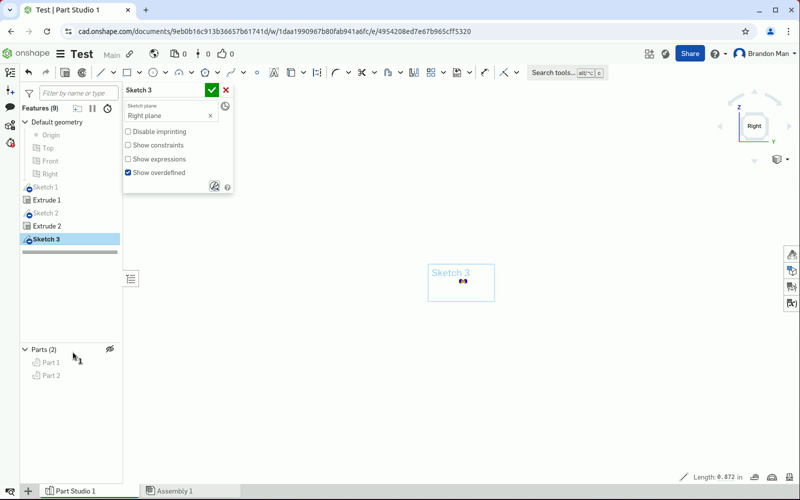
key(shift+y)
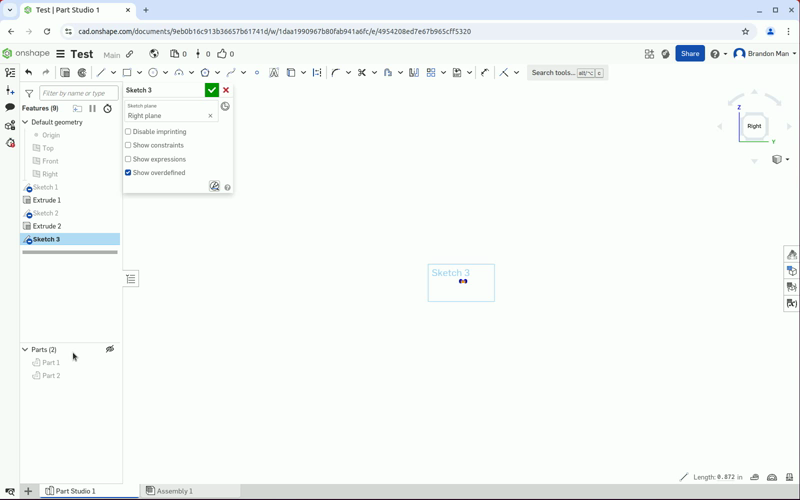
key(shift+e)
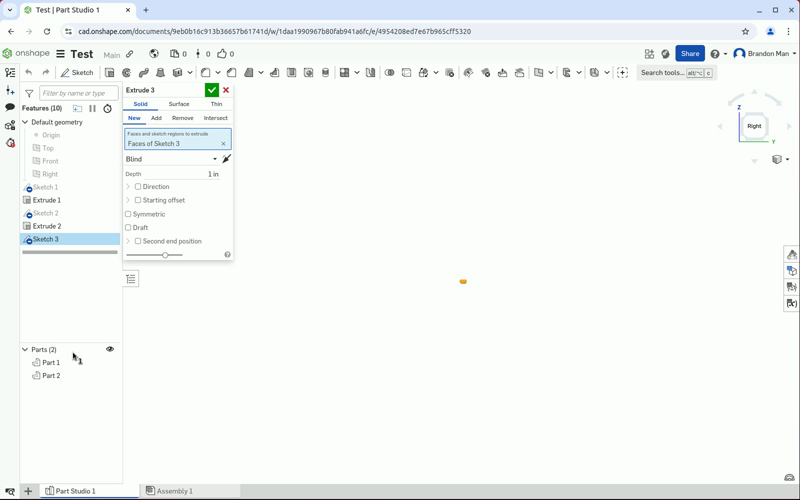
mouse_move(143, 106)
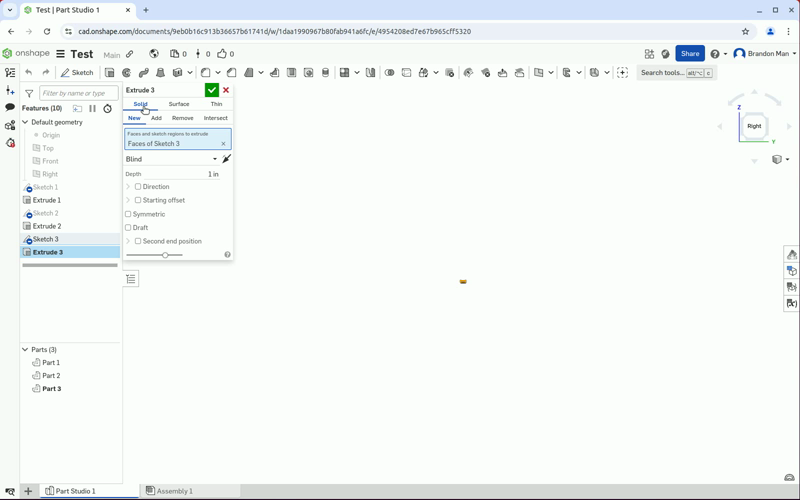
click(143, 106)
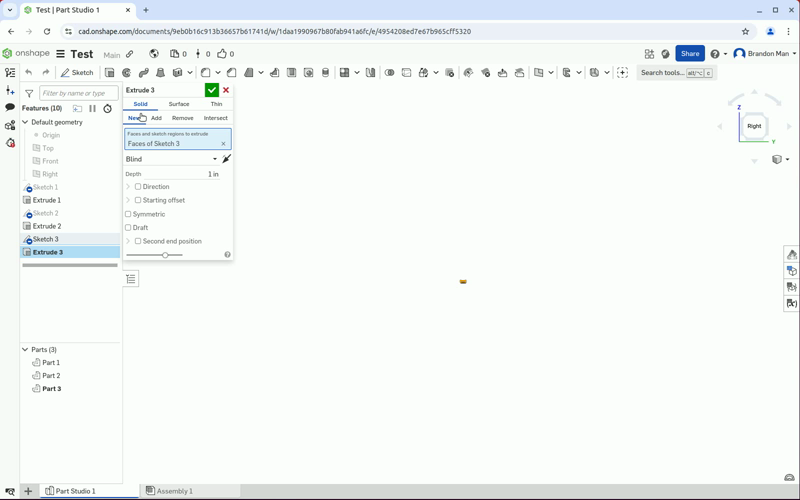
mouse_move(137, 120)
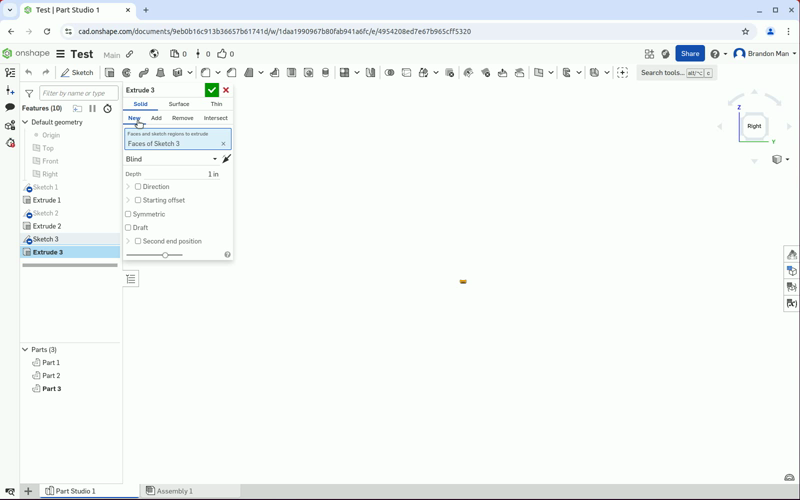
click(137, 120)
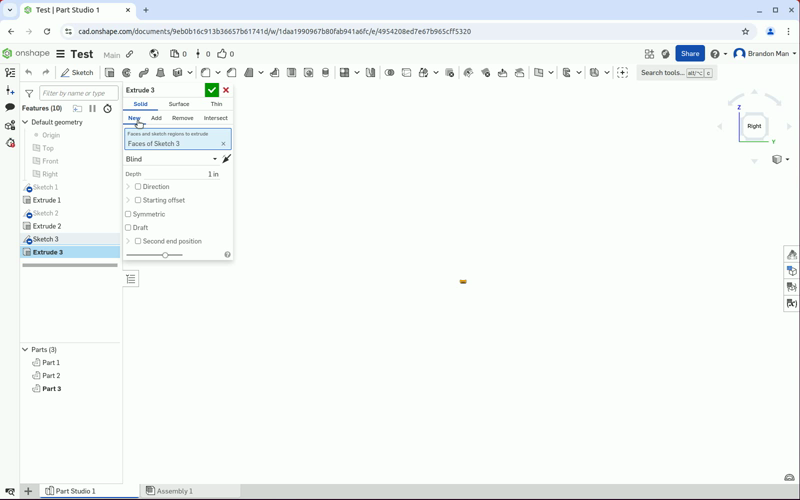
key(tab, 4)
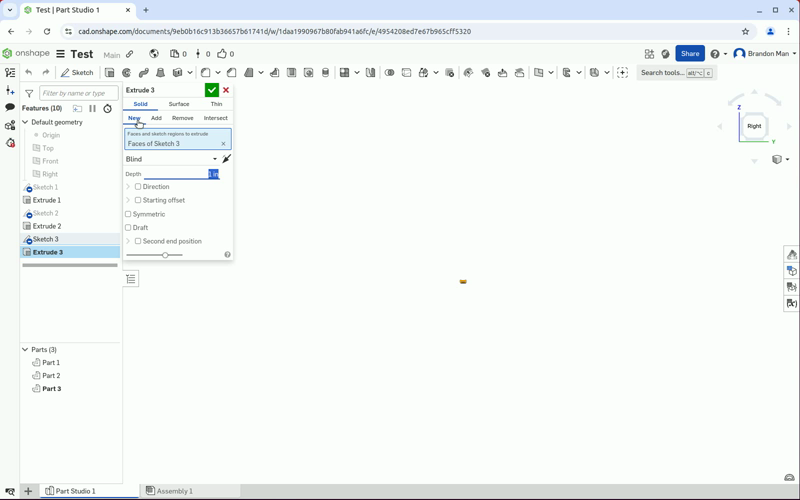
text(-20.46)
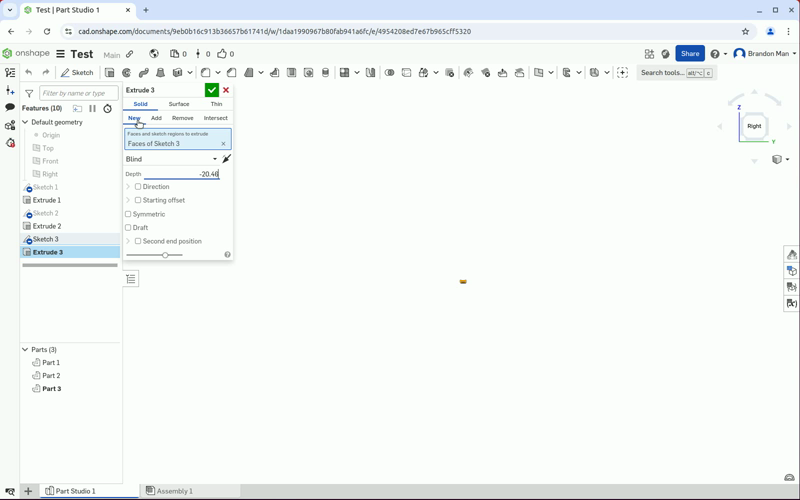
key(enter)
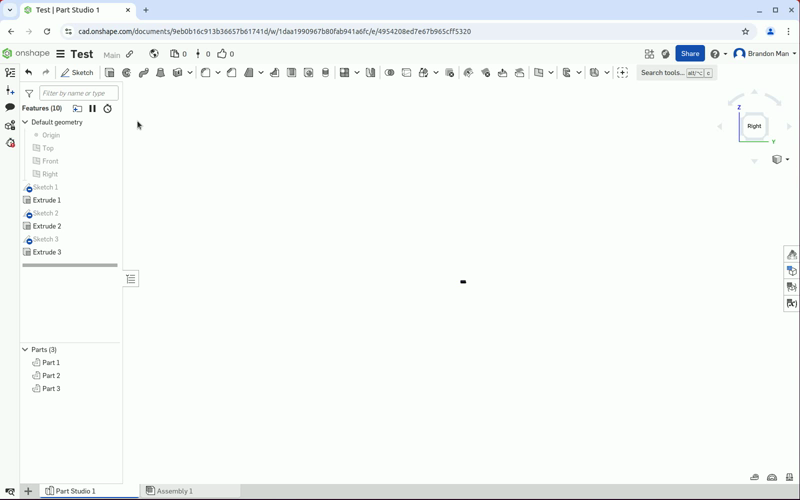
key(shift+h)
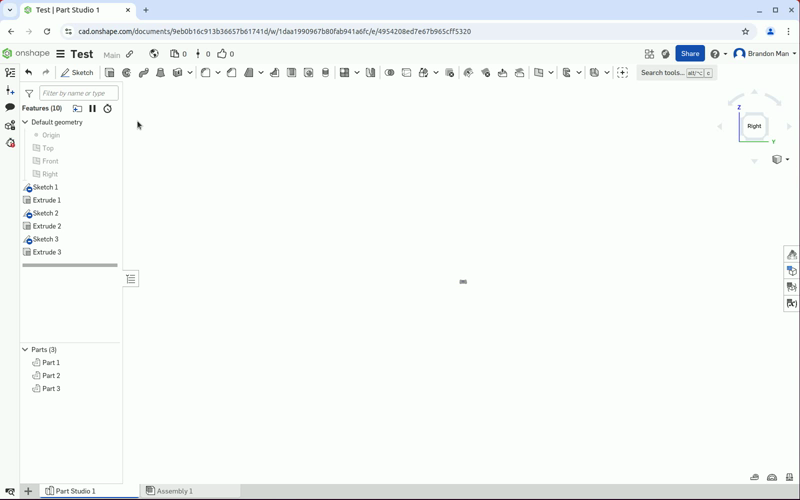
key(shift+h)
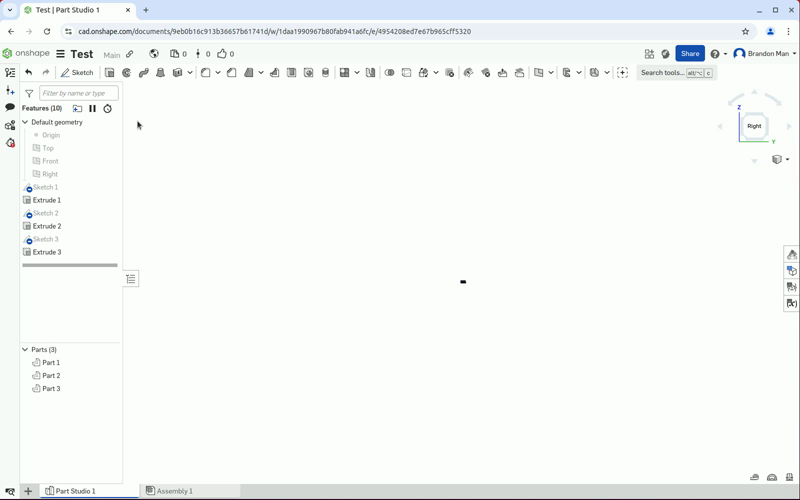
mouse_move(73, 189)
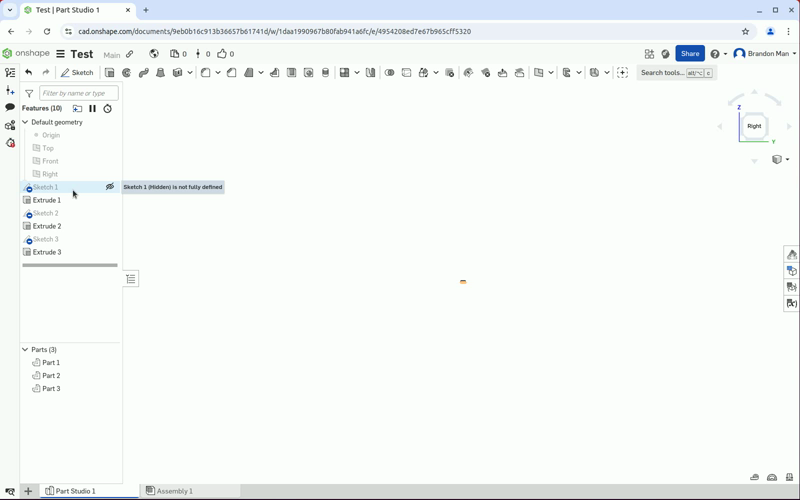
click(73, 189)
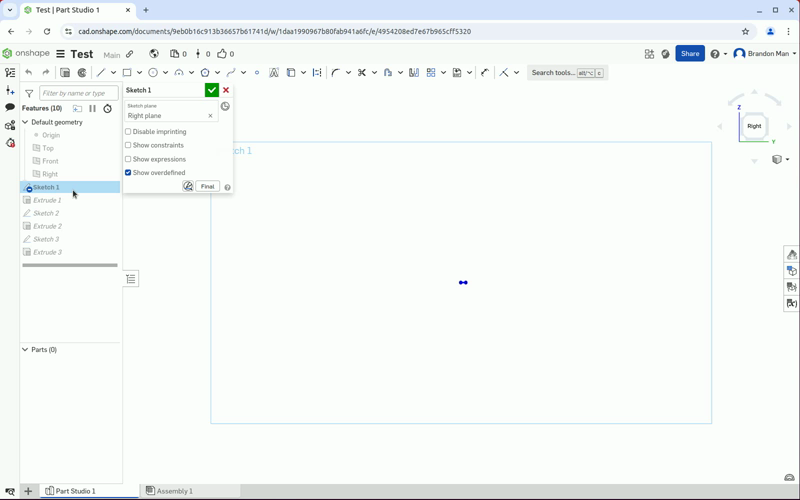
mouse_move(229, 92)
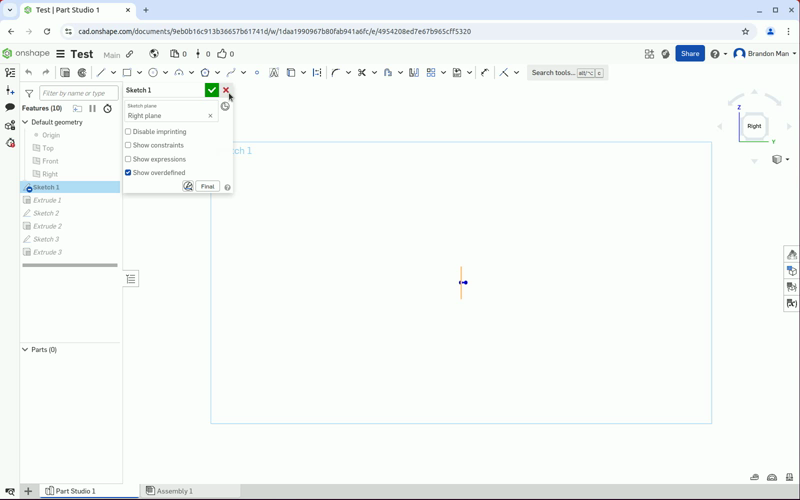
click(229, 92)
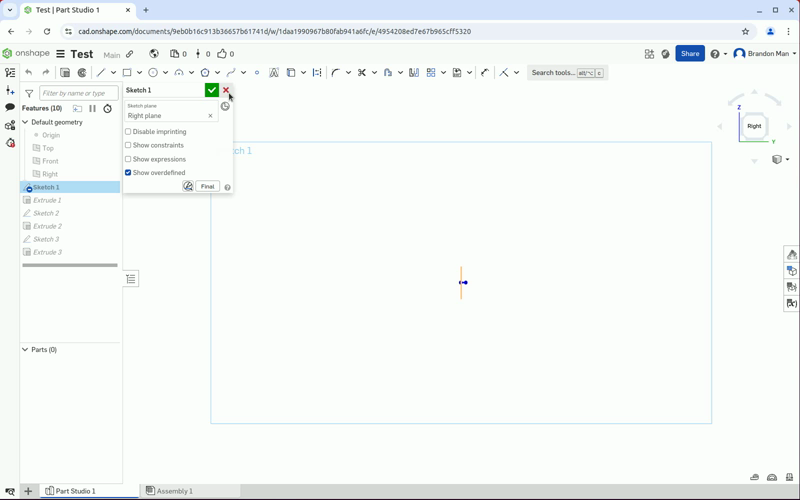
key(shift+s)
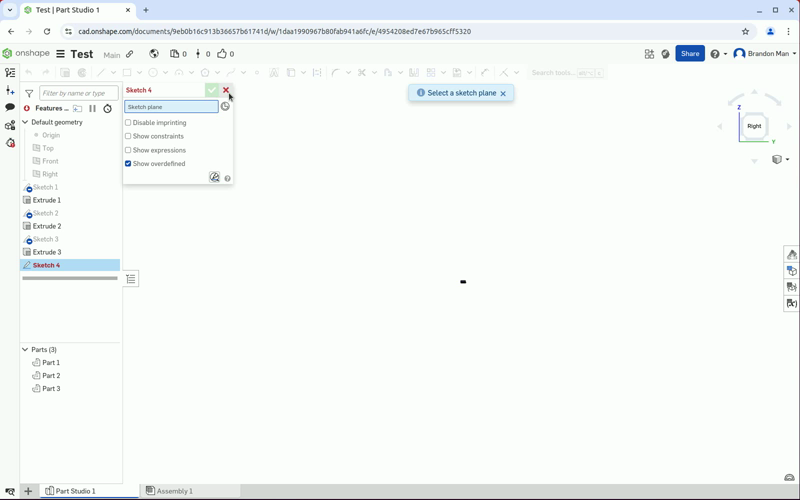
mouse_move(73, 176)
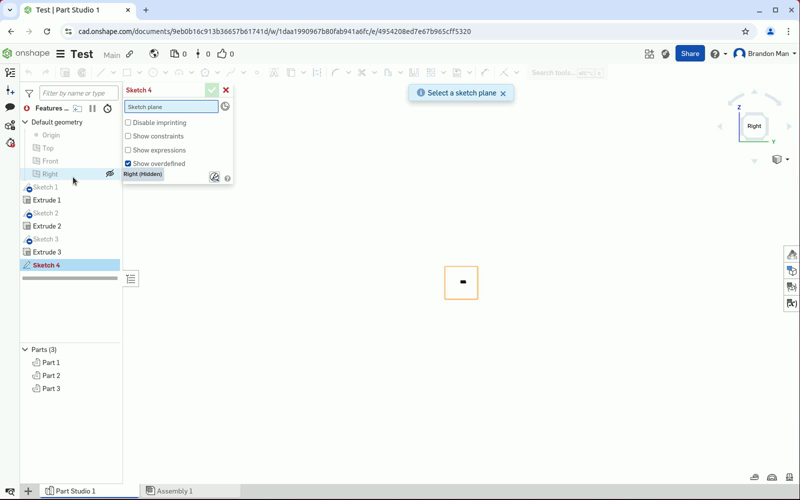
click(73, 176)
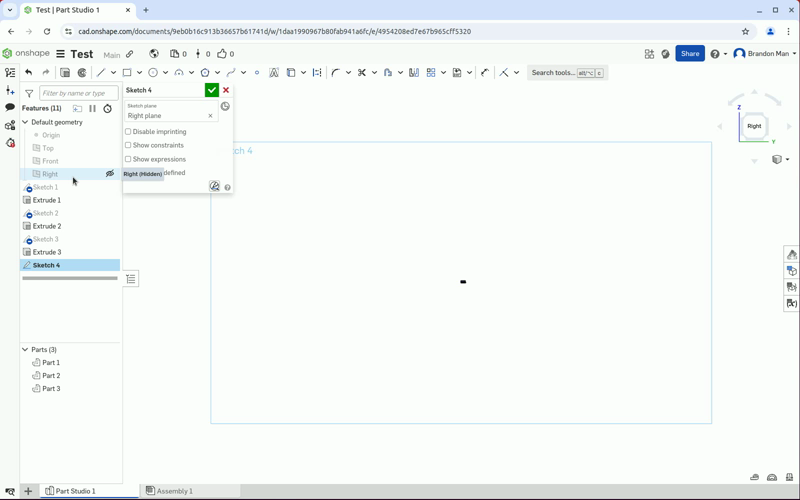
mouse_move(73, 352)
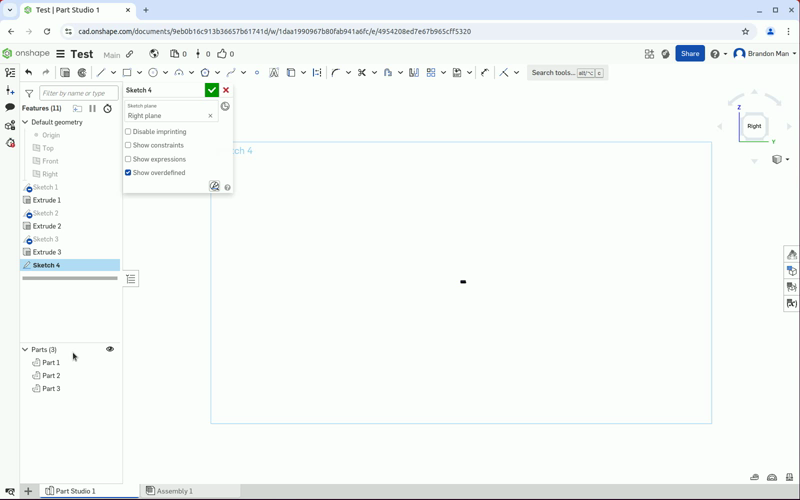
key(y)
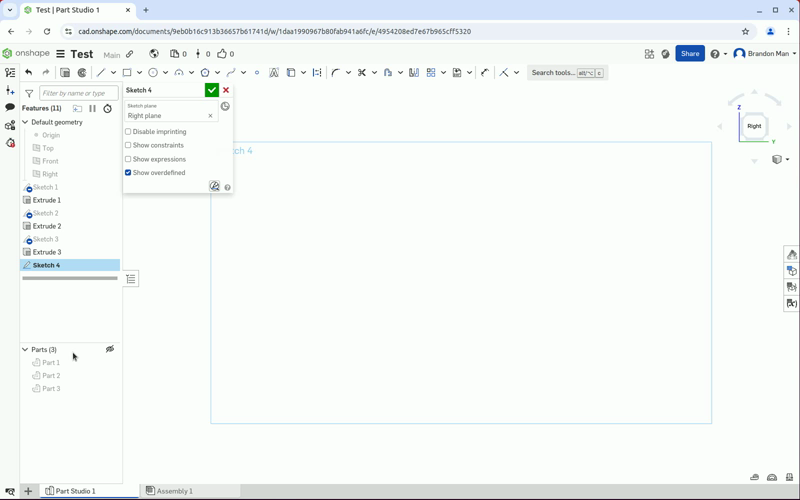
key(l)
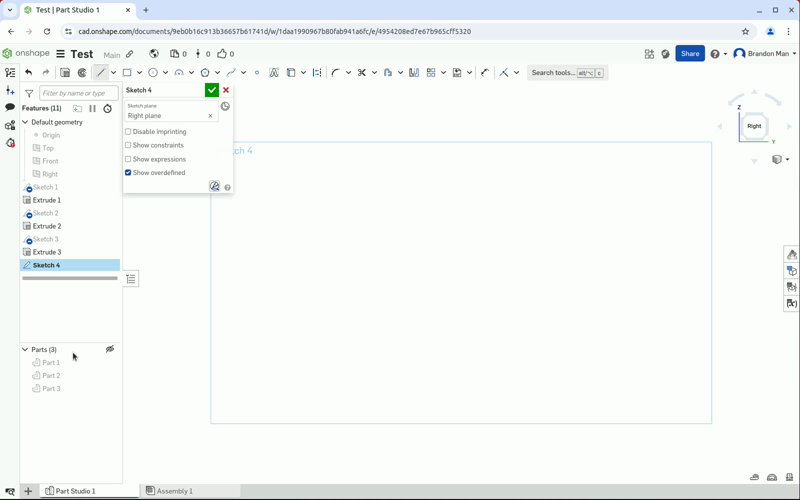
key_down(shift)
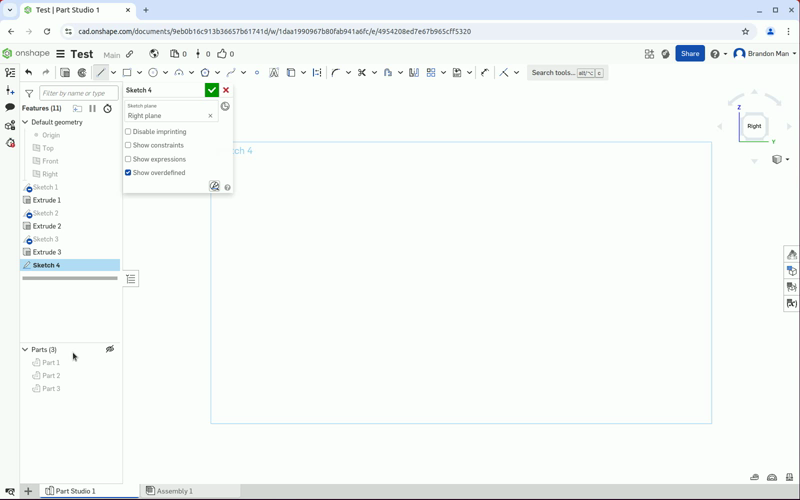
mouse_move(460, 281)
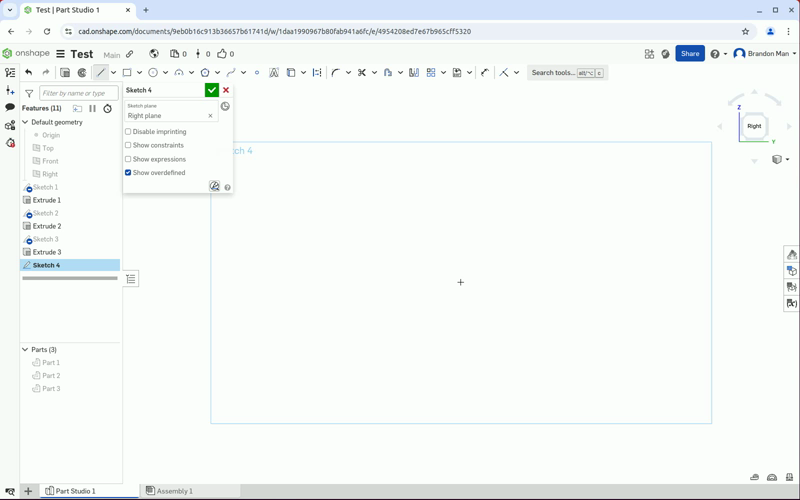
click(460, 281)
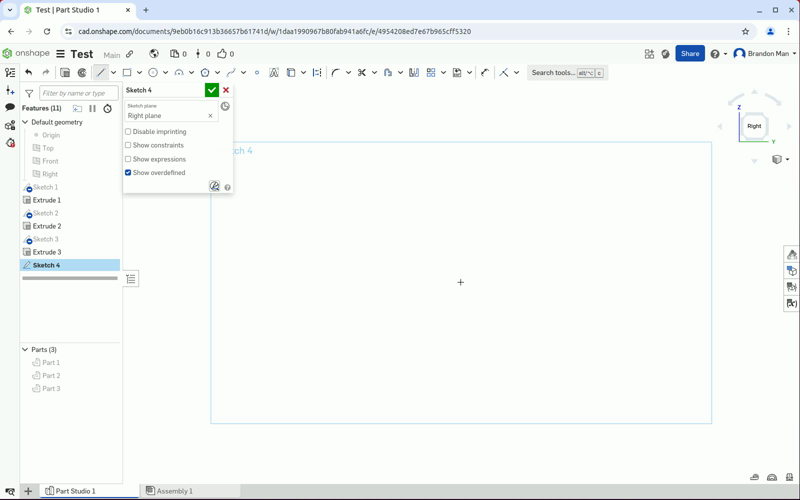
key_up(shift)
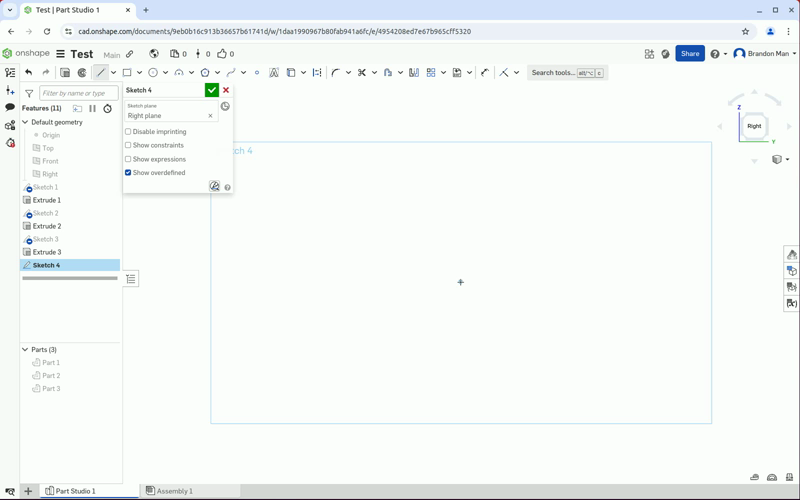
key_down(shift)
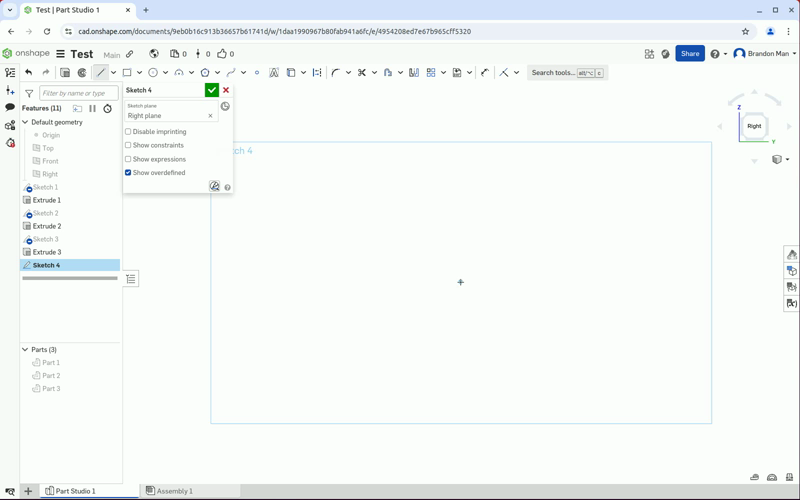
mouse_move(490, 281)
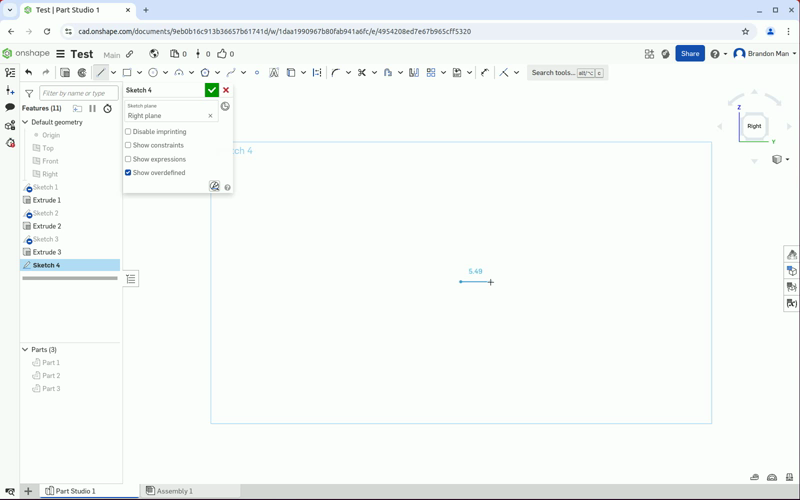
mouse_move(465, 281)
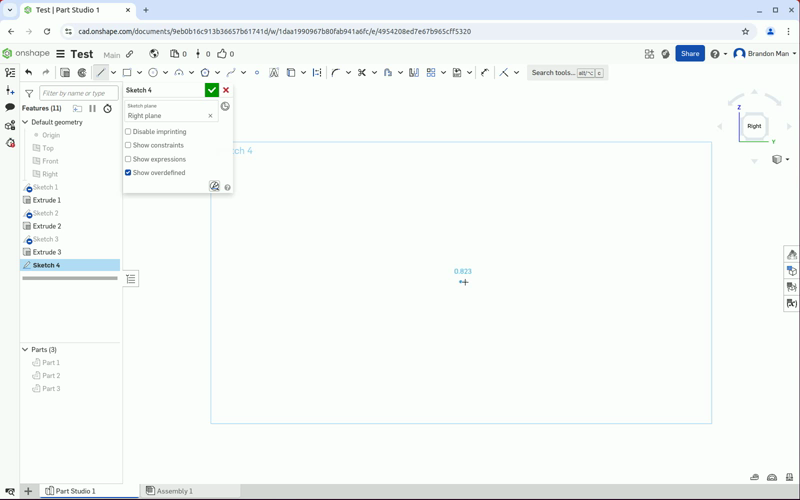
scroll(6)
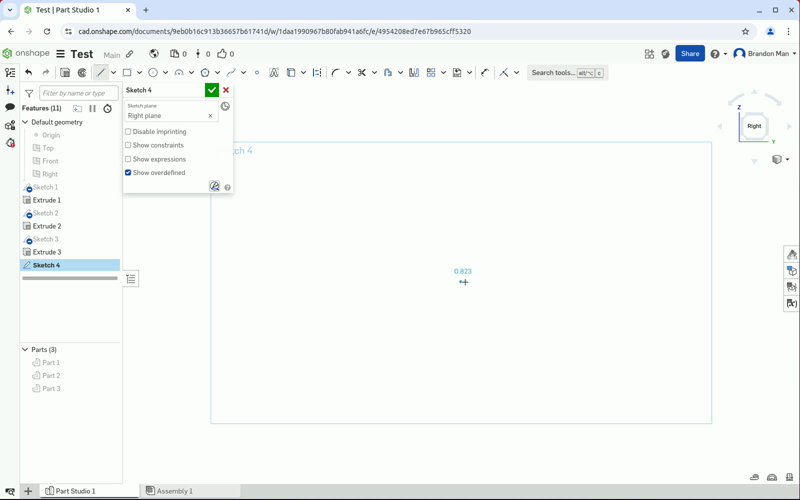
scroll(6)
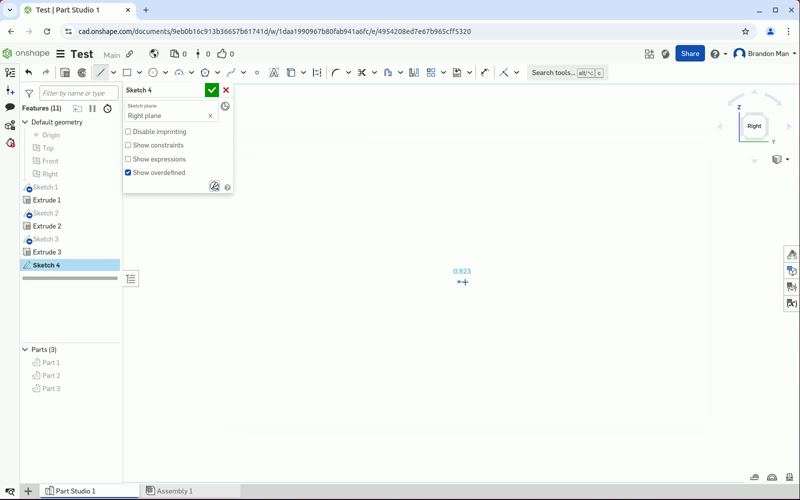
scroll(6)
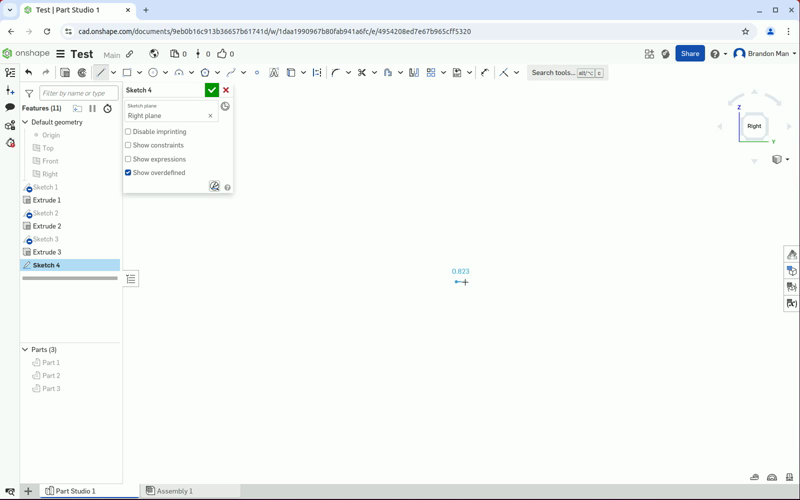
scroll(6)
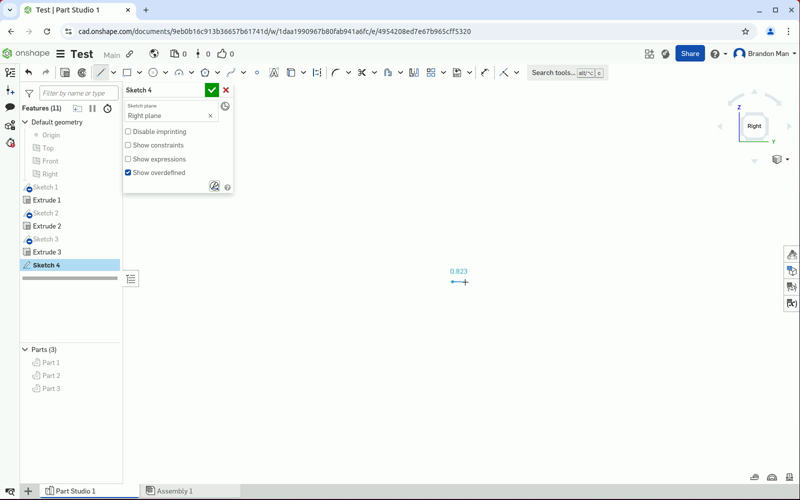
scroll(6)
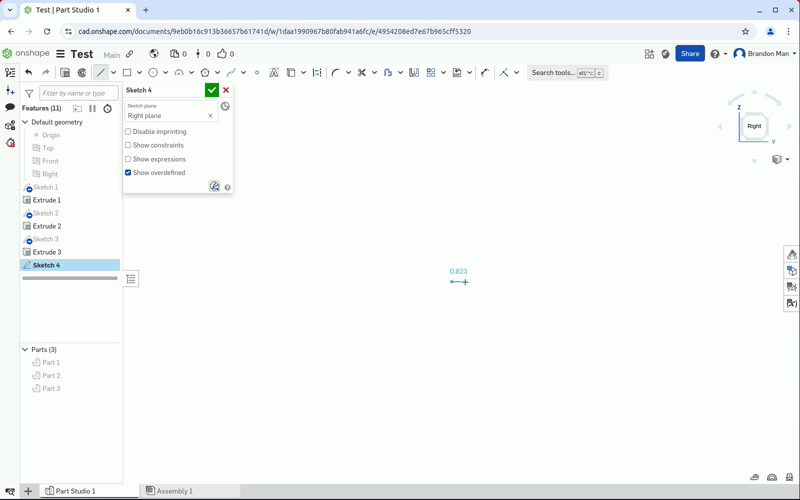
scroll(6)
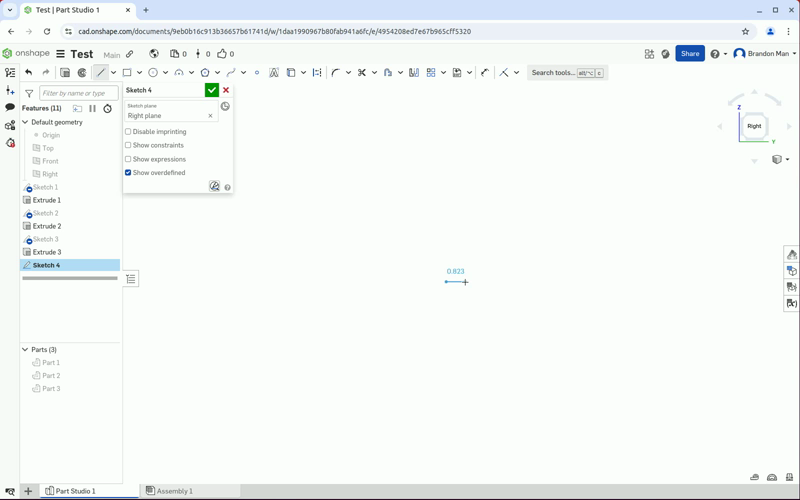
scroll(6)
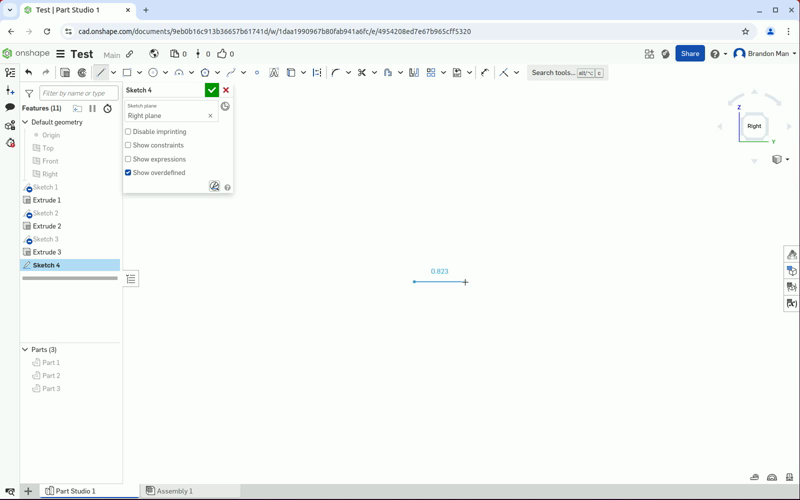
click(465, 281)
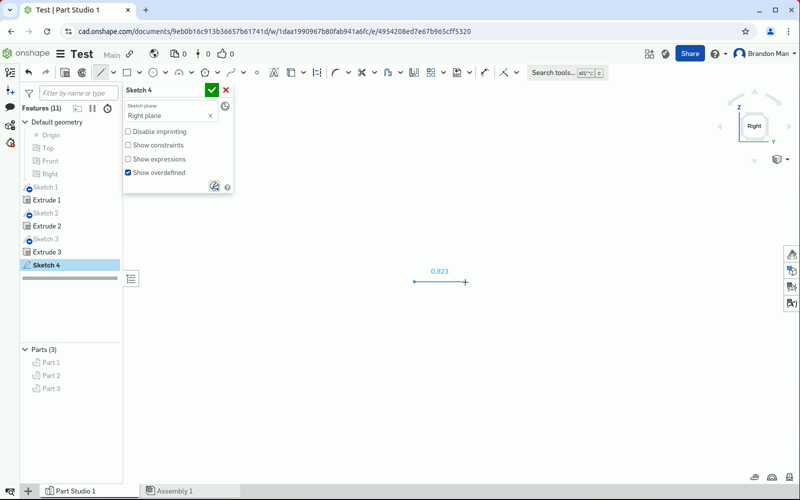
scroll(-6)
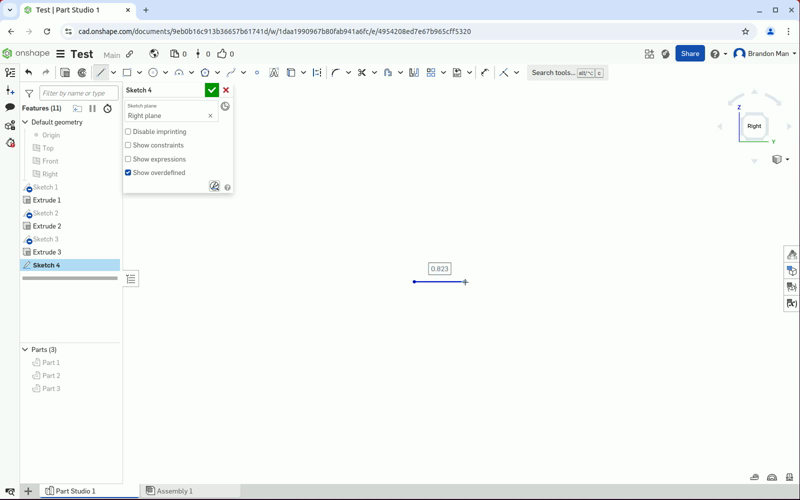
scroll(-6)
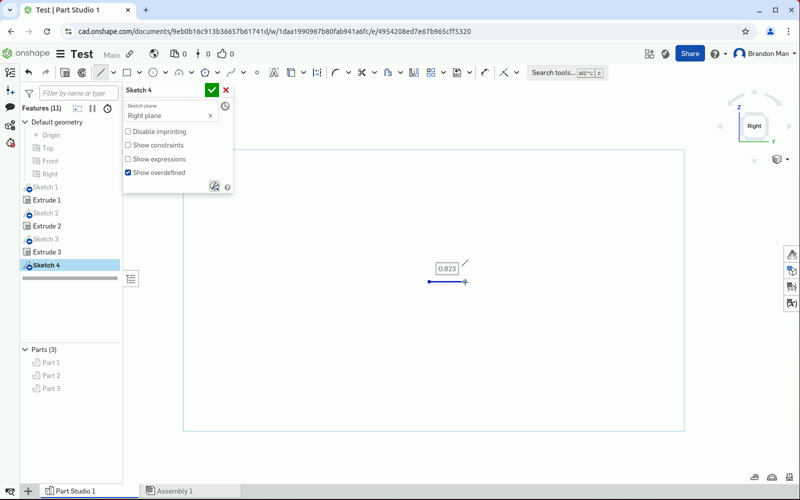
scroll(-6)
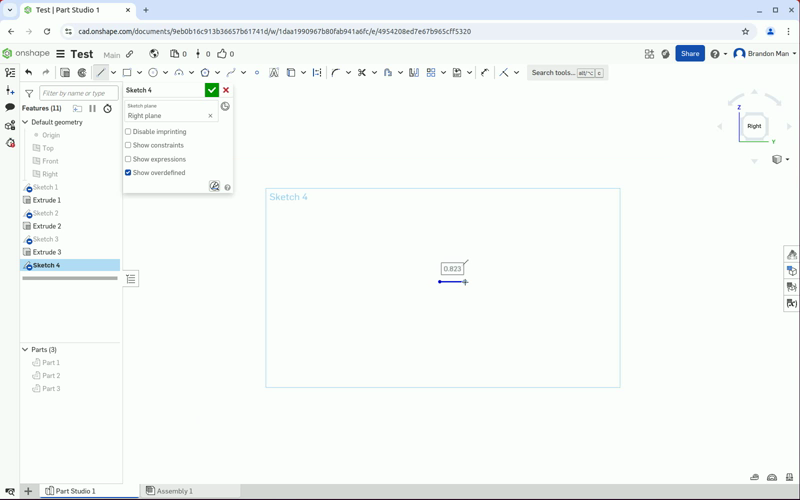
scroll(-6)
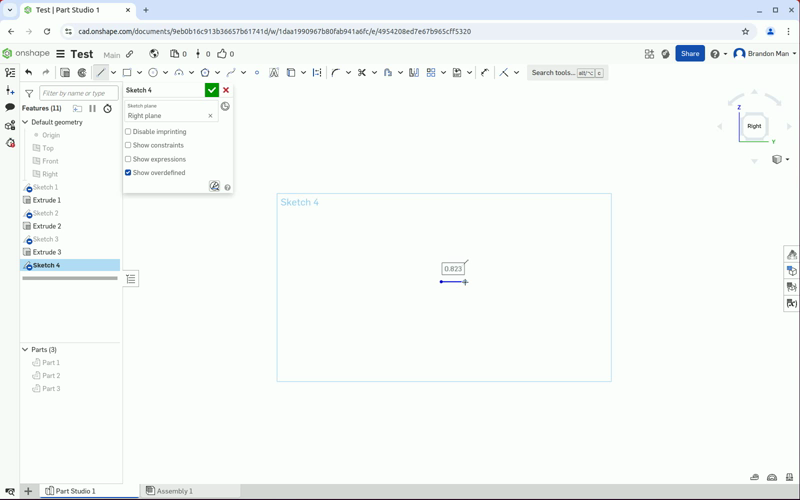
scroll(-6)
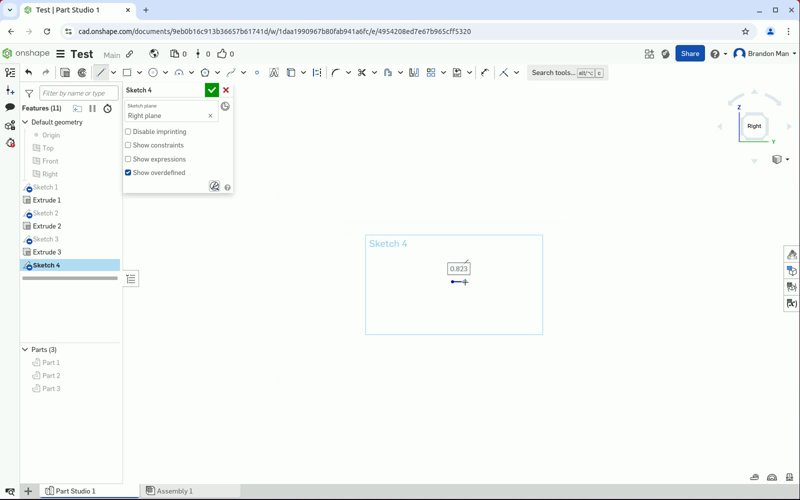
scroll(-6)
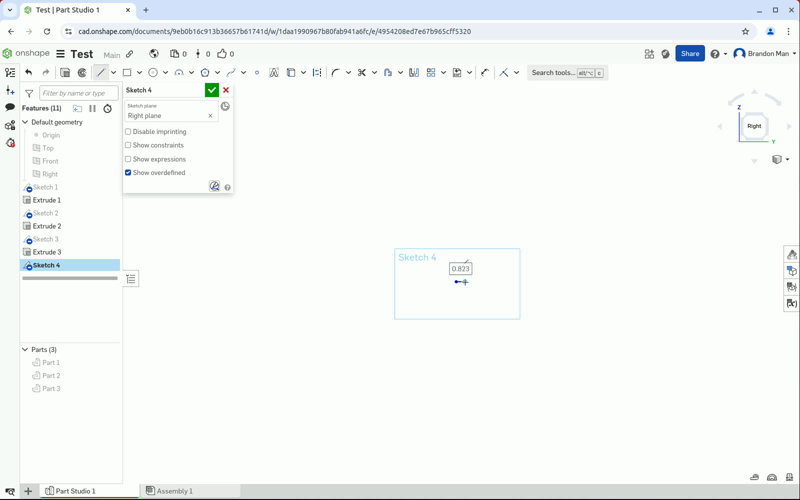
scroll(-6)
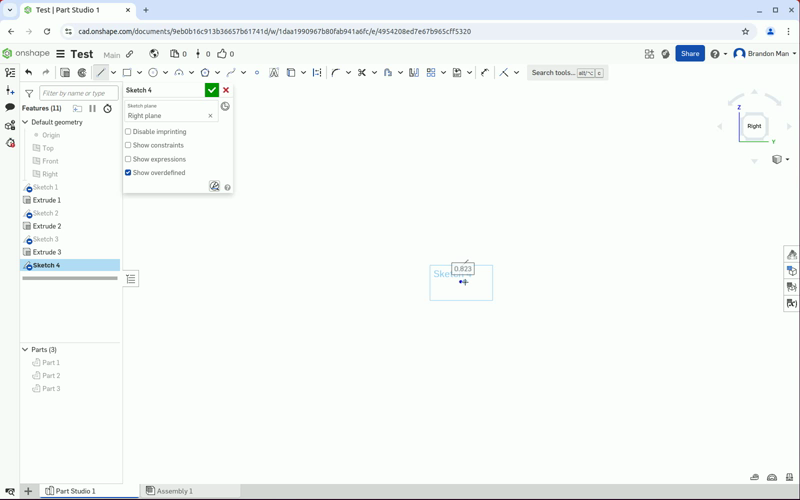
key_up(shift)
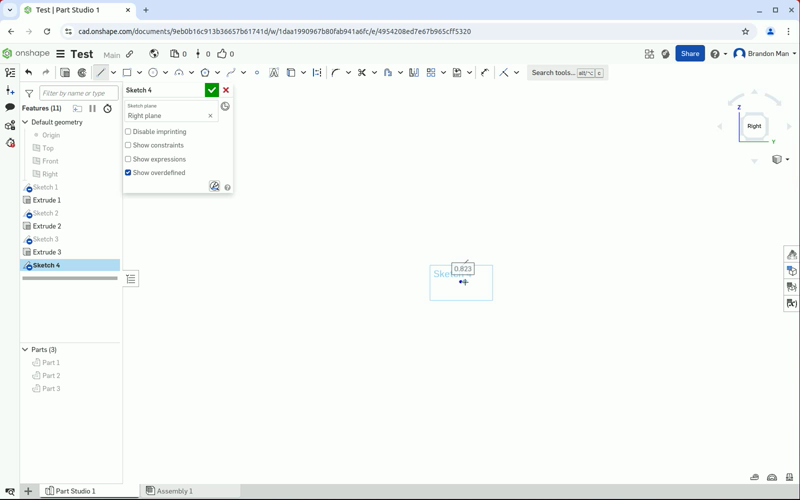
key_down(shift)
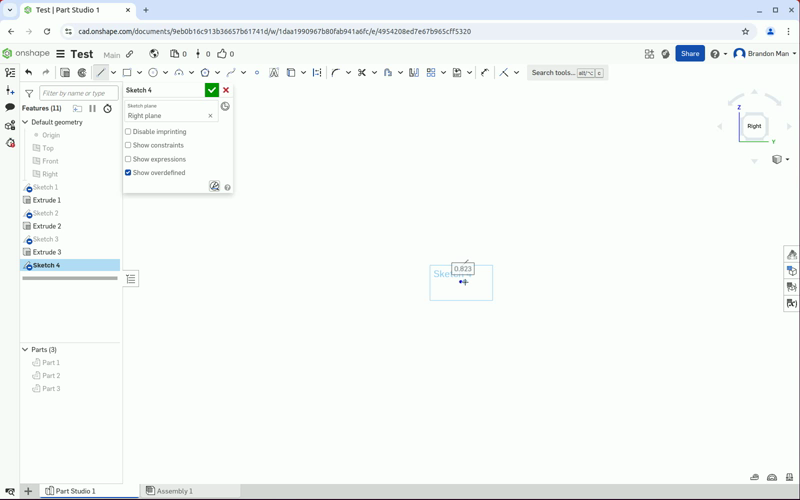
mouse_move(495, 281)
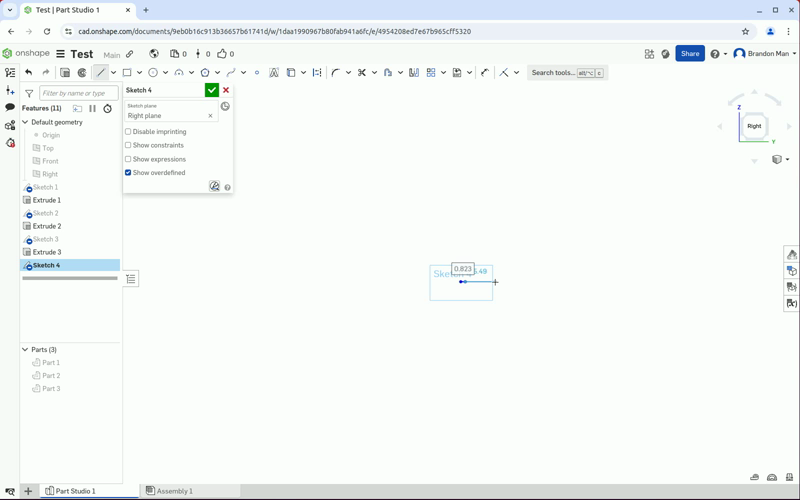
mouse_move(465, 280)
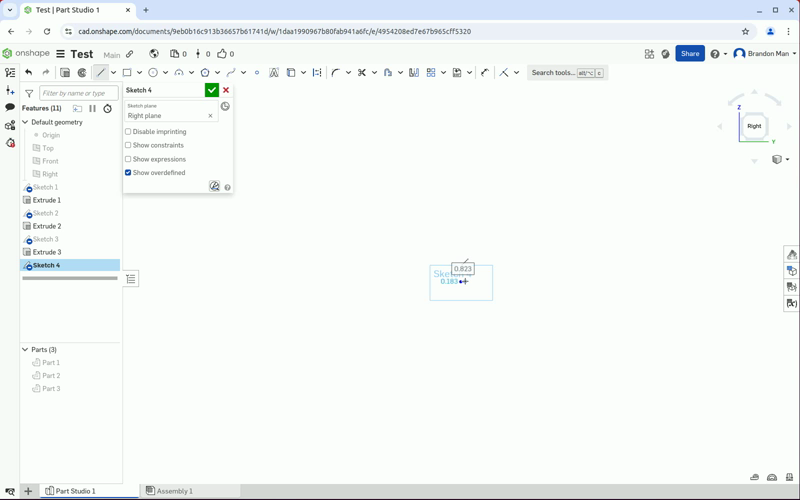
scroll(6)
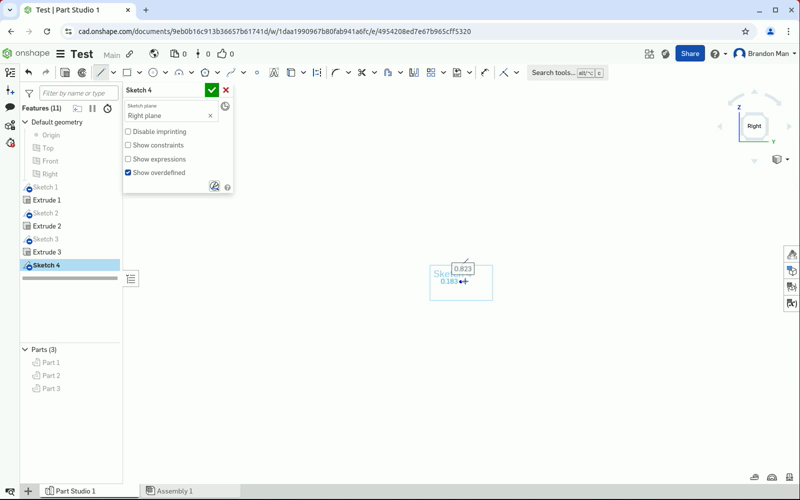
scroll(6)
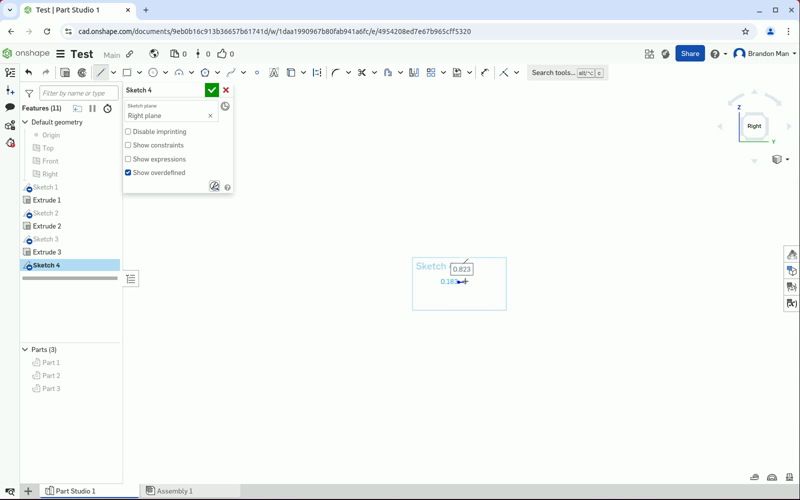
scroll(6)
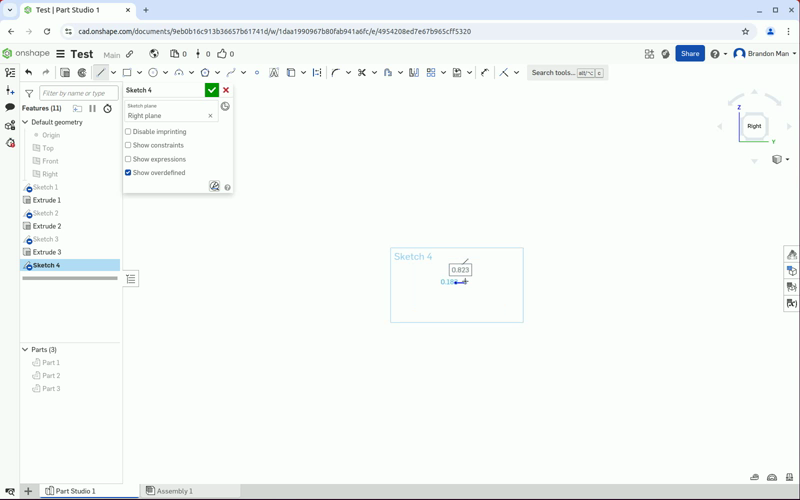
scroll(6)
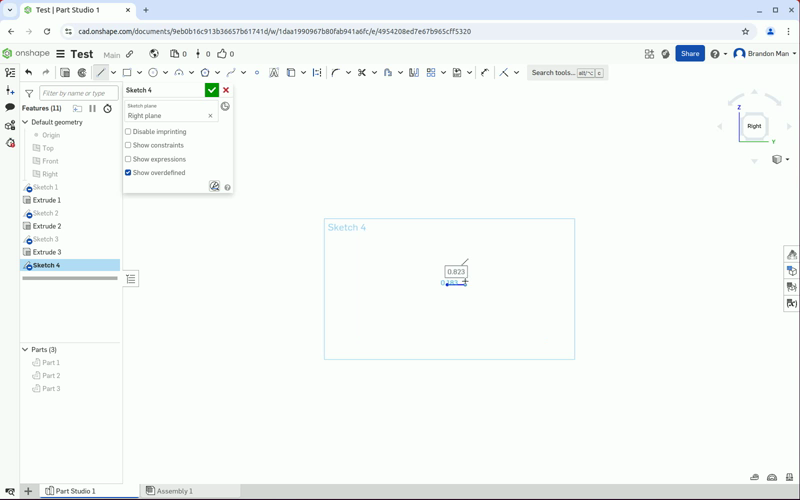
scroll(6)
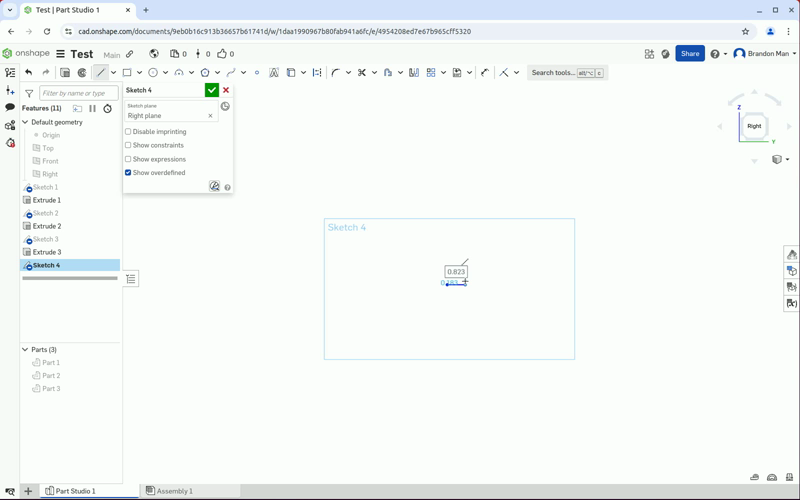
scroll(6)
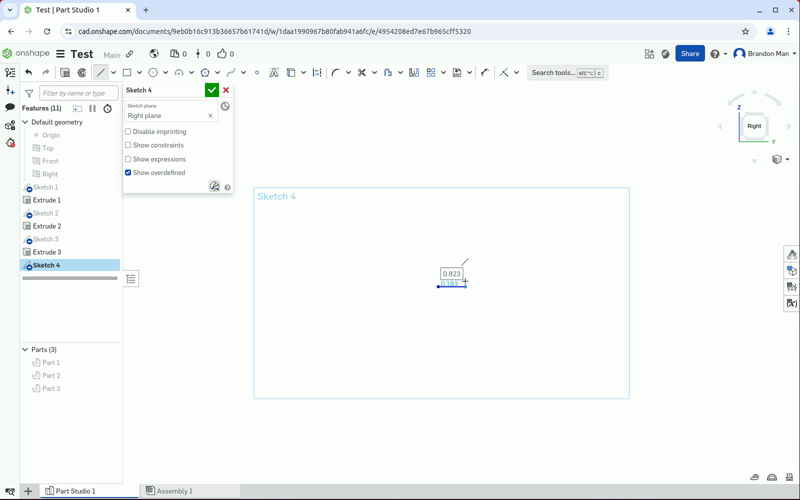
scroll(6)
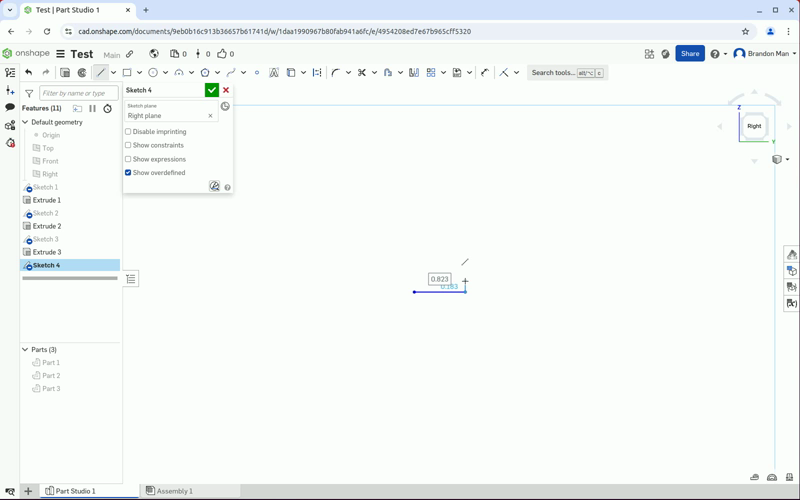
click(465, 280)
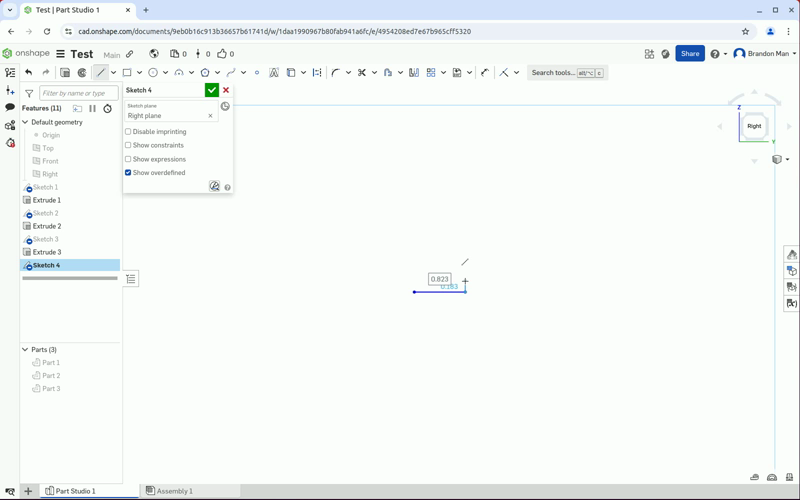
scroll(-6)
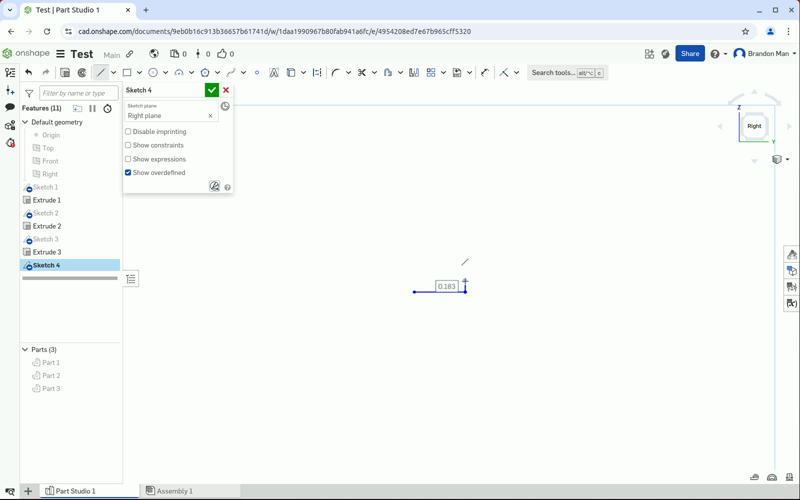
scroll(-6)
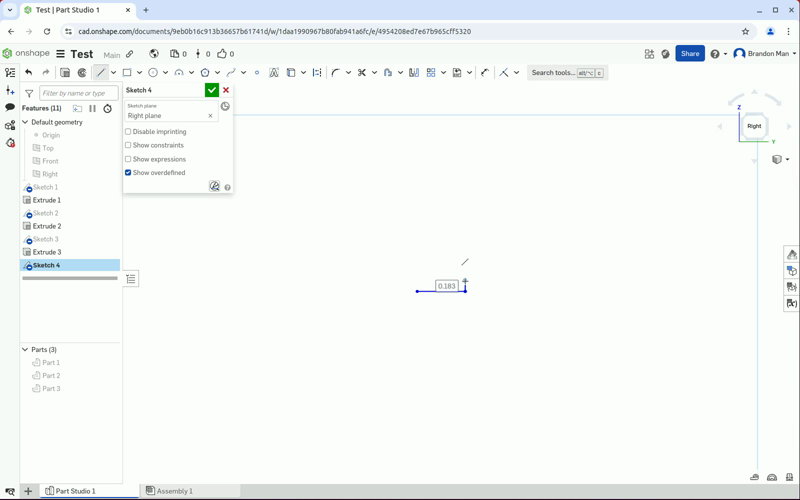
scroll(-6)
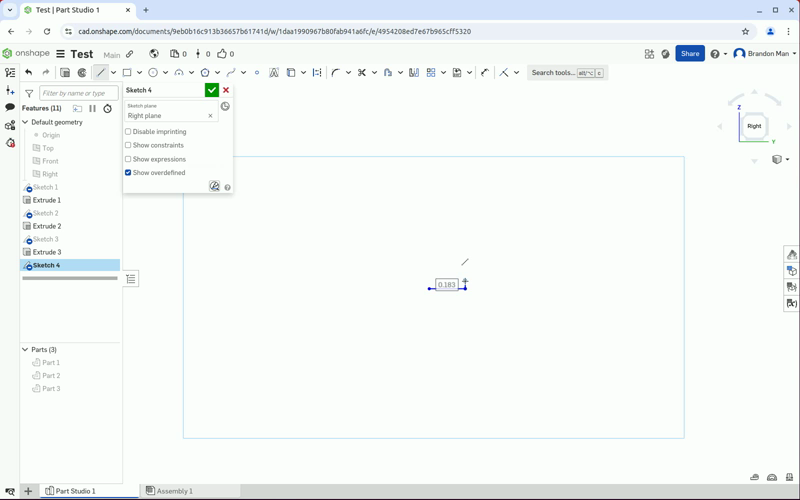
scroll(-6)
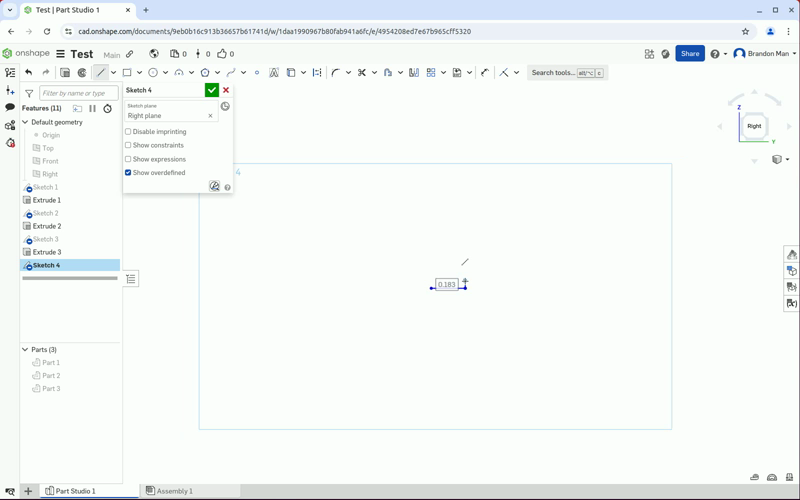
scroll(-6)
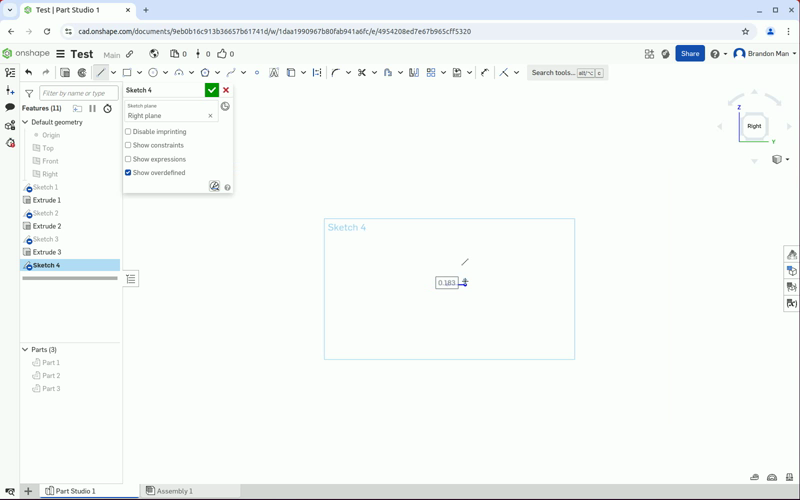
scroll(-6)
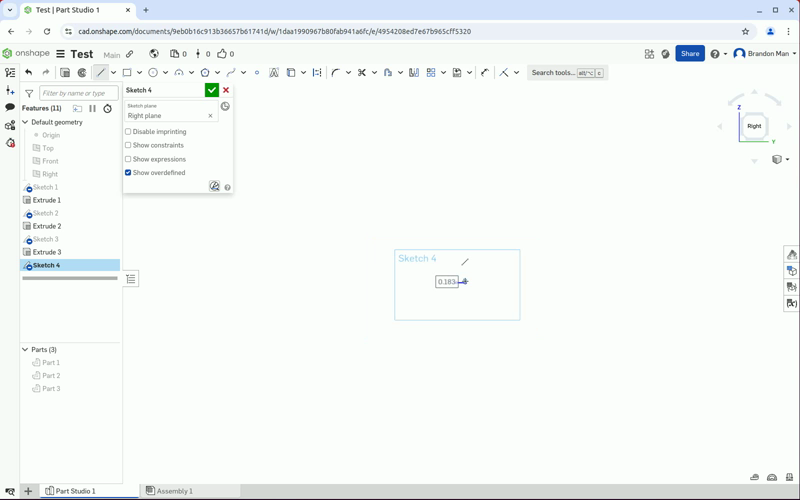
scroll(-6)
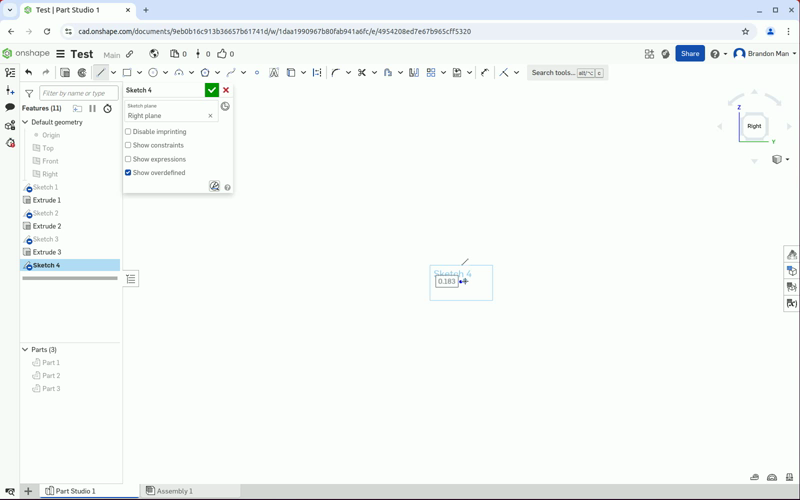
key_up(shift)
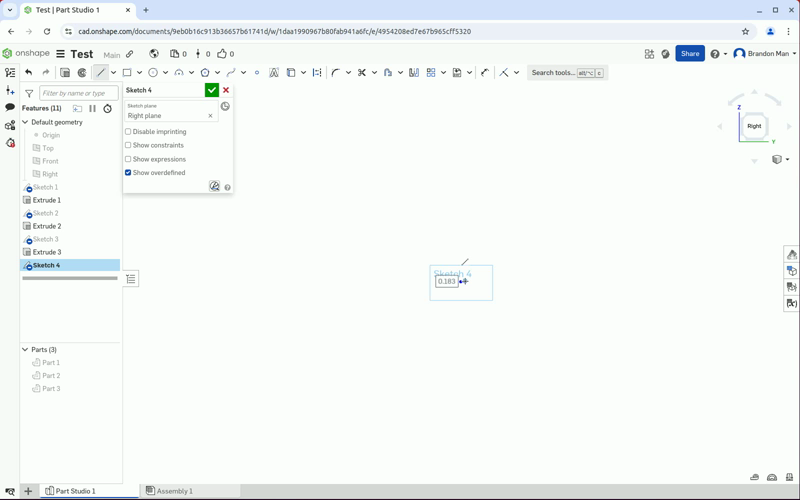
key_down(shift)
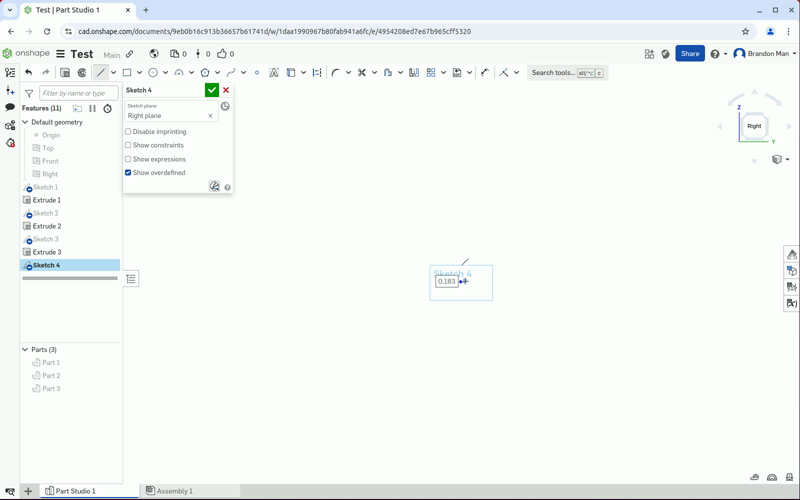
mouse_move(495, 280)
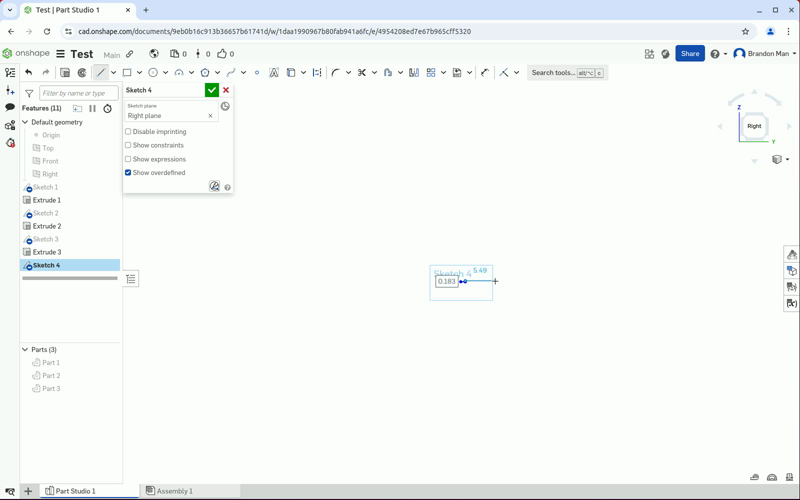
mouse_move(460, 280)
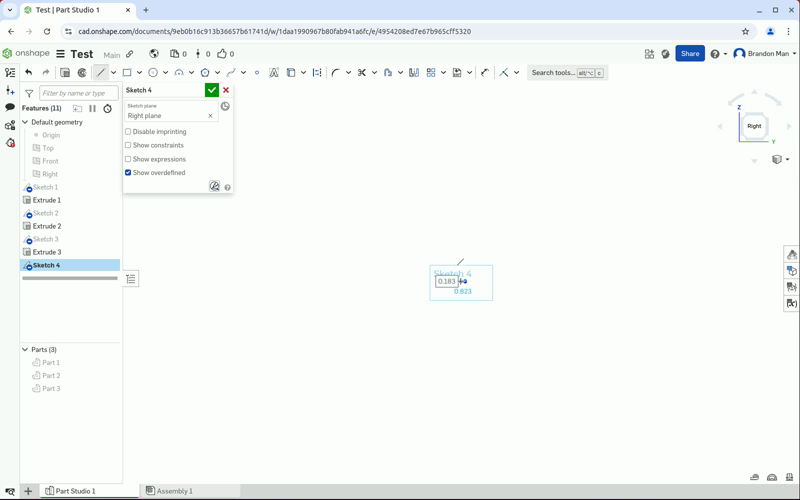
scroll(6)
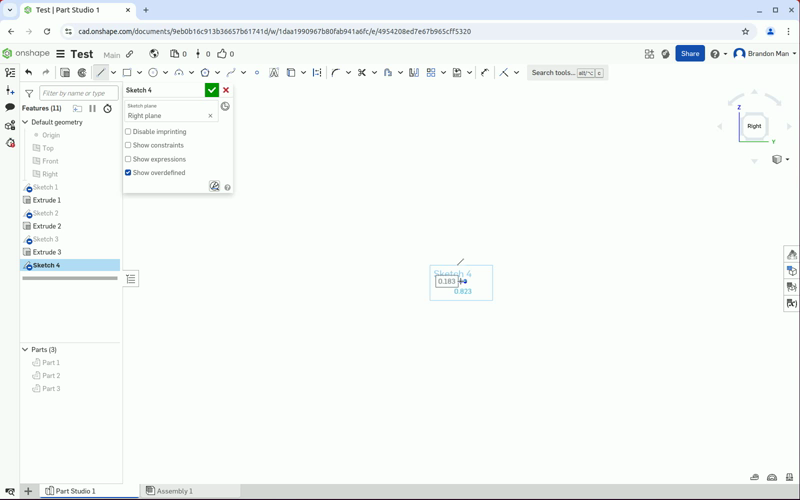
scroll(6)
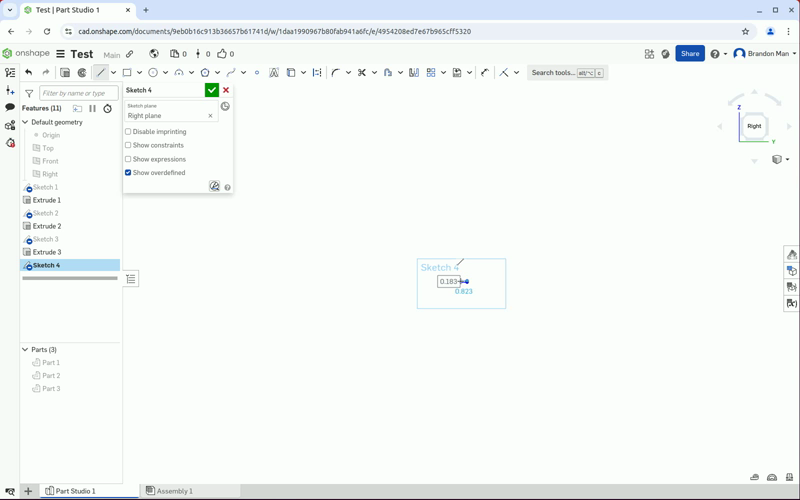
scroll(6)
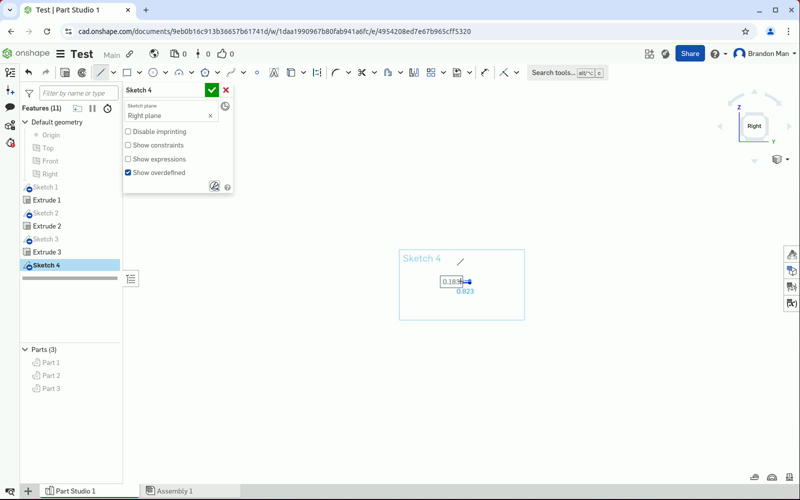
scroll(6)
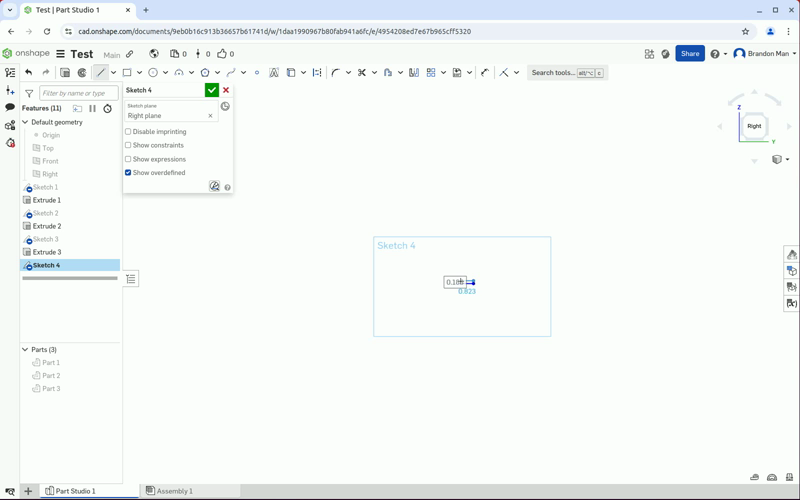
scroll(6)
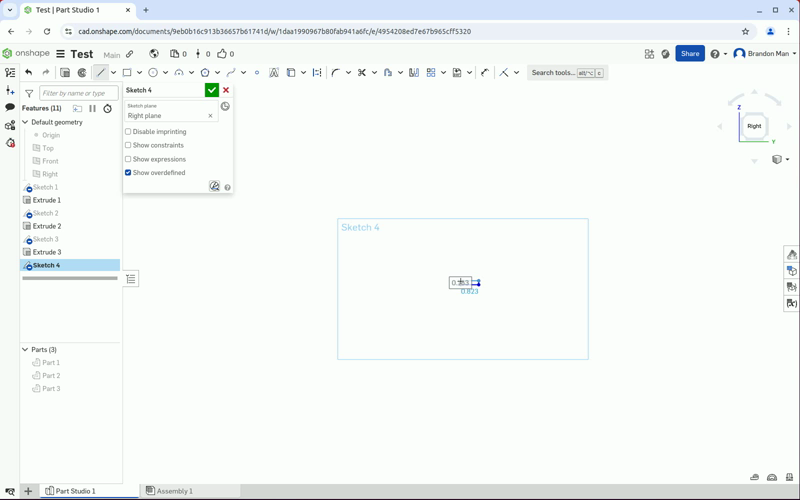
scroll(6)
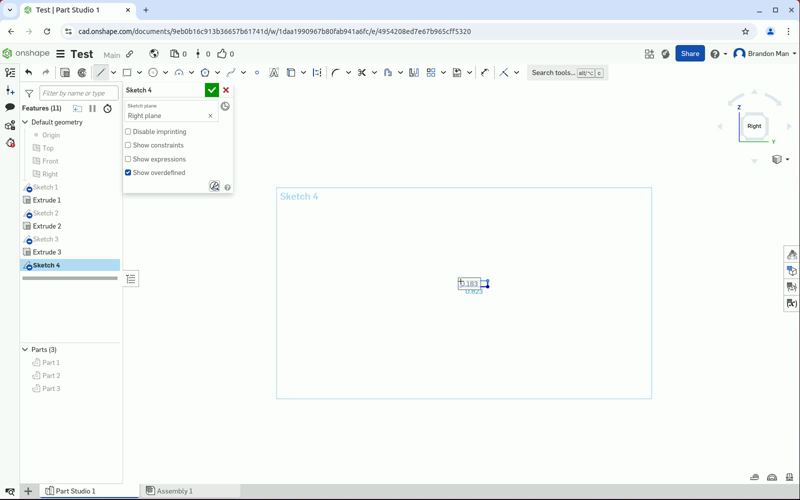
scroll(6)
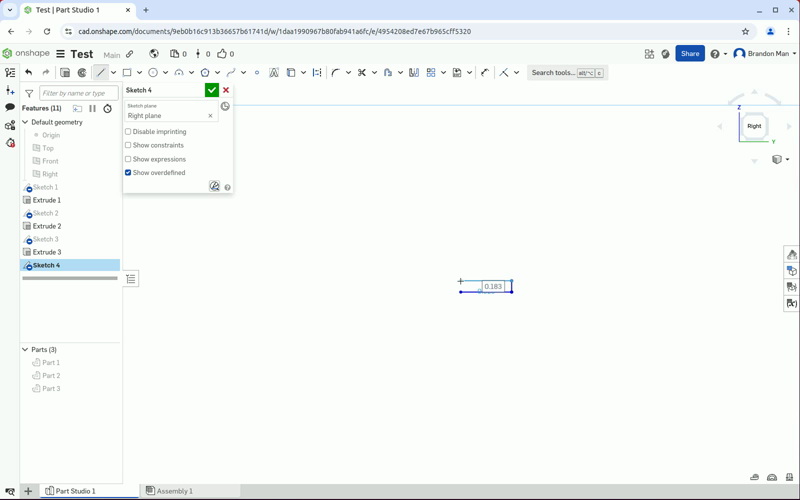
click(460, 280)
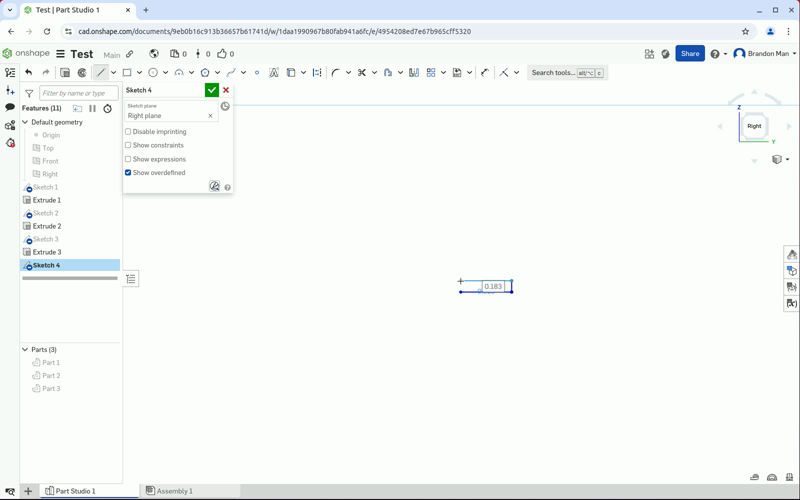
scroll(-6)
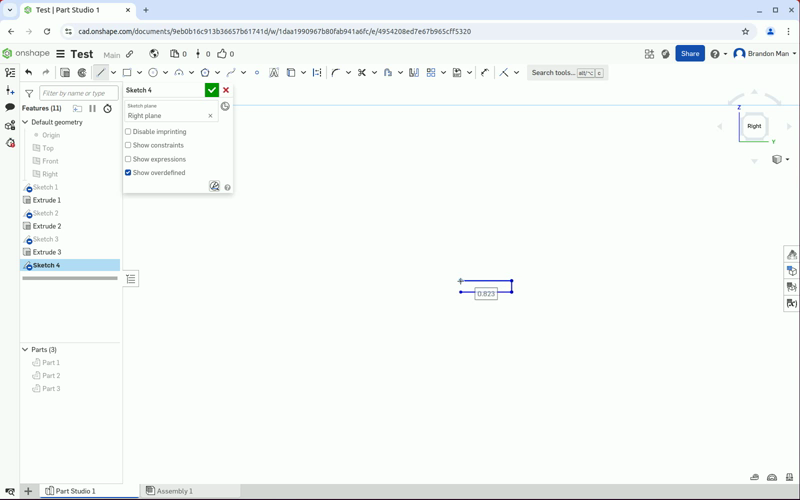
scroll(-6)
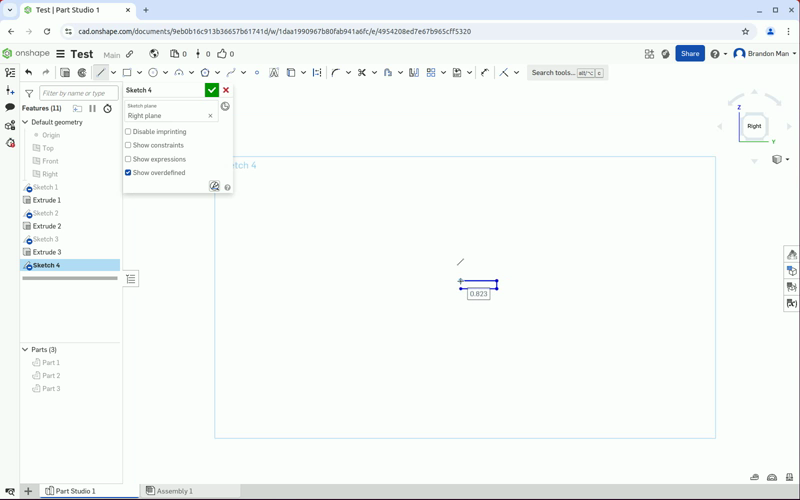
scroll(-6)
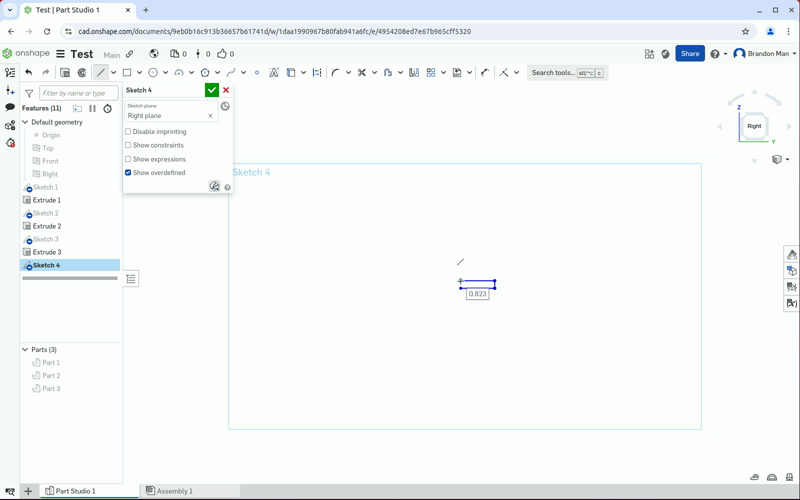
scroll(-6)
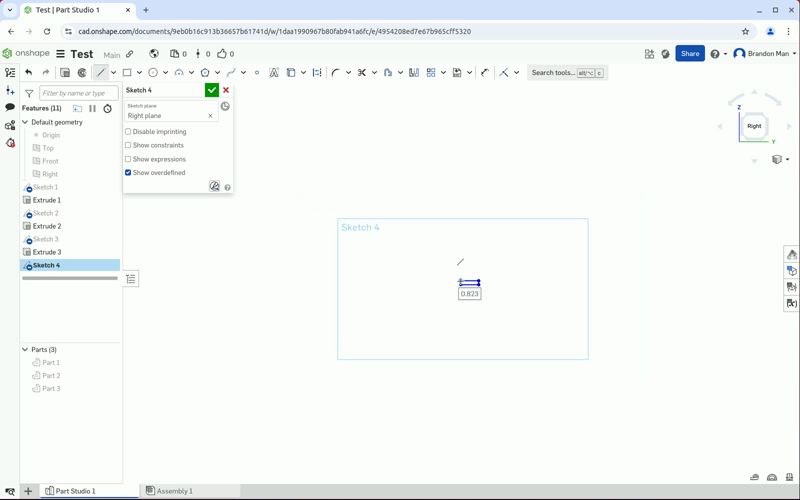
scroll(-6)
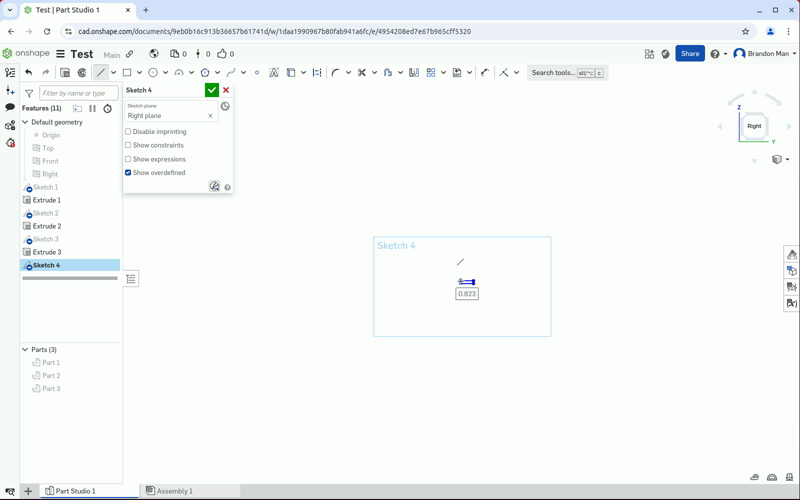
scroll(-6)
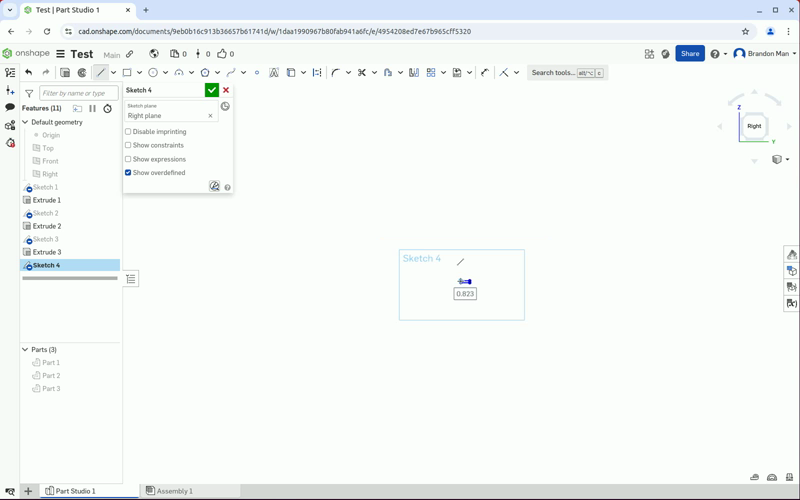
scroll(-6)
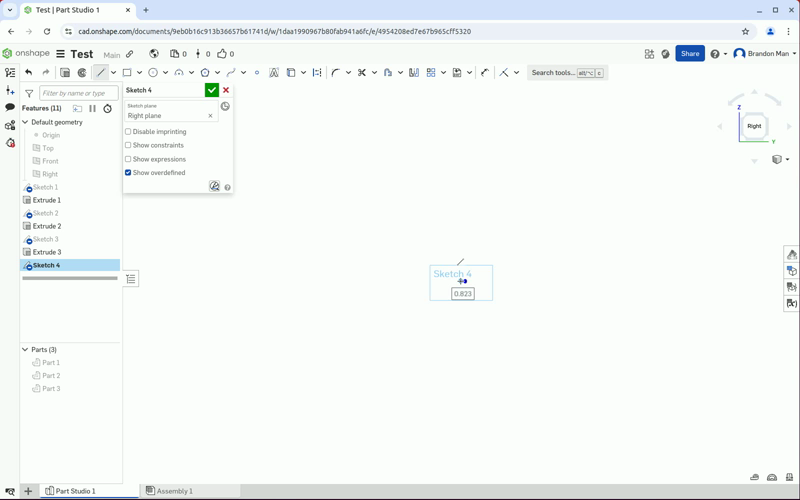
key_up(shift)
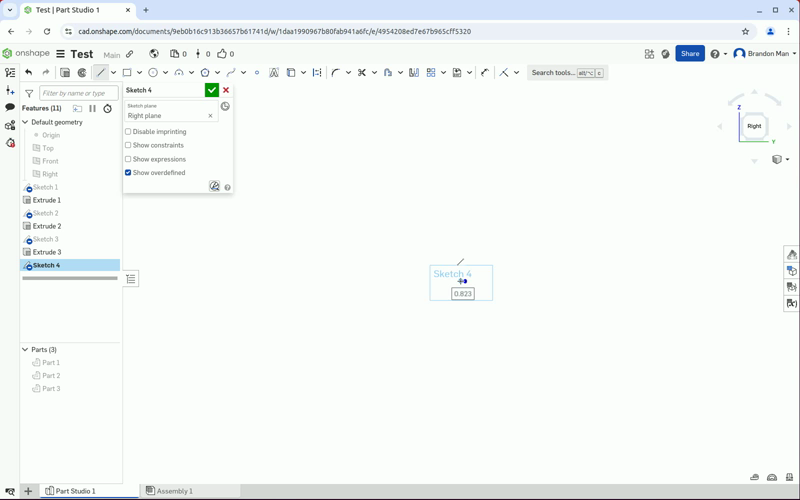
mouse_move(490, 280)
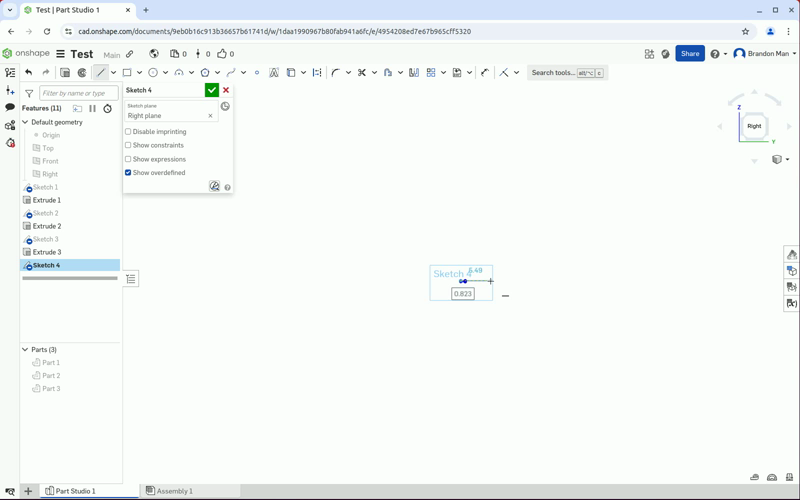
key_down(shift)
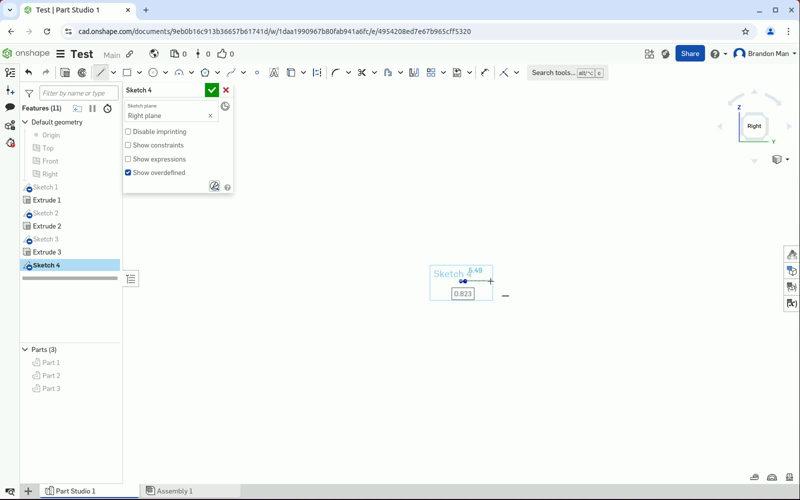
mouse_move(460, 281)
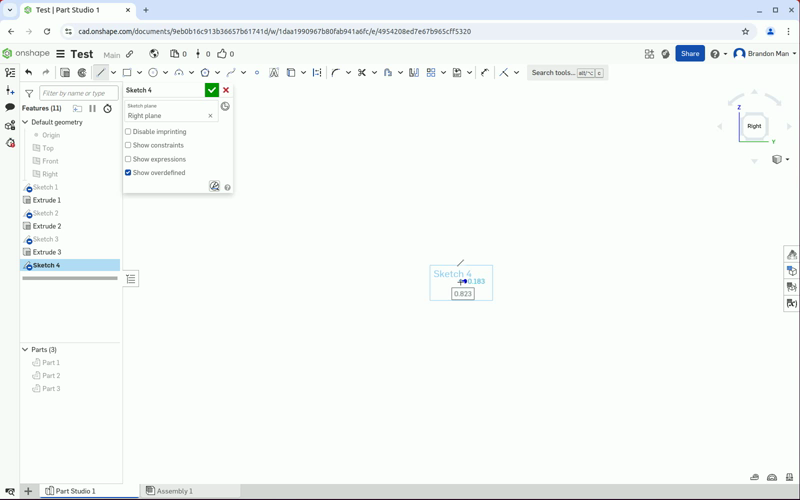
scroll(6)
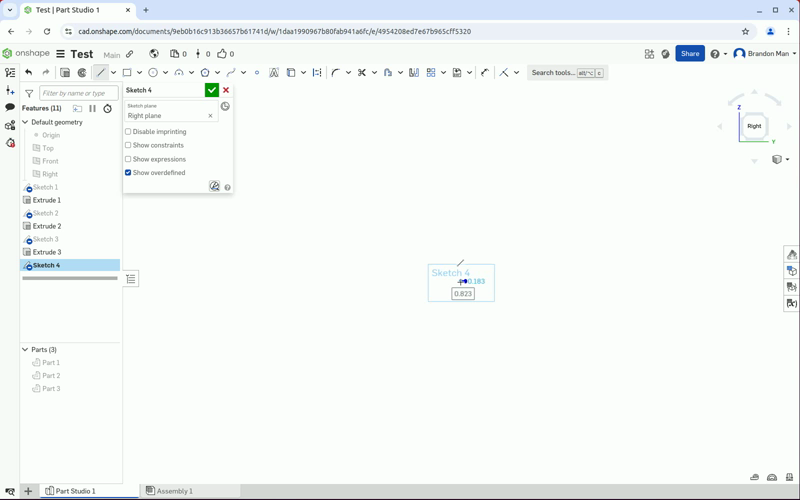
scroll(6)
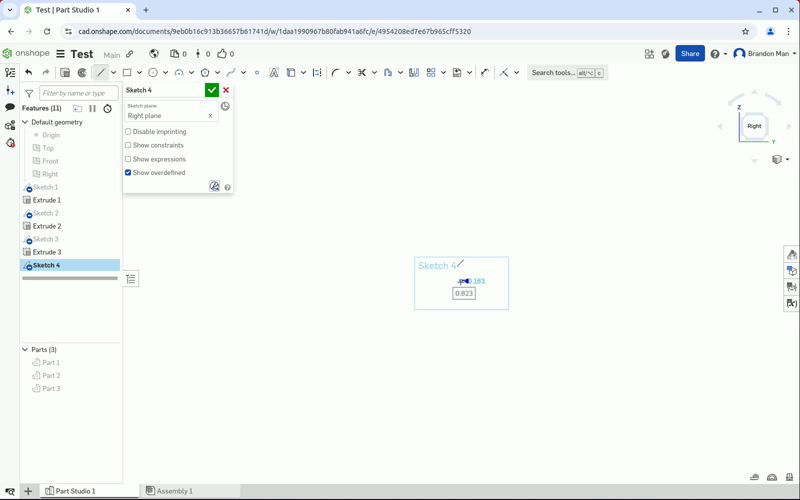
scroll(6)
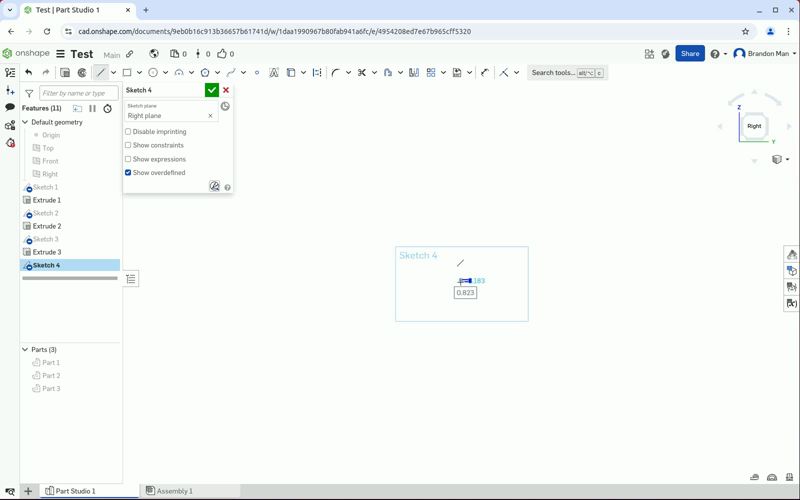
scroll(6)
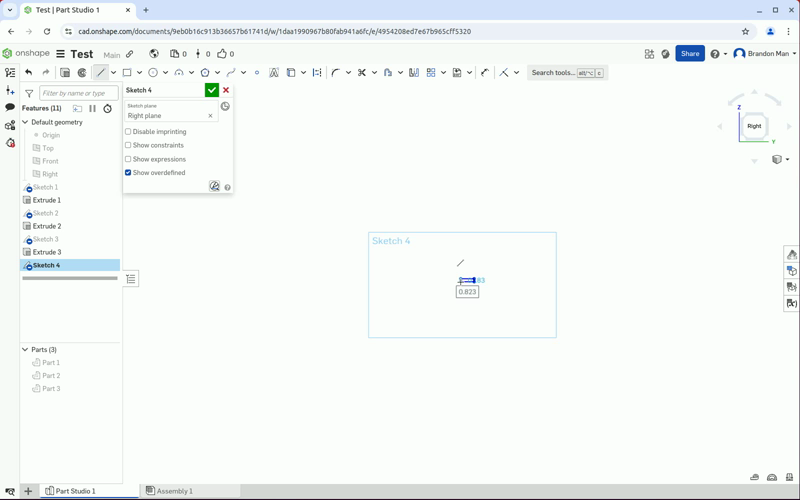
scroll(6)
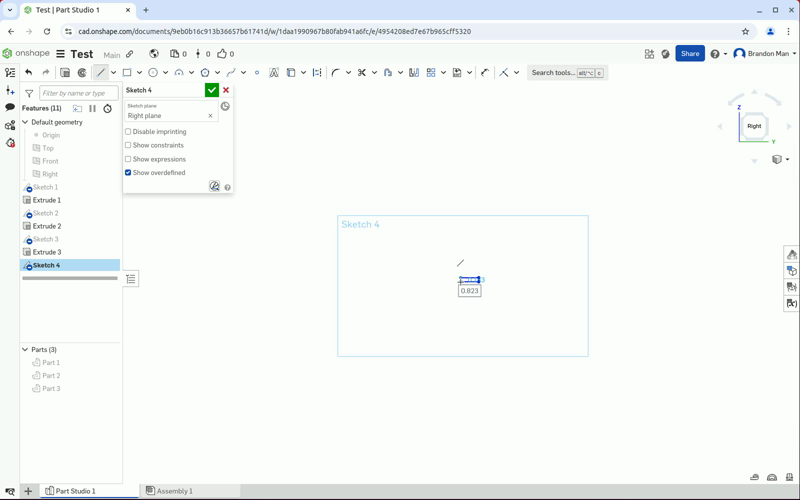
scroll(6)
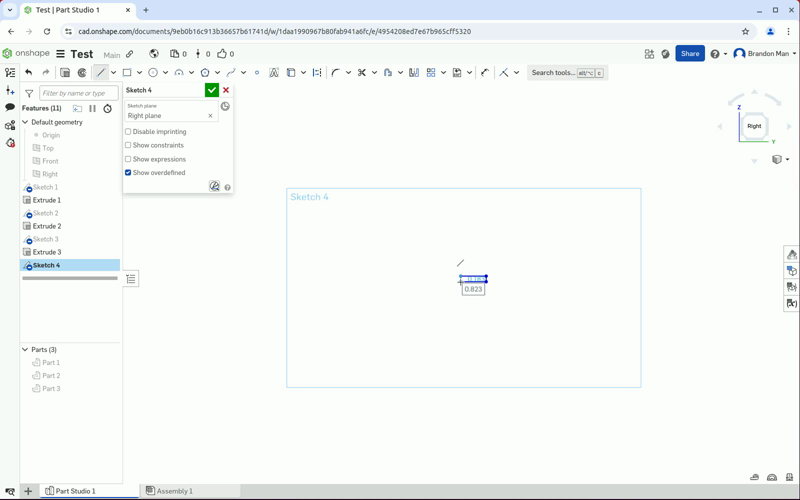
scroll(6)
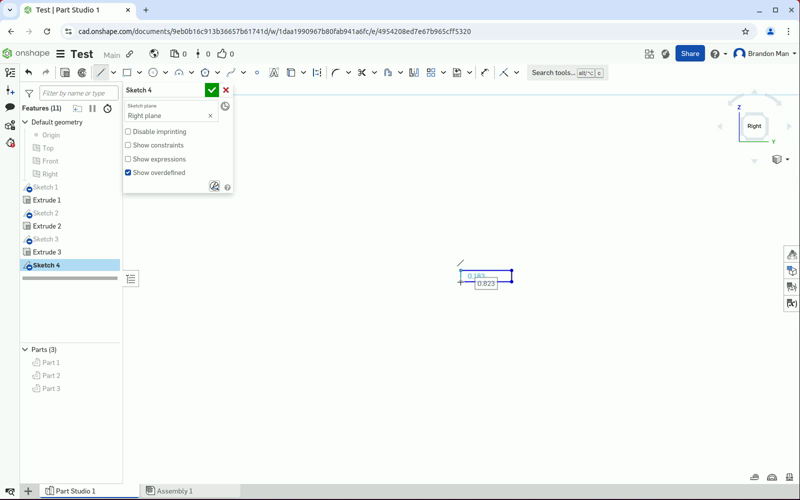
key_up(shift)
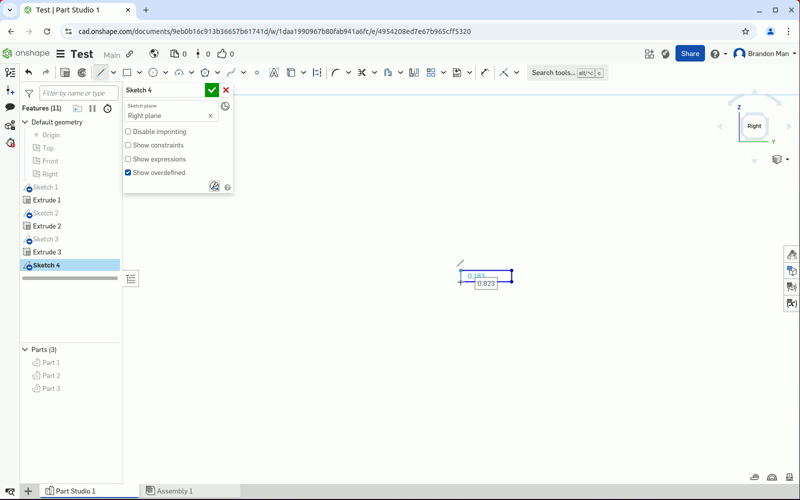
click(460, 281)
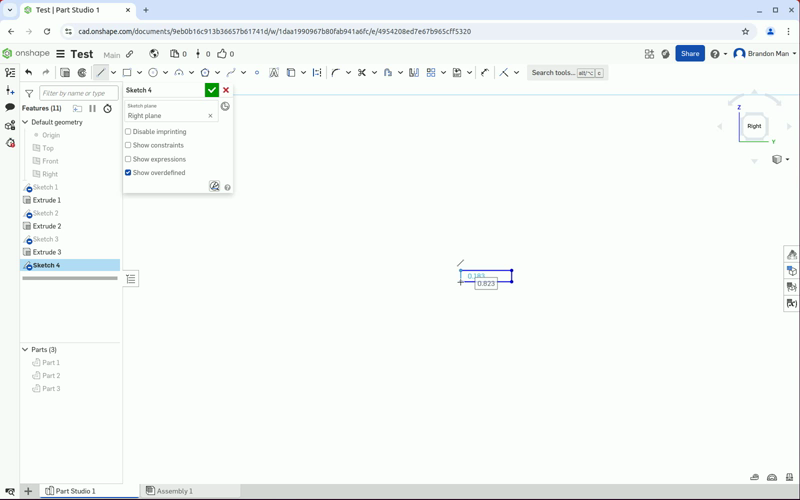
scroll(-6)
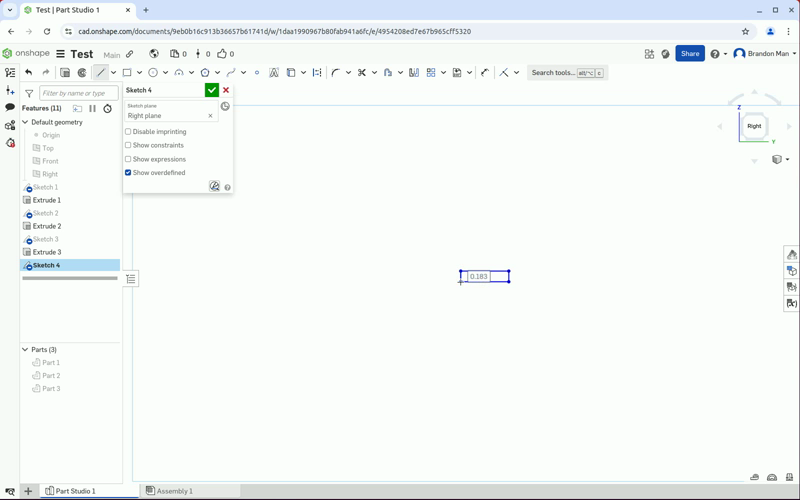
scroll(-6)
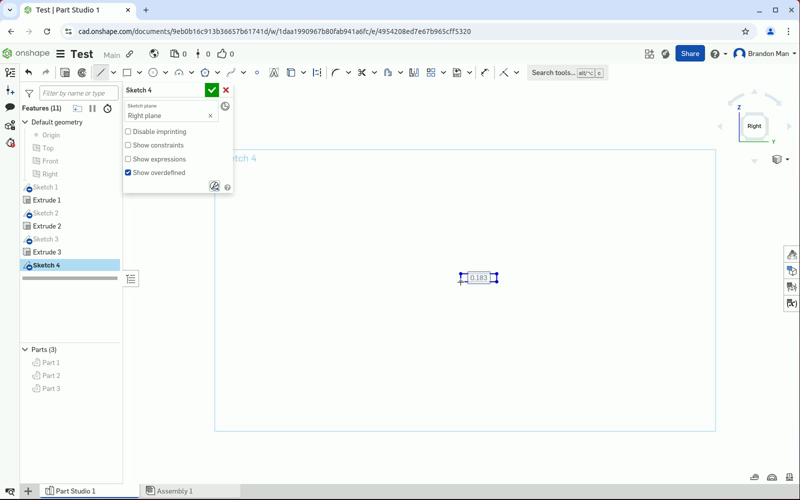
scroll(-6)
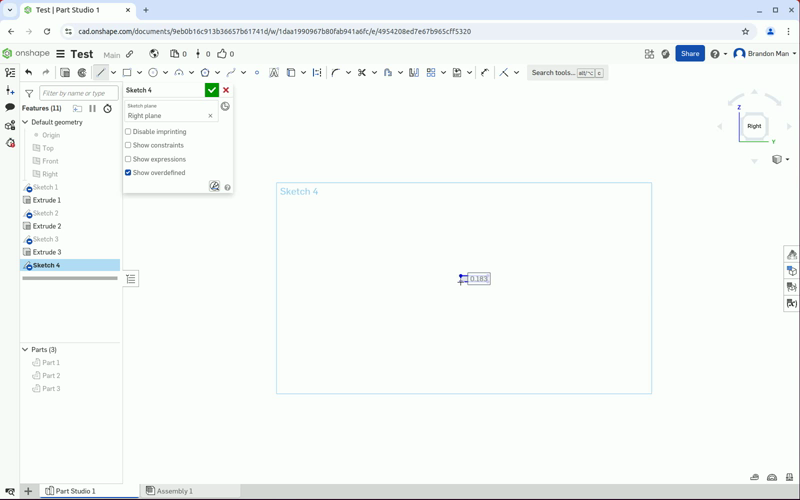
scroll(-6)
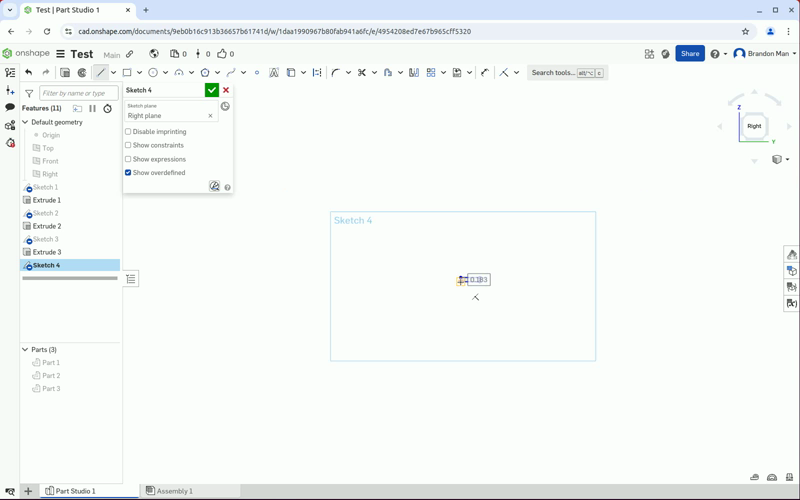
scroll(-6)
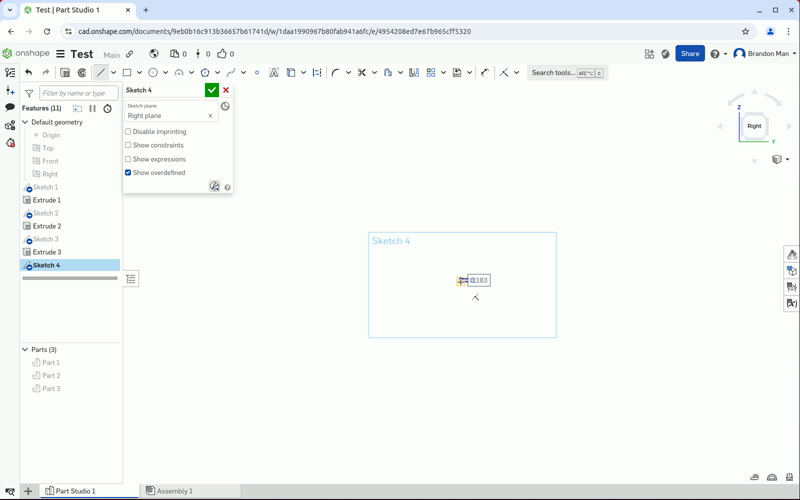
scroll(-6)
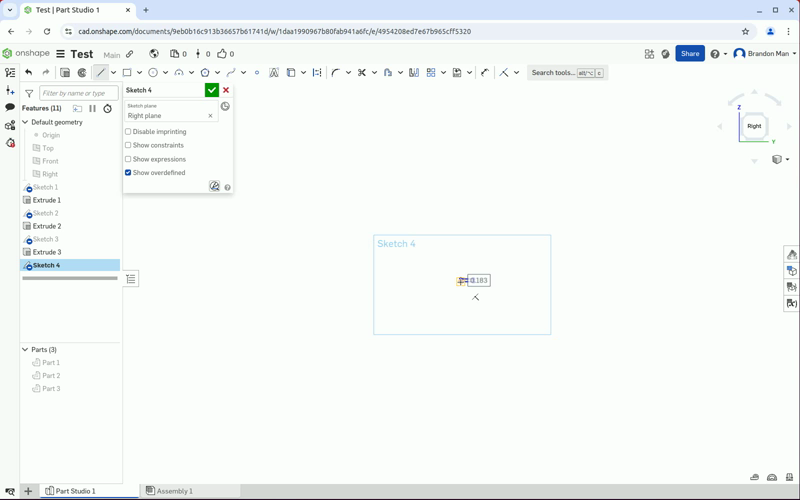
scroll(-6)
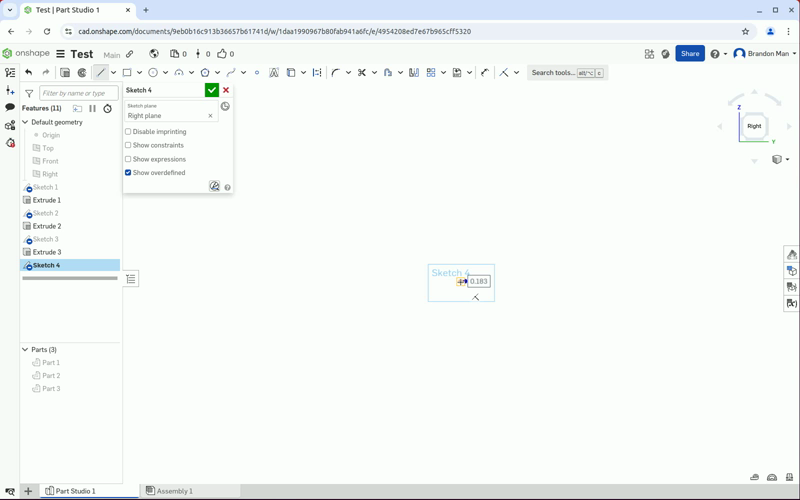
key(esc)
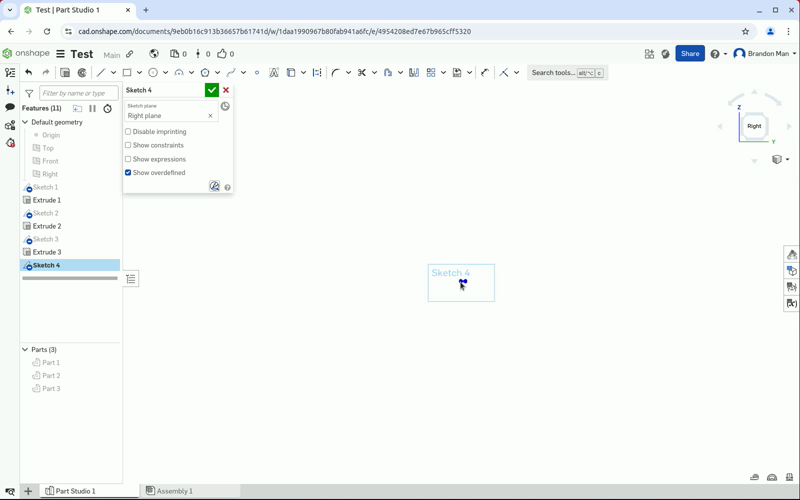
mouse_move(461, 280)
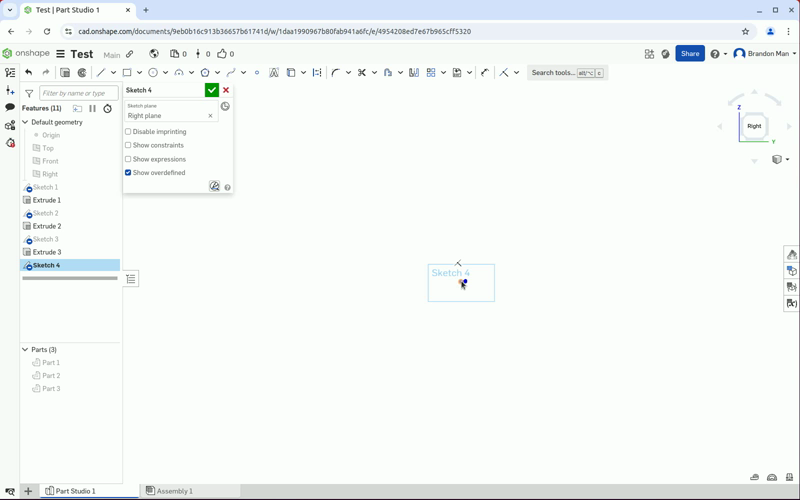
scroll(6)
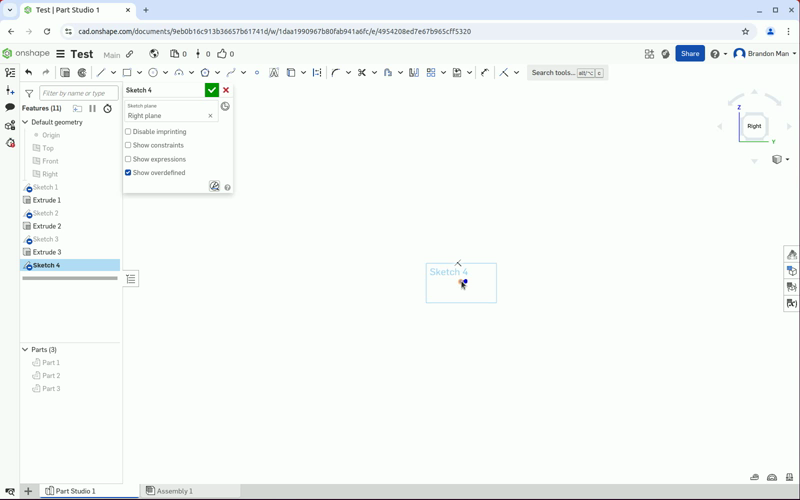
scroll(6)
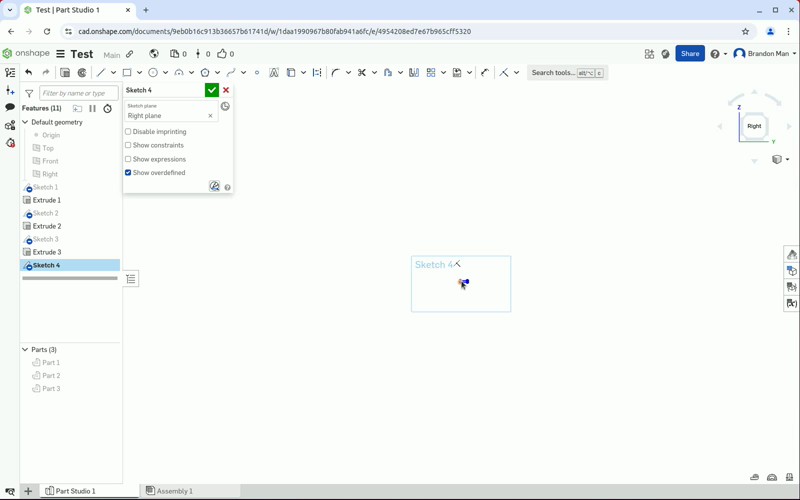
scroll(6)
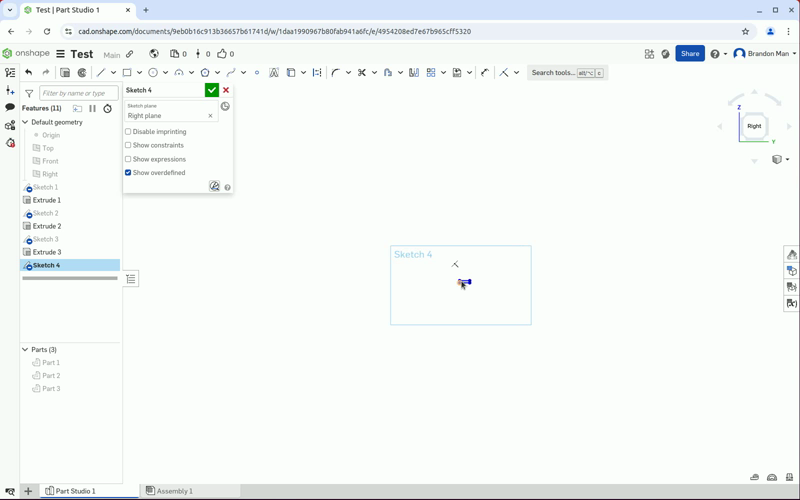
scroll(6)
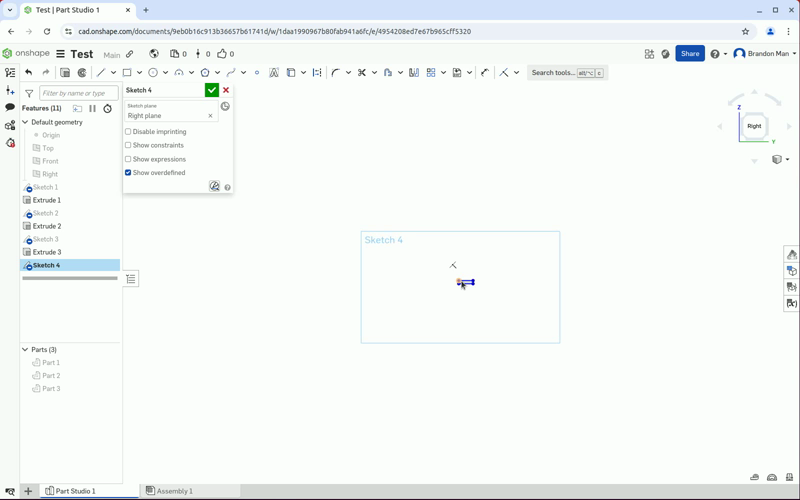
scroll(6)
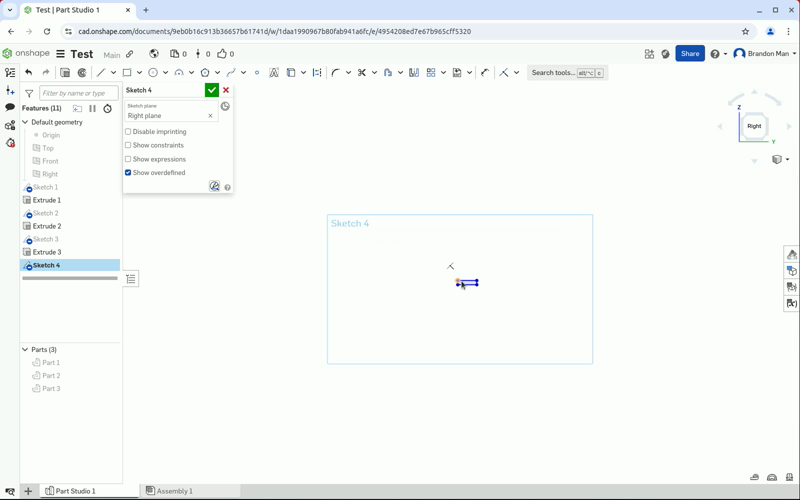
scroll(6)
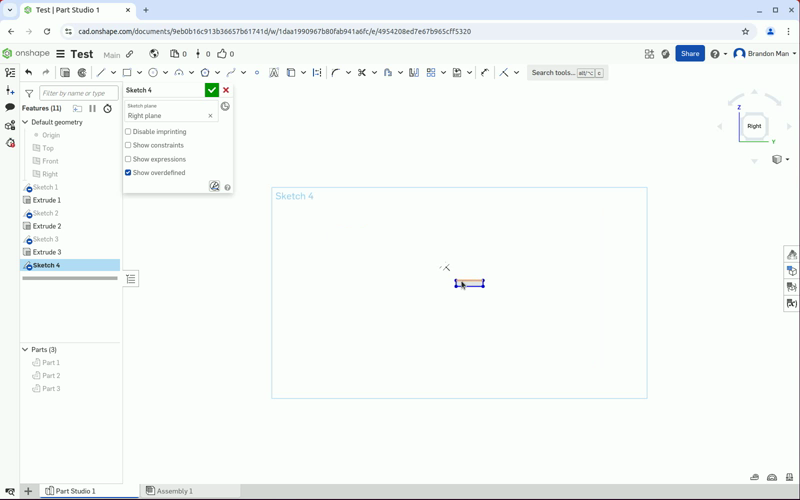
scroll(6)
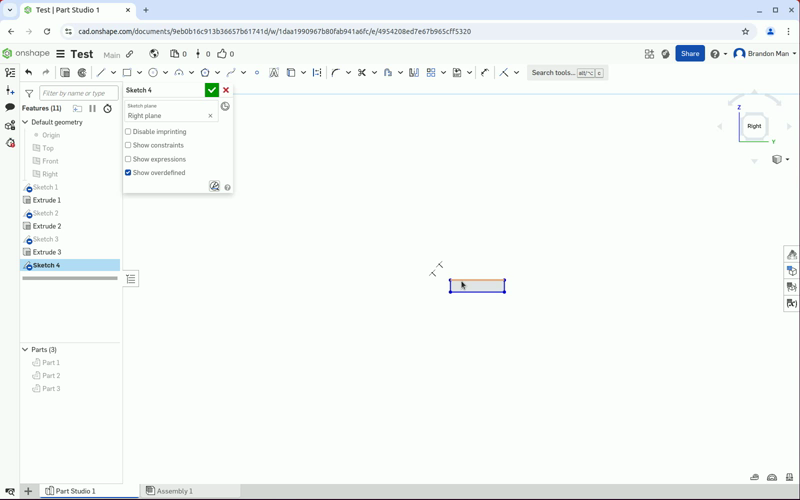
click(461, 280)
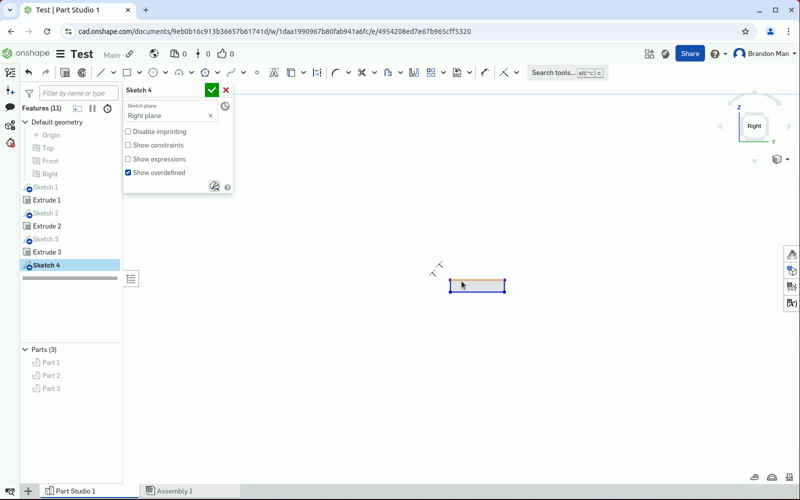
scroll(-6)
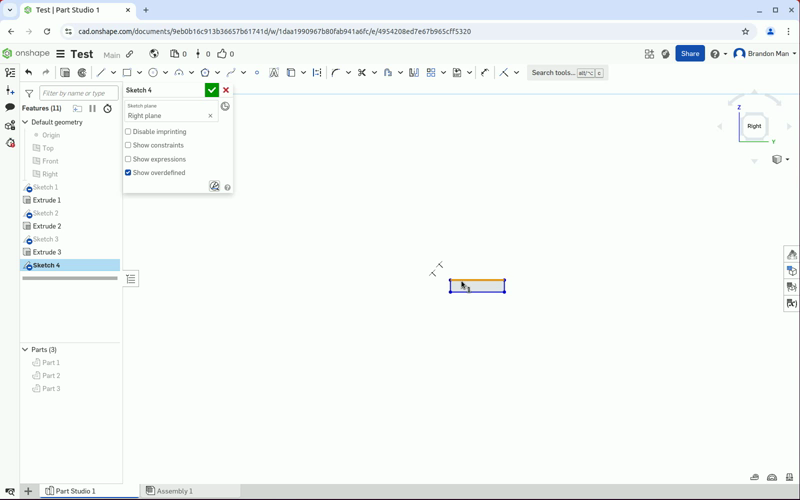
scroll(-6)
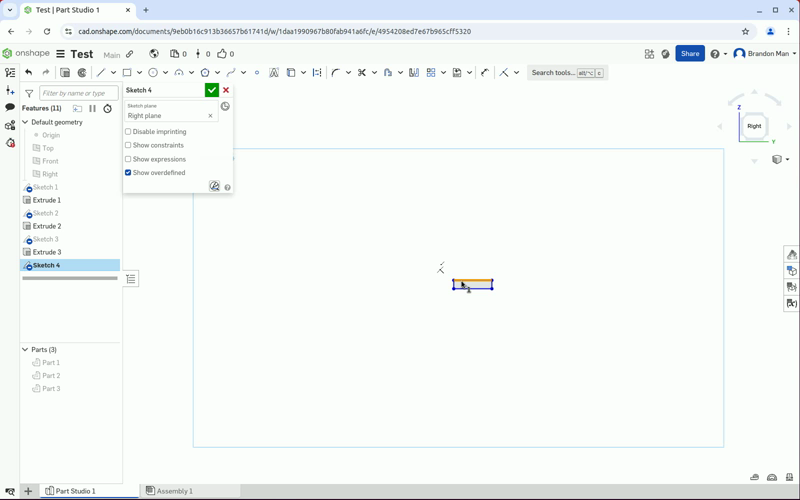
scroll(-6)
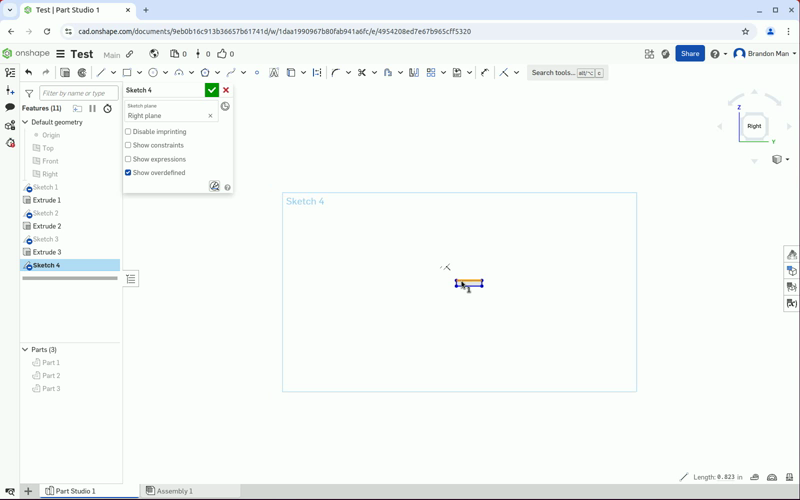
scroll(-6)
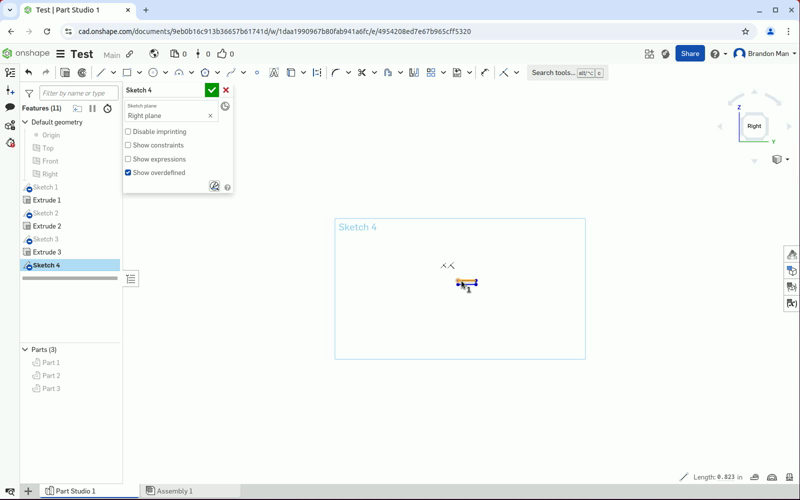
scroll(-6)
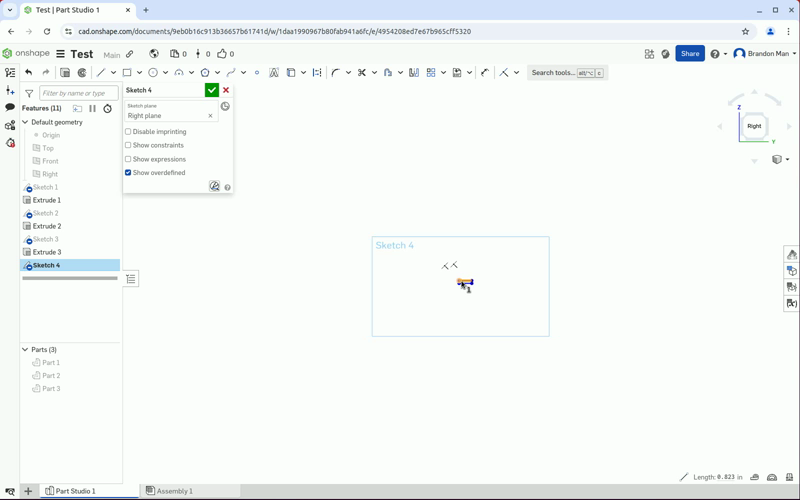
scroll(-6)
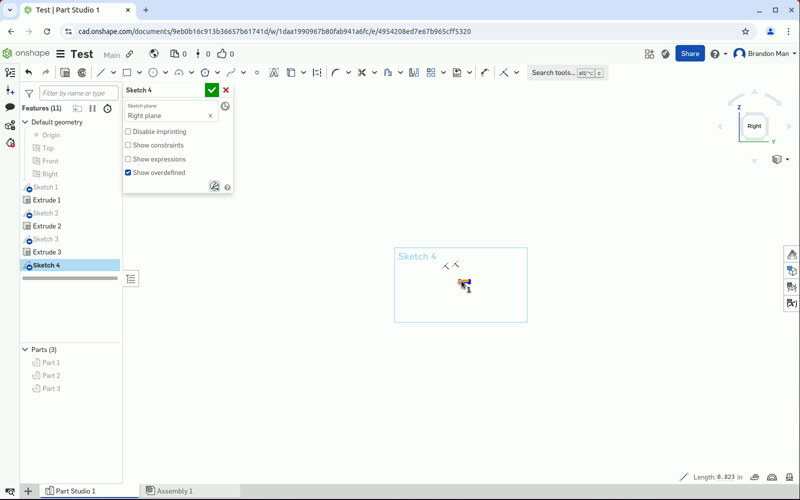
scroll(-6)
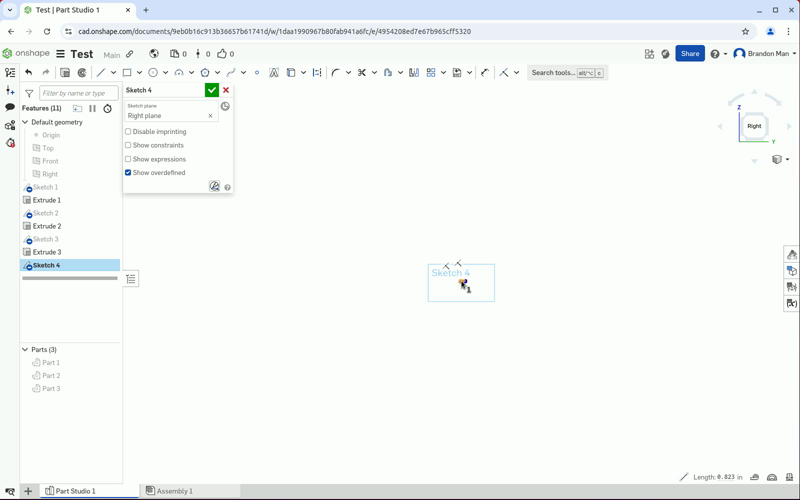
mouse_move(73, 352)
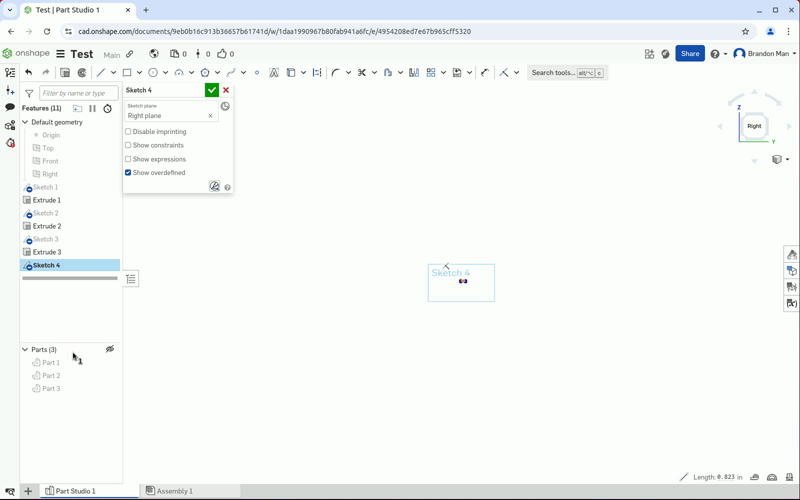
key(shift+y)
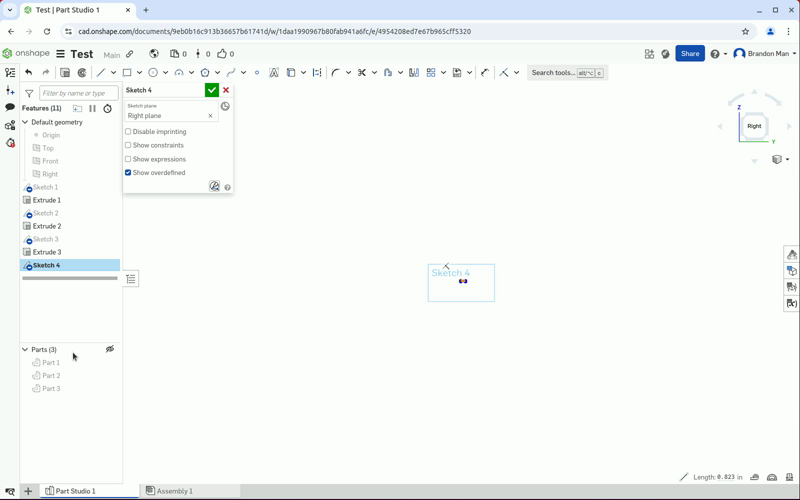
key(shift+e)
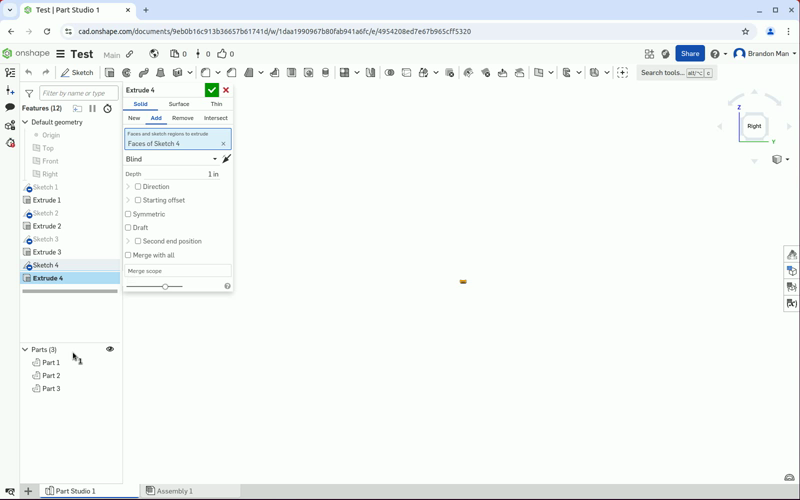
mouse_move(143, 106)
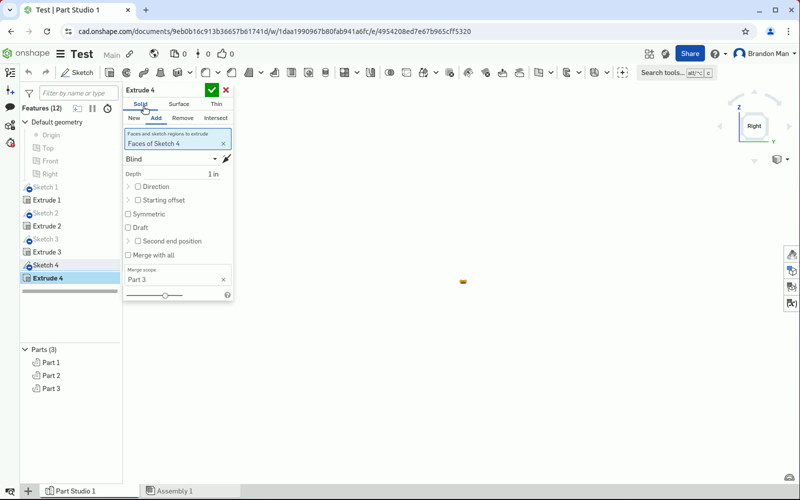
click(143, 106)
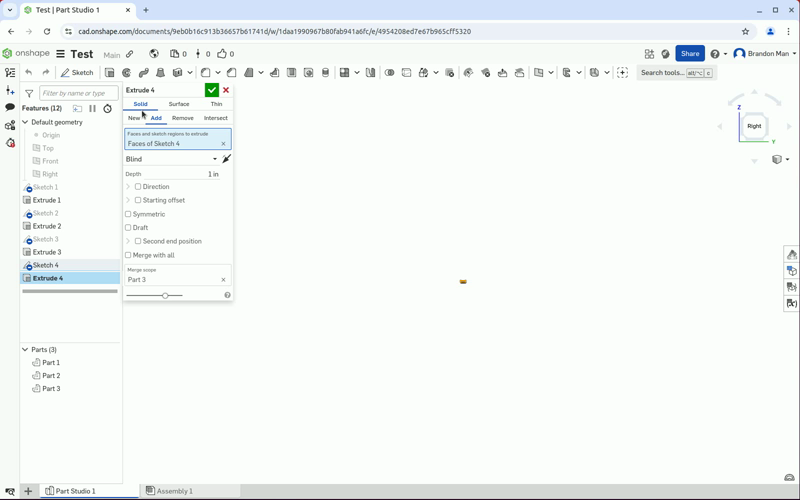
mouse_move(137, 120)
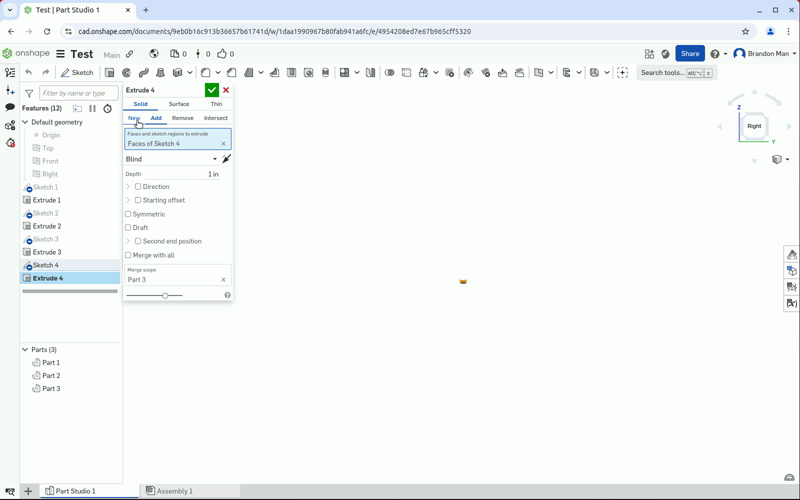
click(137, 120)
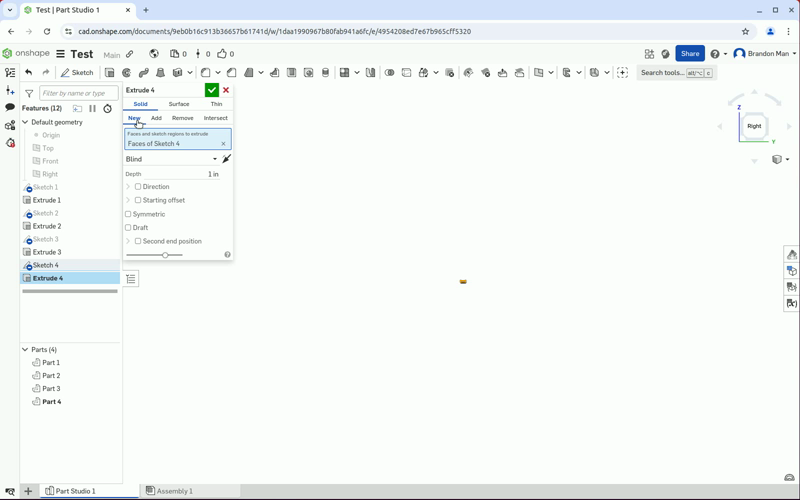
key(tab, 4)
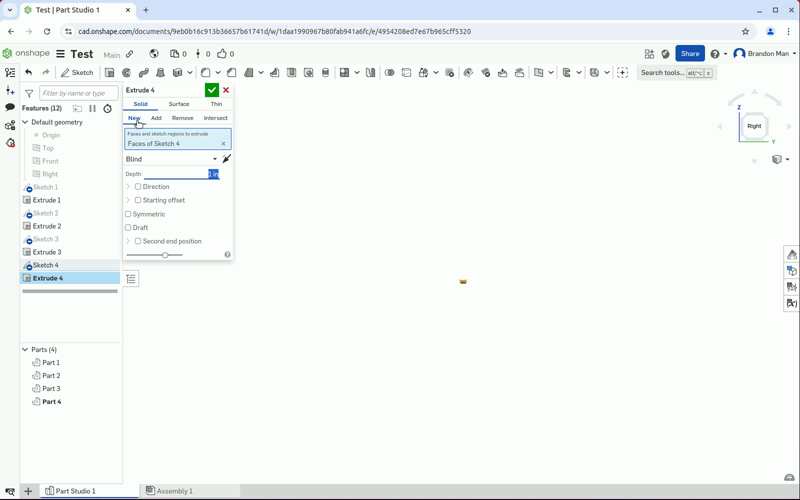
text(-11.554)
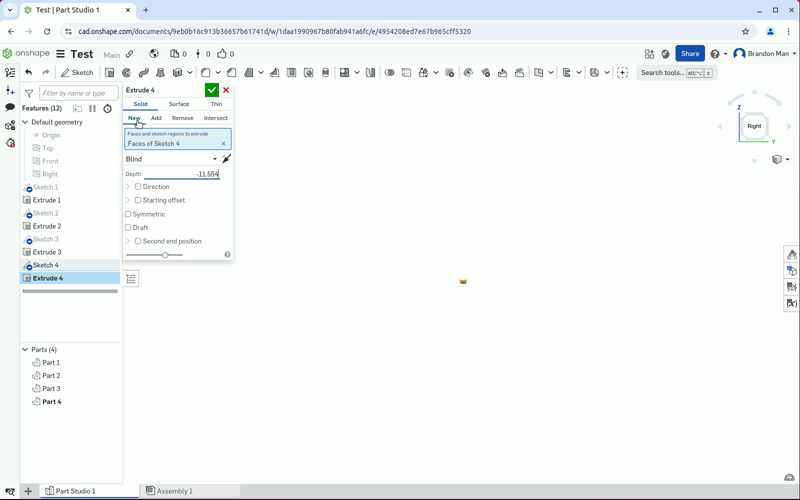
key(enter)
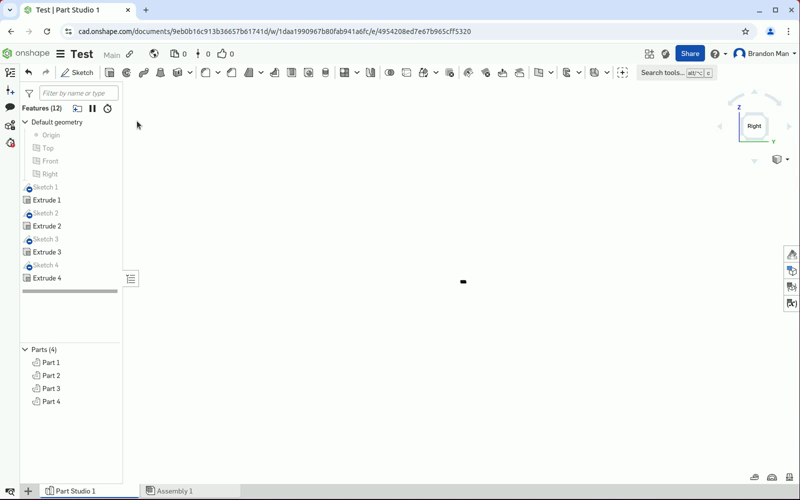
key(shift+h)
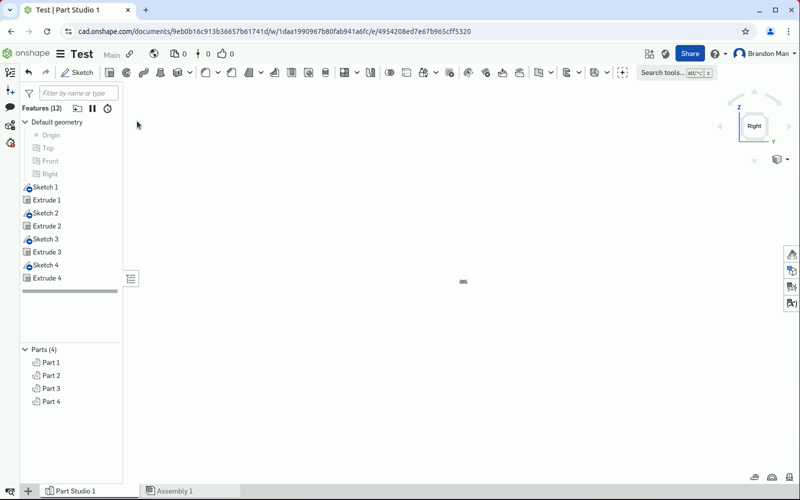
key(shift+h)
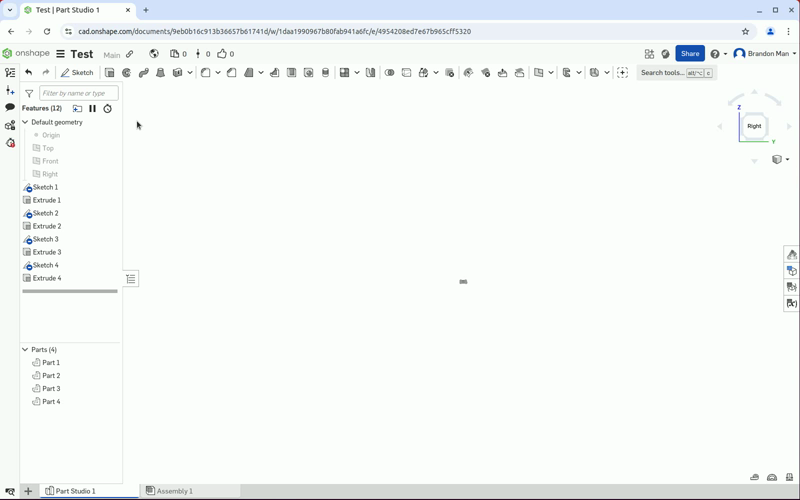
key(shift+7)
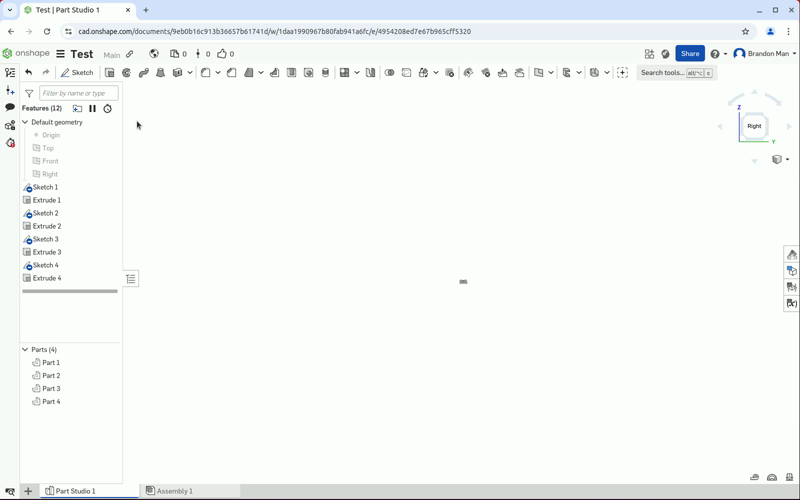
key(right, 2)
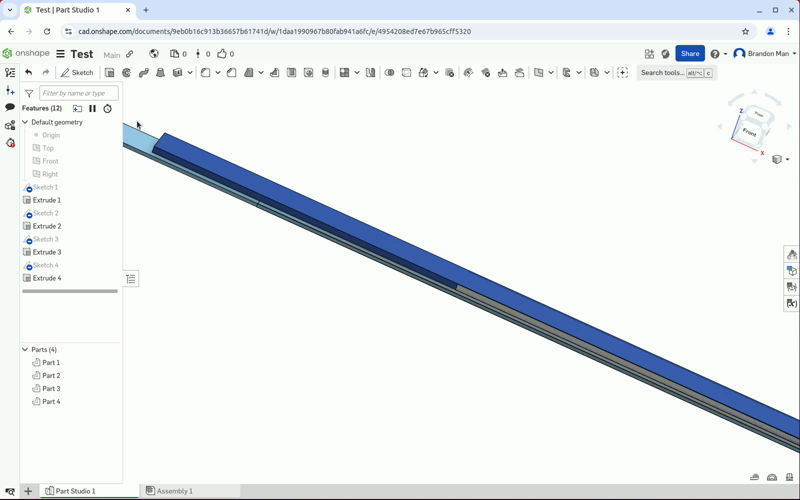
key(down, 2)
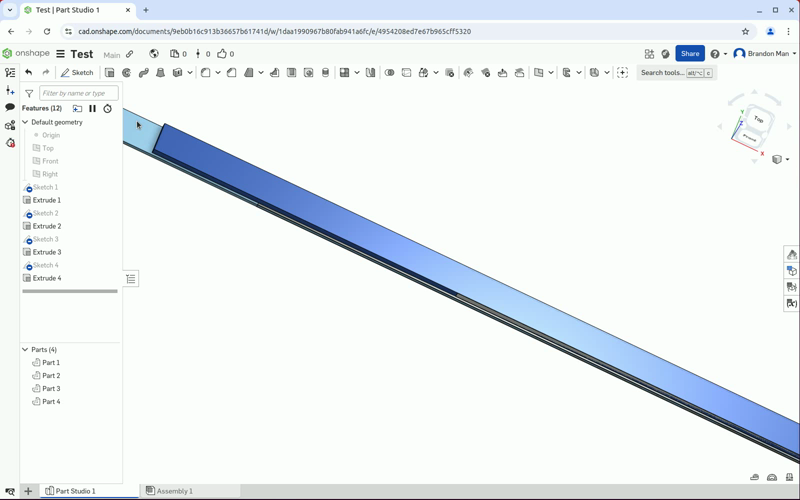
key(up, 2)
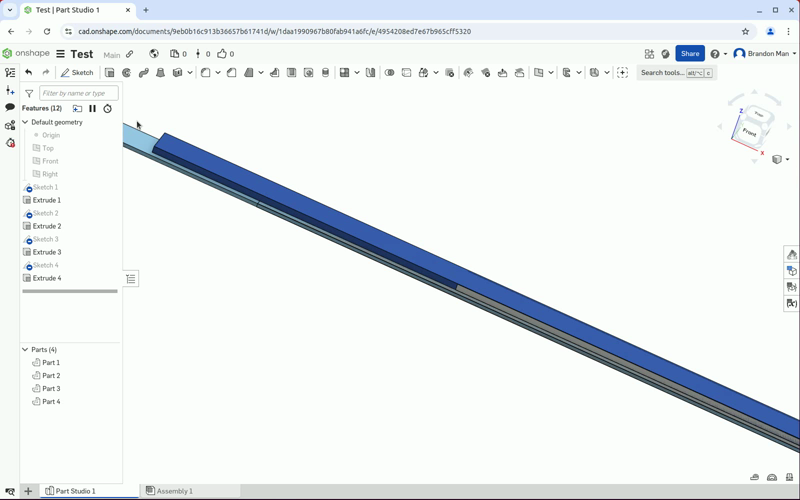
key(left, 2)
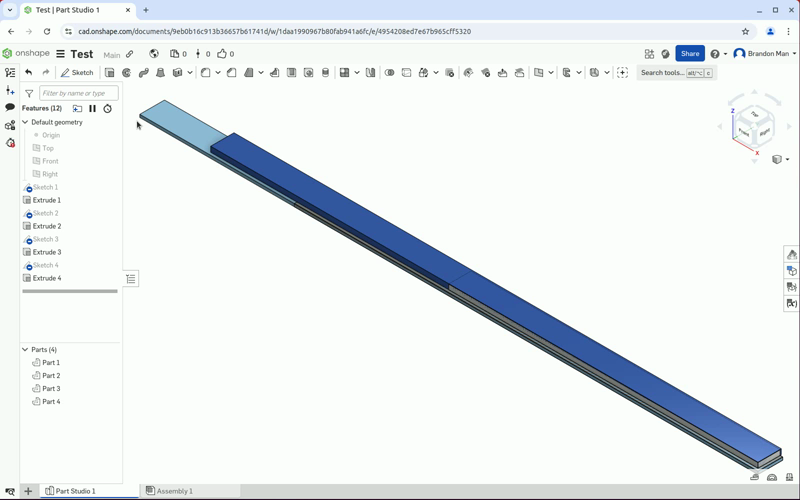
mouse_move(73, 189)
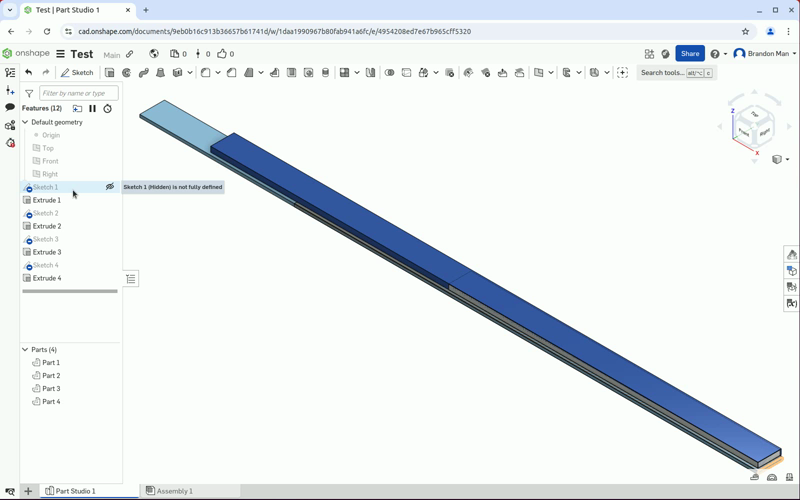
click(73, 189)